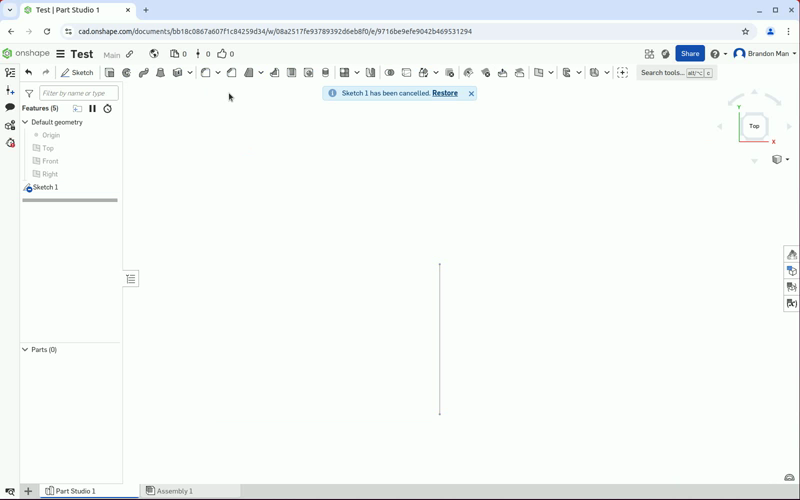
key(shift+h)
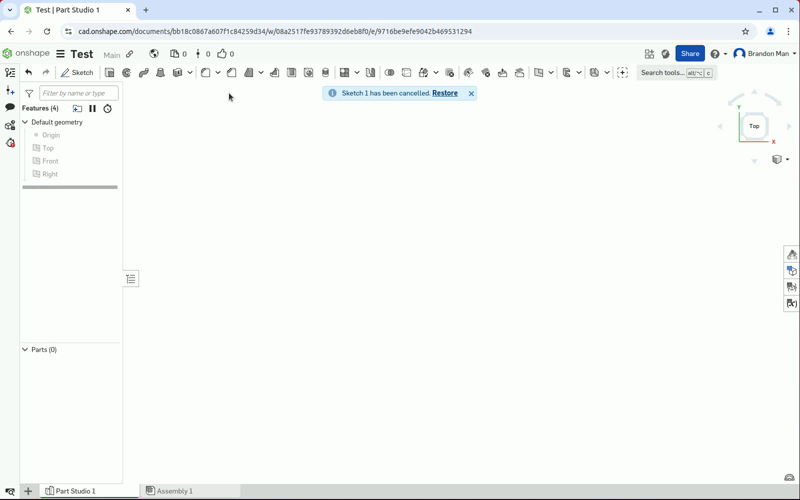
key(shift+s)
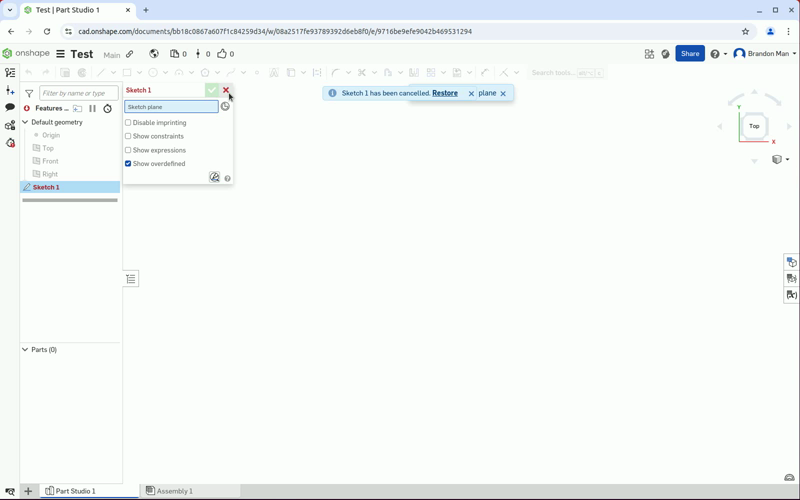
mouse_move(73, 150)
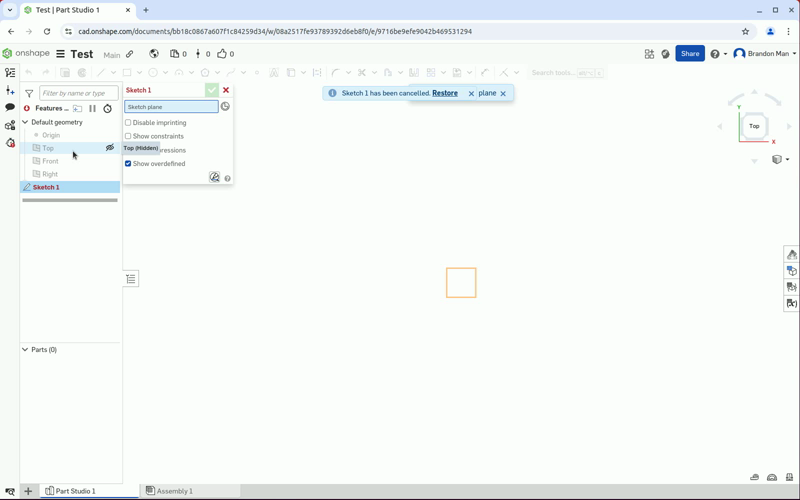
click(73, 150)
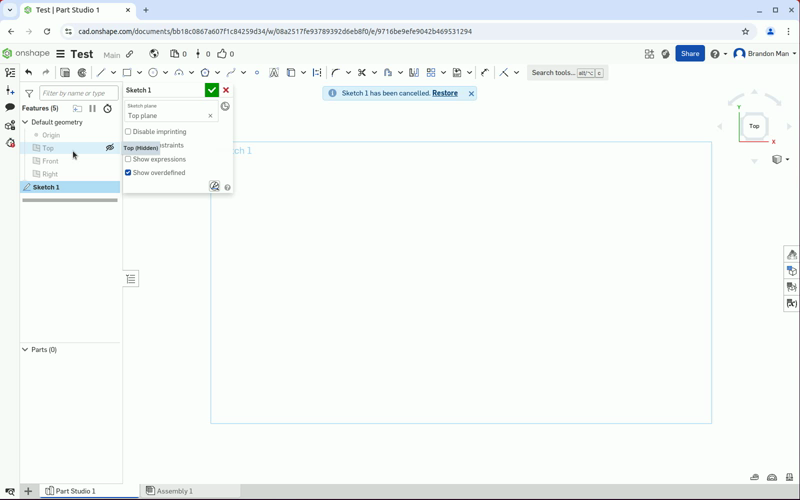
mouse_move(73, 352)
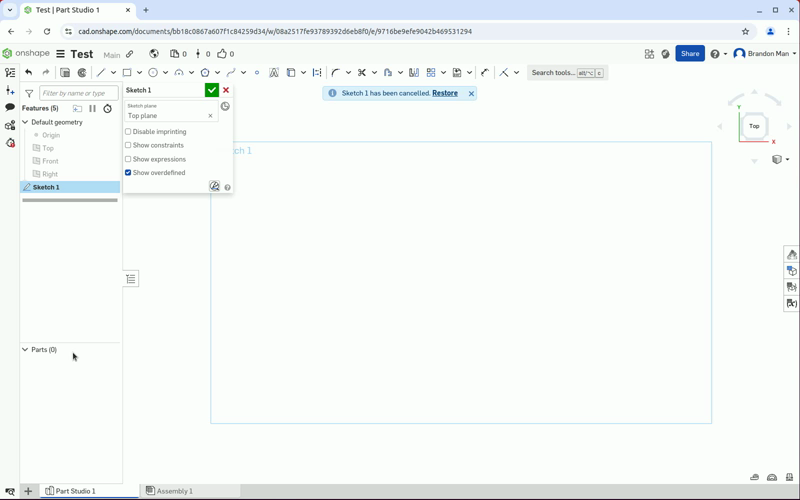
key(y)
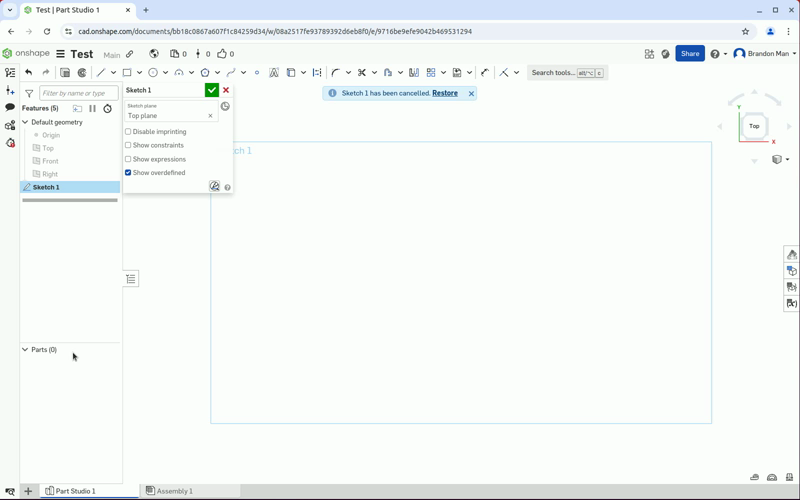
key(l)
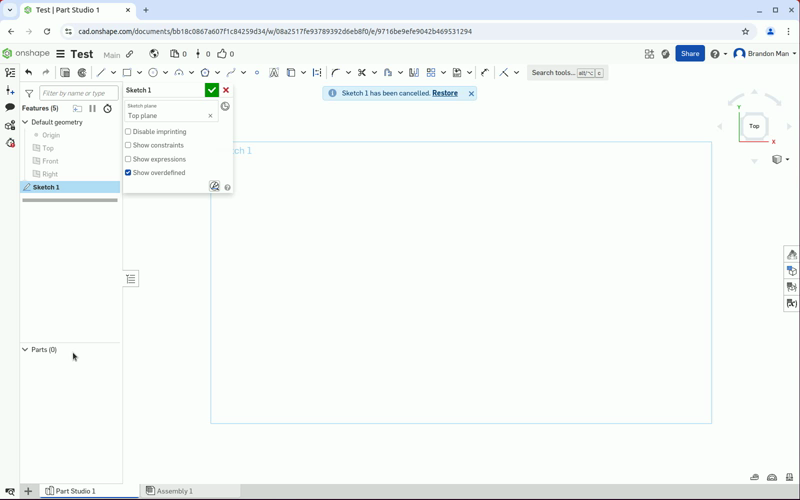
key_down(shift)
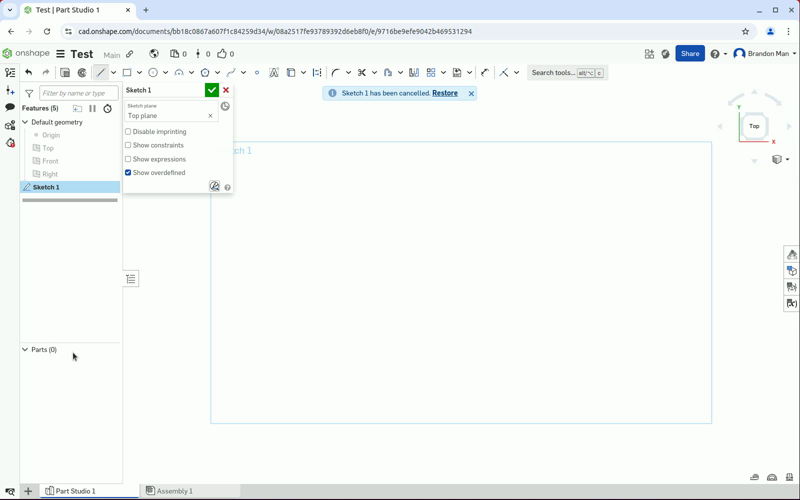
mouse_move(427, 327)
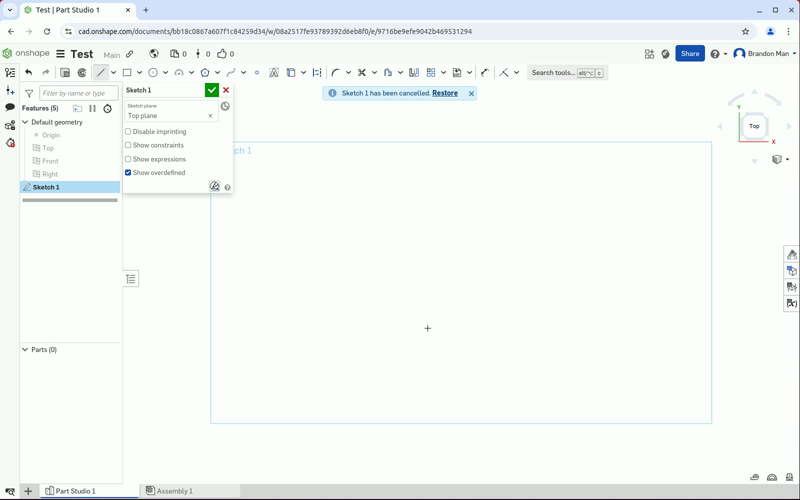
click(427, 327)
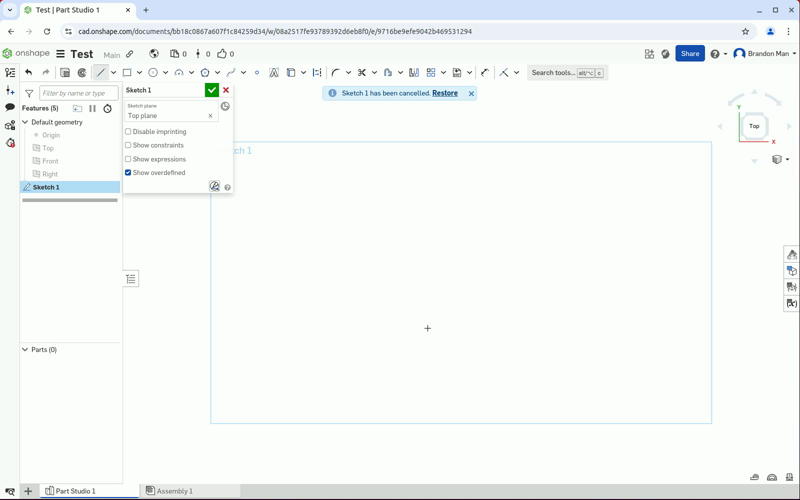
key_up(shift)
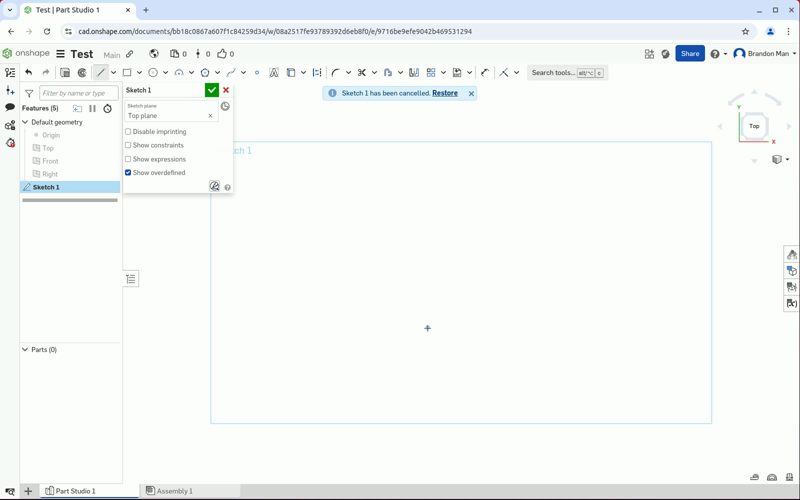
key_down(shift)
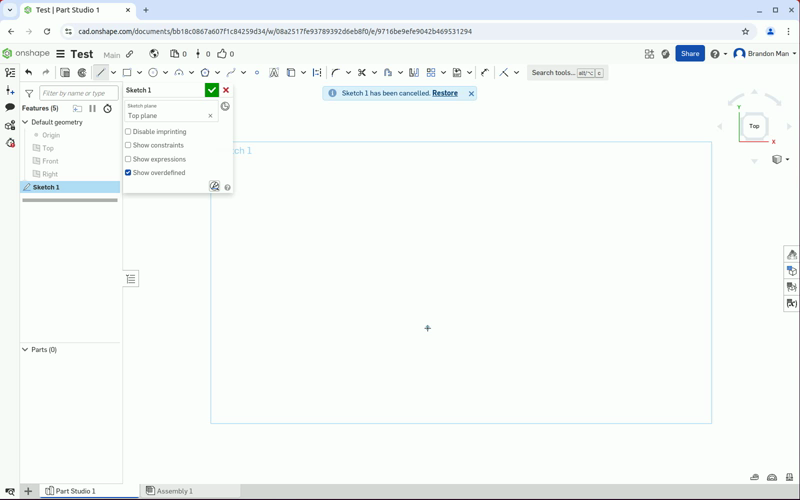
mouse_move(493, 327)
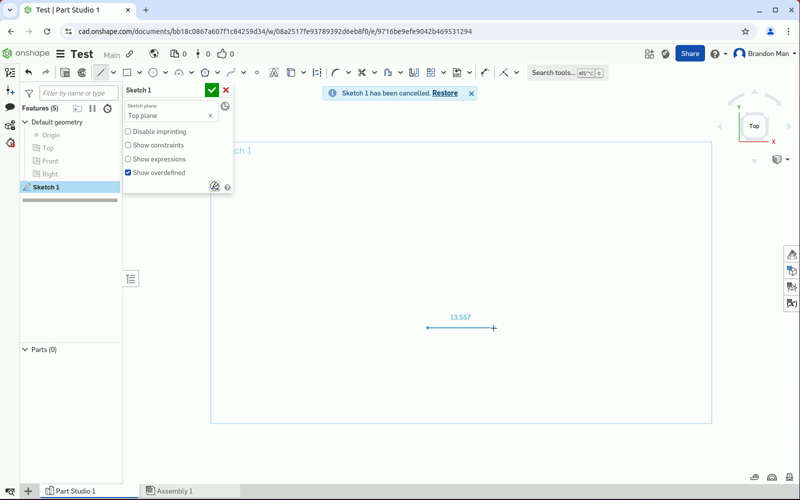
click(493, 327)
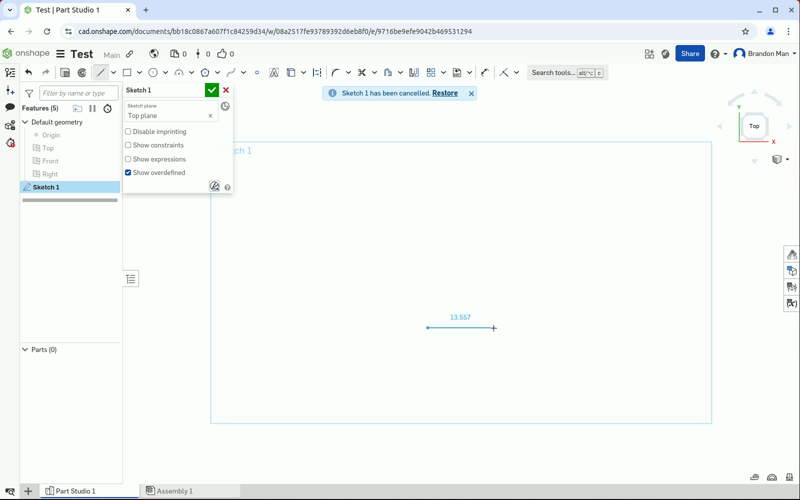
key_up(shift)
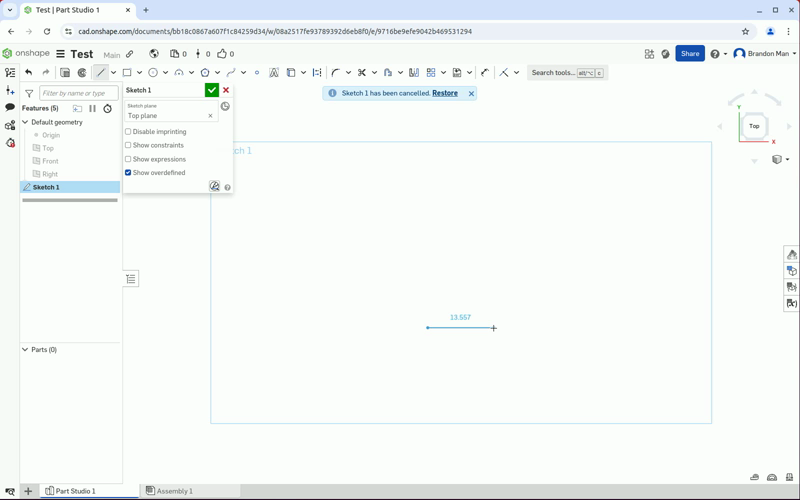
key_down(shift)
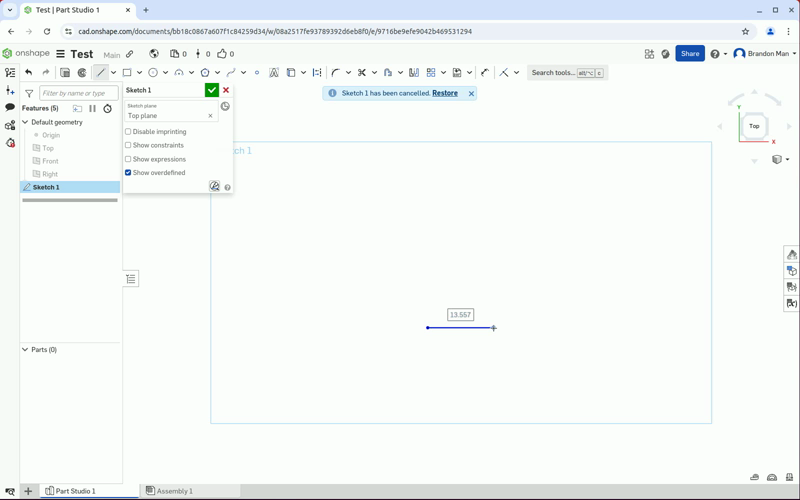
mouse_move(493, 263)
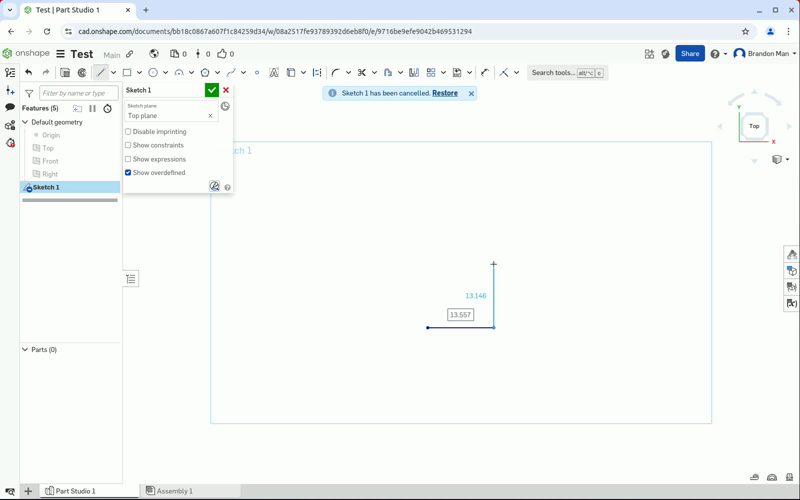
click(493, 263)
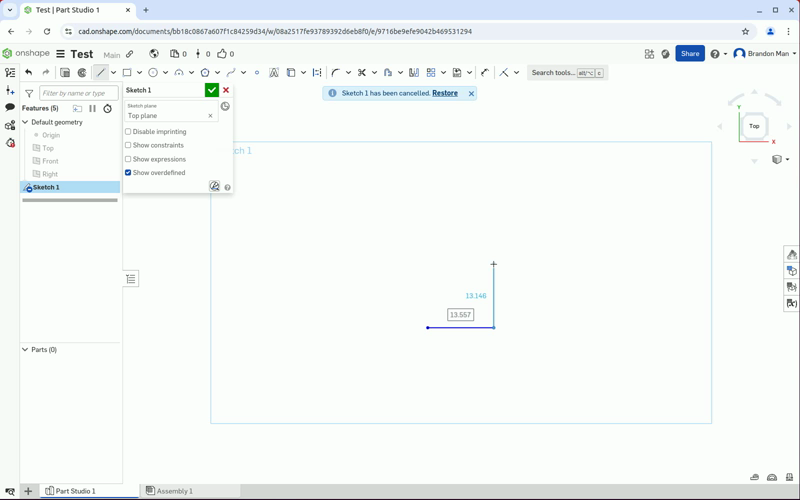
key_up(shift)
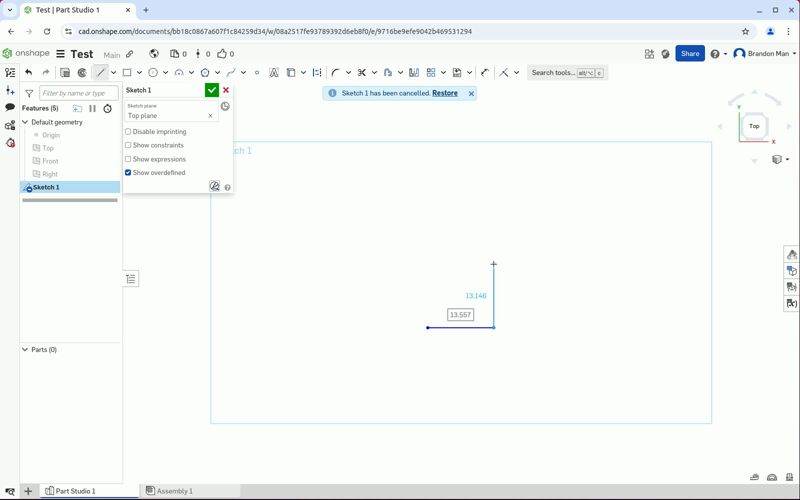
key_down(shift)
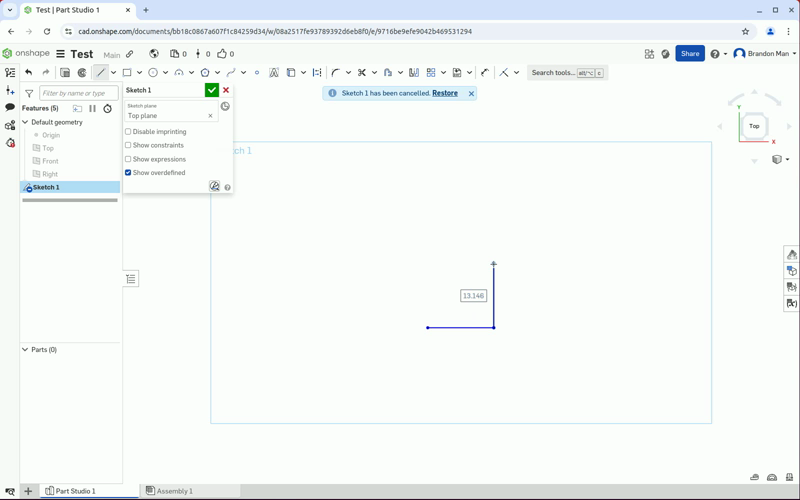
mouse_move(523, 263)
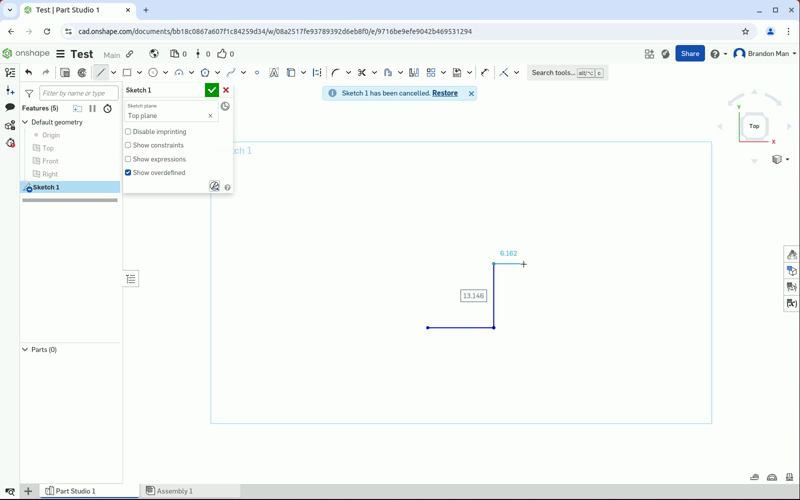
mouse_move(493, 261)
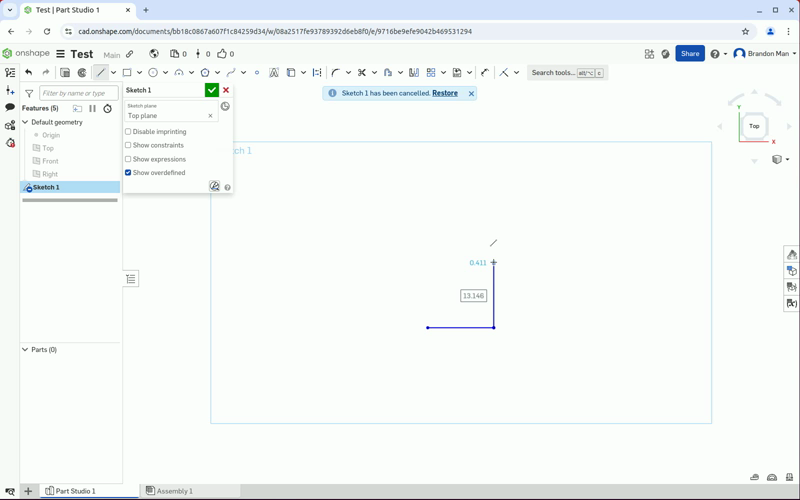
scroll(6)
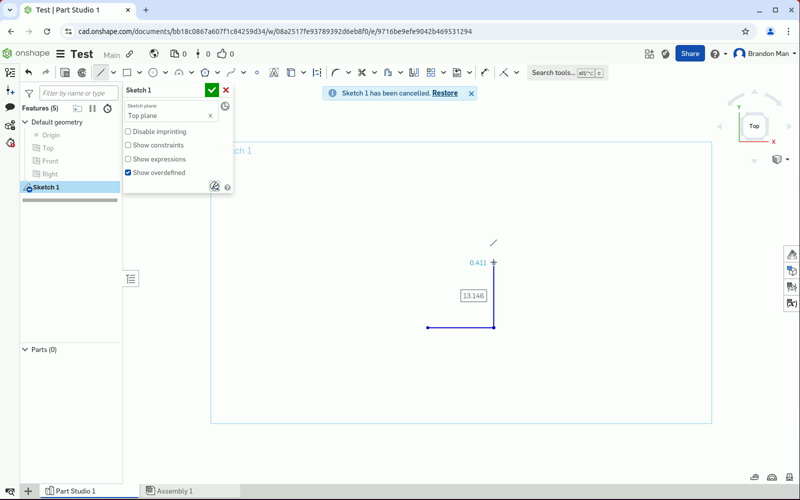
scroll(6)
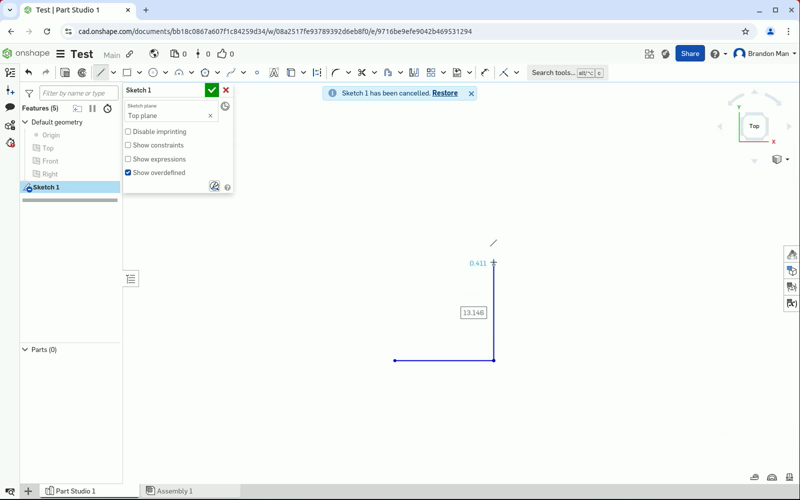
scroll(6)
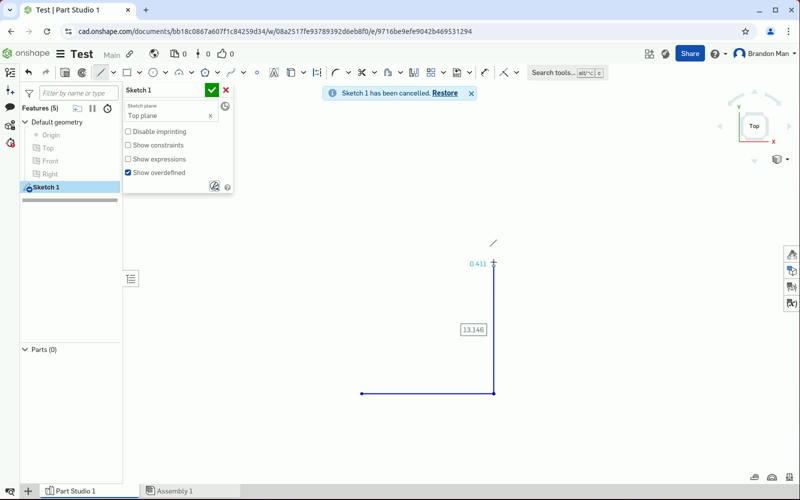
scroll(6)
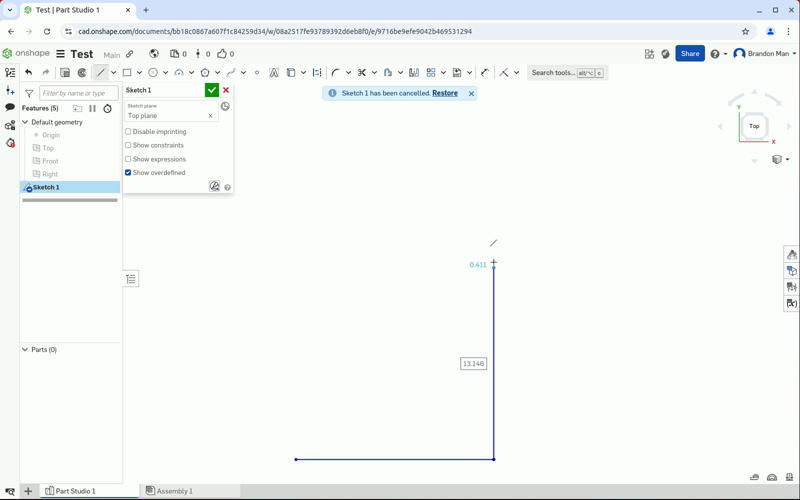
scroll(6)
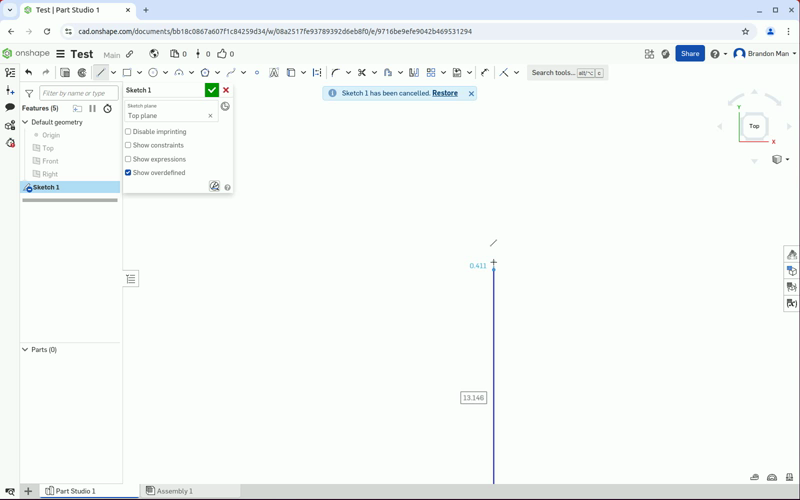
scroll(6)
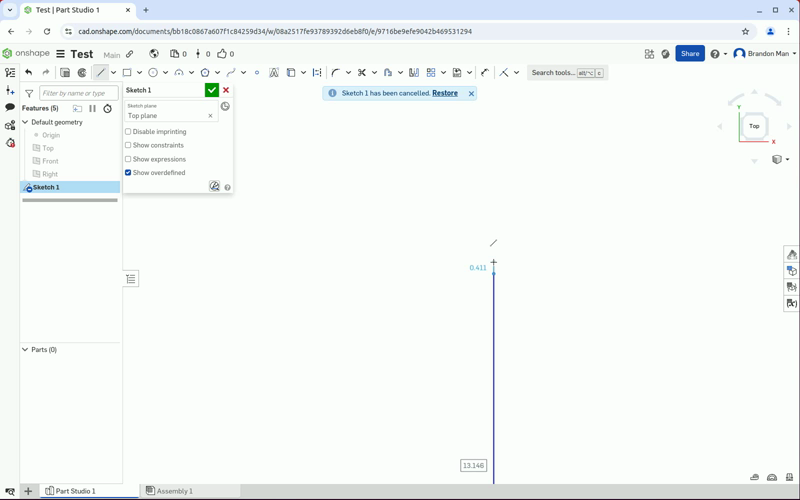
scroll(6)
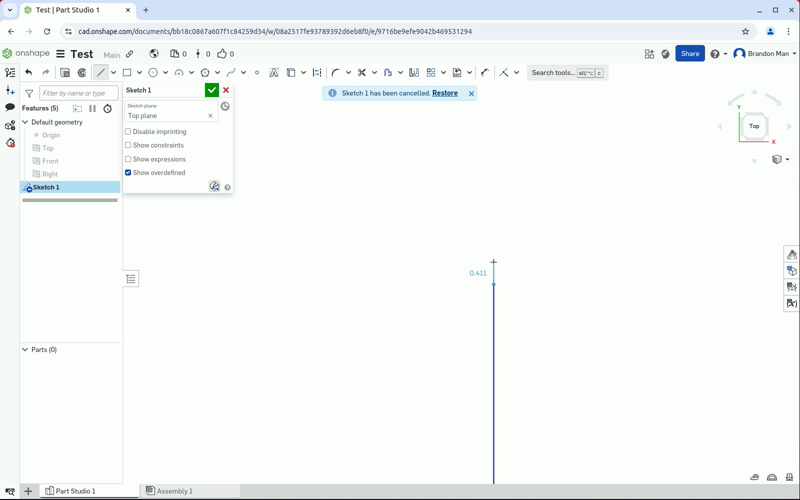
click(493, 261)
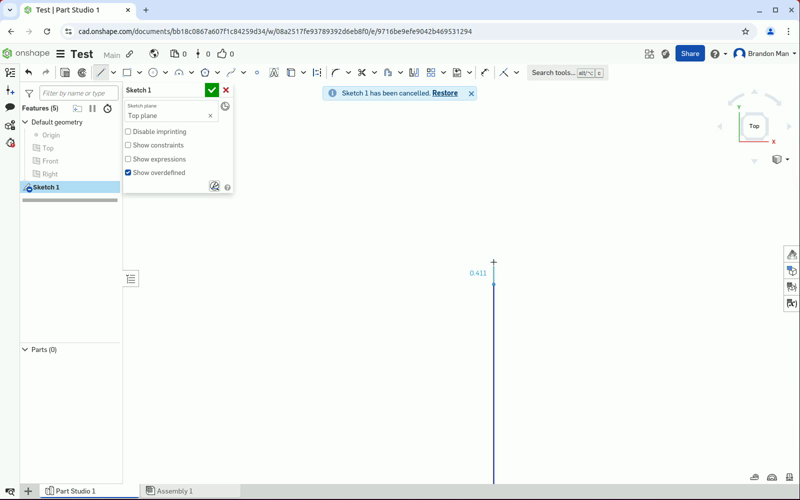
scroll(-6)
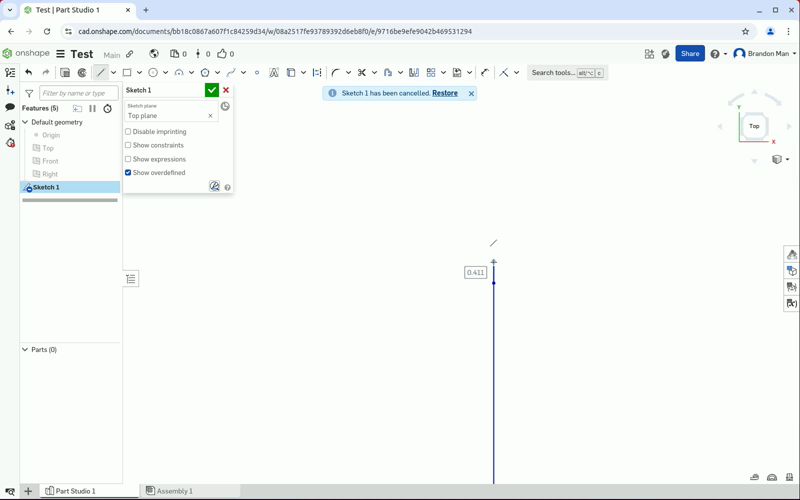
scroll(-6)
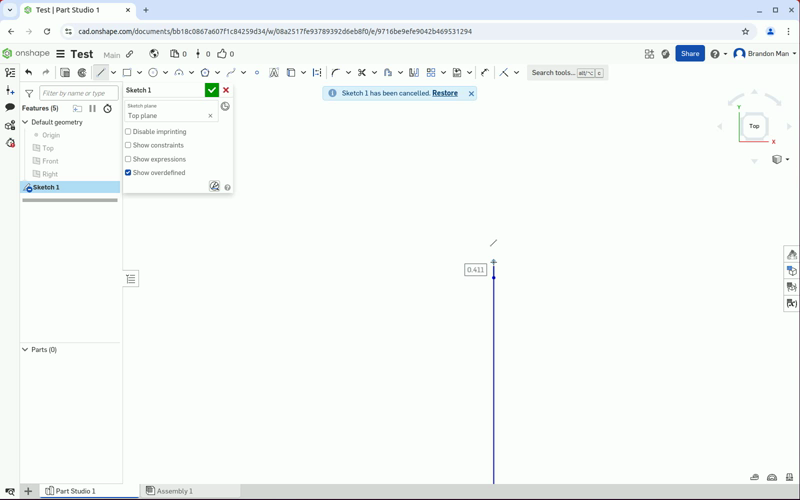
scroll(-6)
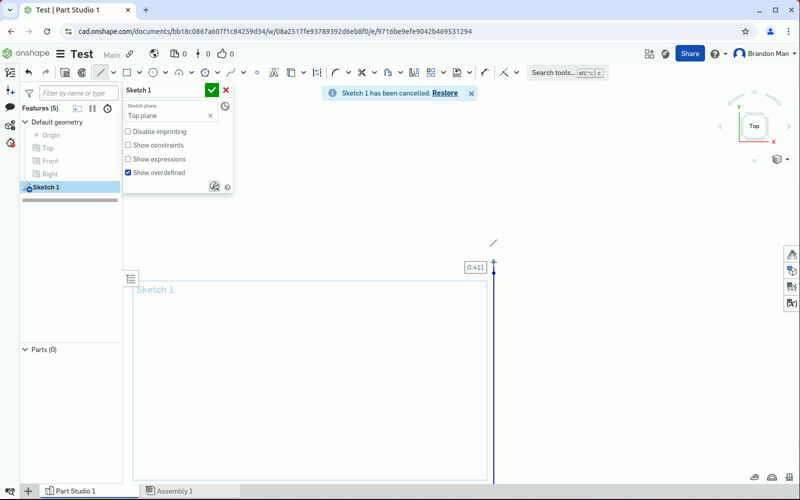
scroll(-6)
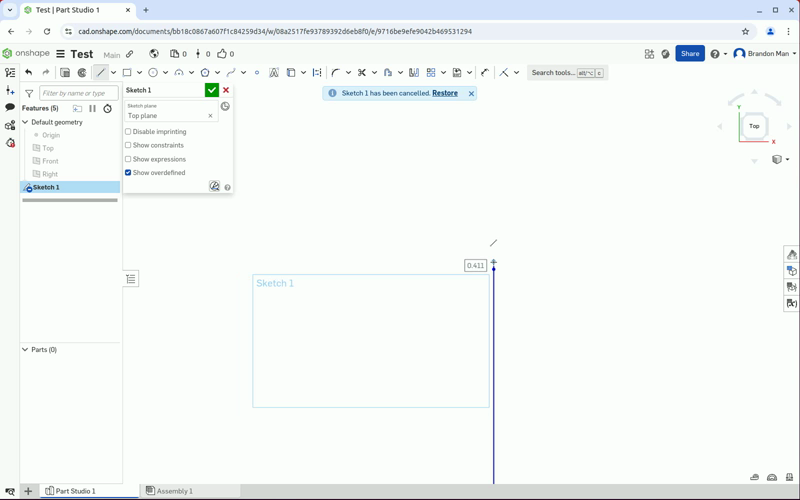
scroll(-6)
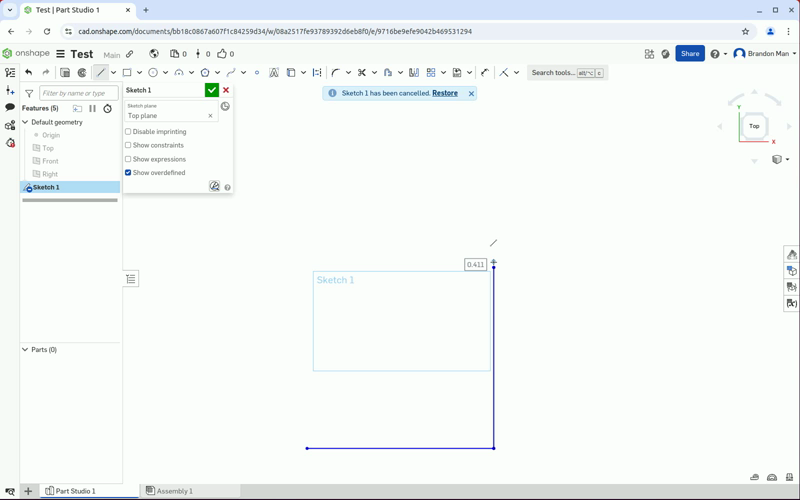
scroll(-6)
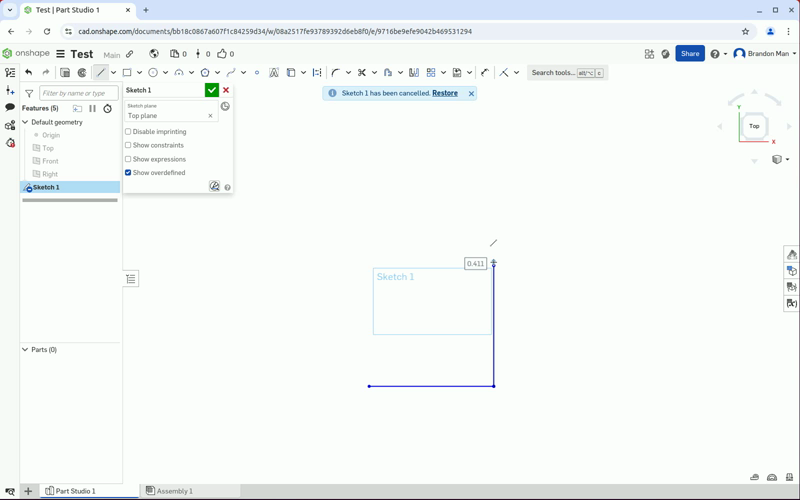
scroll(-6)
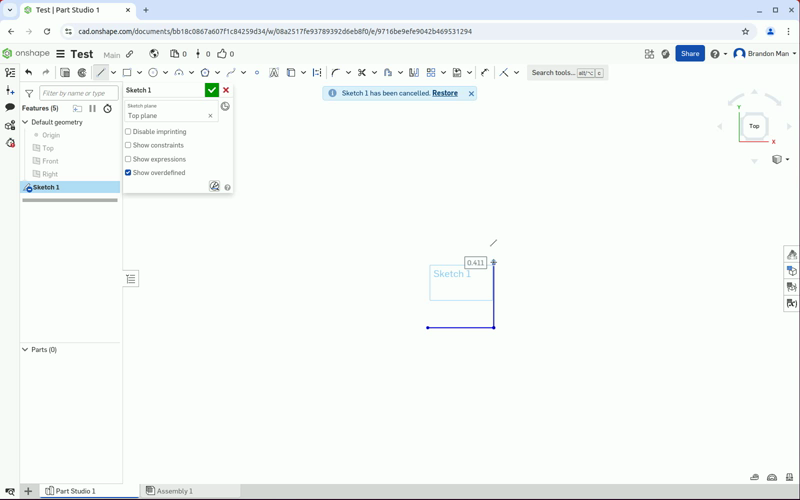
key_up(shift)
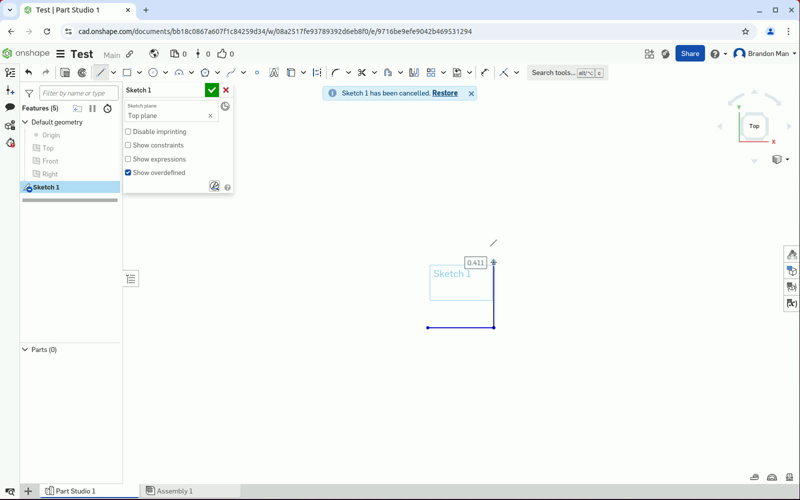
key_down(shift)
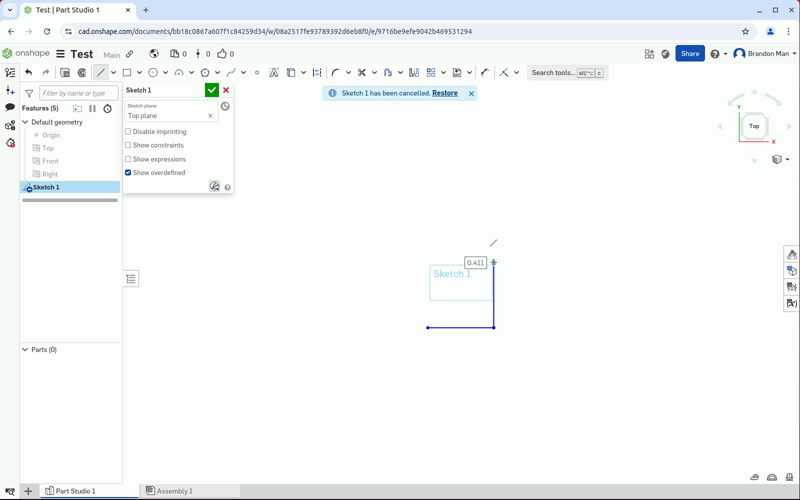
mouse_move(523, 261)
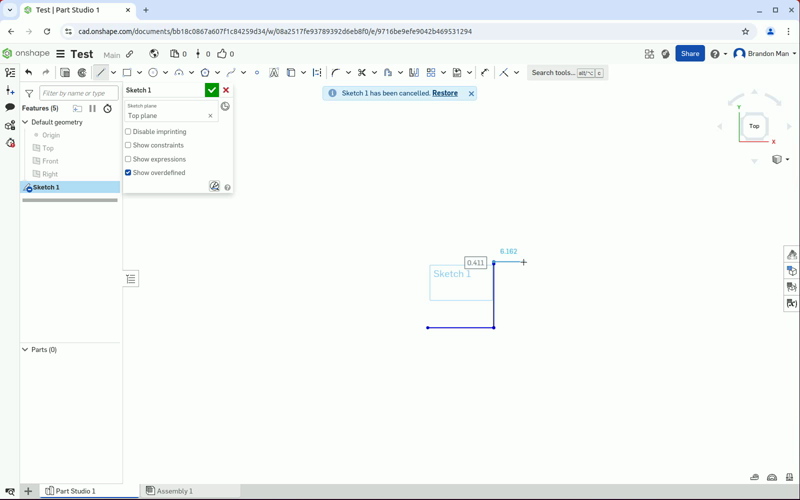
mouse_move(496, 261)
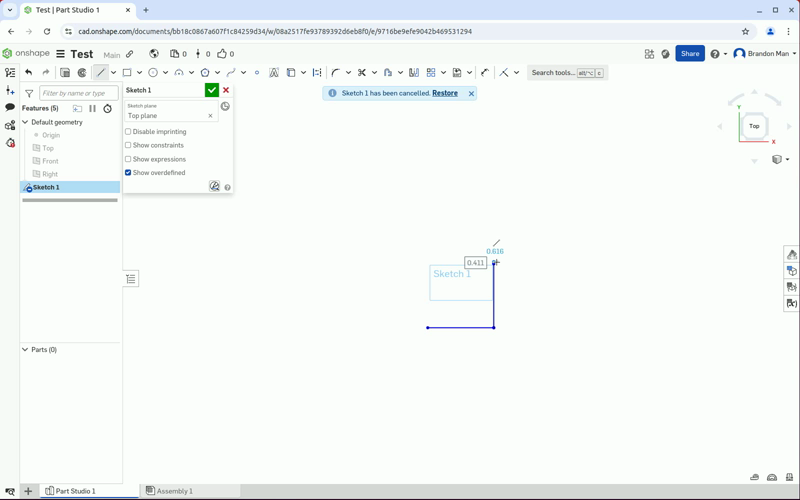
scroll(6)
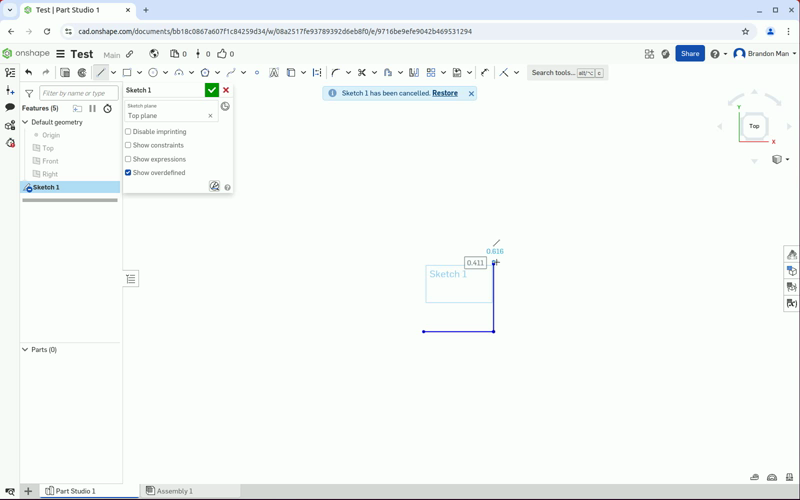
scroll(6)
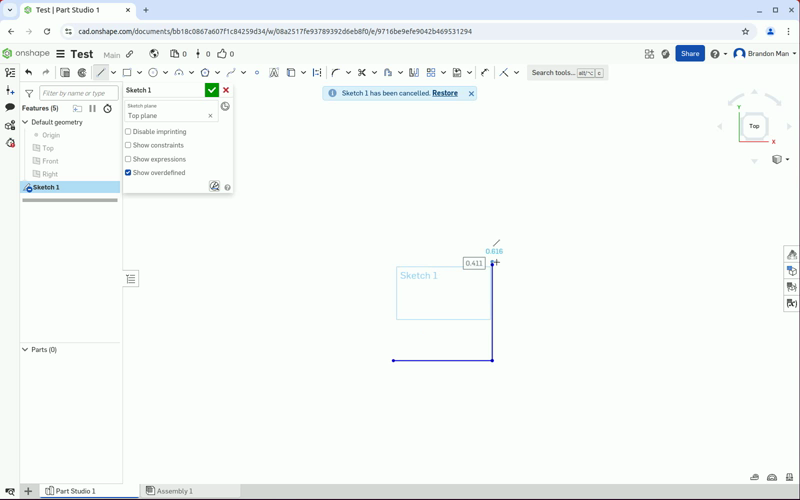
scroll(6)
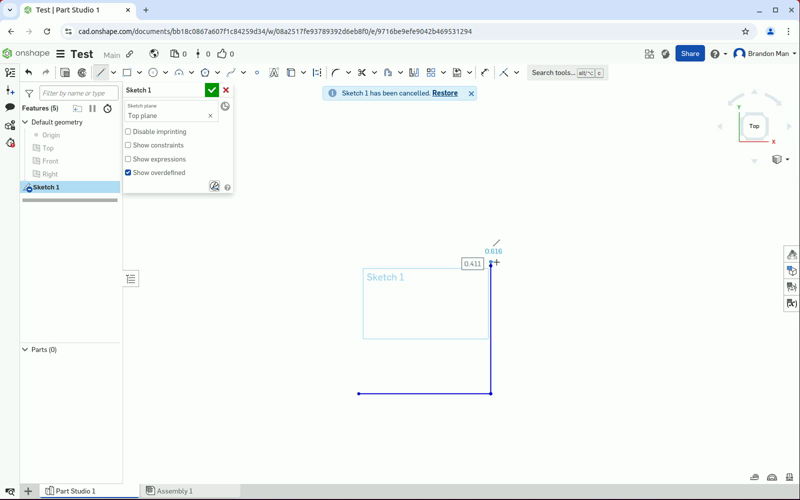
scroll(6)
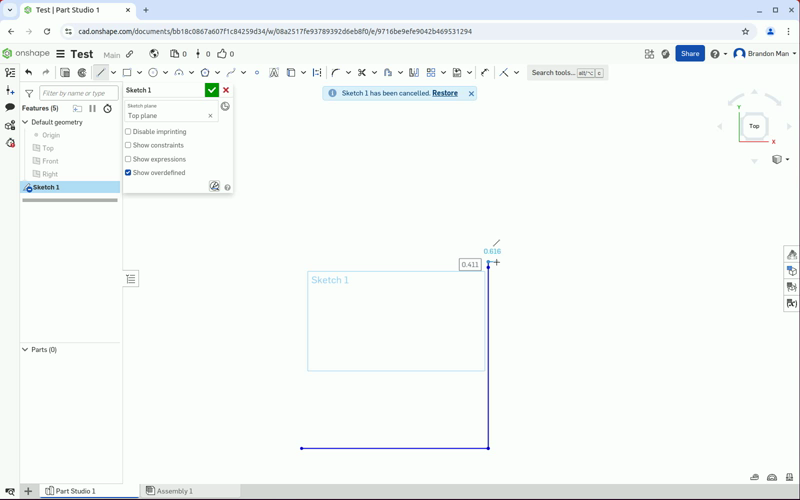
scroll(6)
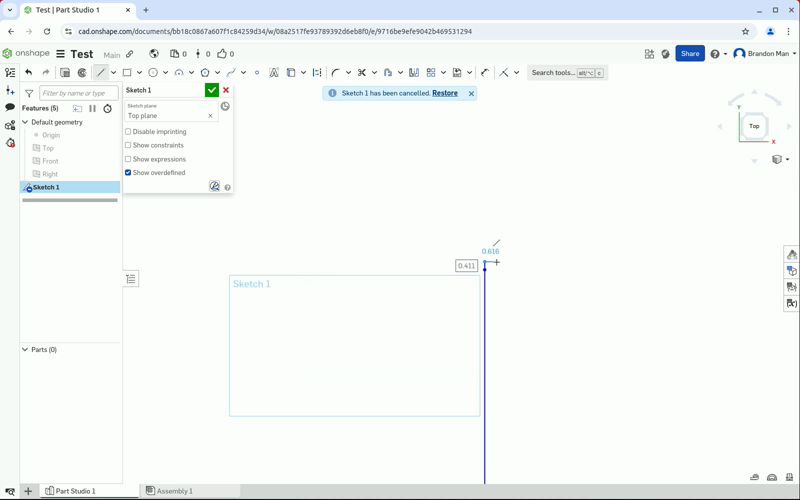
scroll(6)
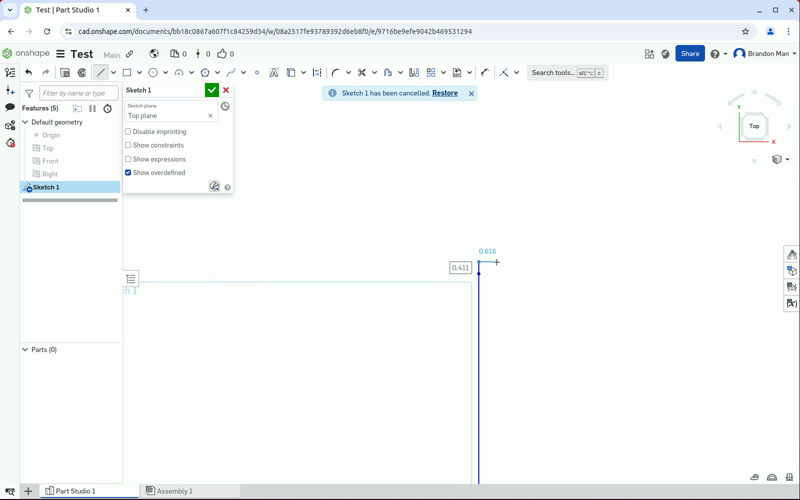
scroll(6)
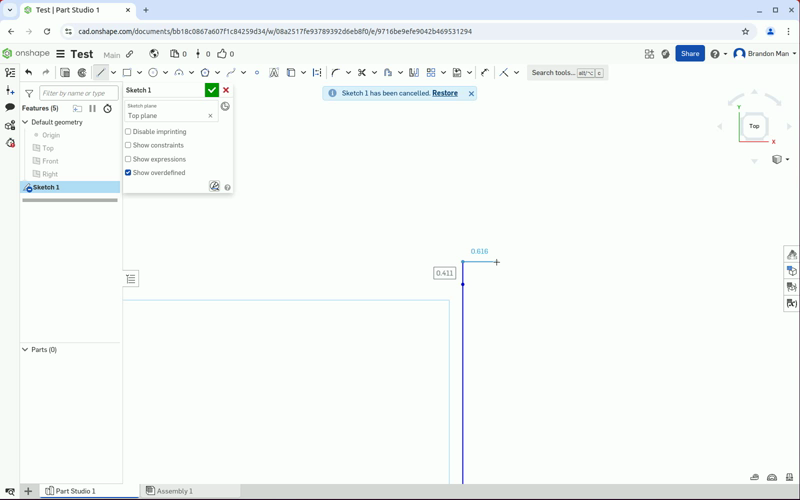
click(496, 261)
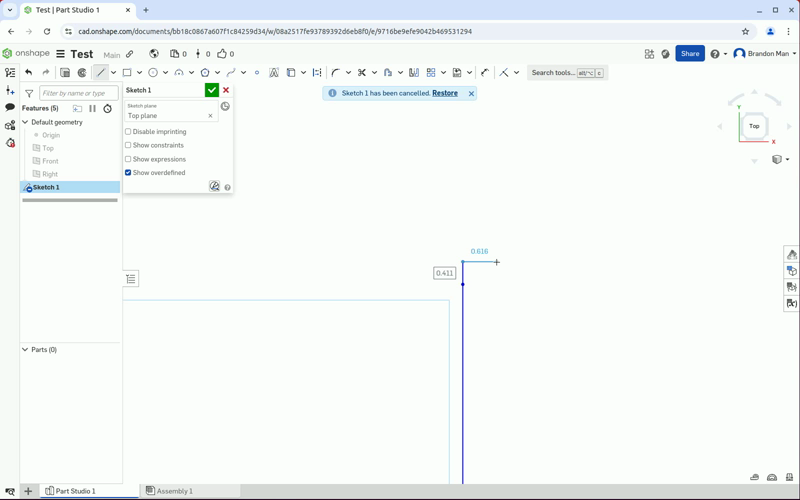
scroll(-6)
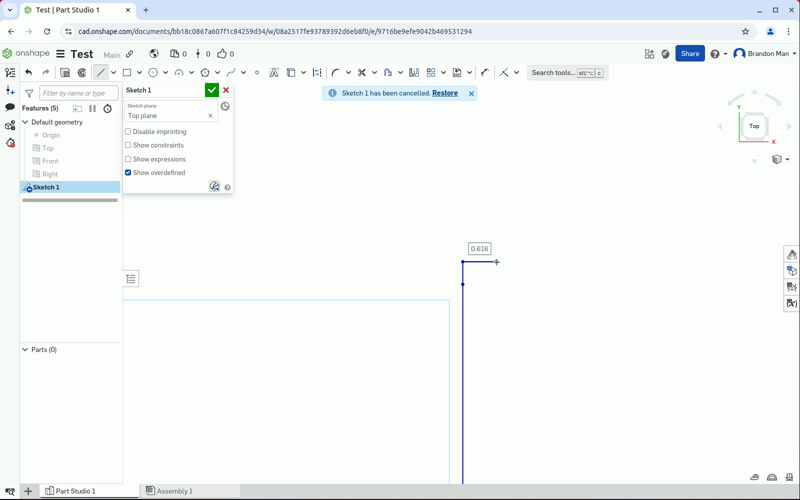
scroll(-6)
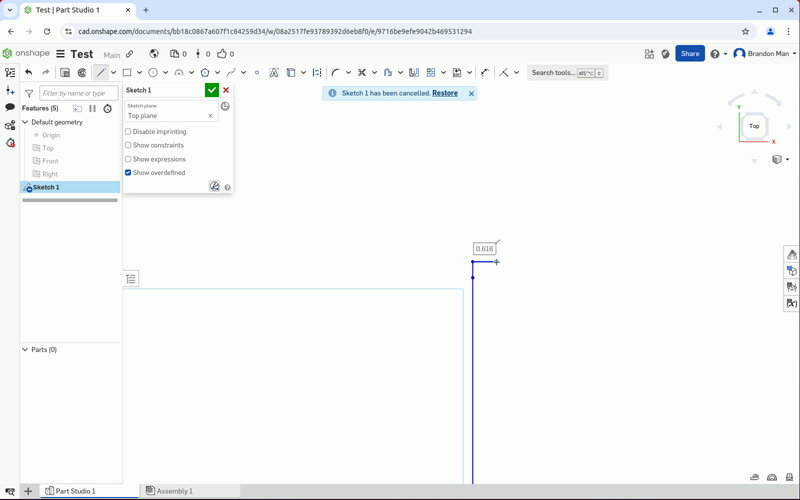
scroll(-6)
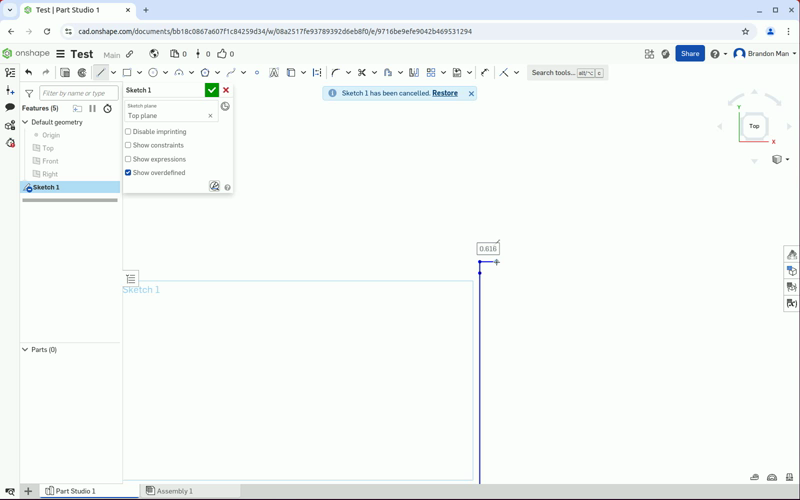
scroll(-6)
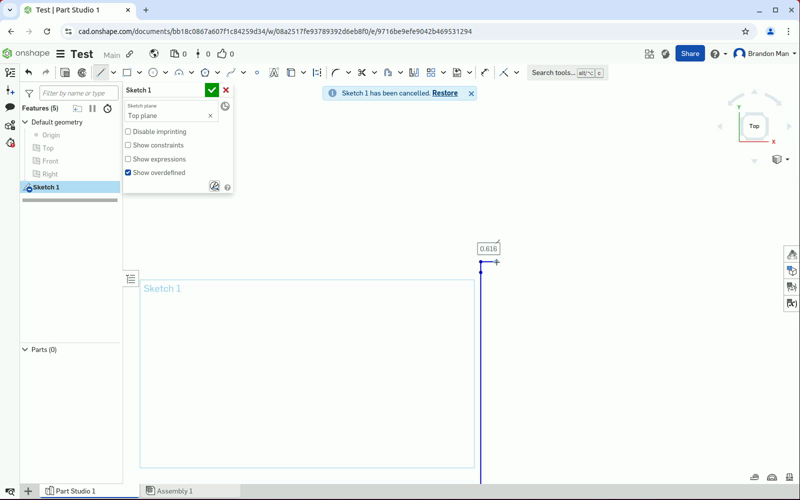
scroll(-6)
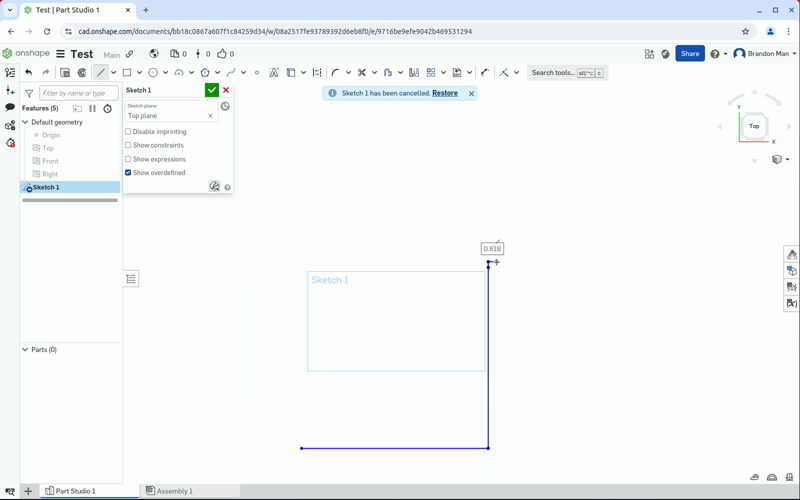
scroll(-6)
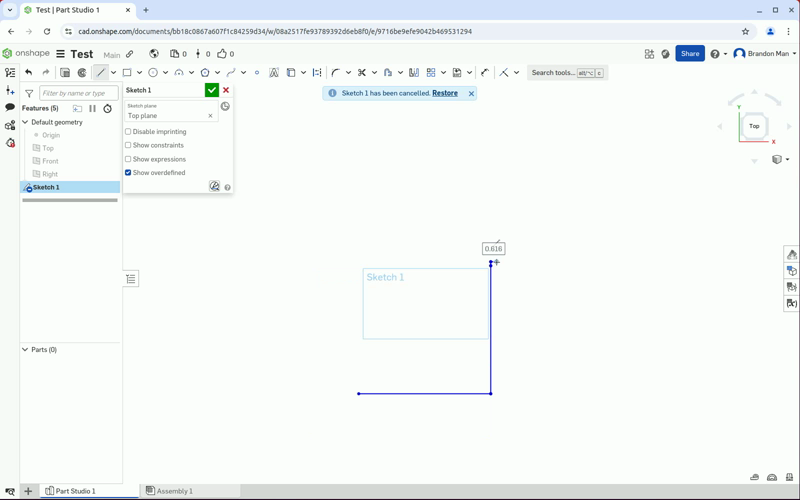
scroll(-6)
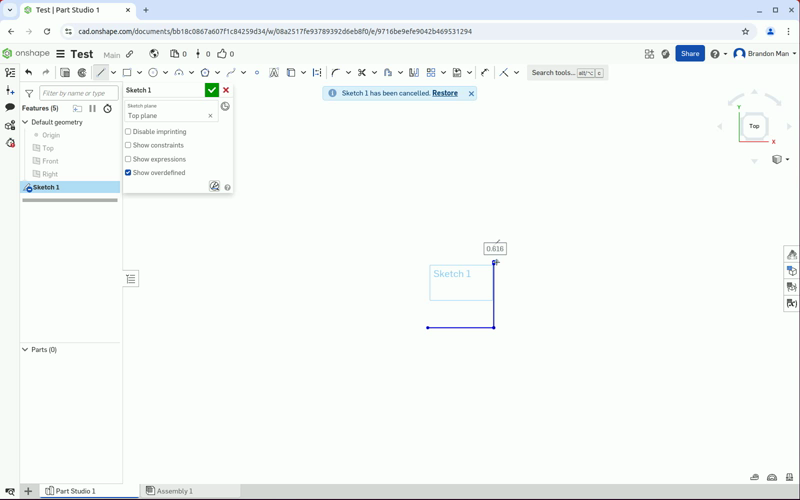
key_up(shift)
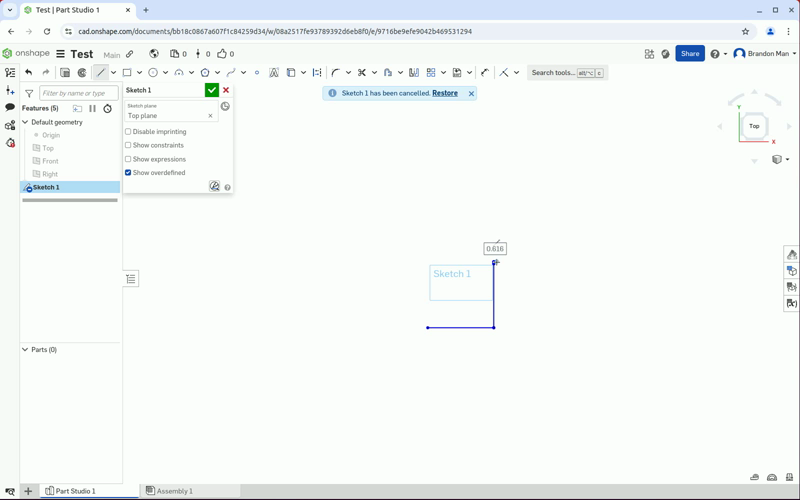
key_down(shift)
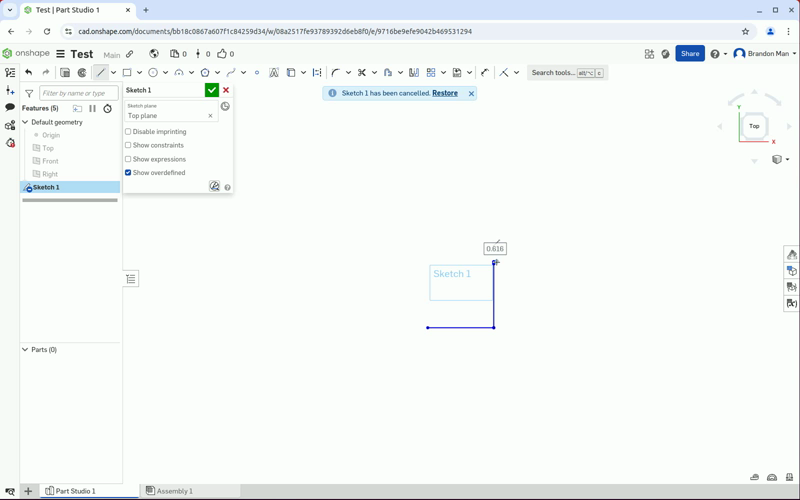
mouse_move(526, 261)
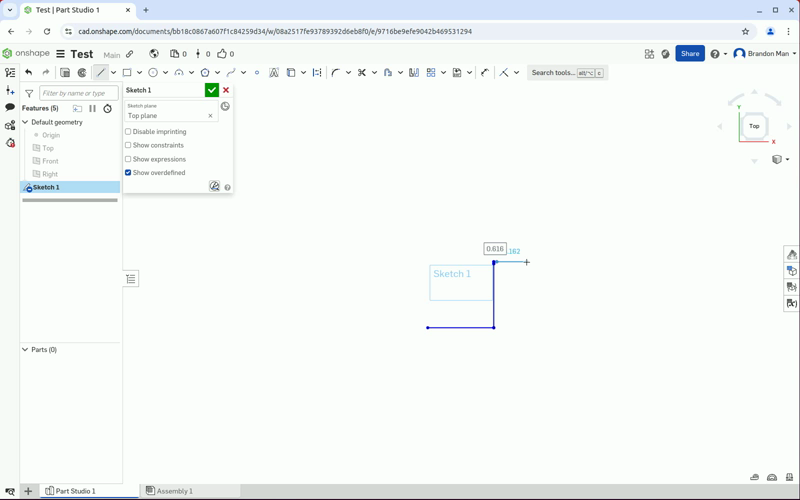
mouse_move(496, 235)
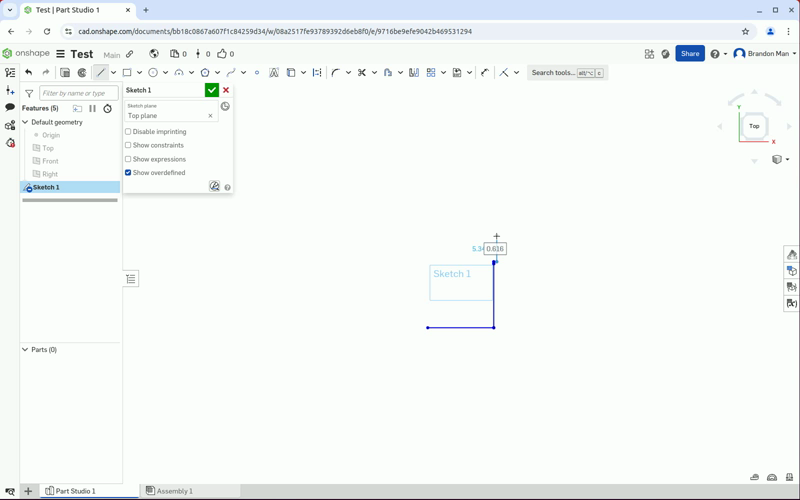
click(496, 235)
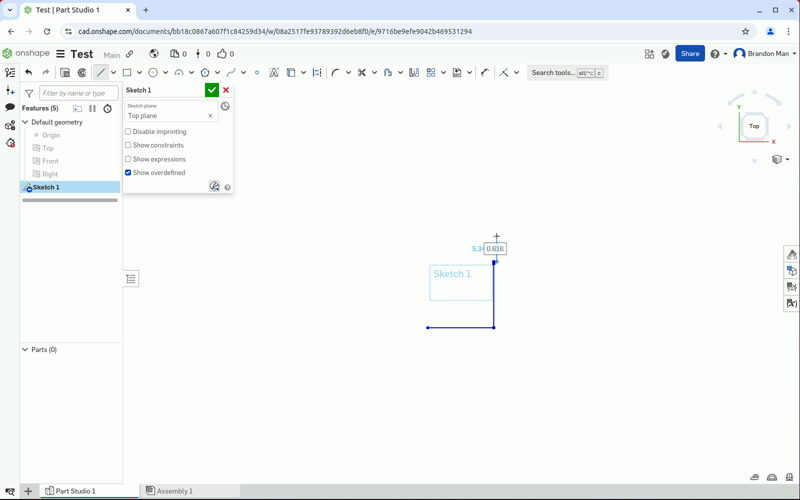
key_up(shift)
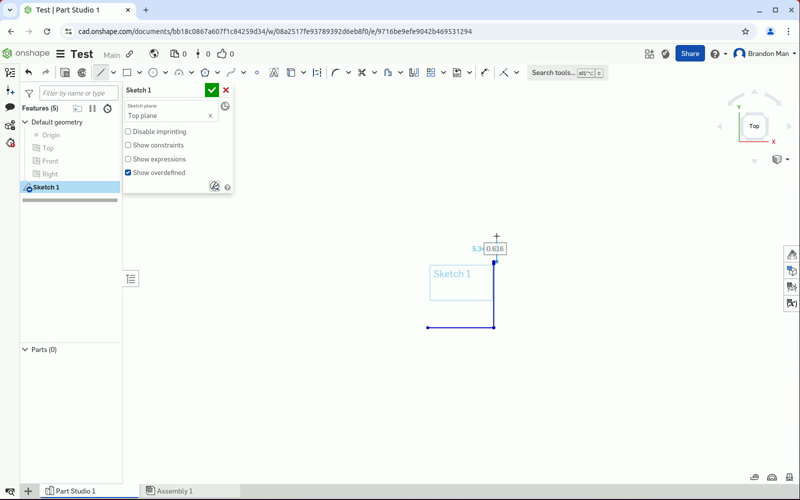
key_down(shift)
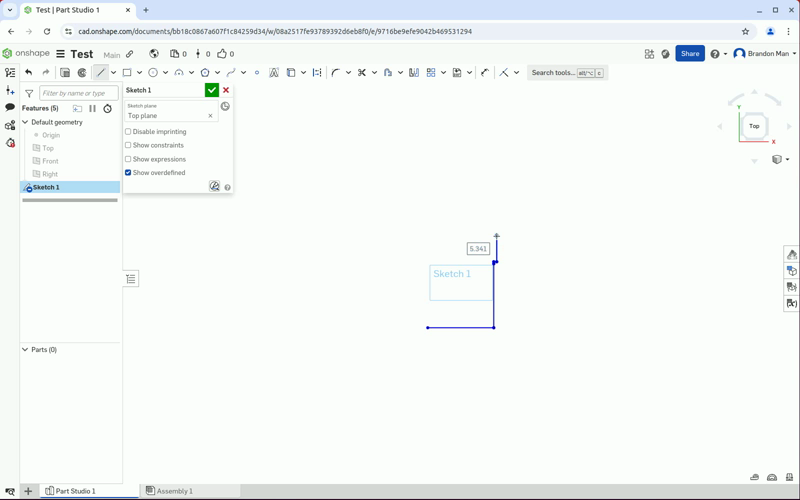
mouse_move(427, 235)
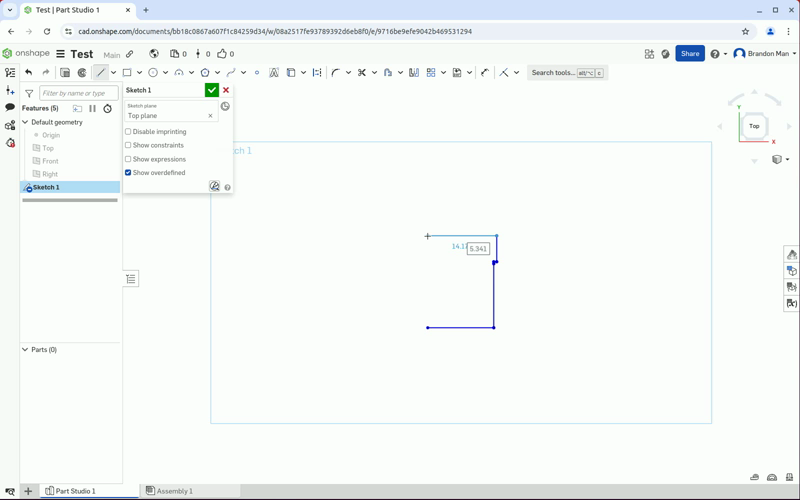
click(427, 235)
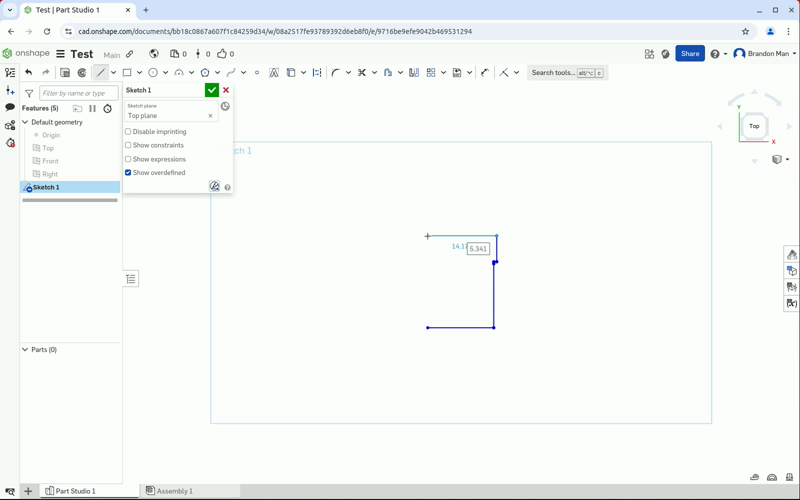
key_up(shift)
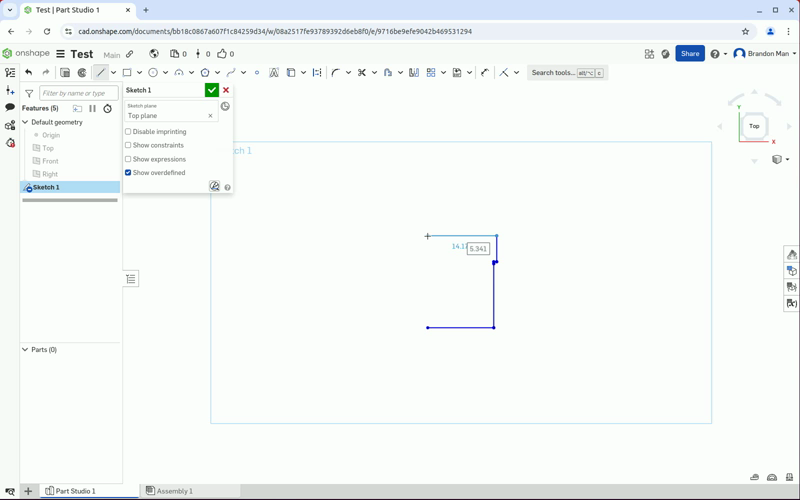
key_down(shift)
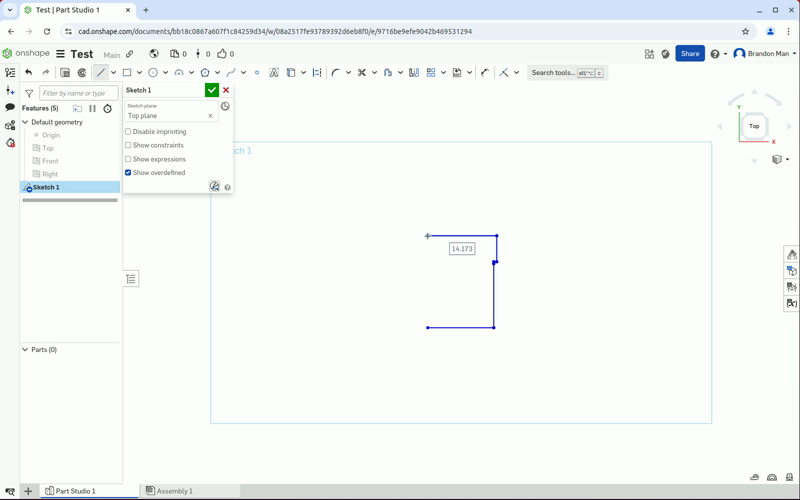
mouse_move(427, 327)
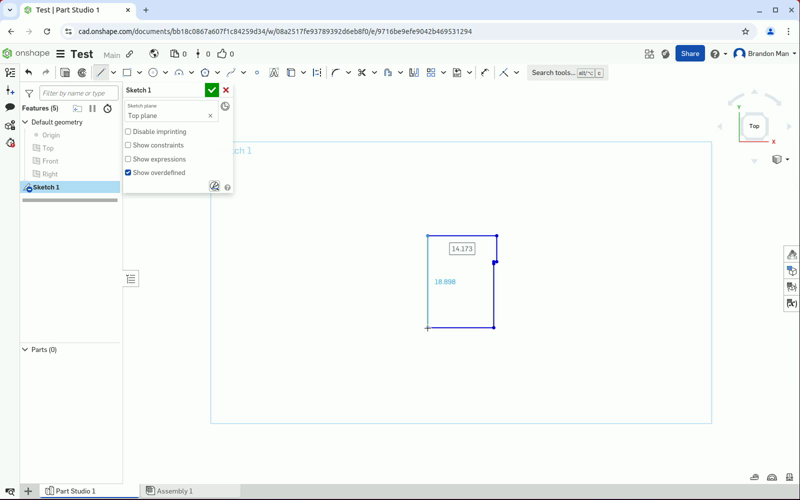
key_up(shift)
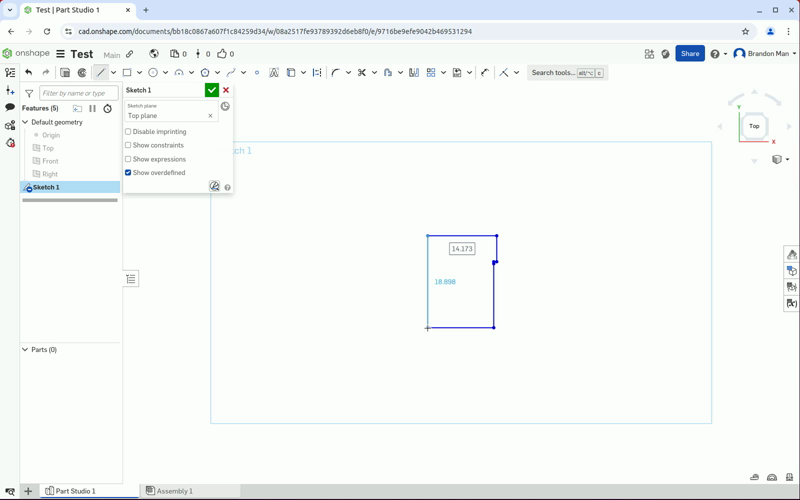
click(427, 327)
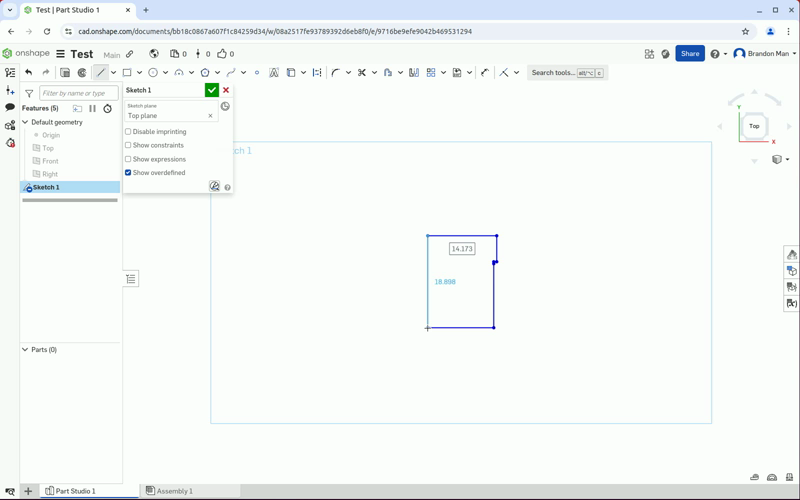
key(esc)
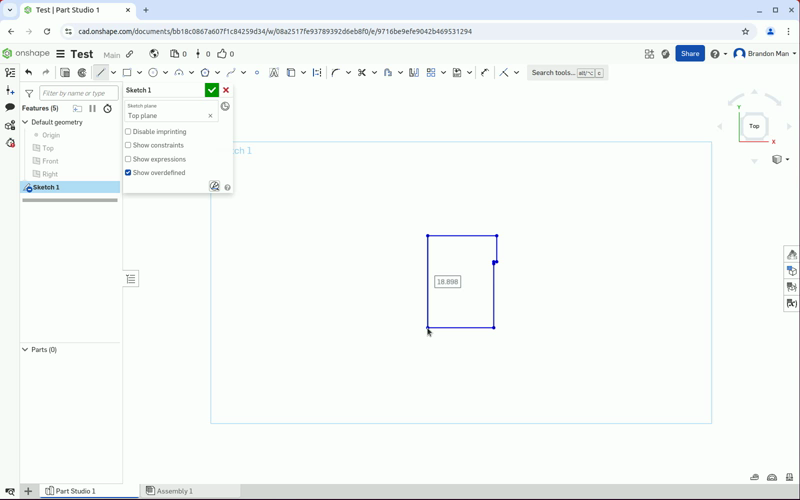
mouse_move(463, 240)
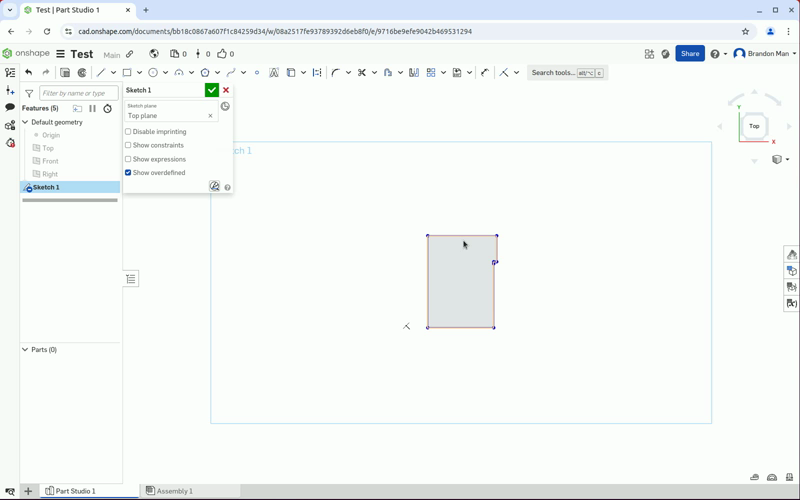
click(463, 240)
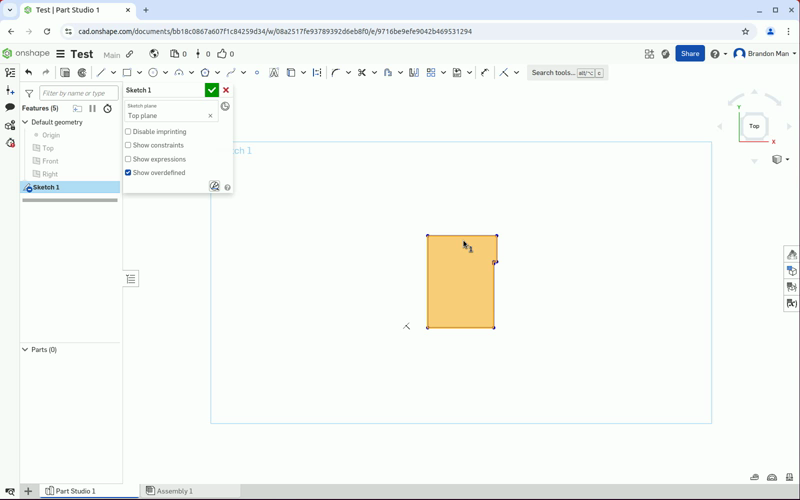
mouse_move(73, 352)
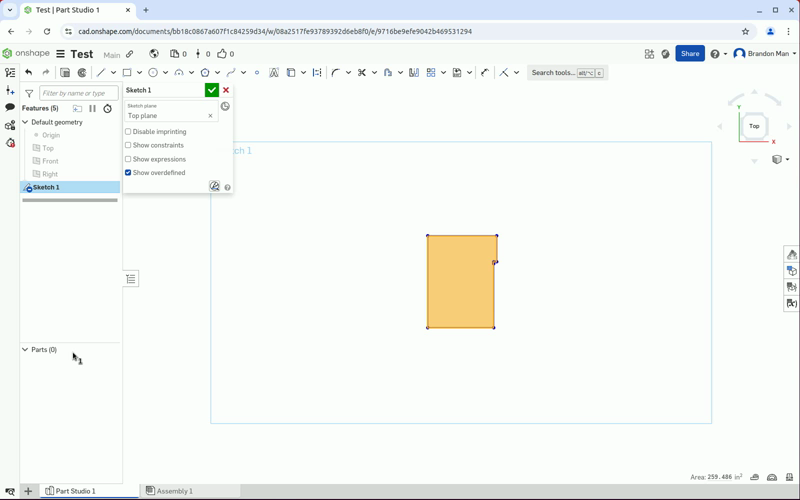
key(shift+y)
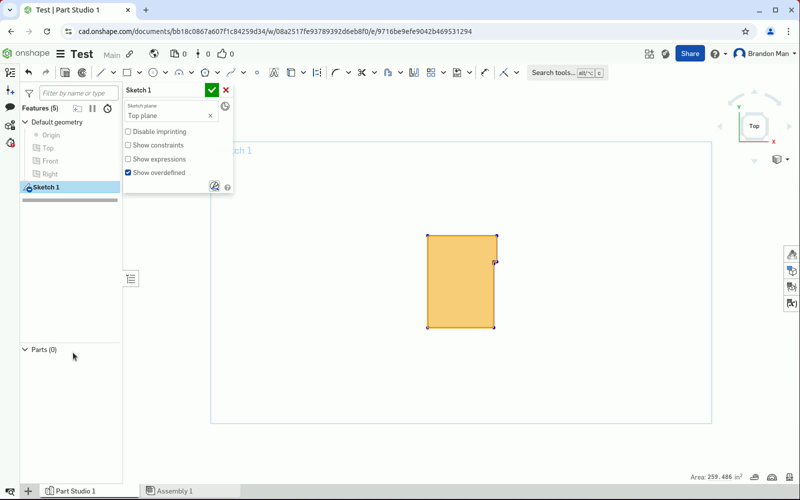
key(shift+e)
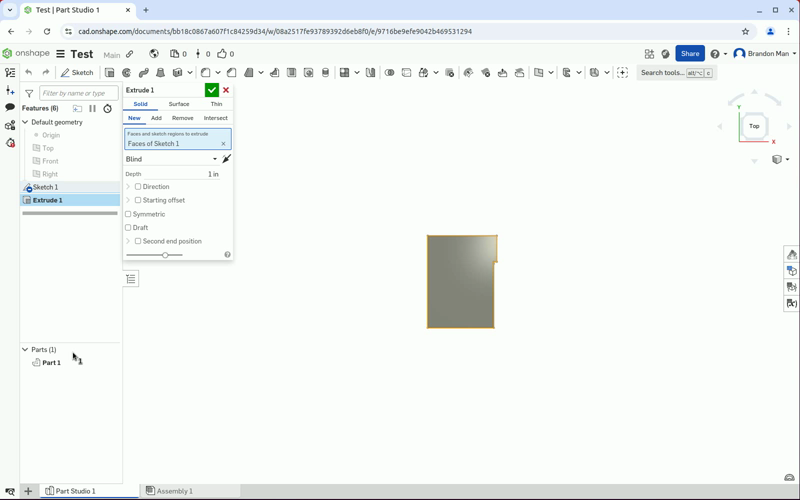
mouse_move(143, 106)
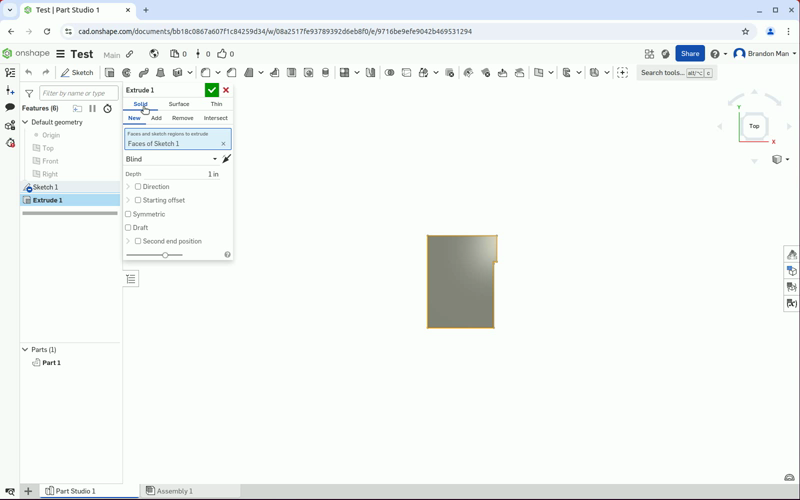
click(143, 106)
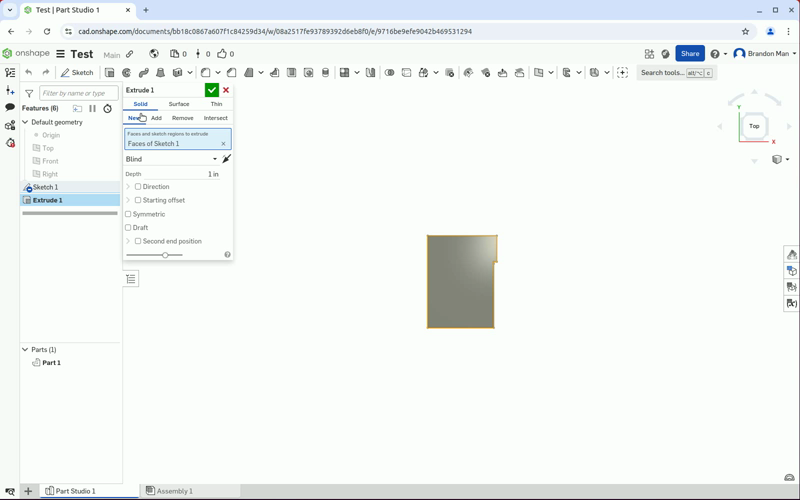
mouse_move(137, 120)
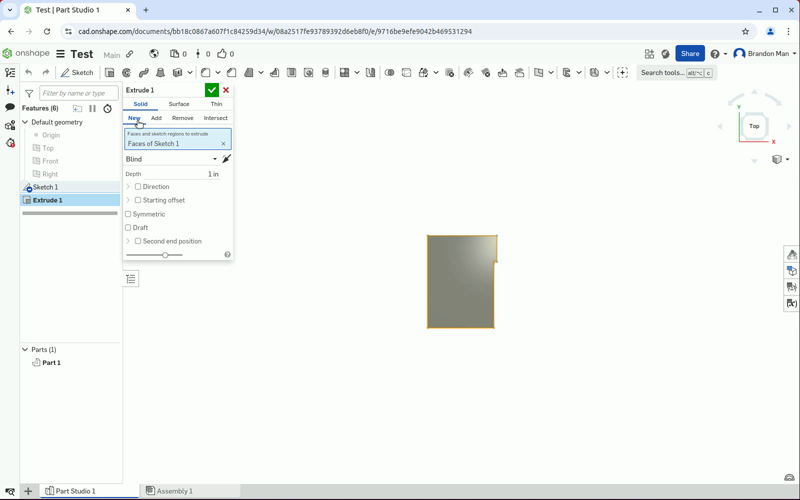
click(137, 120)
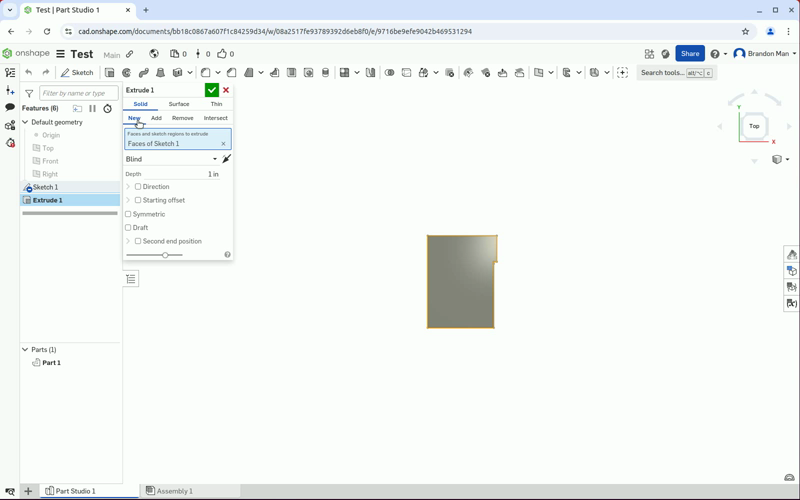
key(tab, 4)
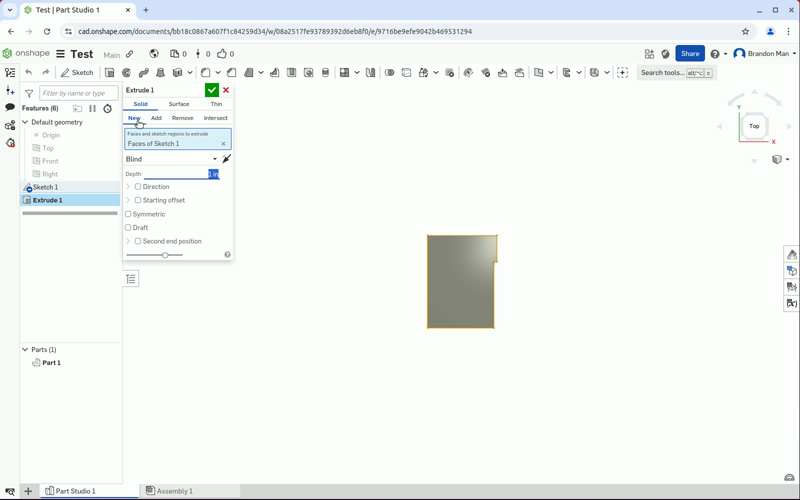
text(0.963)
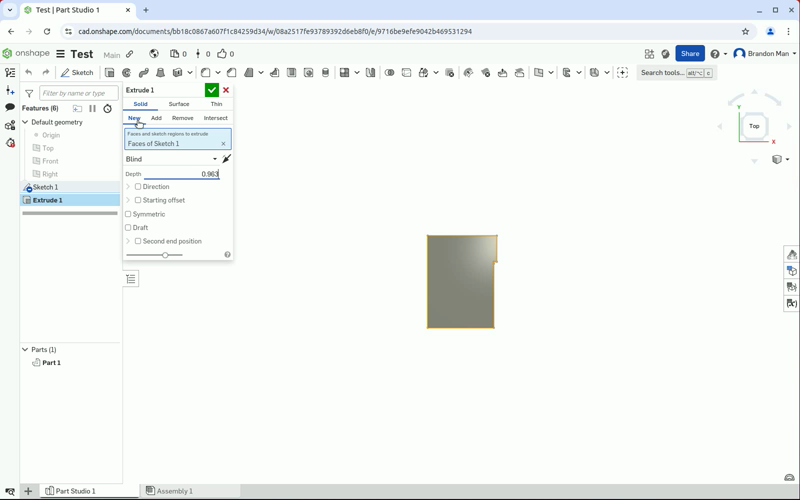
key(enter)
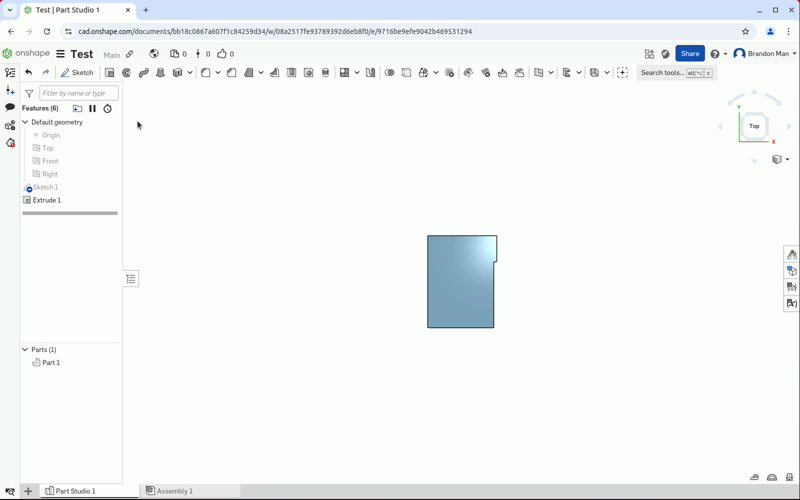
key(shift+h)
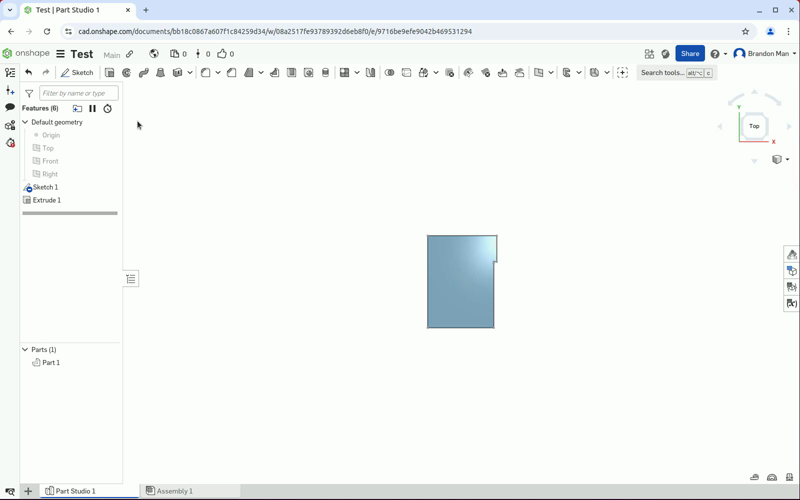
key(shift+h)
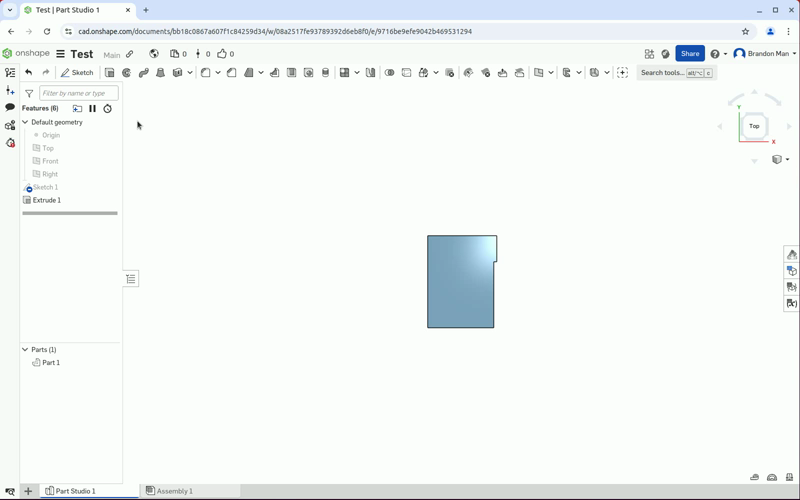
mouse_move(73, 189)
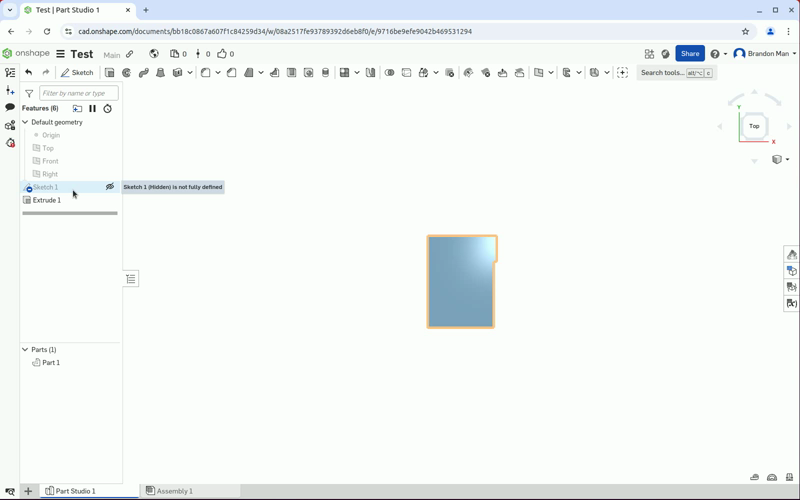
click(73, 189)
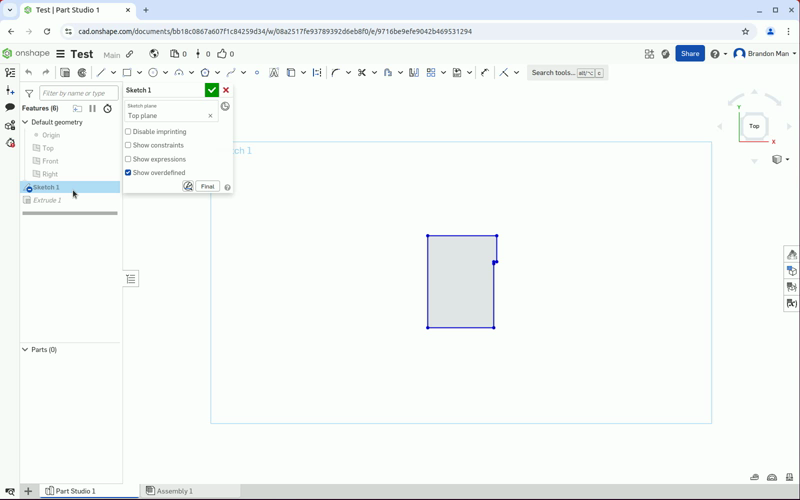
mouse_move(229, 92)
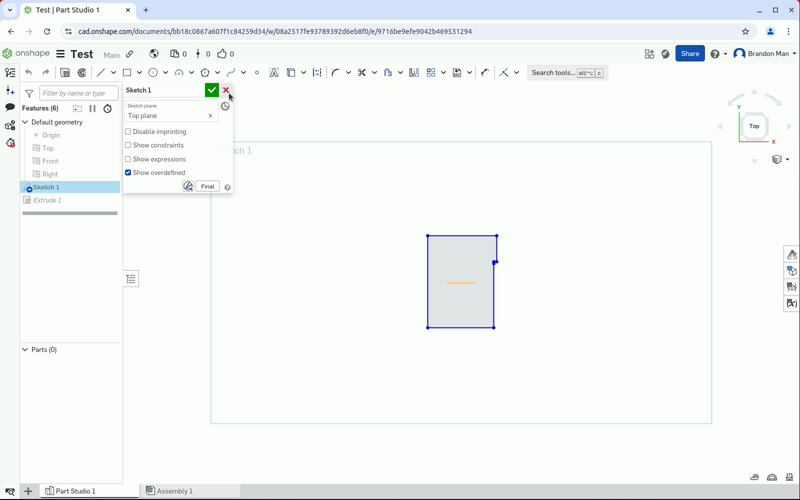
click(229, 92)
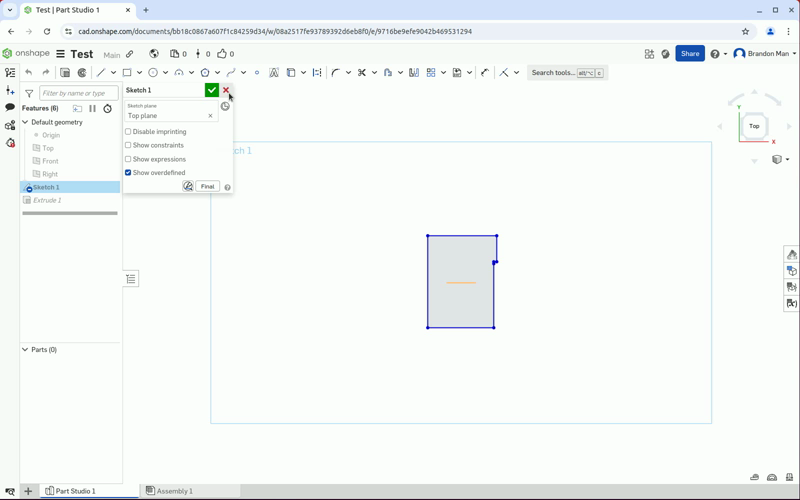
key(shift+s)
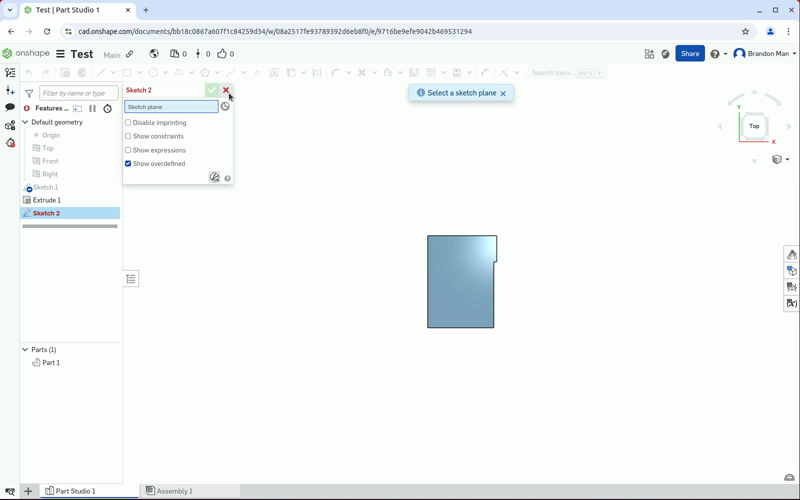
mouse_move(73, 150)
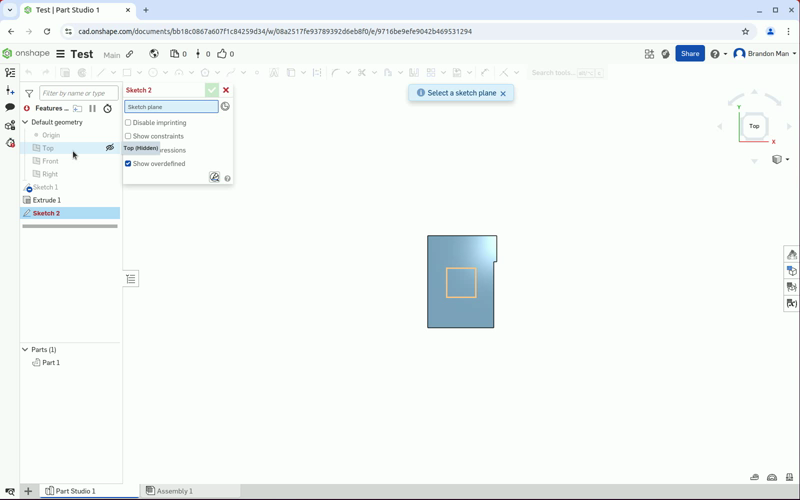
click(73, 150)
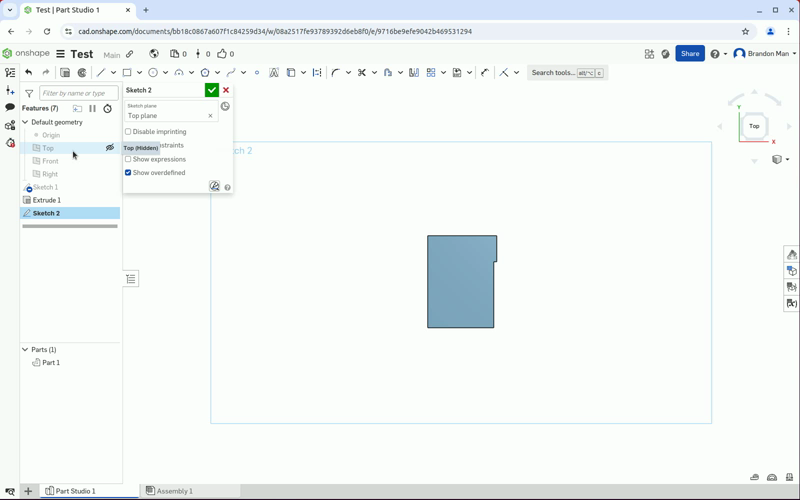
mouse_move(73, 352)
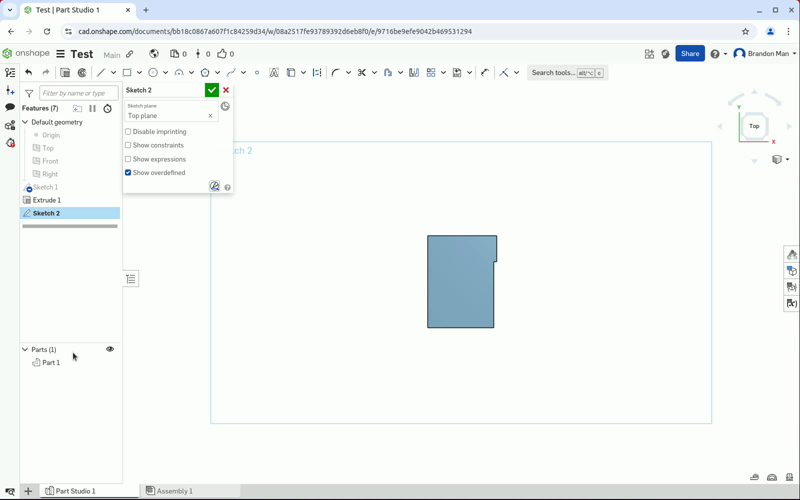
key(y)
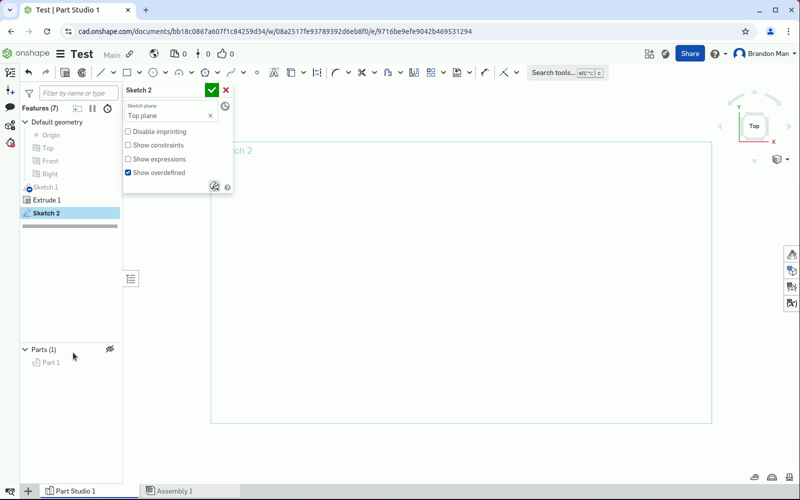
key(a)
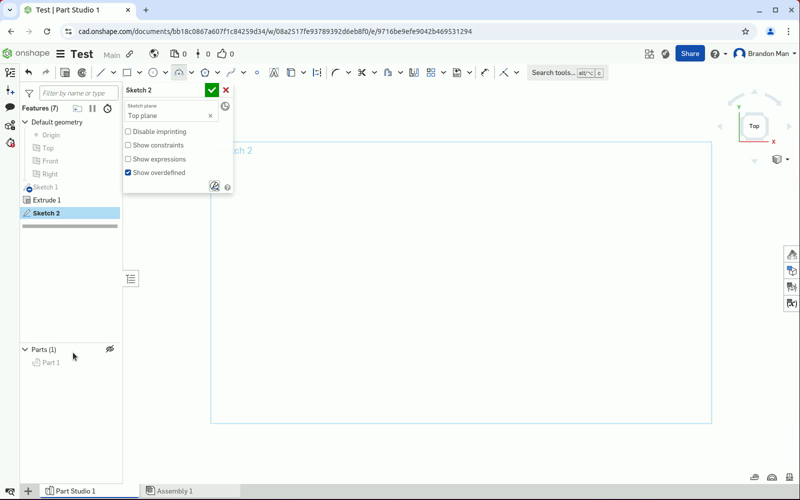
key_down(shift)
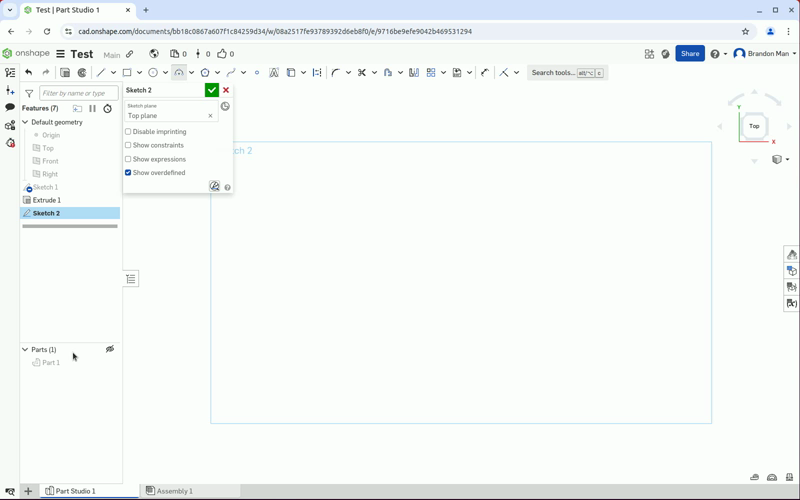
mouse_move(425, 325)
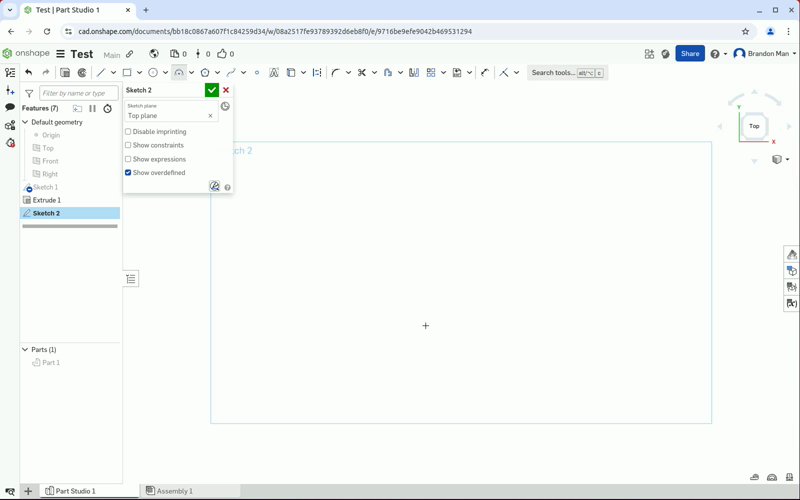
click(425, 325)
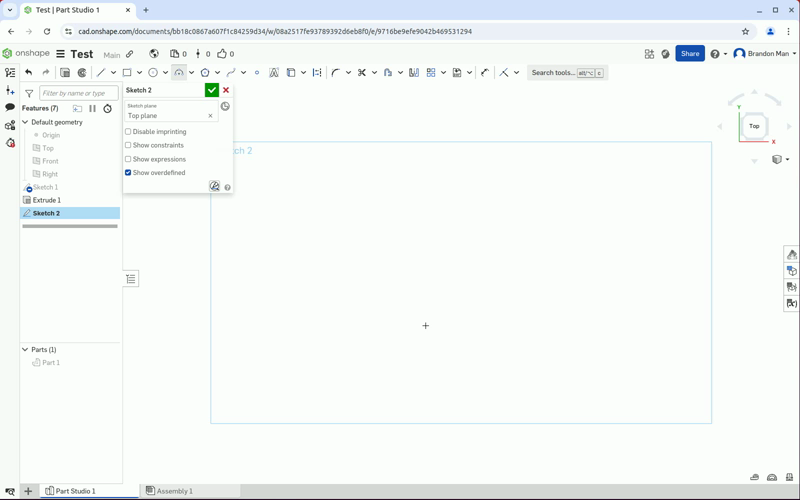
key_up(shift)
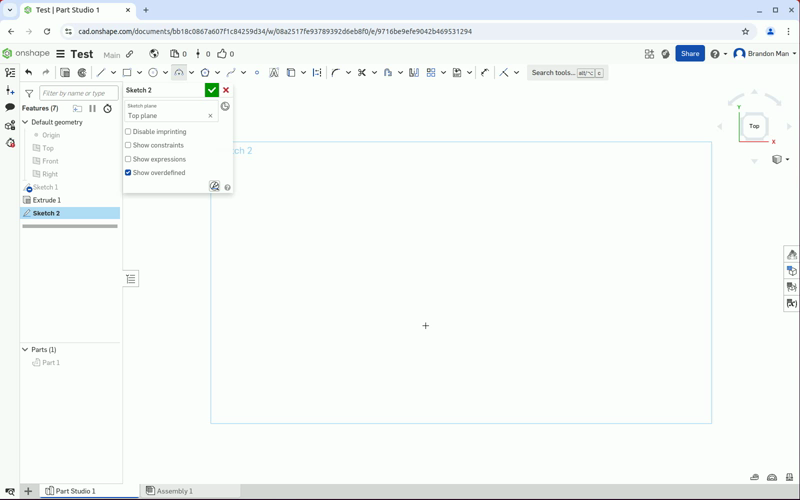
key_down(shift)
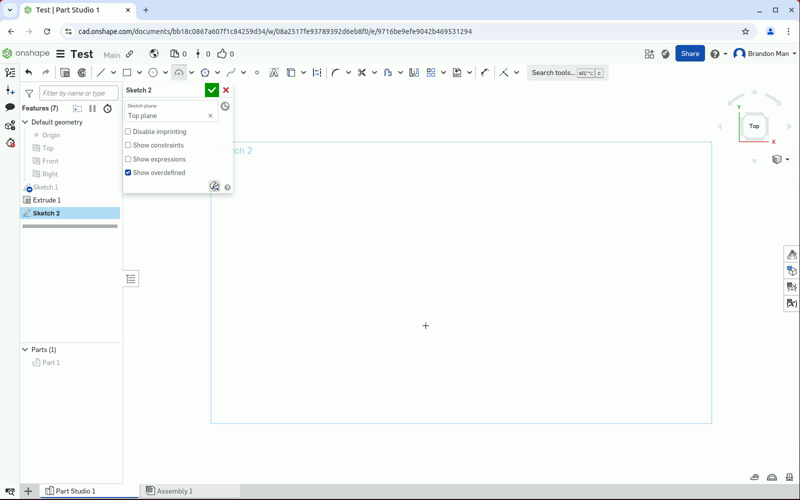
mouse_move(430, 329)
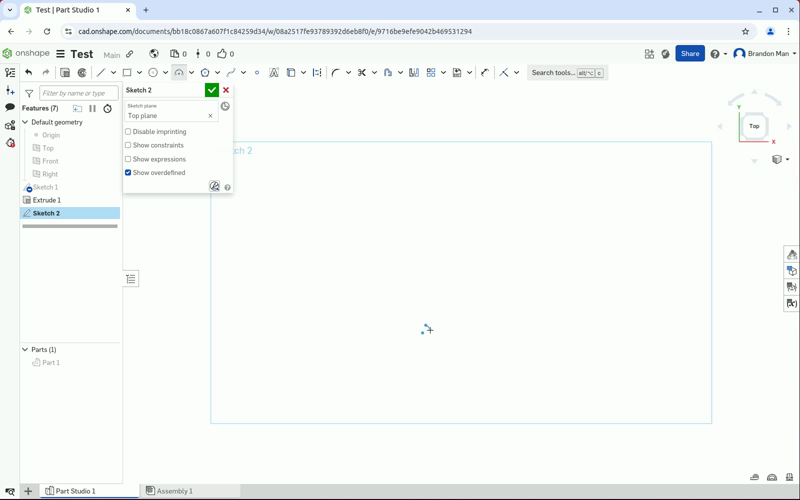
scroll(6)
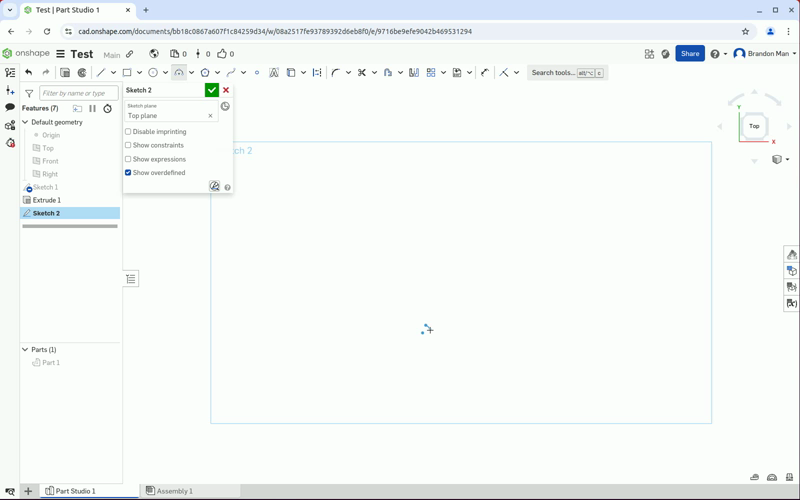
scroll(6)
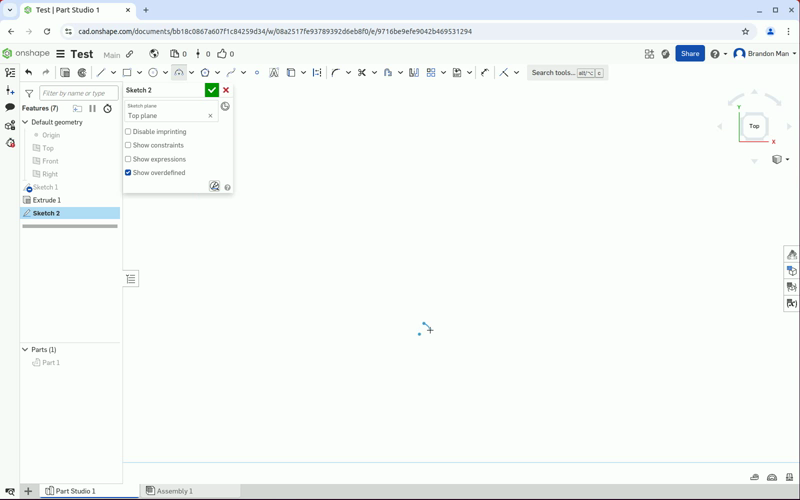
scroll(6)
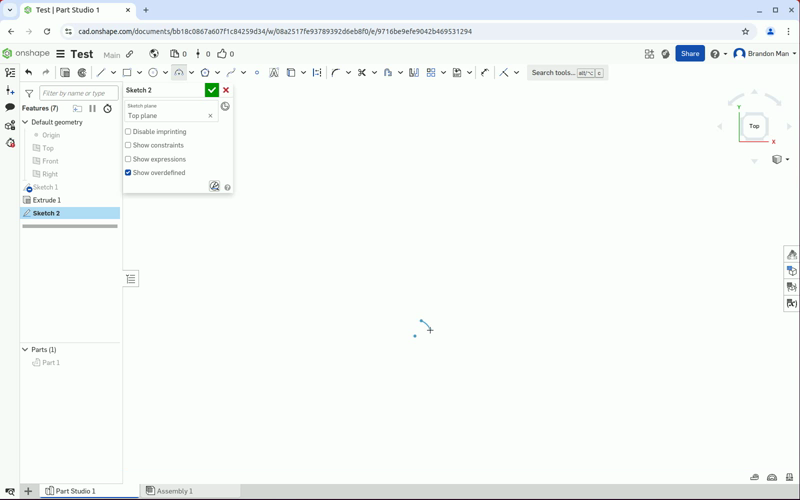
scroll(6)
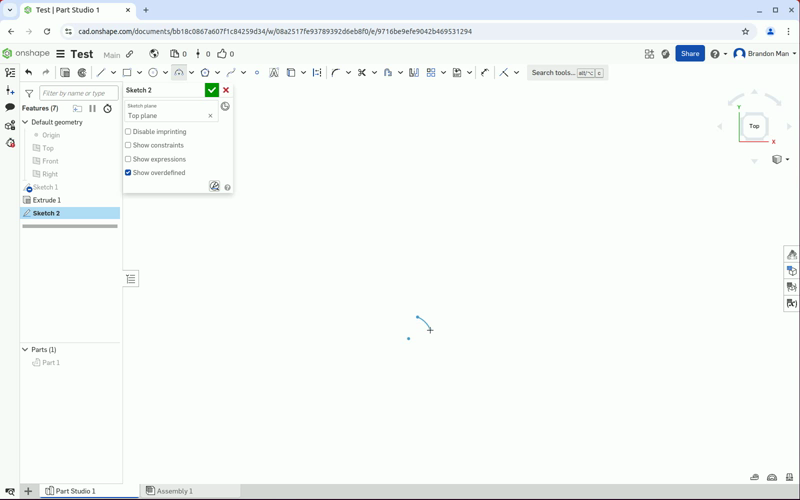
scroll(6)
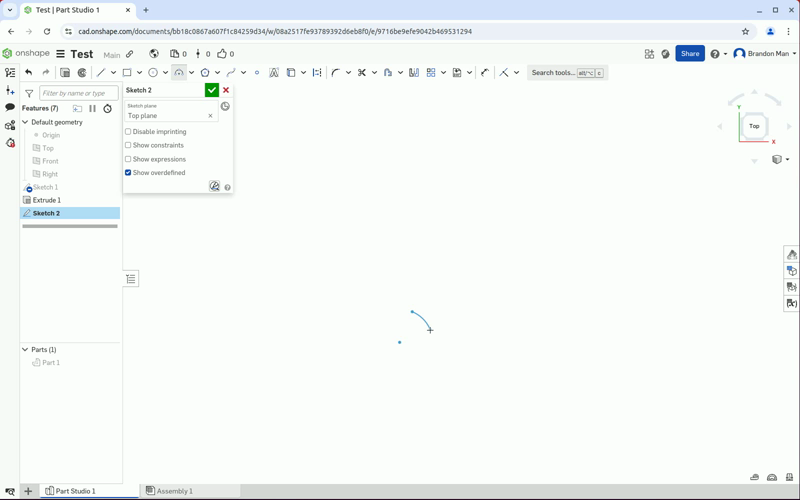
scroll(6)
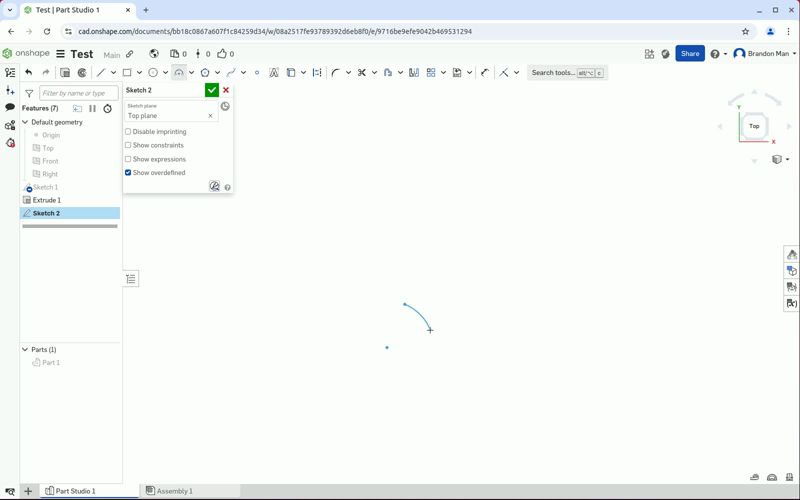
scroll(6)
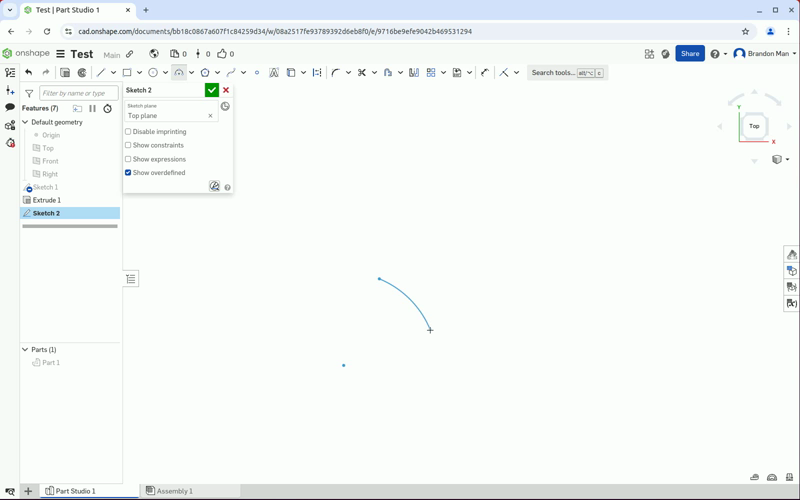
click(430, 329)
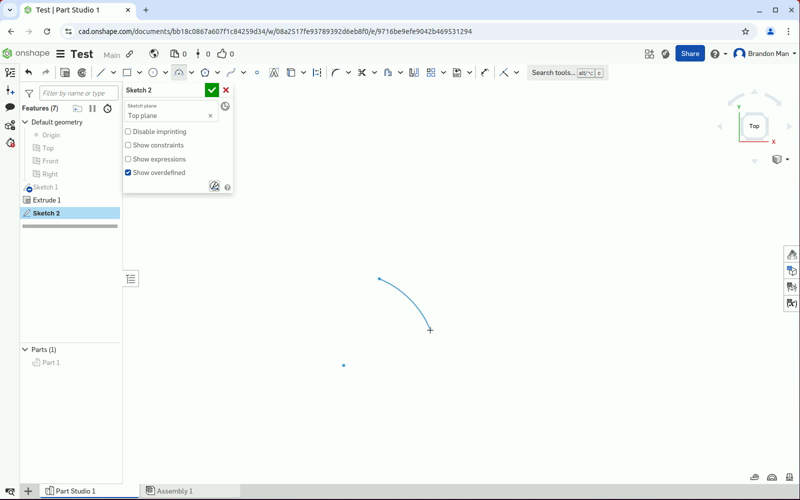
scroll(-6)
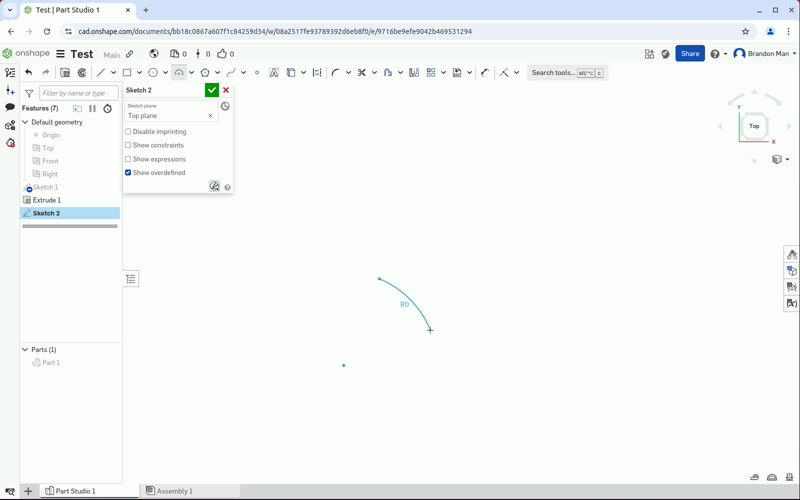
scroll(-6)
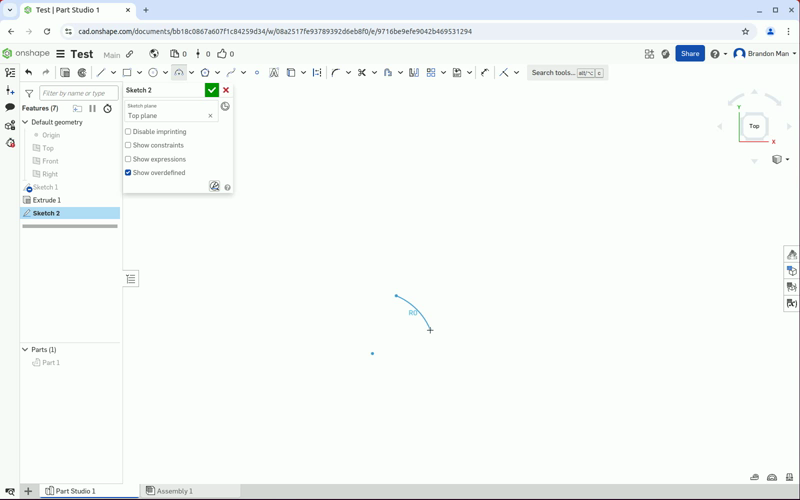
scroll(-6)
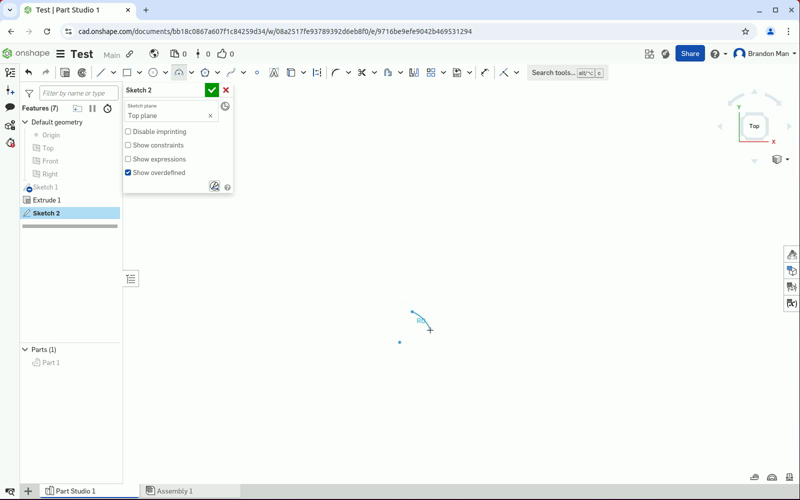
scroll(-6)
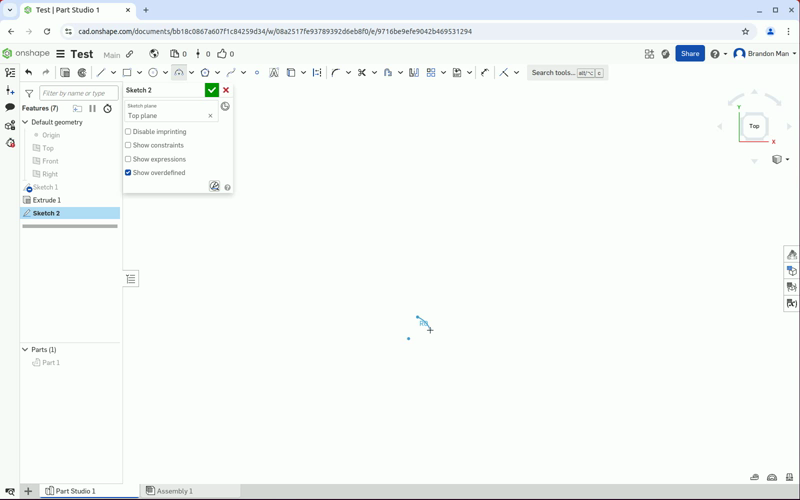
scroll(-6)
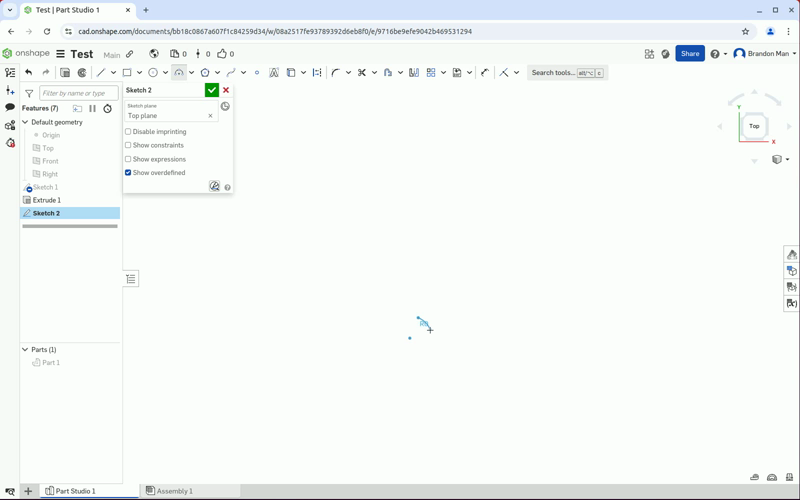
scroll(-6)
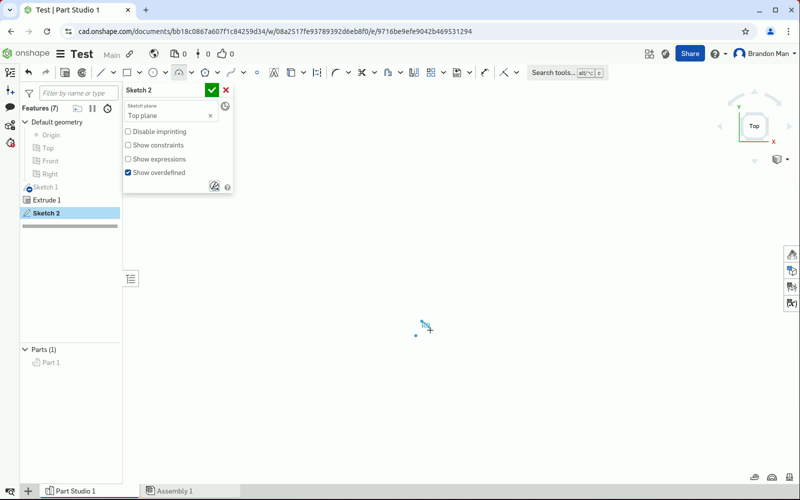
scroll(-6)
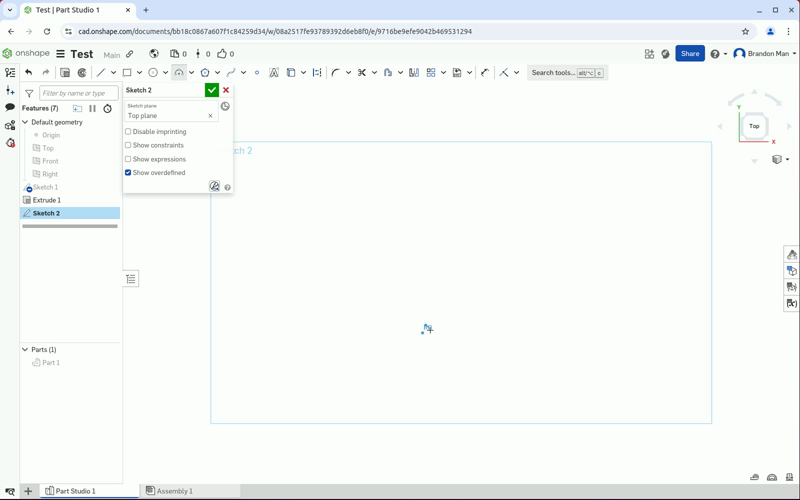
mouse_move(427, 328)
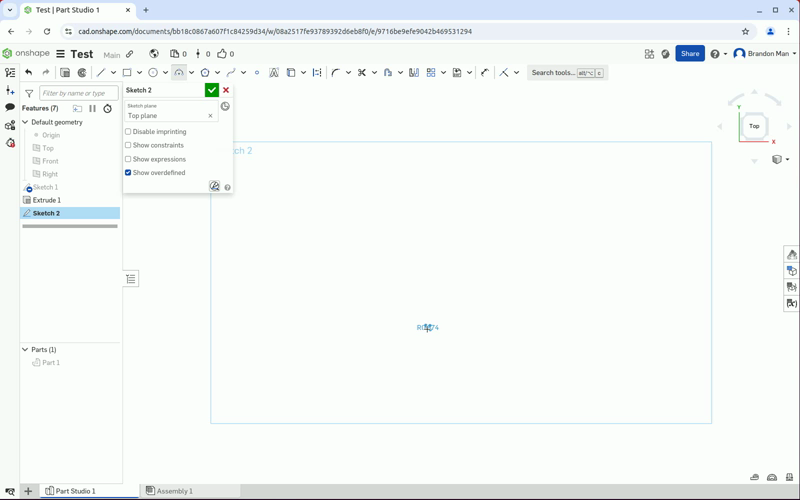
scroll(6)
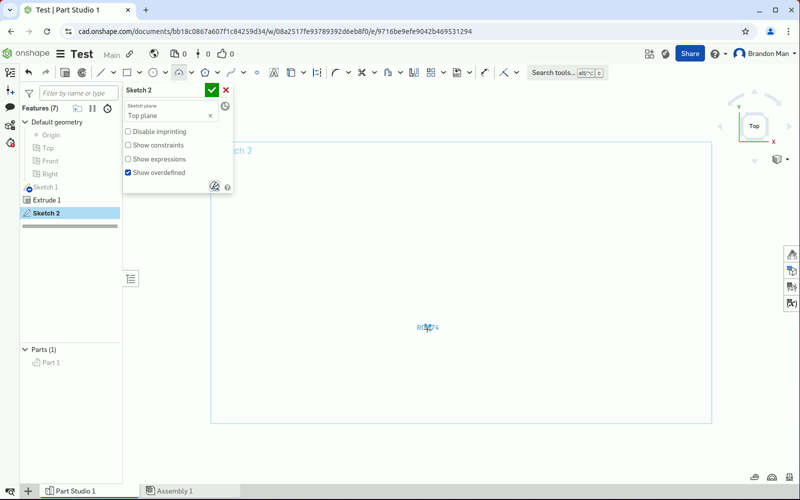
scroll(6)
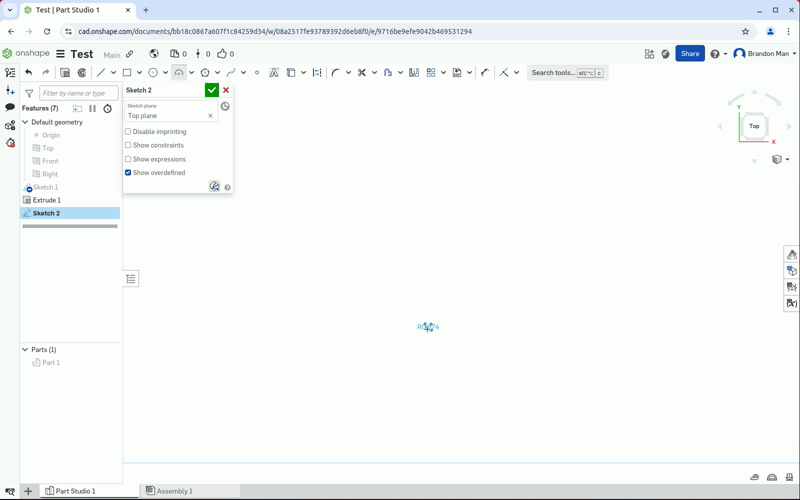
scroll(6)
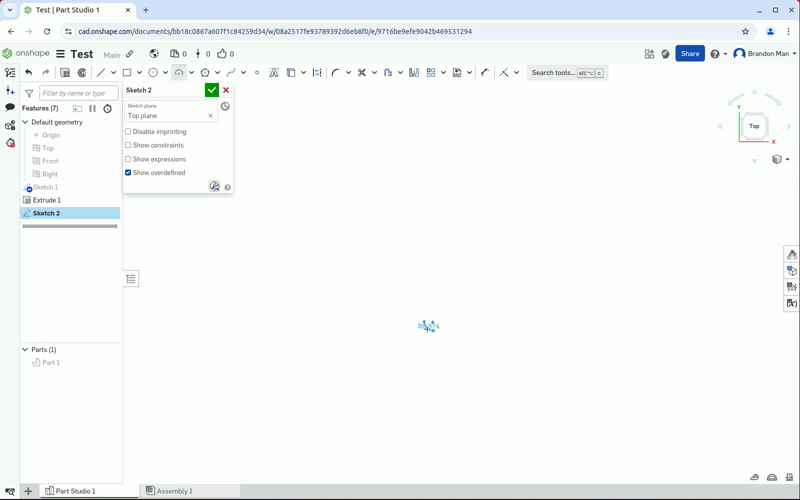
scroll(6)
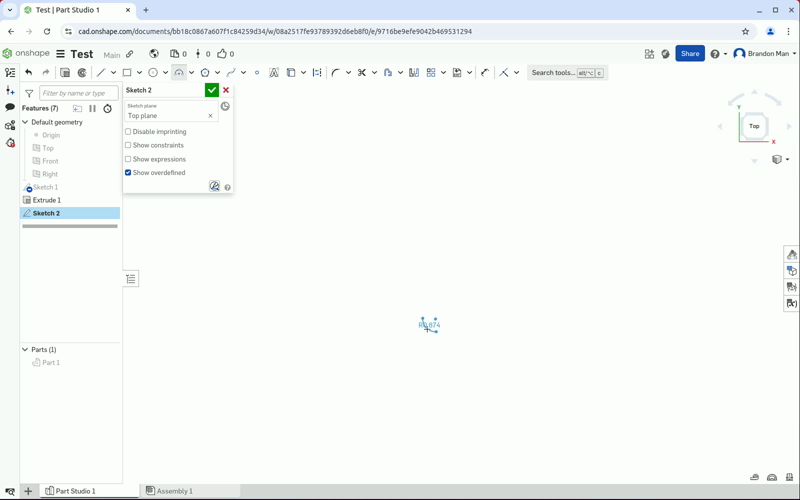
scroll(6)
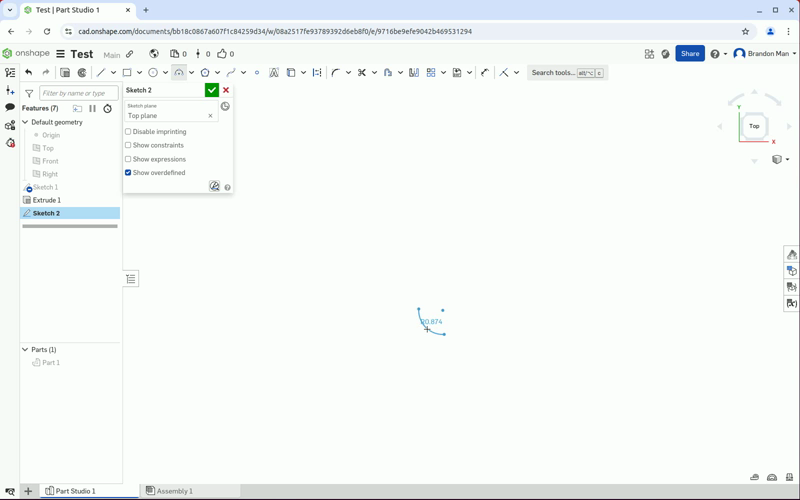
scroll(6)
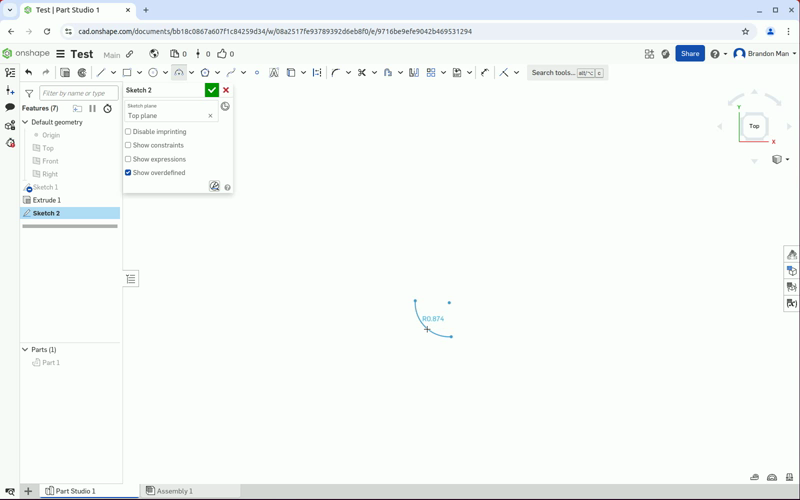
scroll(6)
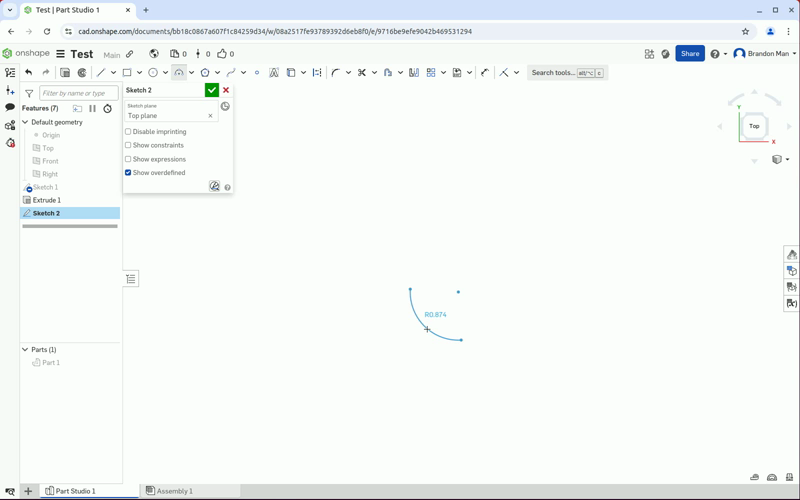
click(427, 328)
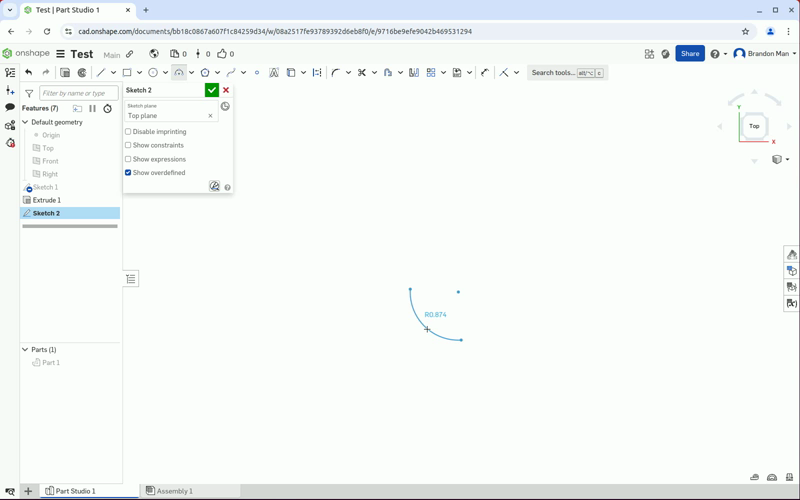
scroll(-6)
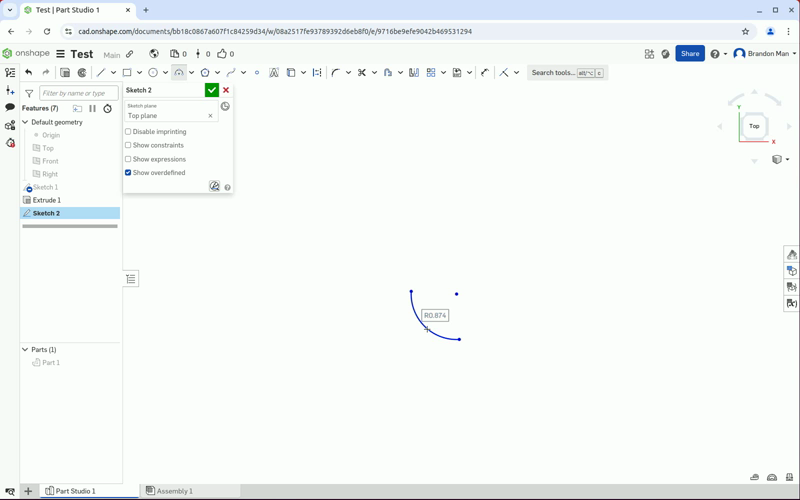
scroll(-6)
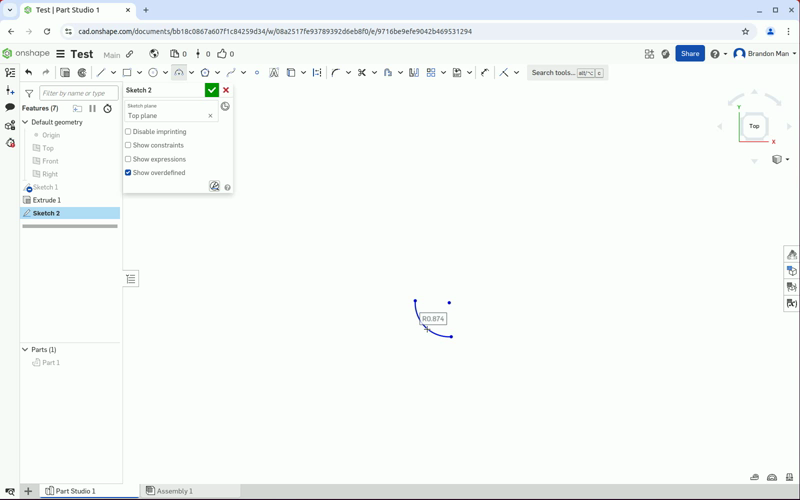
scroll(-6)
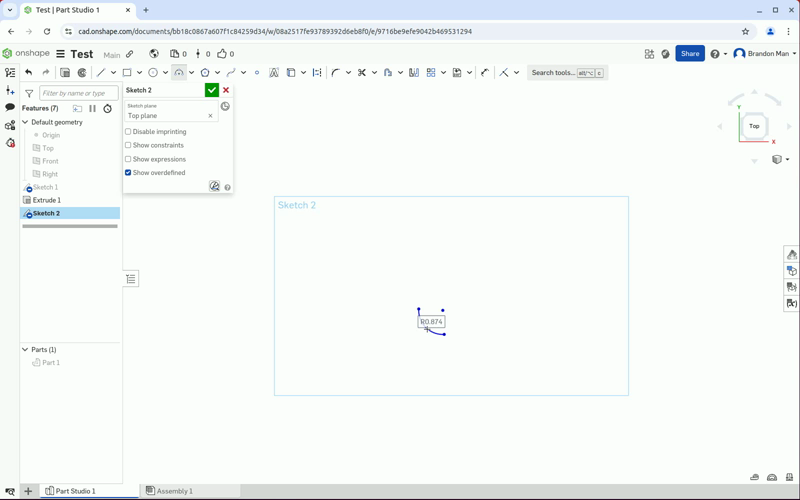
scroll(-6)
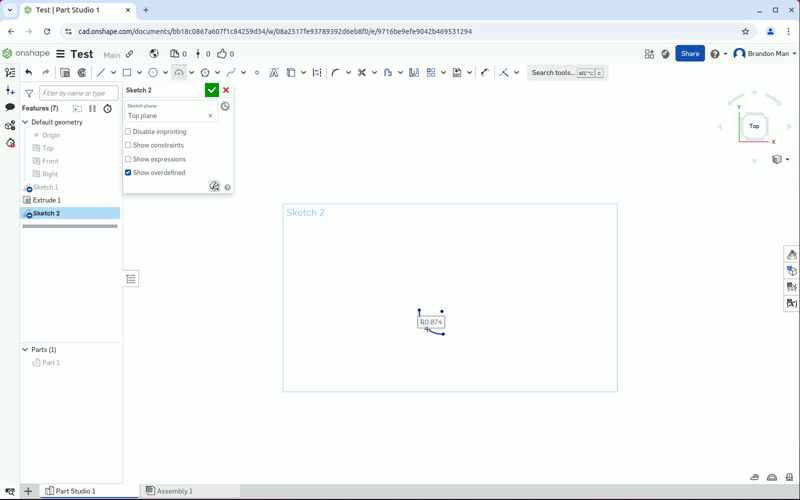
scroll(-6)
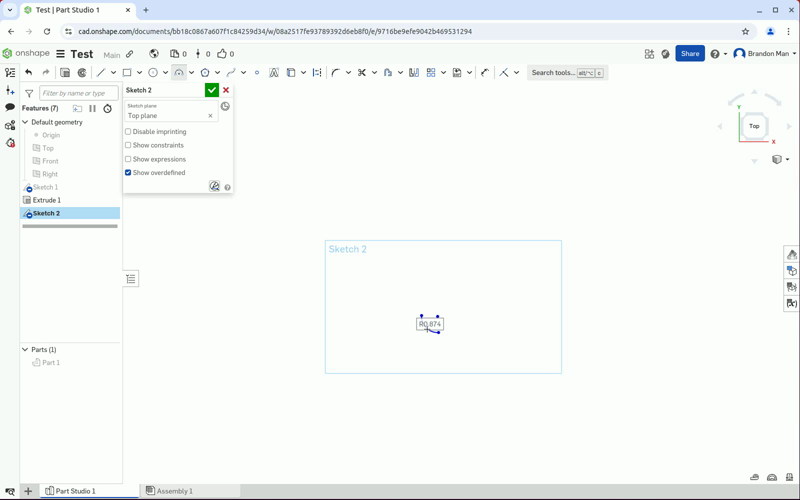
scroll(-6)
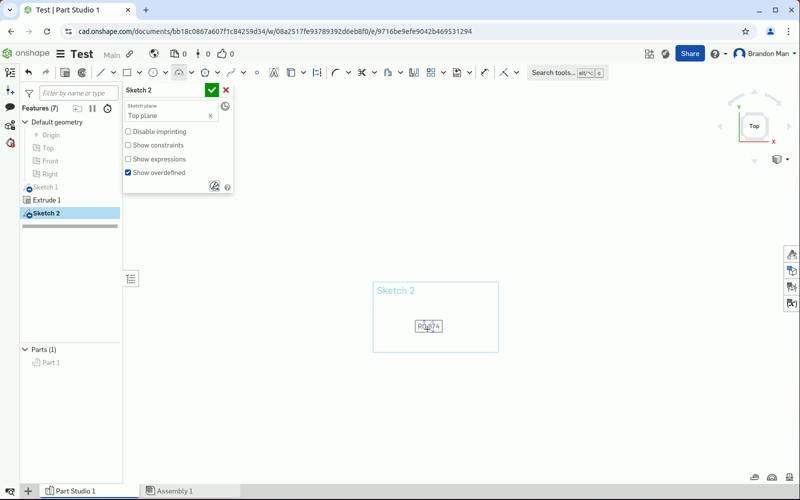
scroll(-6)
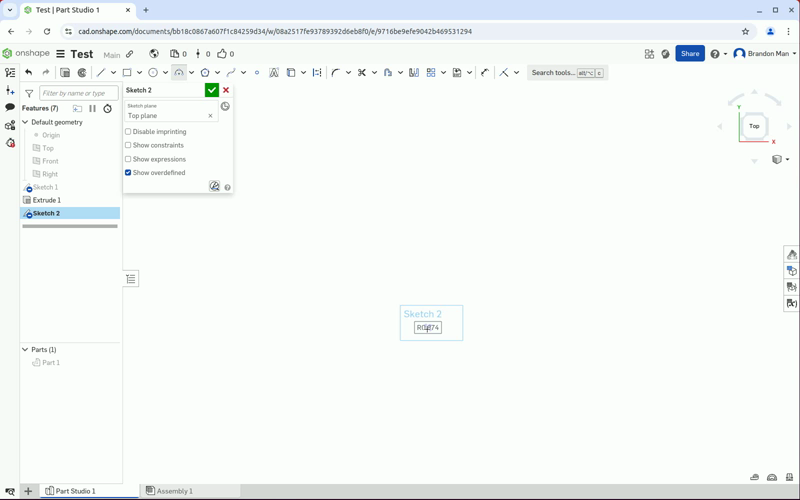
key_up(shift)
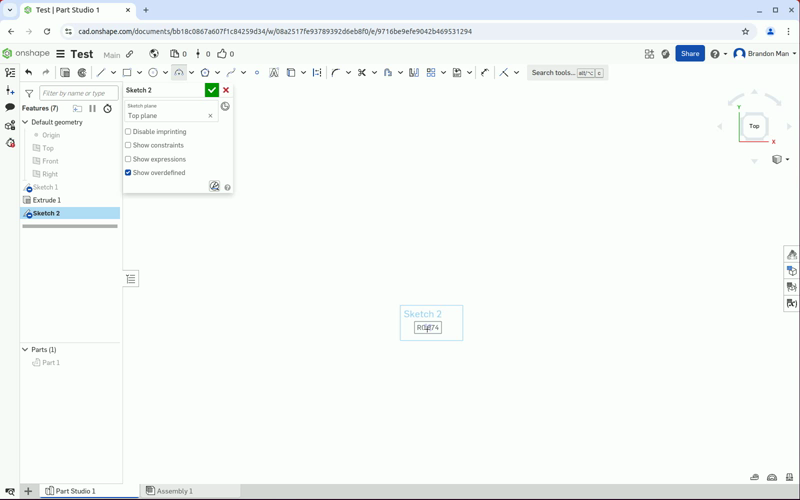
key(esc)
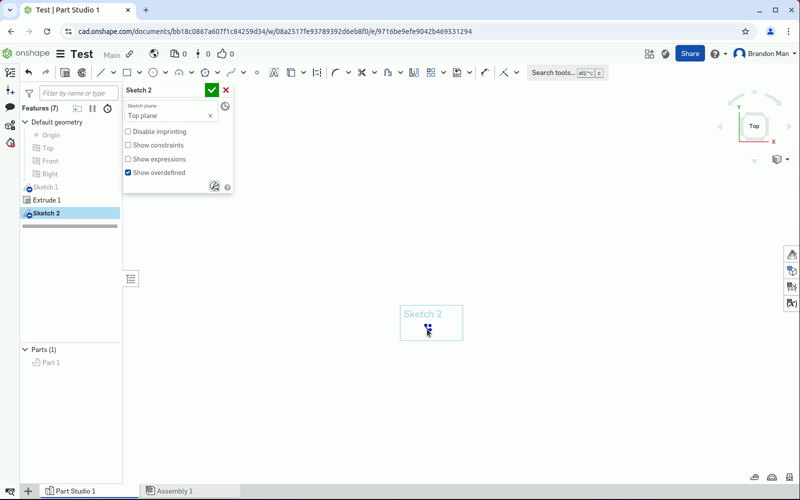
key(l)
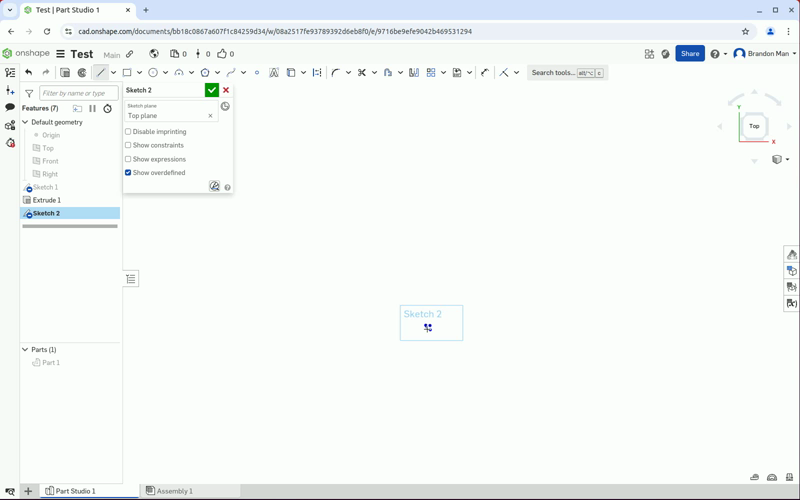
mouse_move(430, 329)
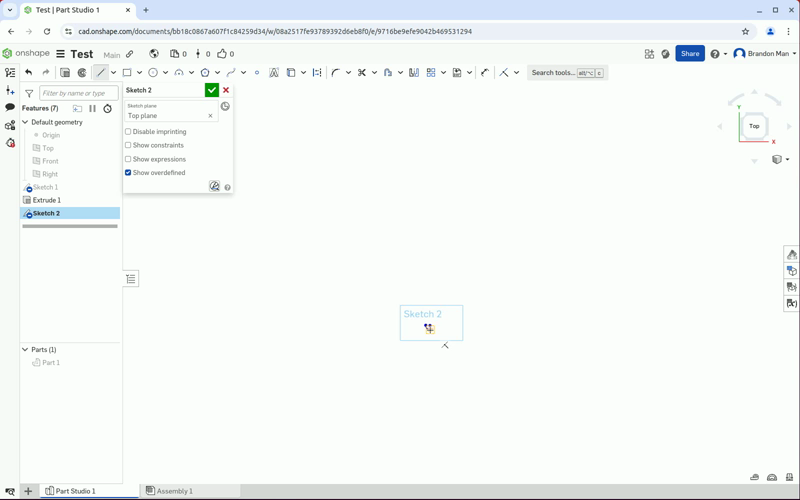
scroll(6)
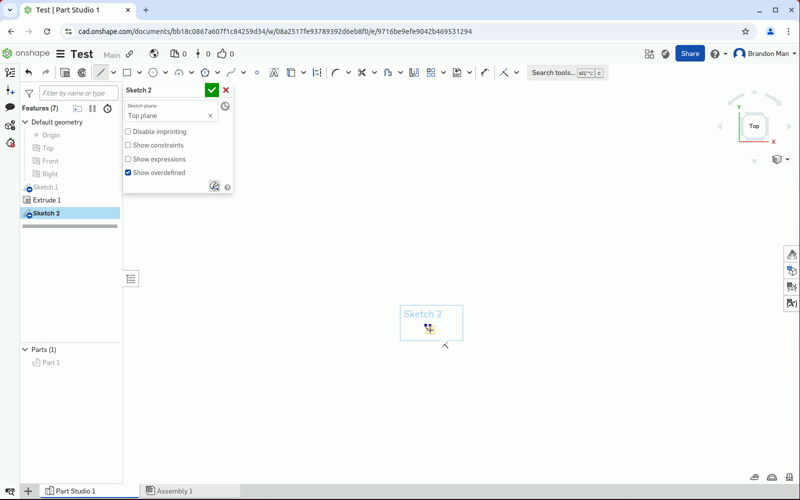
scroll(6)
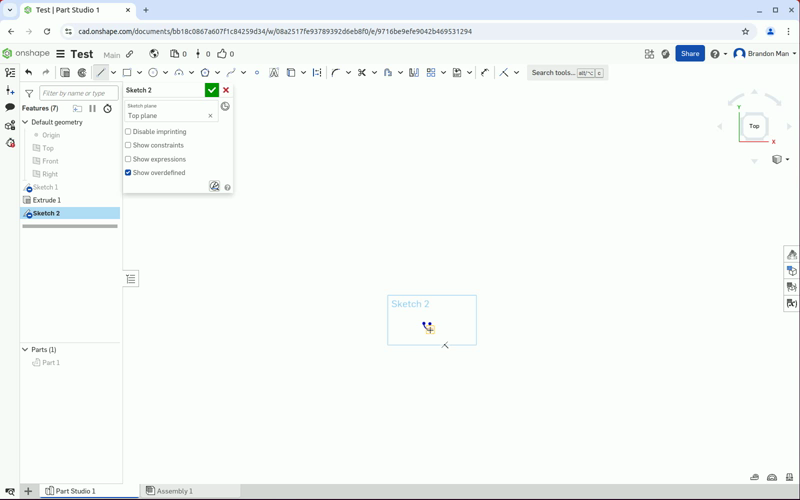
scroll(6)
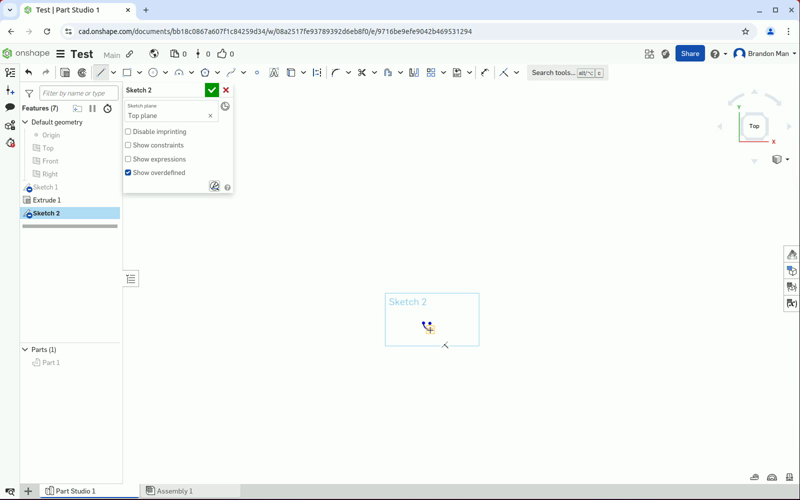
scroll(6)
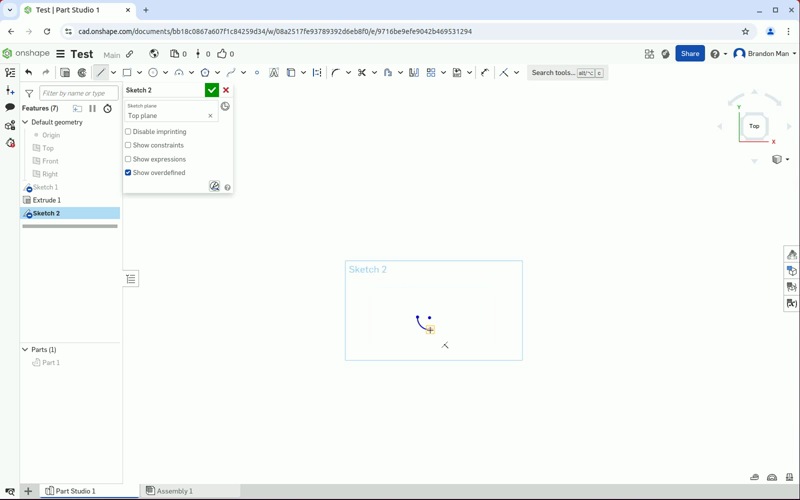
scroll(6)
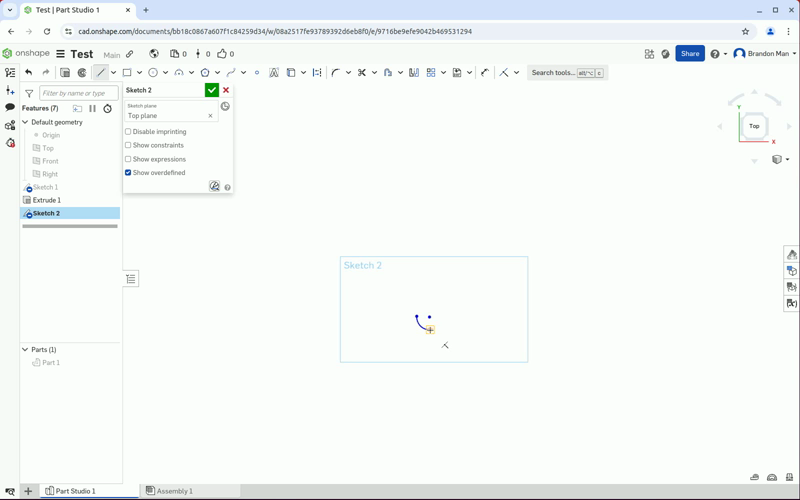
scroll(6)
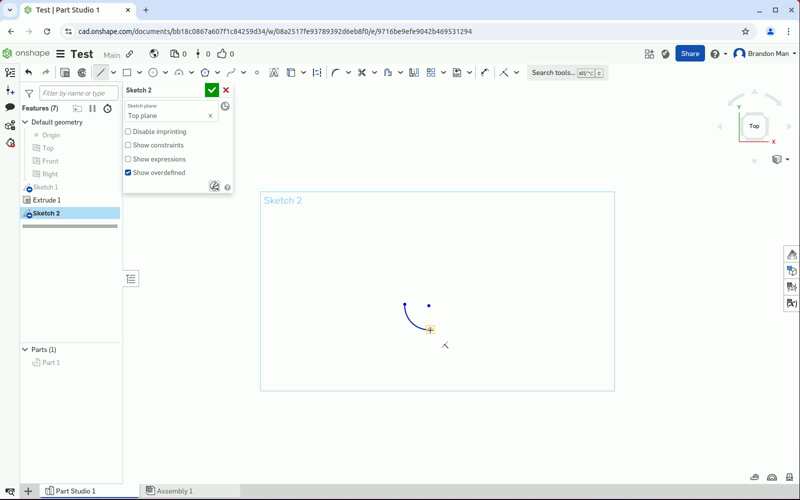
scroll(6)
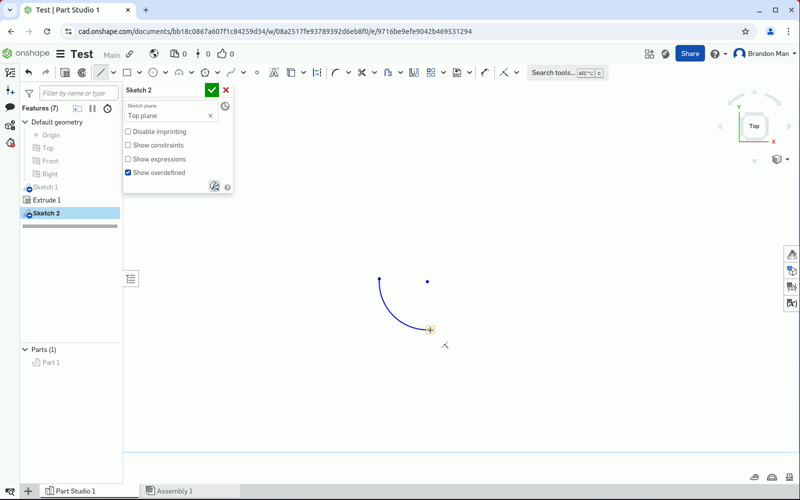
click(430, 329)
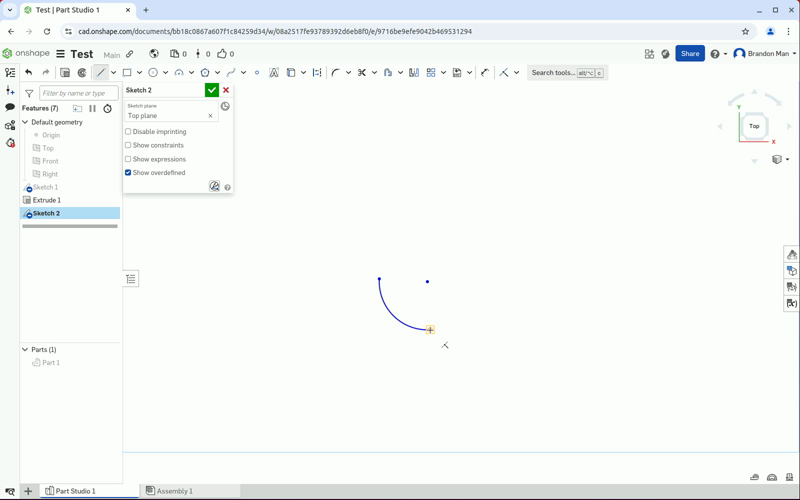
scroll(-6)
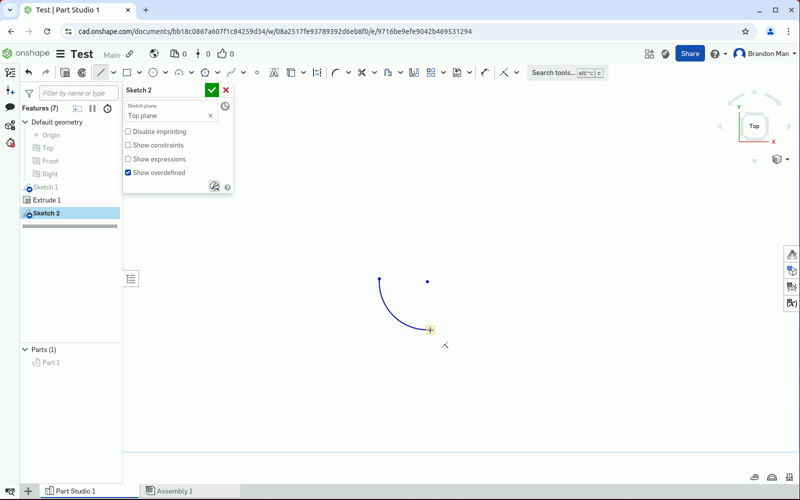
scroll(-6)
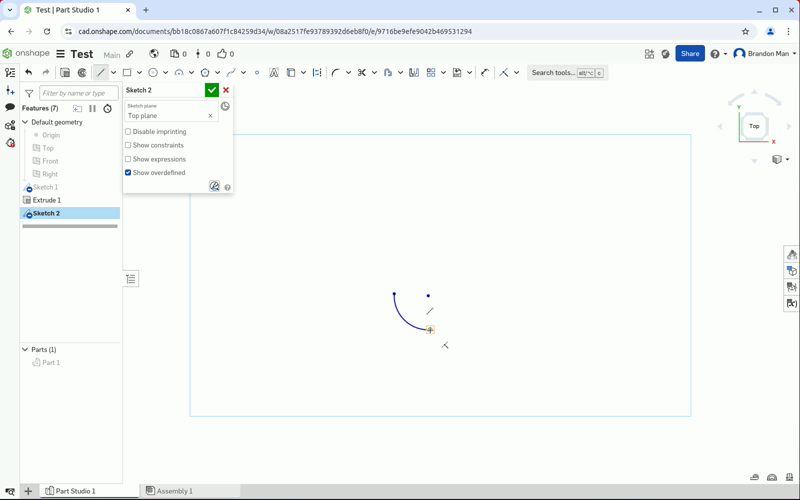
scroll(-6)
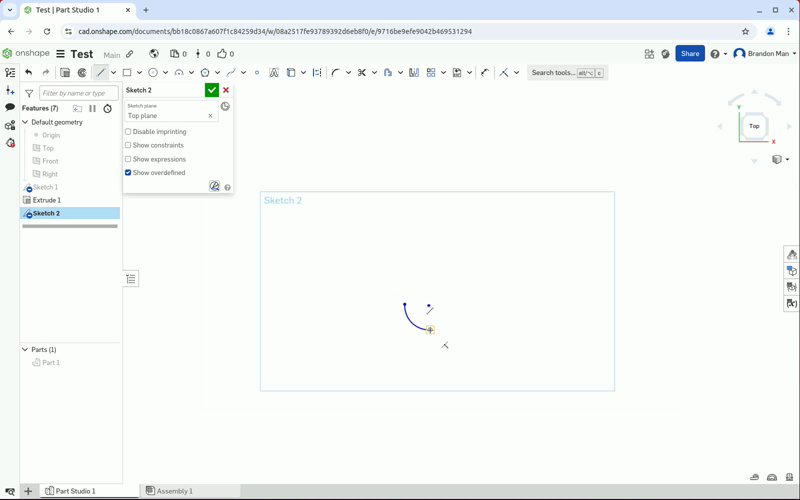
scroll(-6)
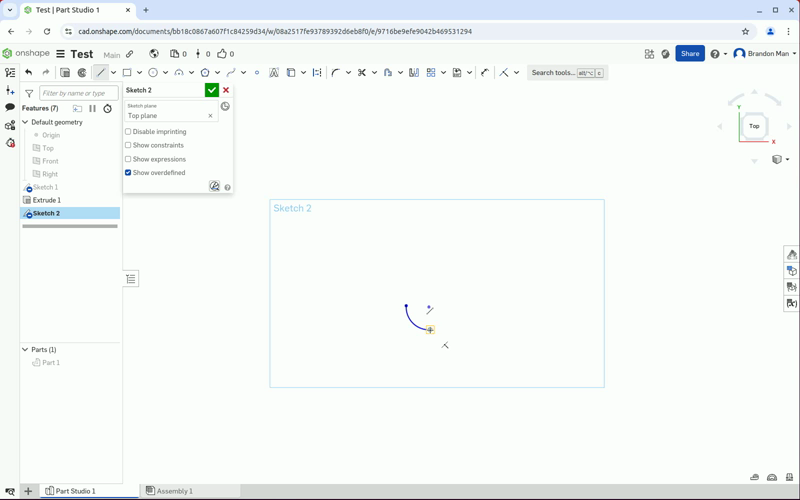
scroll(-6)
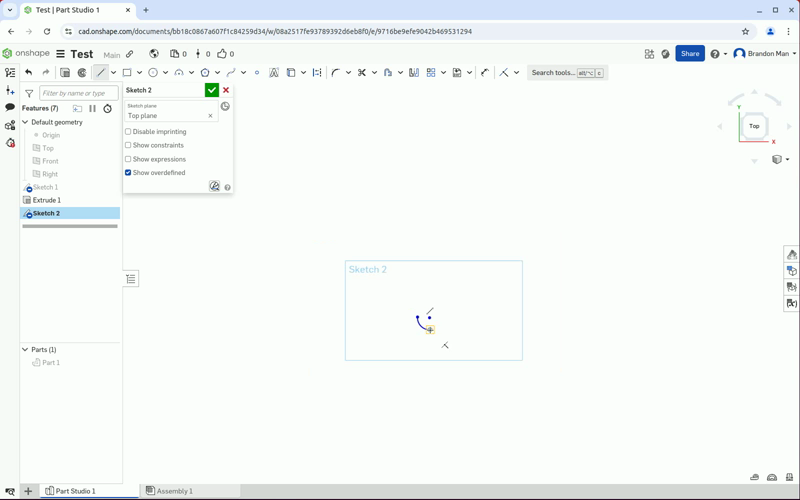
scroll(-6)
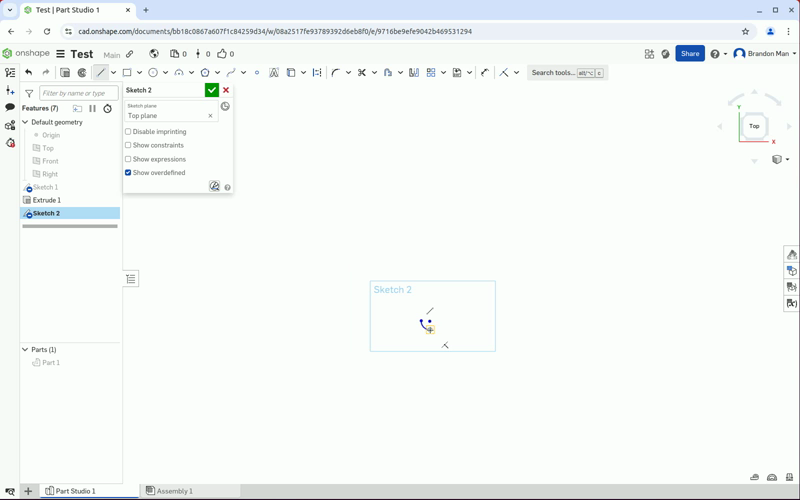
scroll(-6)
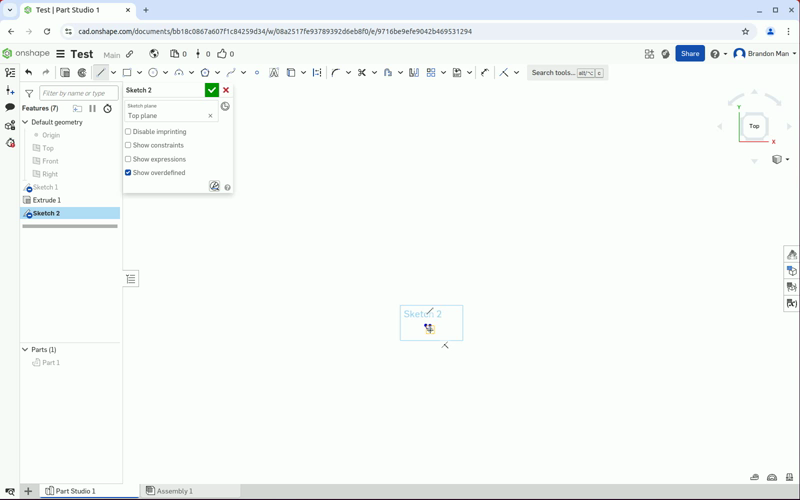
key_down(shift)
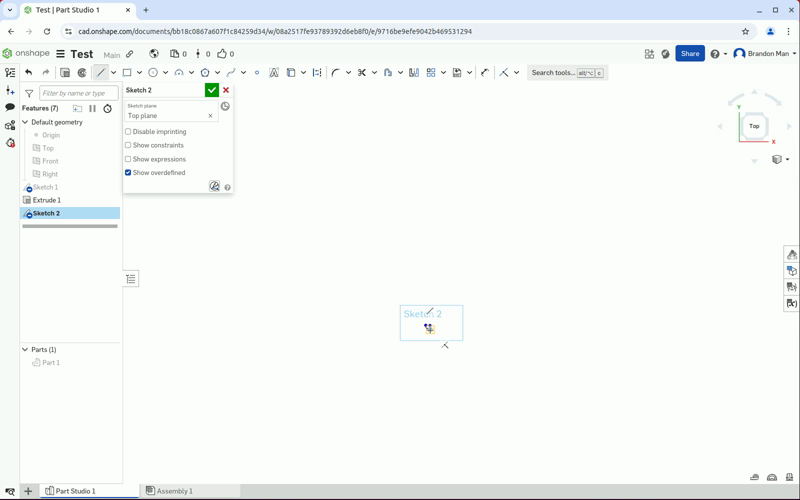
mouse_move(491, 329)
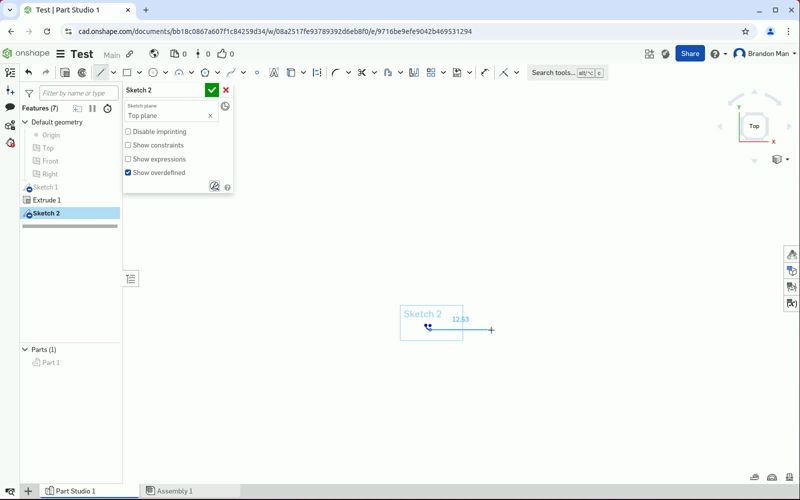
click(491, 329)
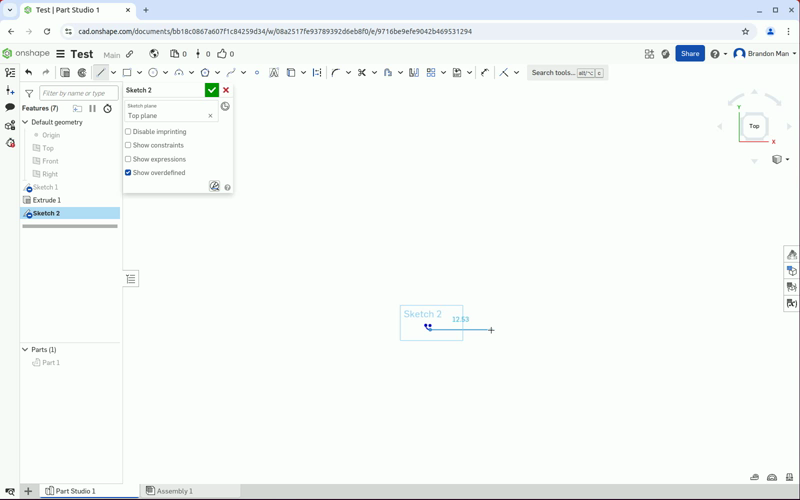
key_up(shift)
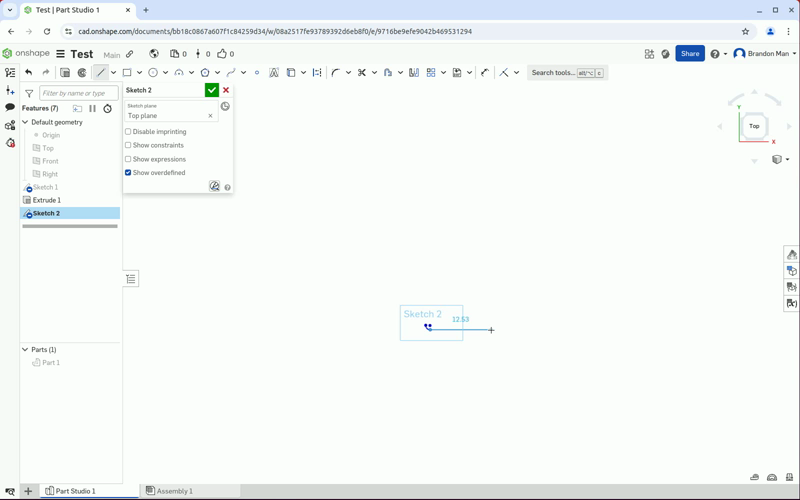
key(esc)
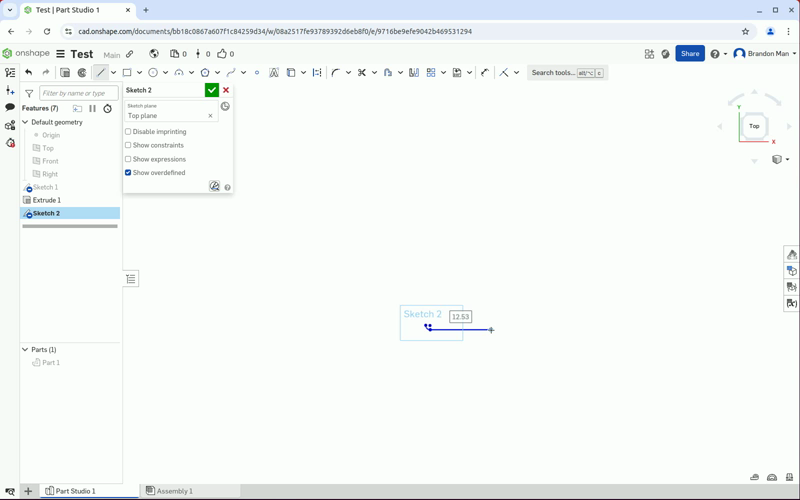
key(a)
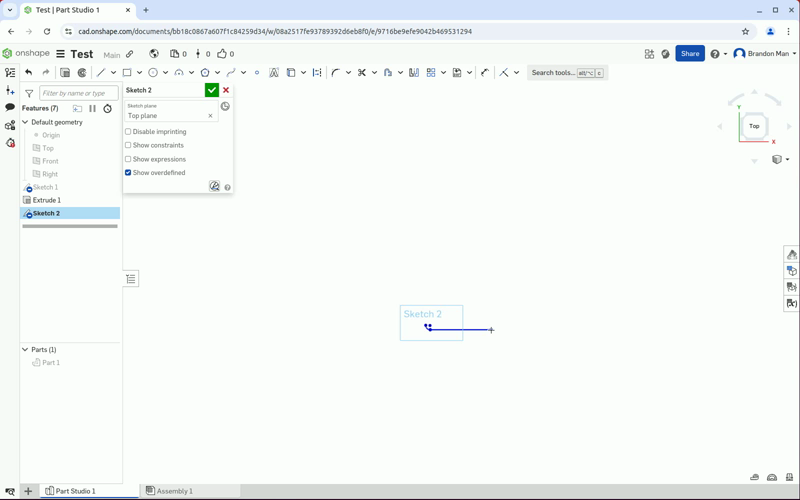
mouse_move(491, 329)
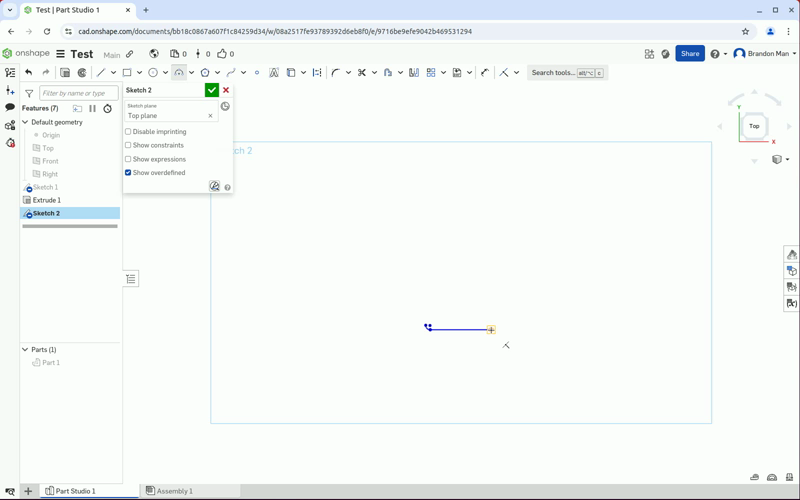
click(491, 329)
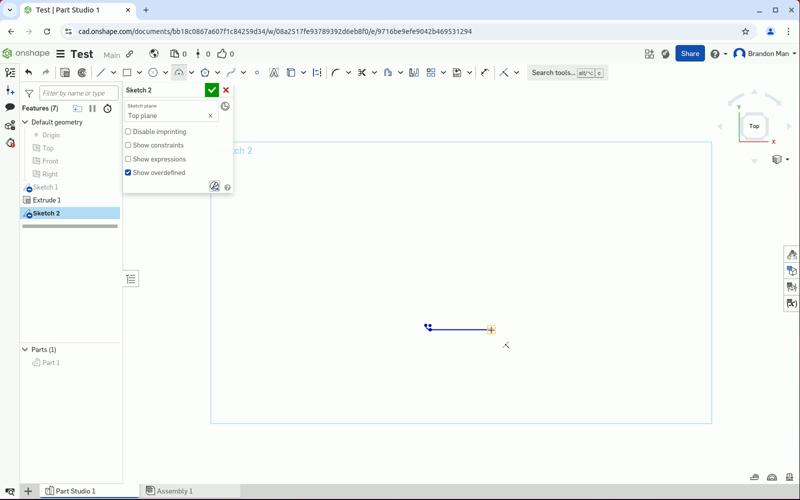
key_down(shift)
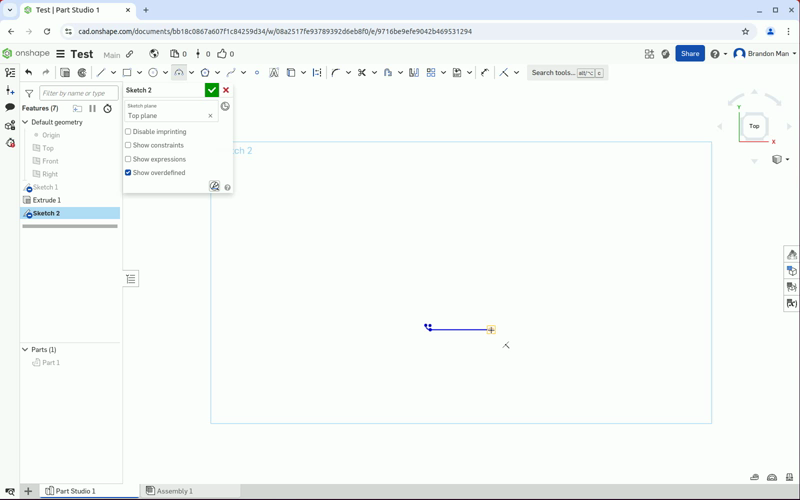
mouse_move(496, 325)
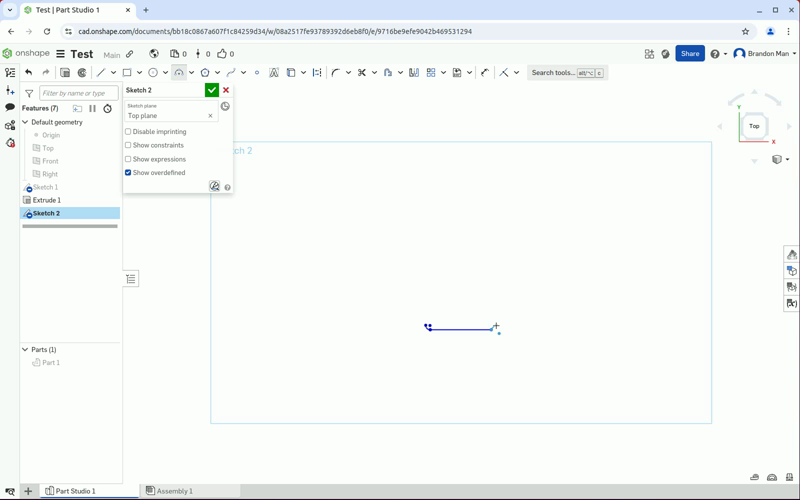
scroll(6)
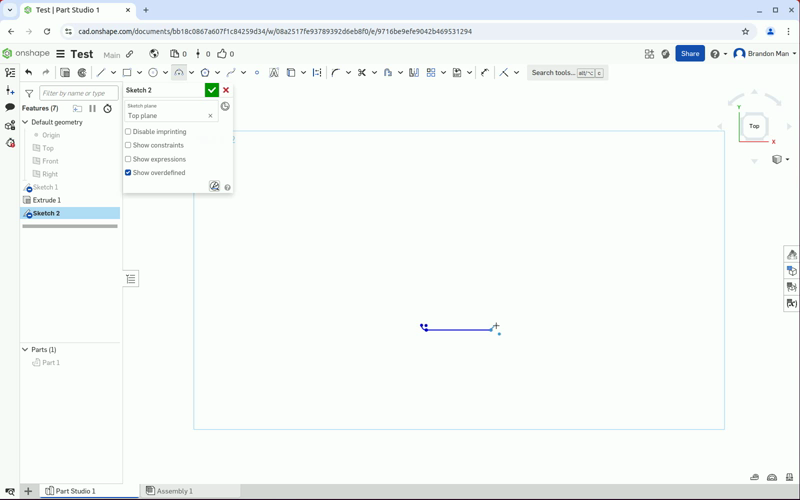
scroll(6)
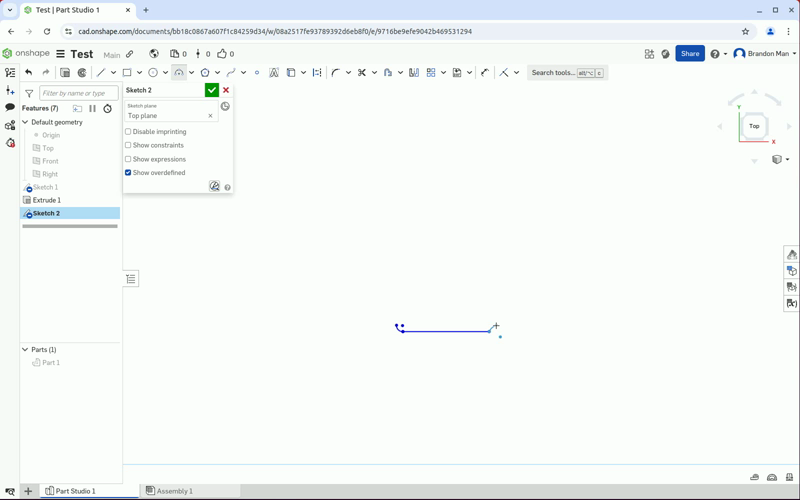
scroll(6)
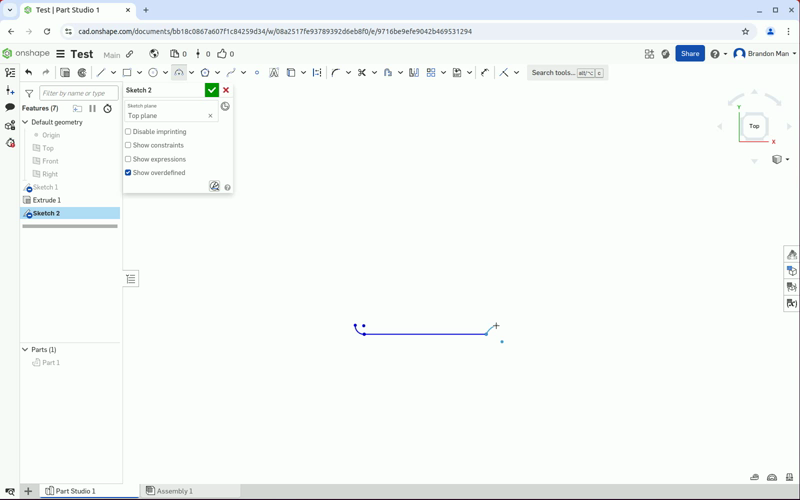
scroll(6)
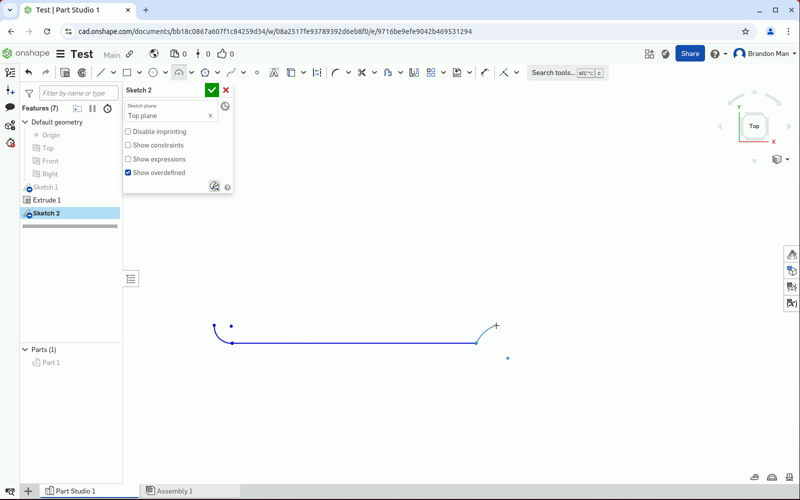
scroll(6)
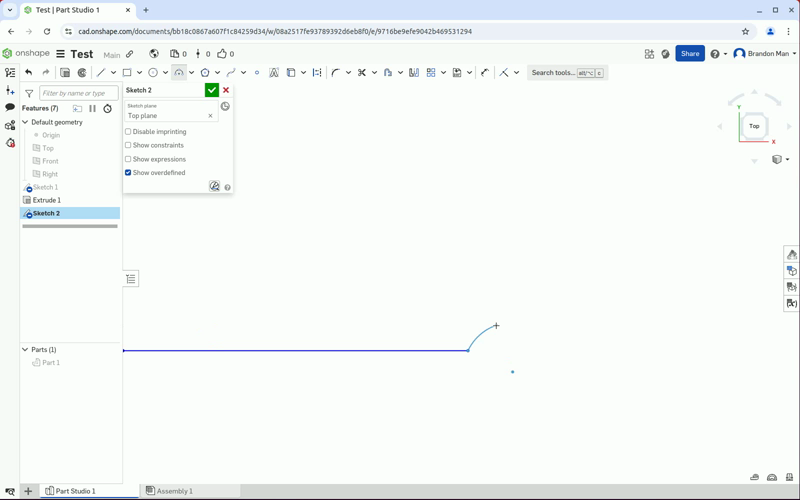
scroll(6)
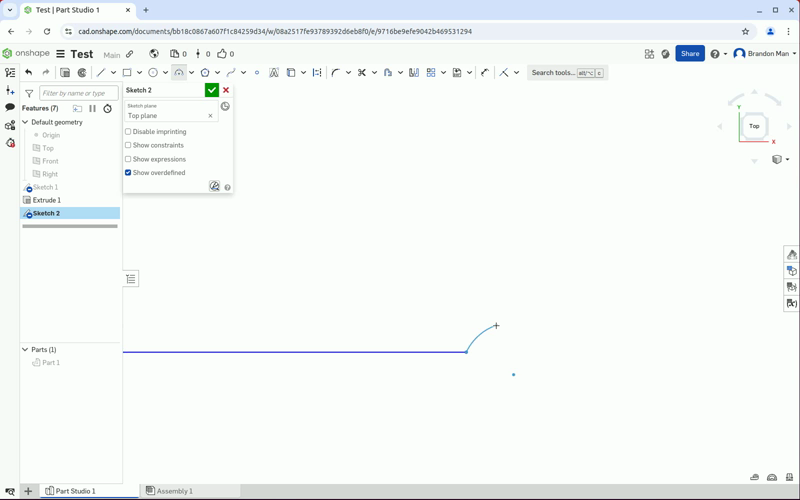
scroll(6)
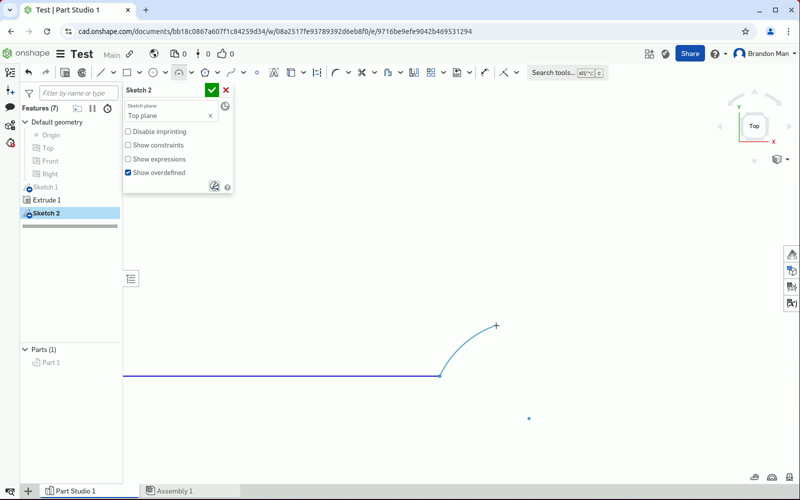
click(496, 325)
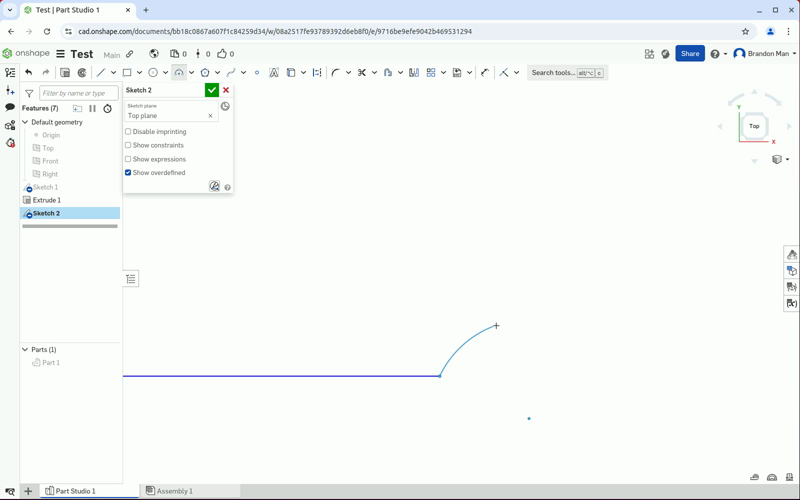
scroll(-6)
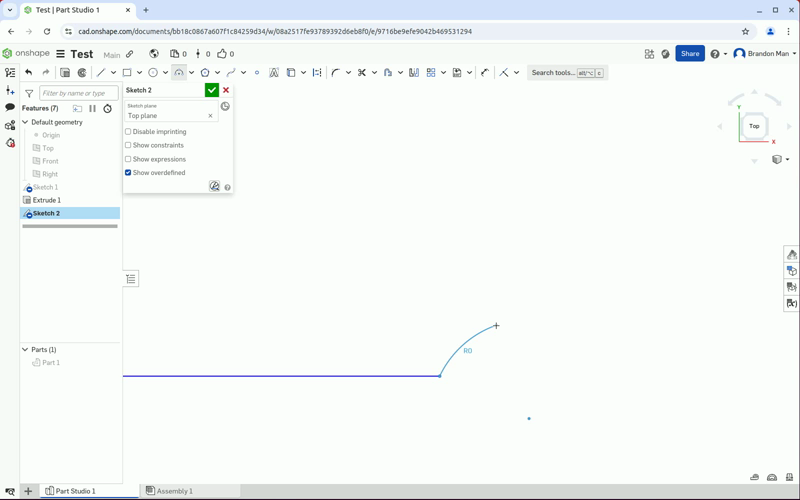
scroll(-6)
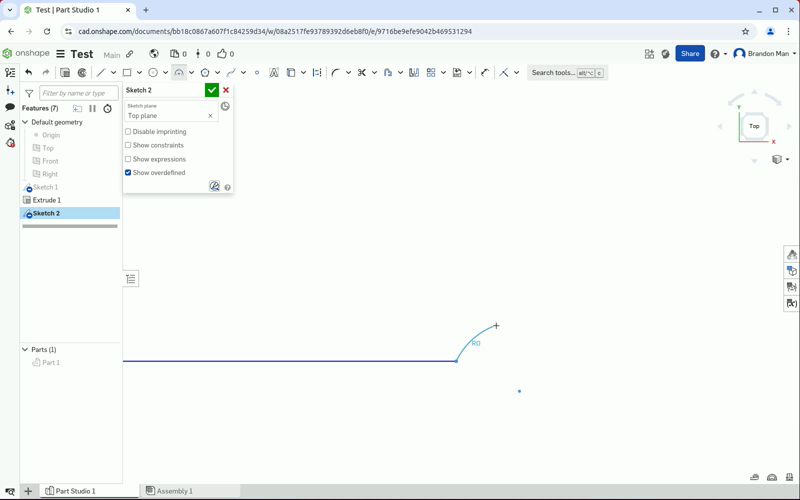
scroll(-6)
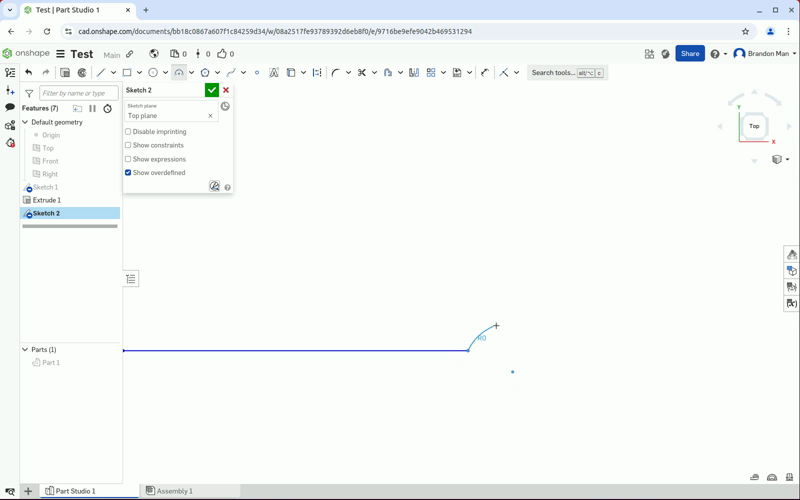
scroll(-6)
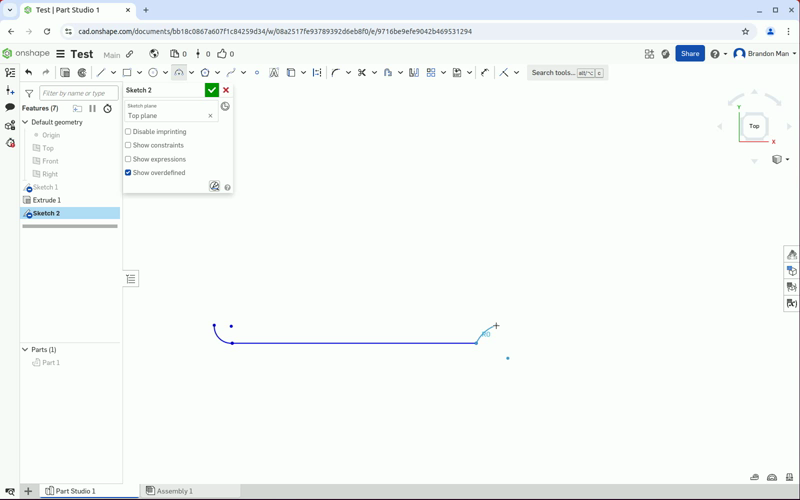
scroll(-6)
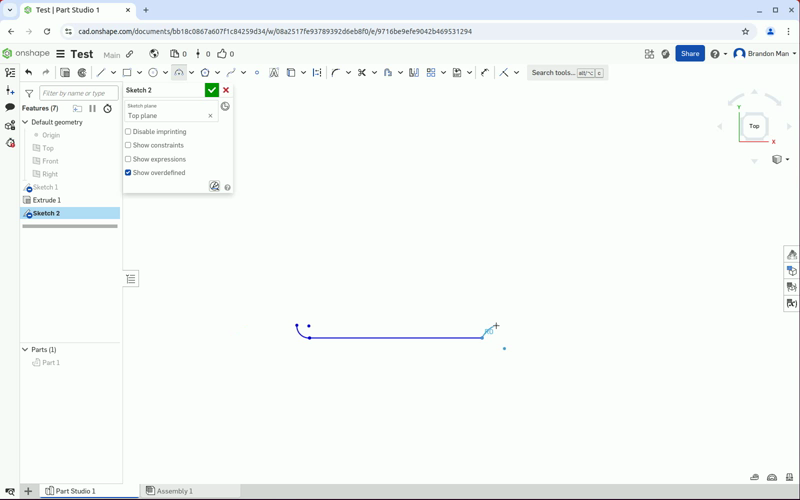
scroll(-6)
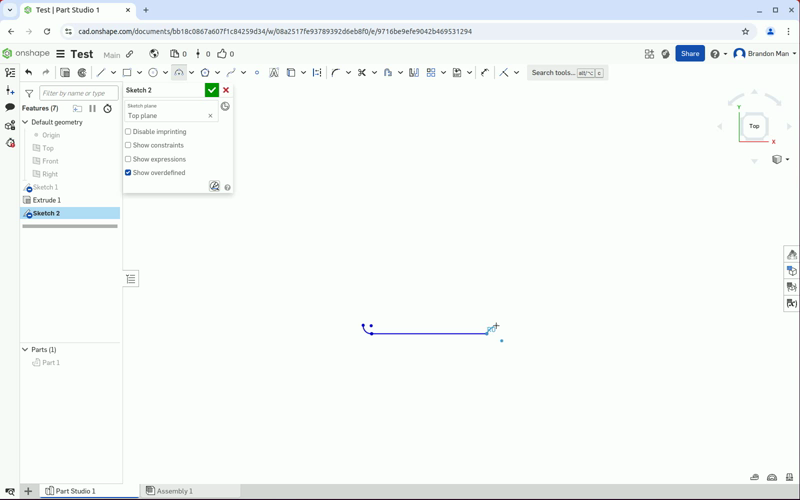
scroll(-6)
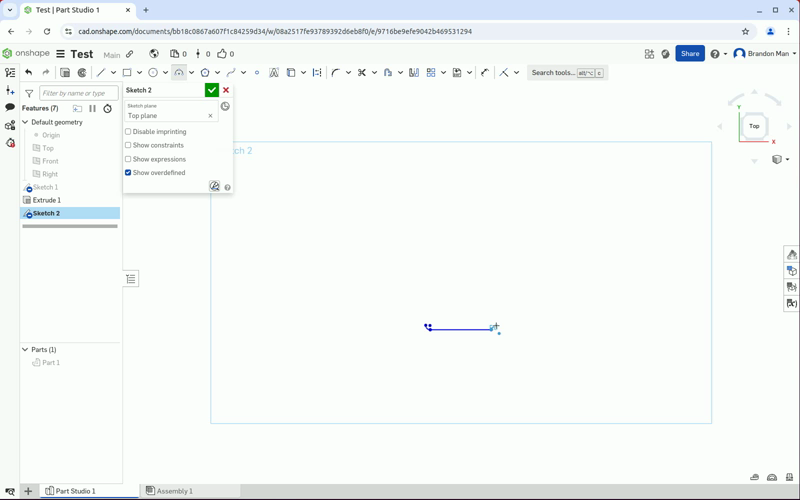
mouse_move(494, 328)
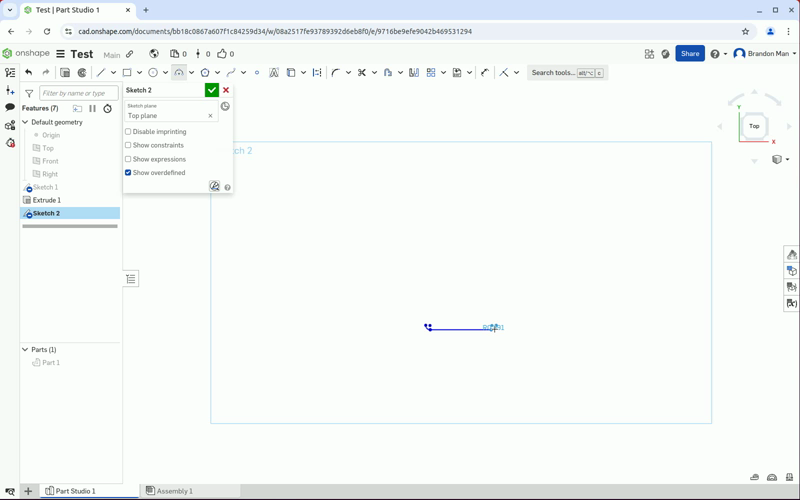
scroll(6)
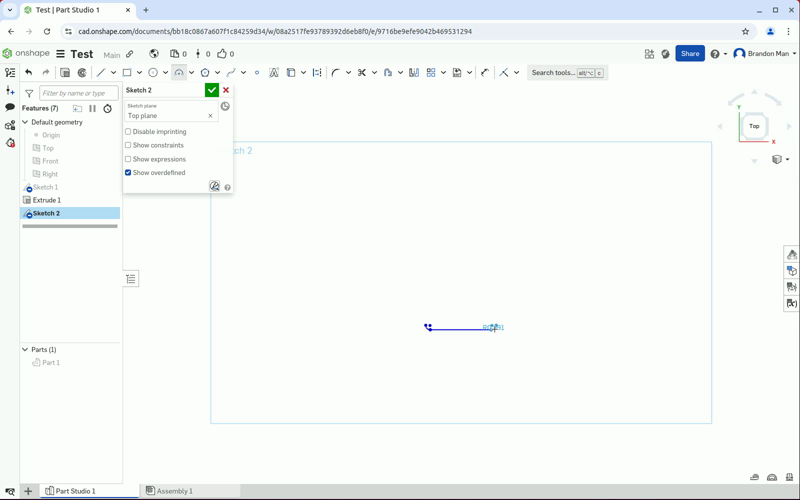
scroll(6)
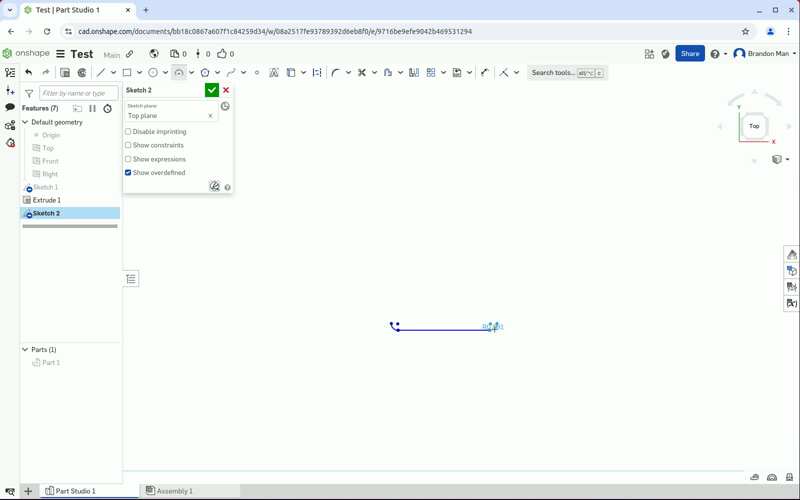
scroll(6)
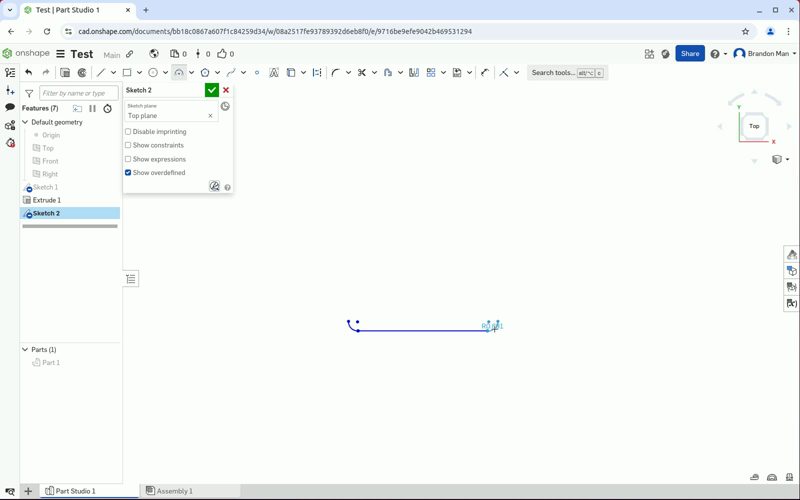
scroll(6)
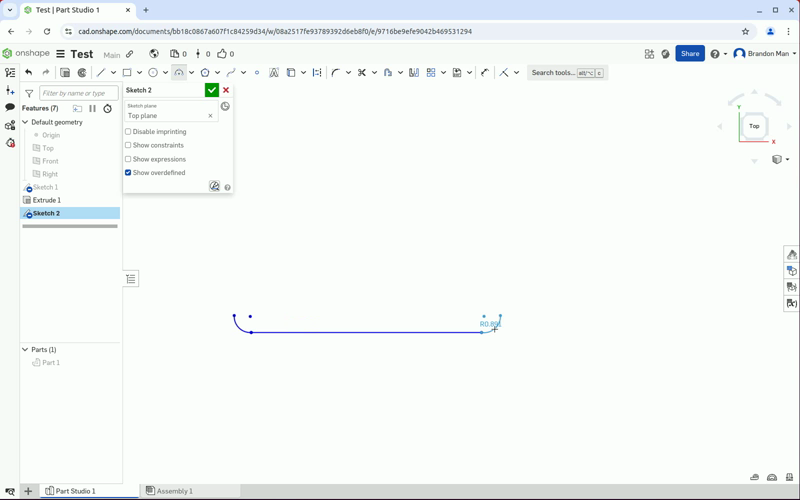
scroll(6)
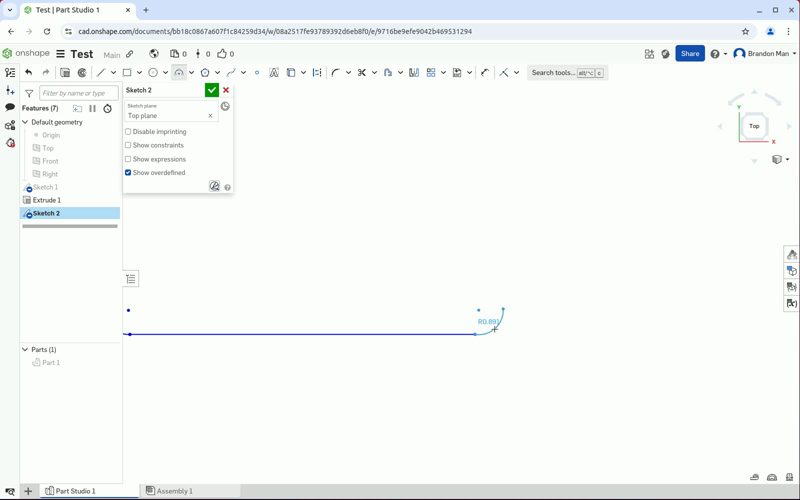
scroll(6)
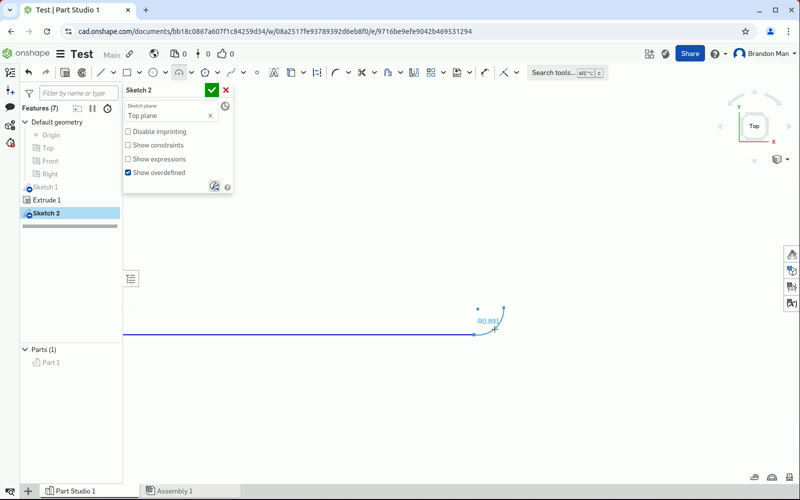
scroll(6)
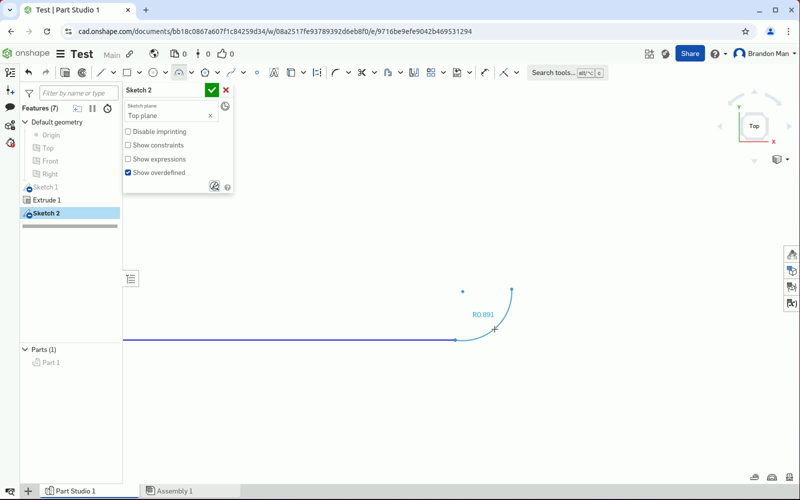
click(494, 328)
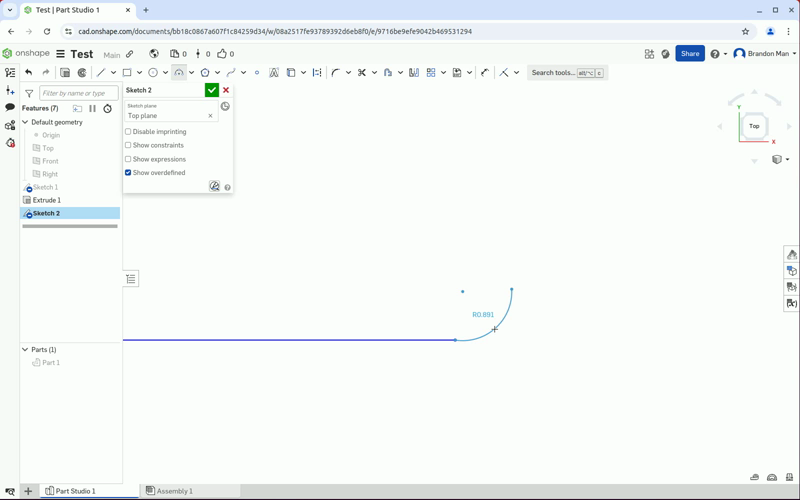
scroll(-6)
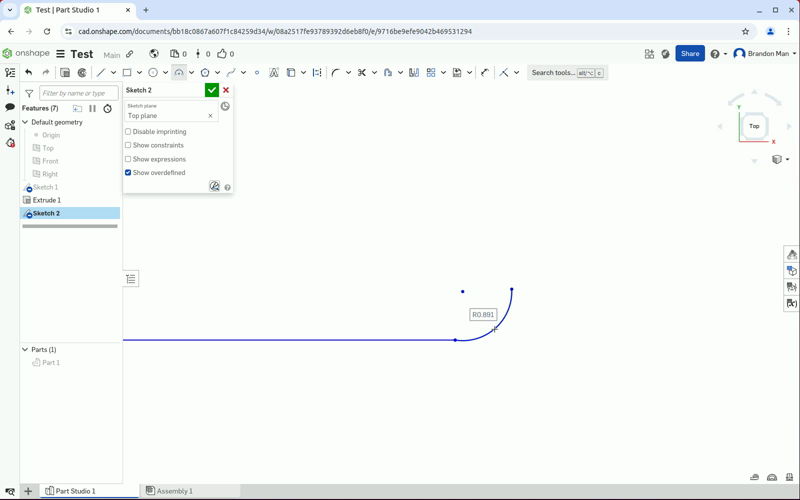
scroll(-6)
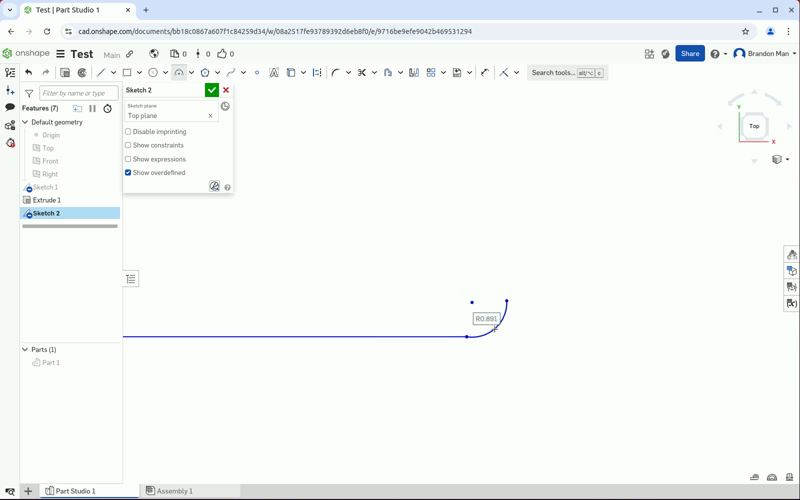
scroll(-6)
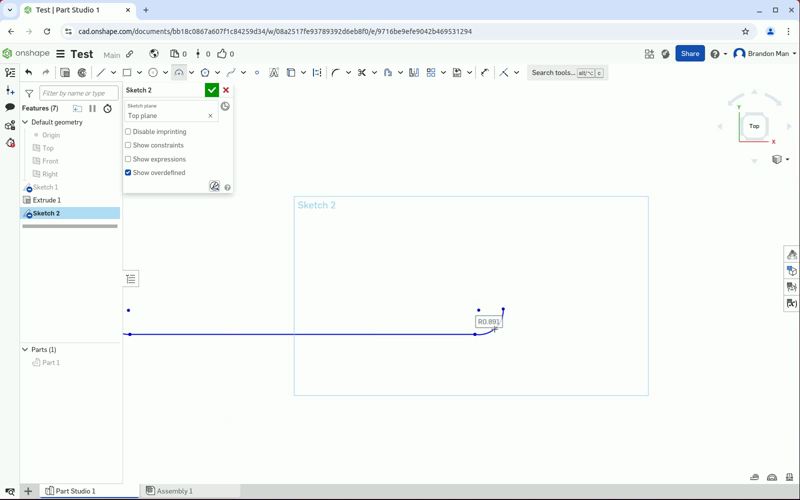
scroll(-6)
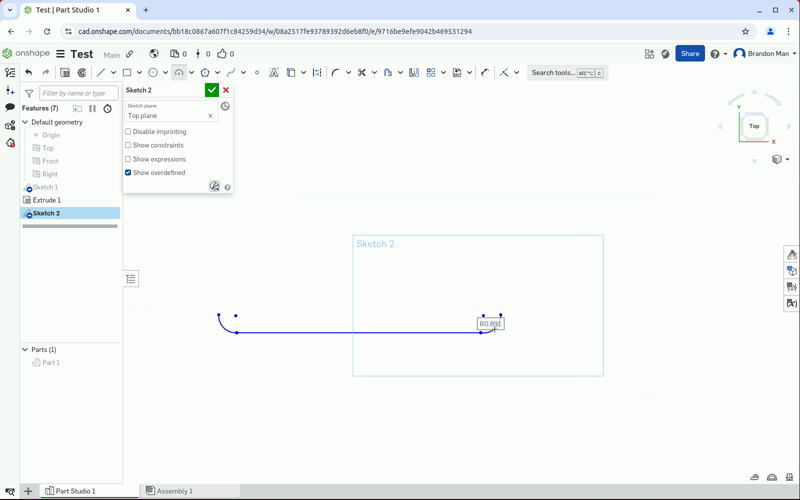
scroll(-6)
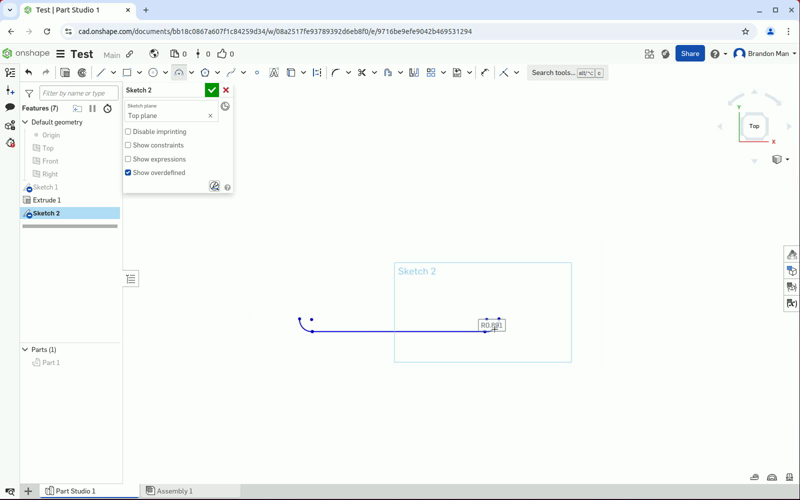
scroll(-6)
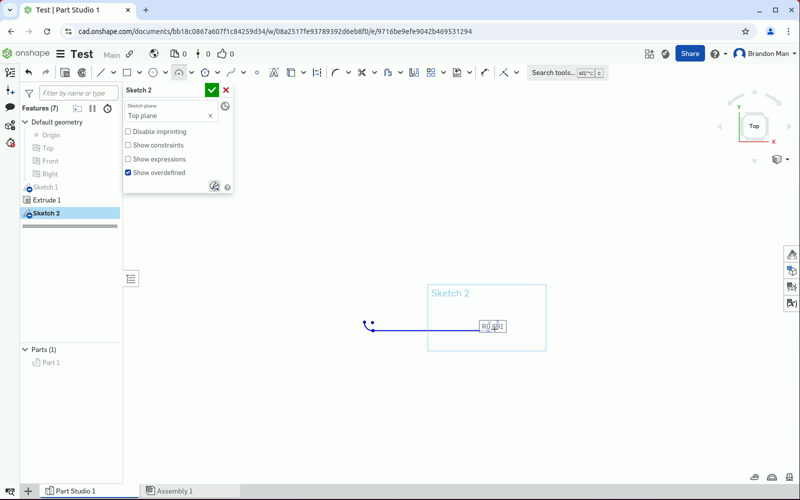
scroll(-6)
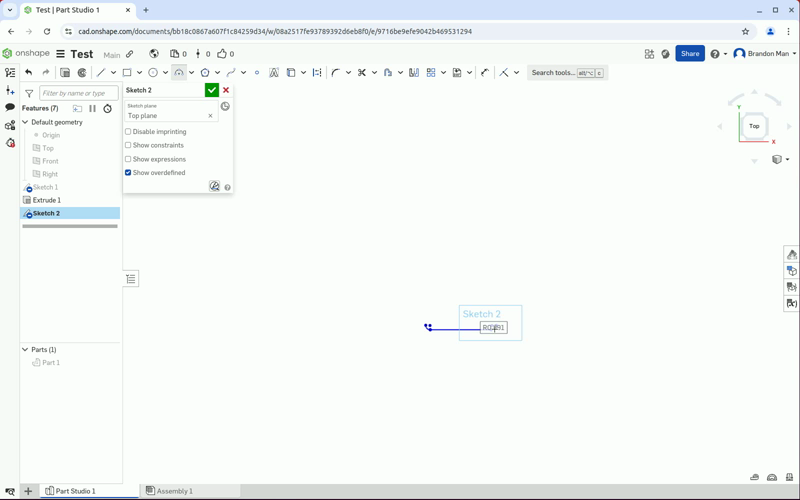
key_up(shift)
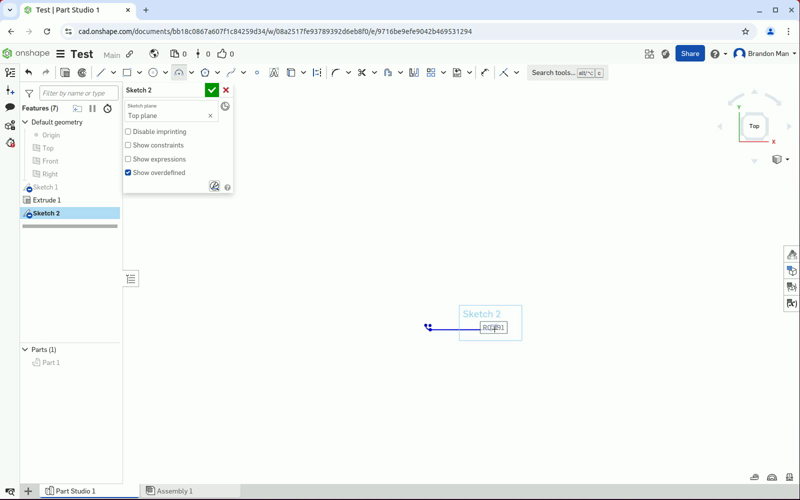
key(esc)
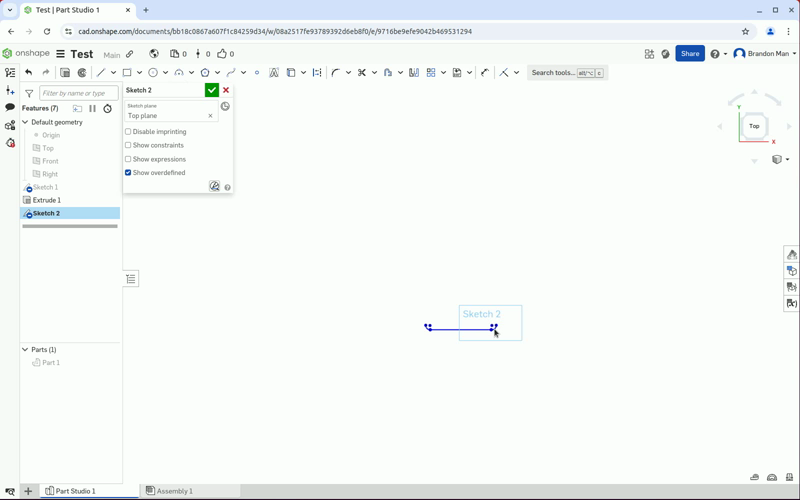
key(l)
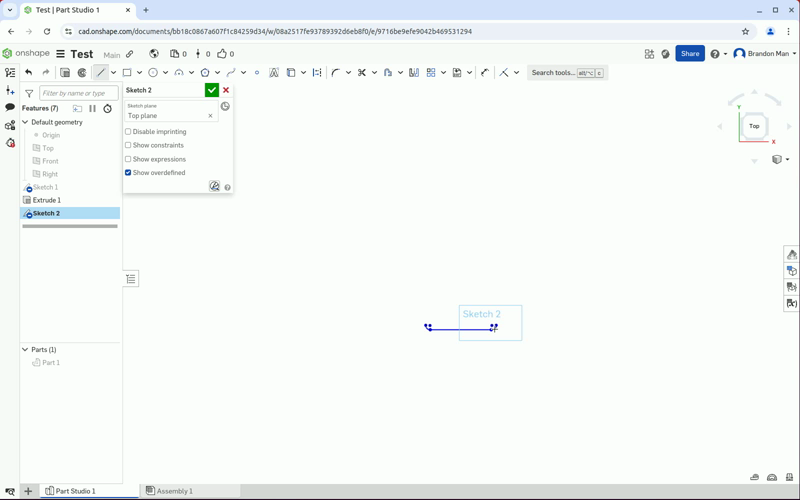
mouse_move(496, 325)
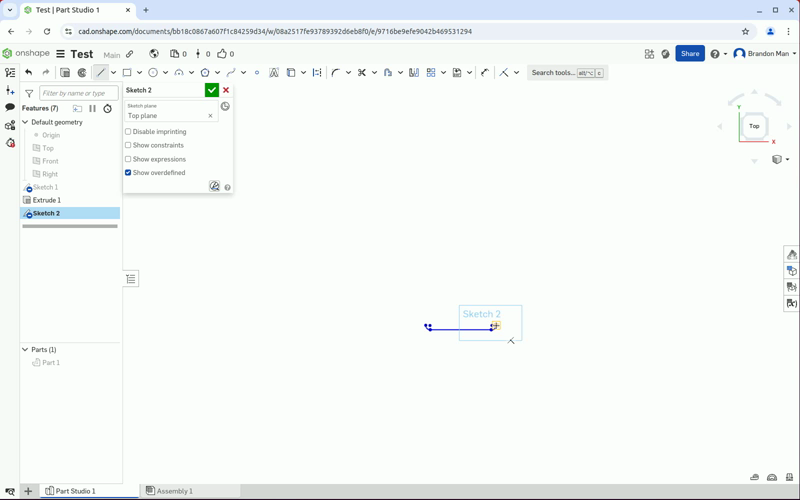
scroll(6)
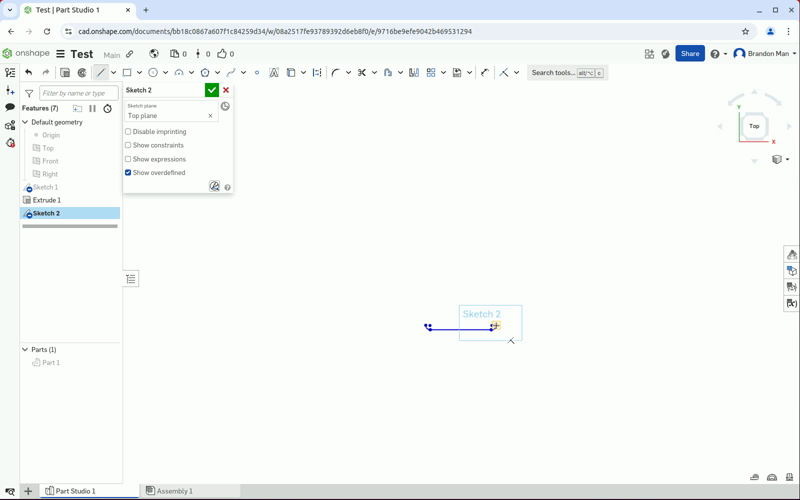
scroll(6)
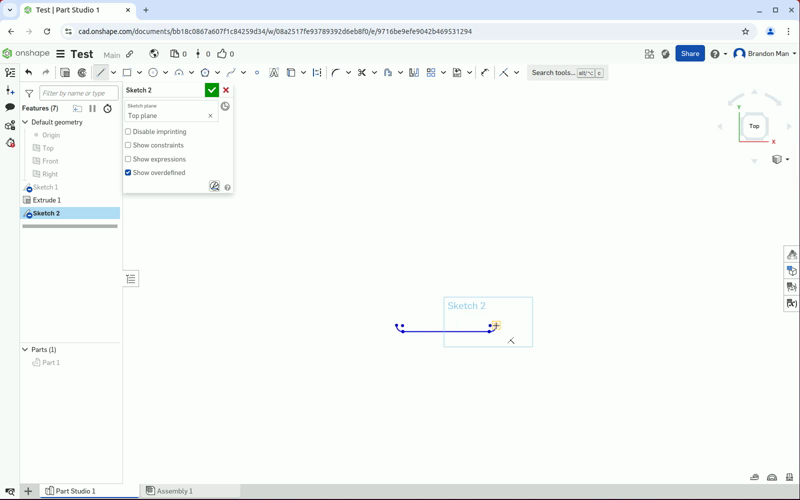
scroll(6)
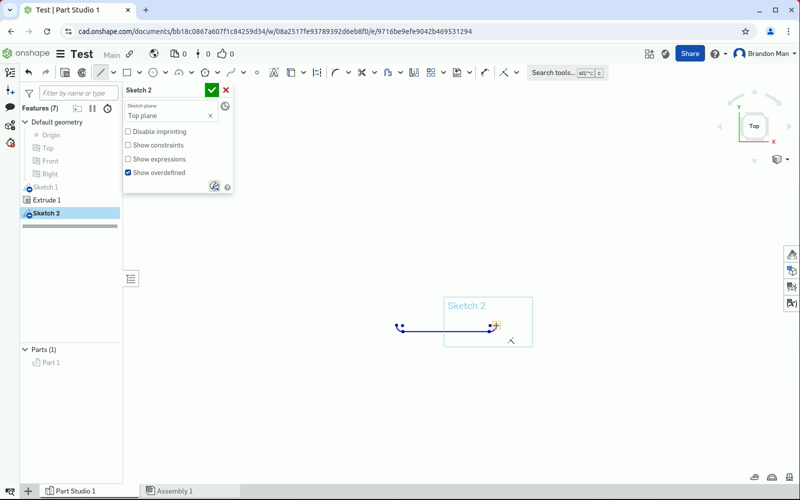
scroll(6)
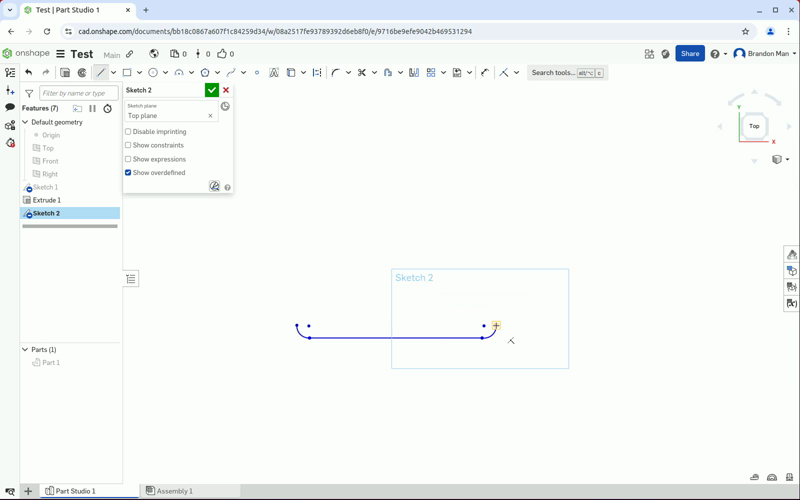
scroll(6)
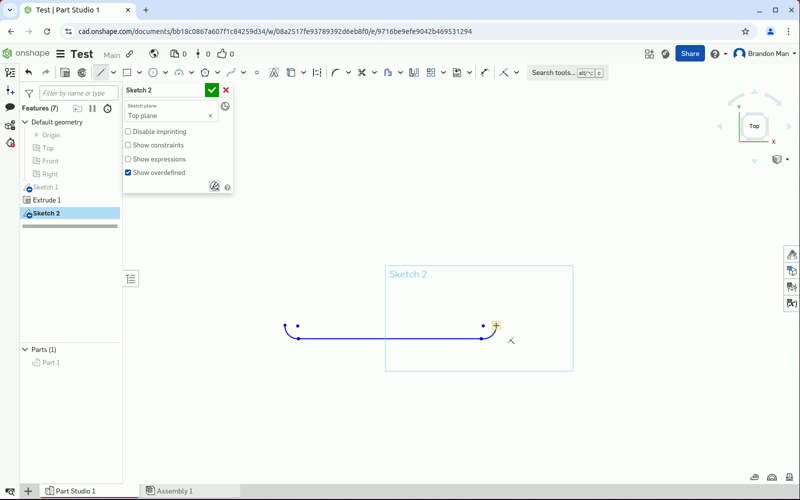
scroll(6)
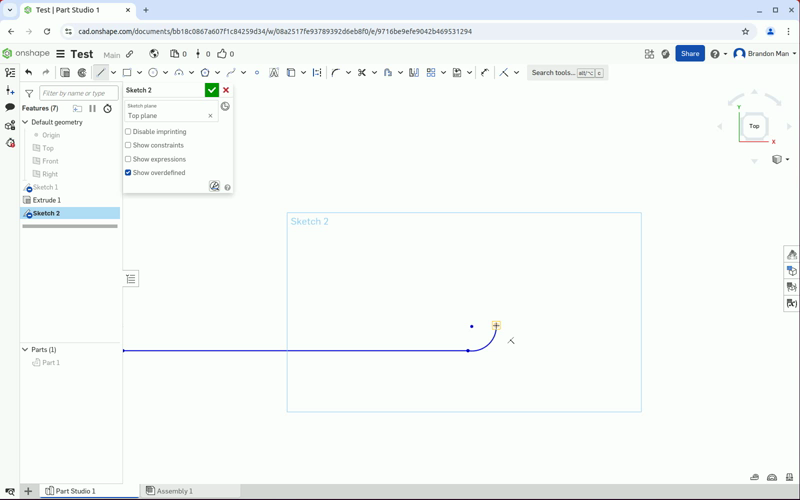
scroll(6)
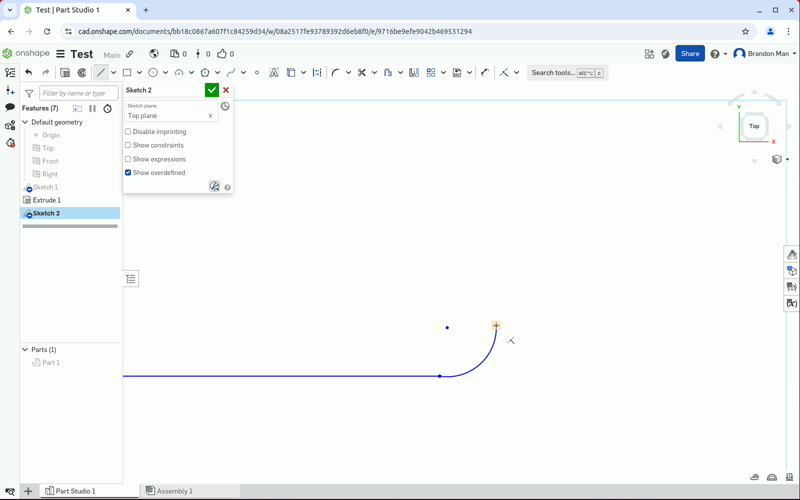
click(496, 325)
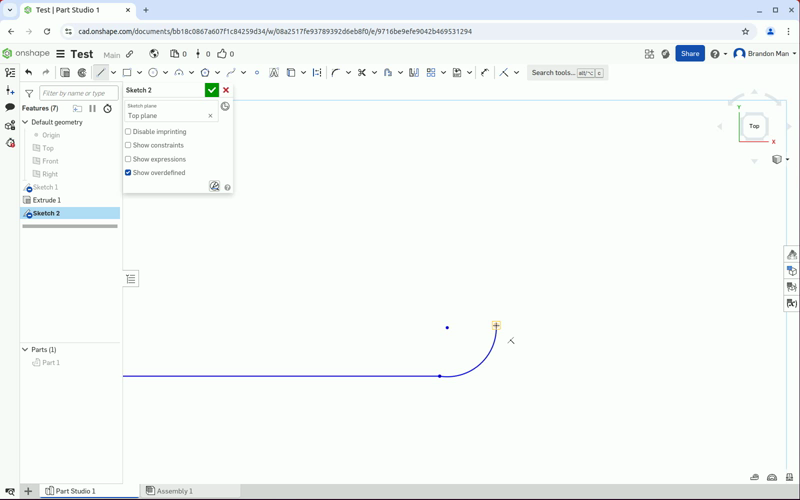
scroll(-6)
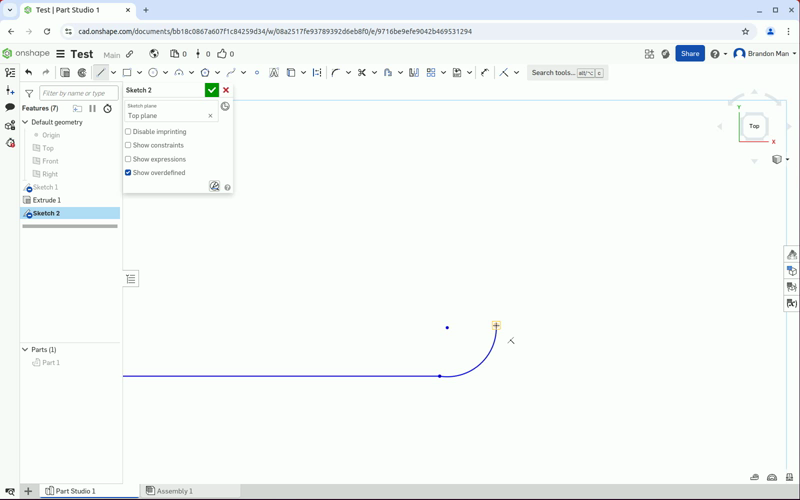
scroll(-6)
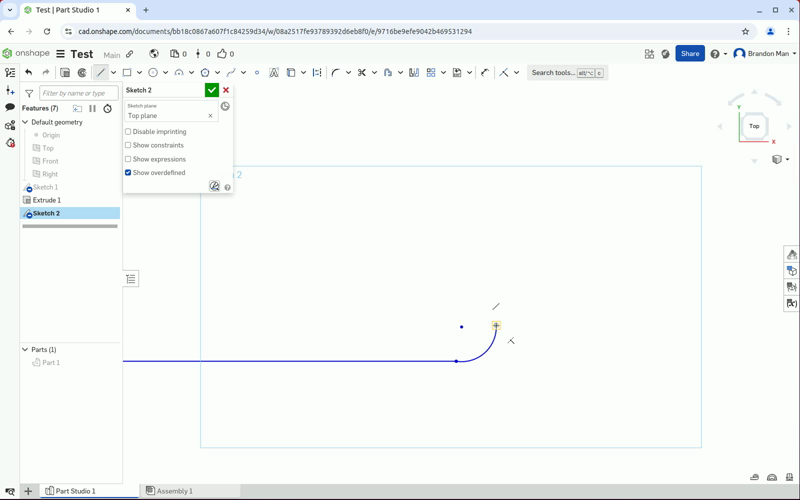
scroll(-6)
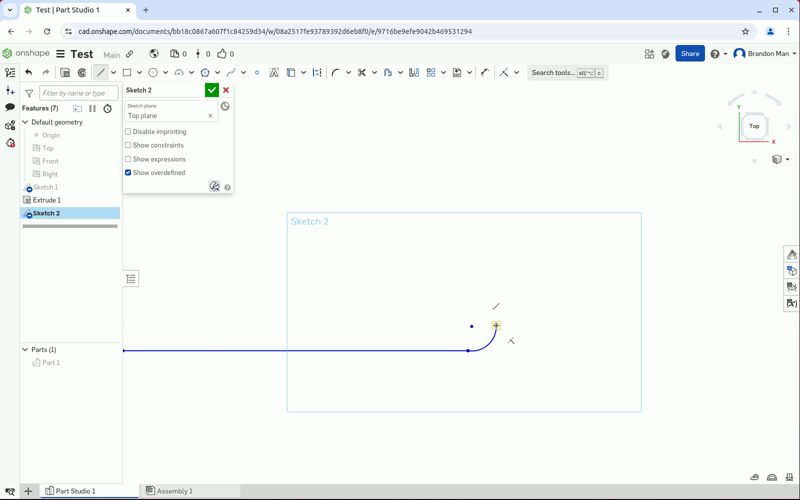
scroll(-6)
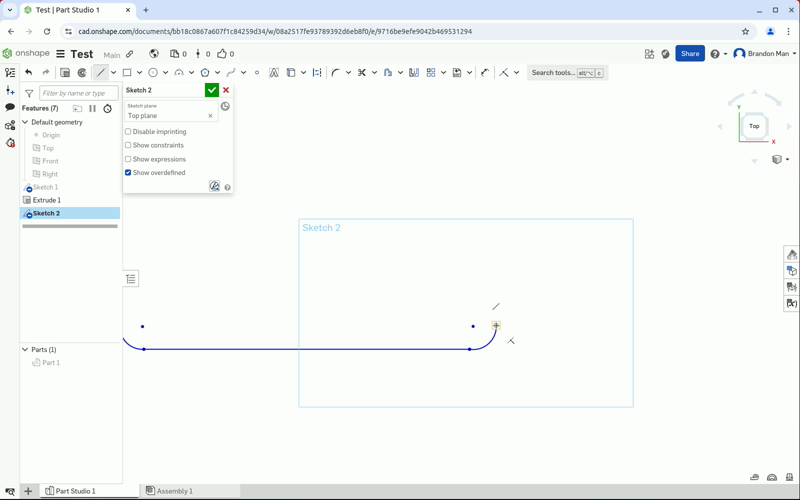
scroll(-6)
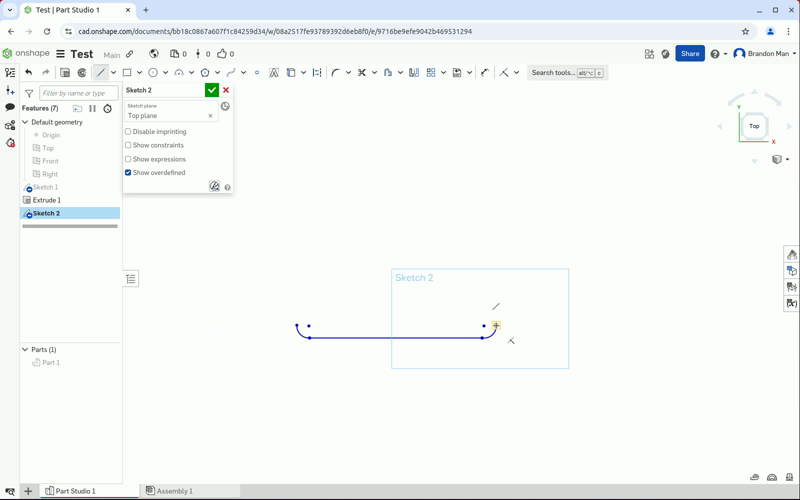
scroll(-6)
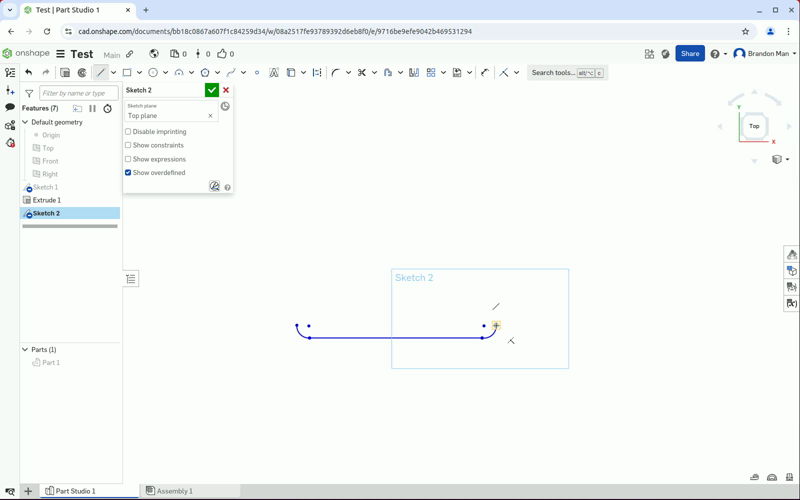
scroll(-6)
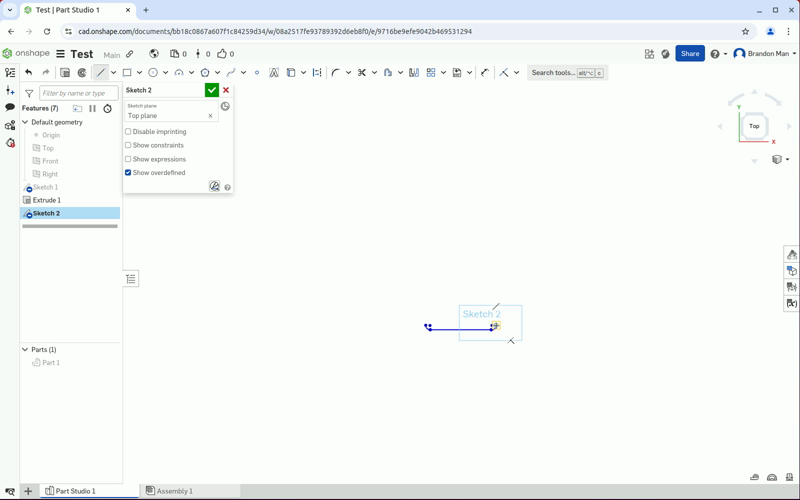
key_down(shift)
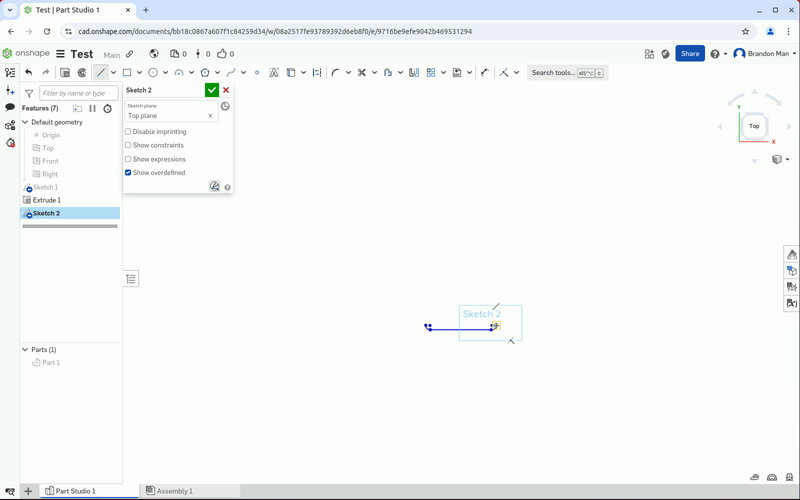
mouse_move(496, 264)
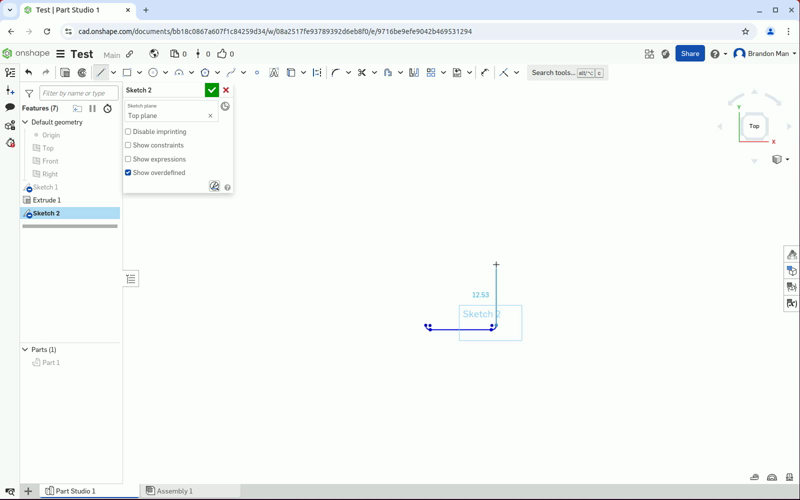
click(496, 264)
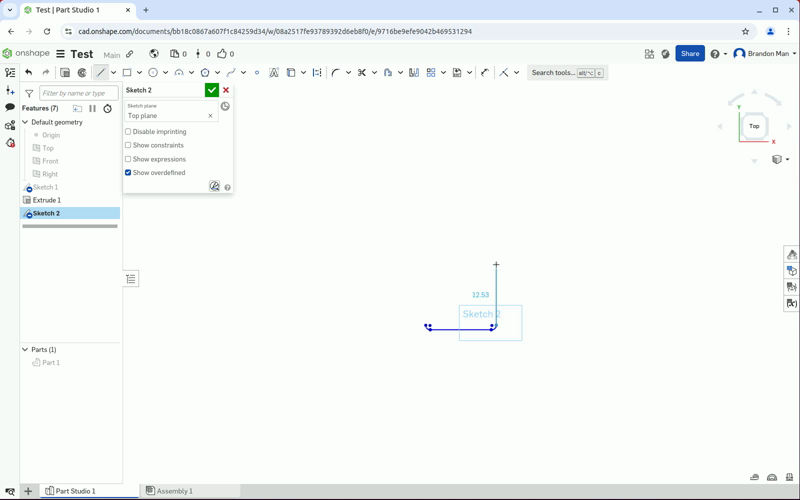
key_up(shift)
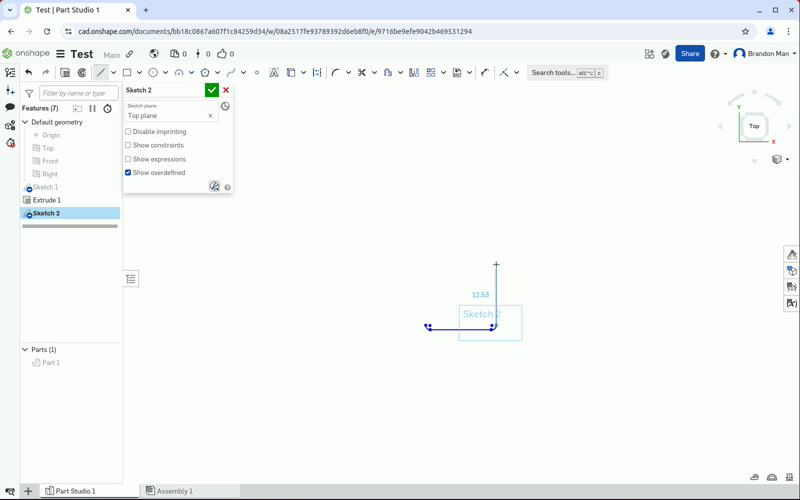
key_down(shift)
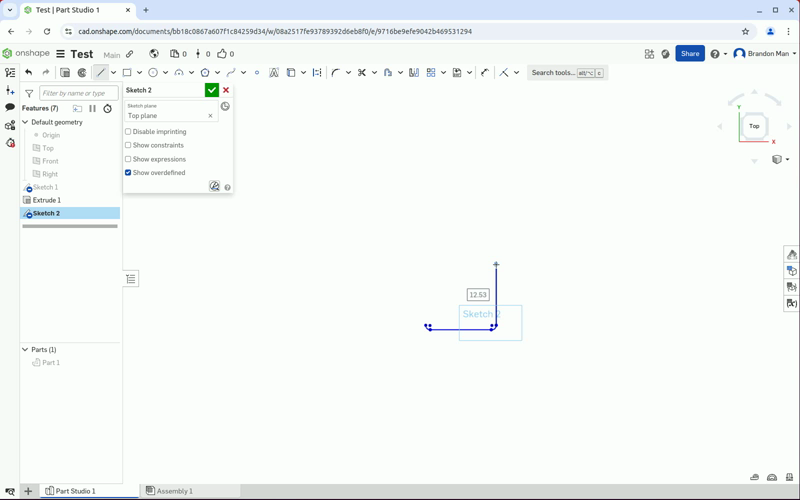
mouse_move(526, 264)
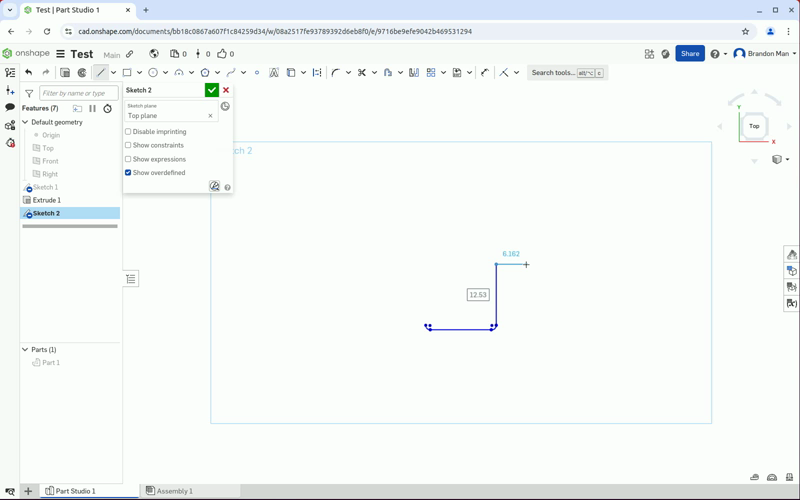
mouse_move(493, 264)
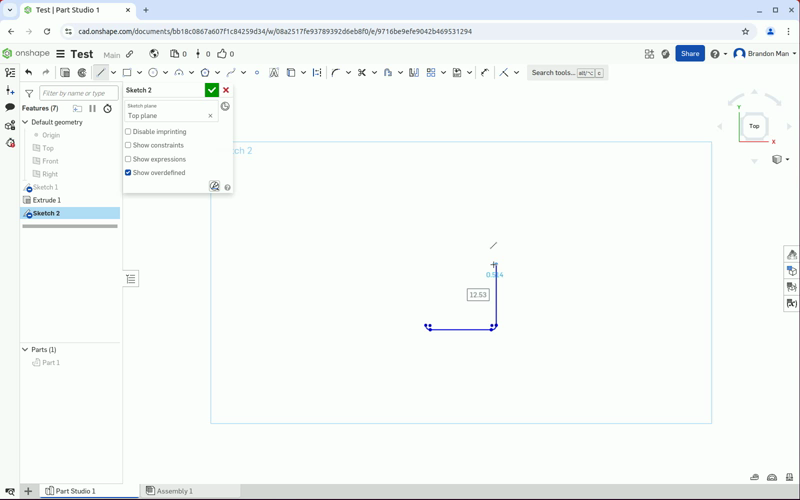
scroll(6)
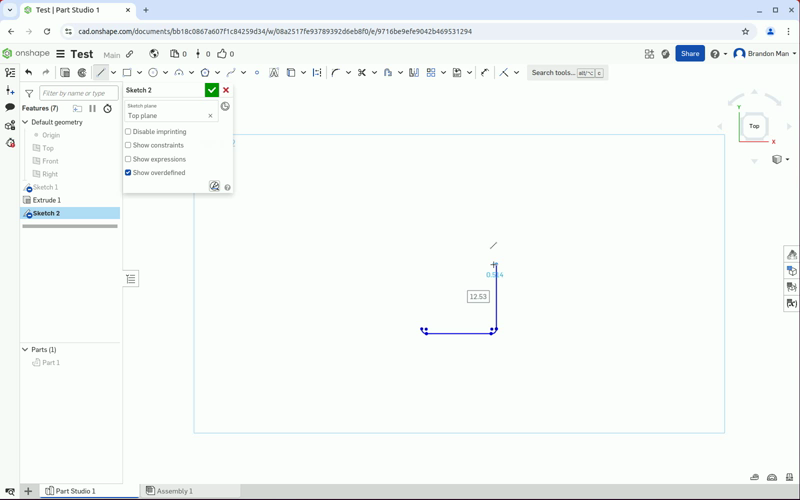
scroll(6)
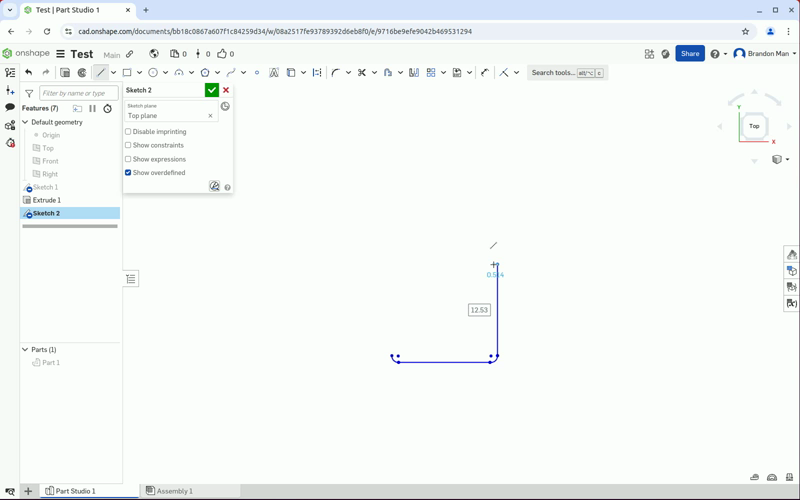
scroll(6)
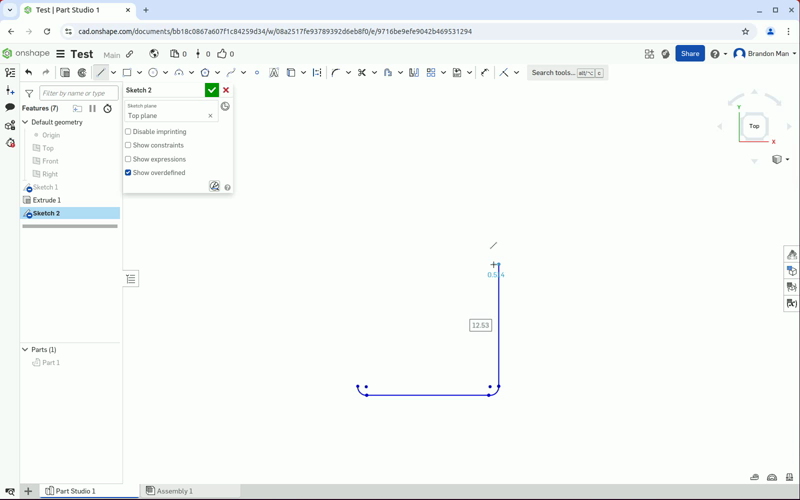
scroll(6)
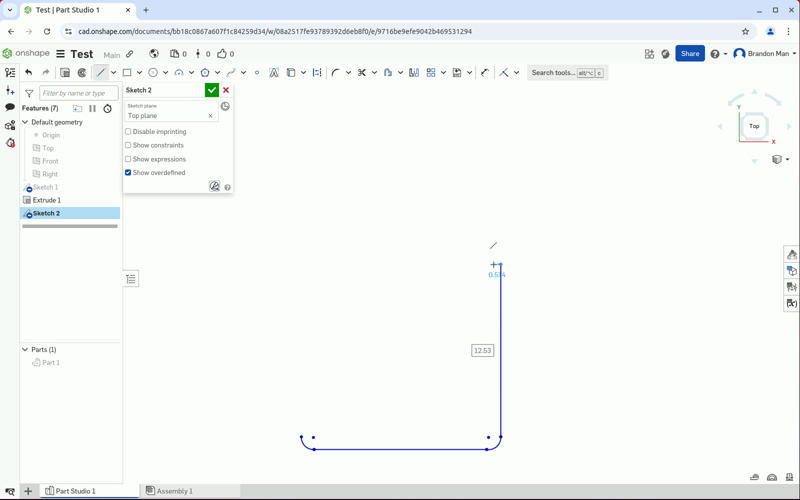
scroll(6)
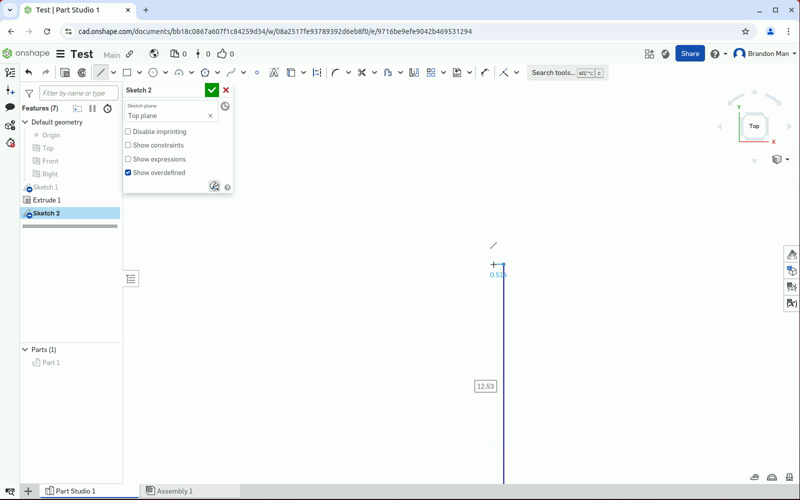
scroll(6)
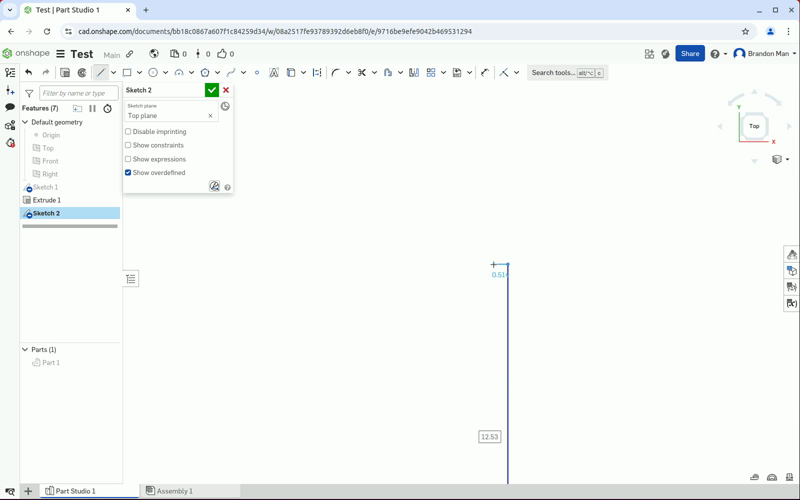
scroll(6)
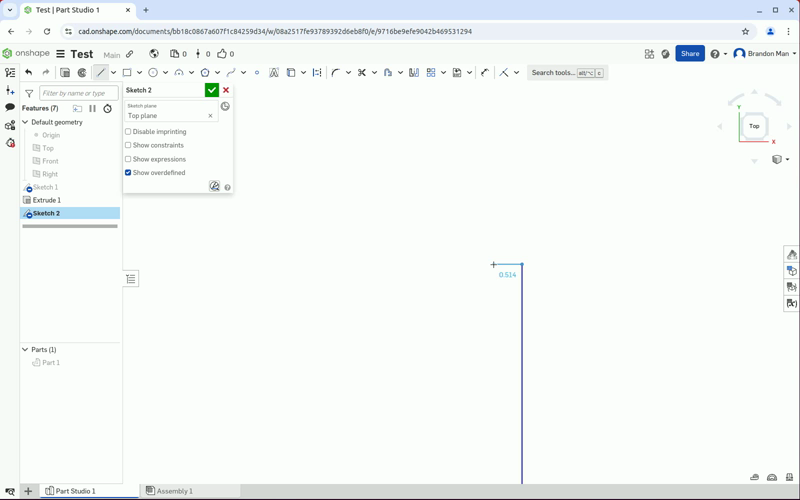
click(493, 264)
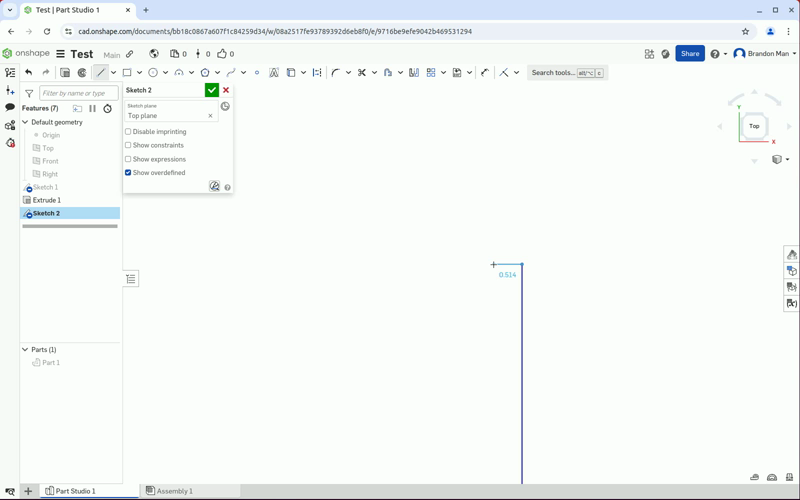
scroll(-6)
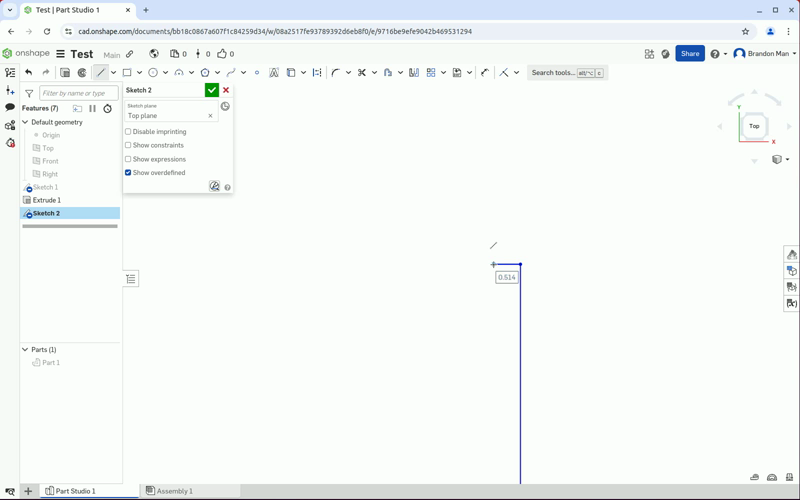
scroll(-6)
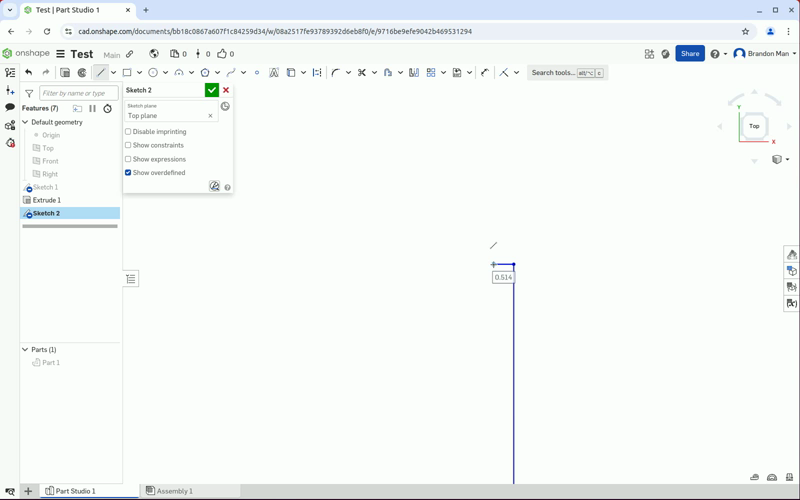
scroll(-6)
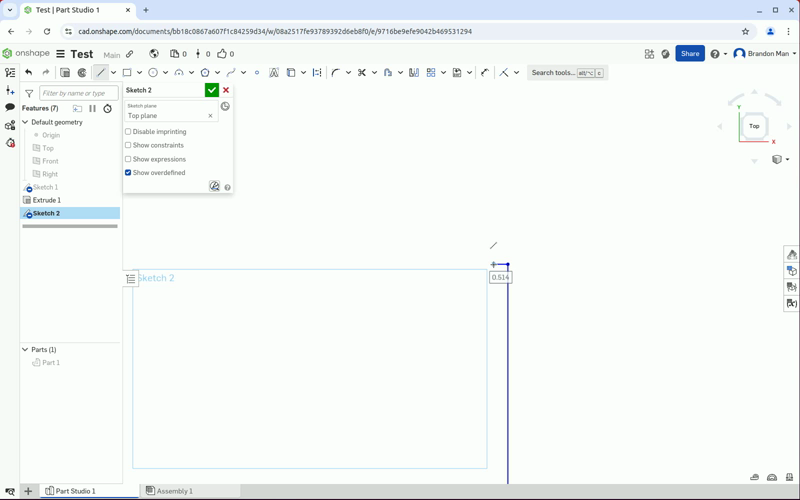
scroll(-6)
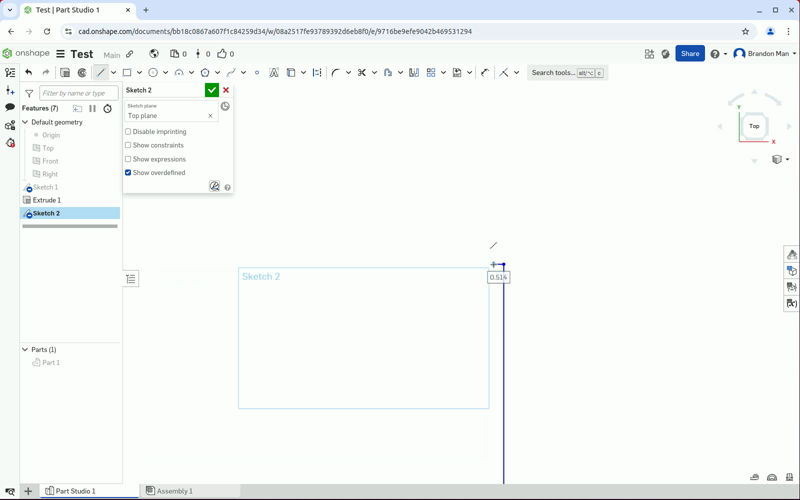
scroll(-6)
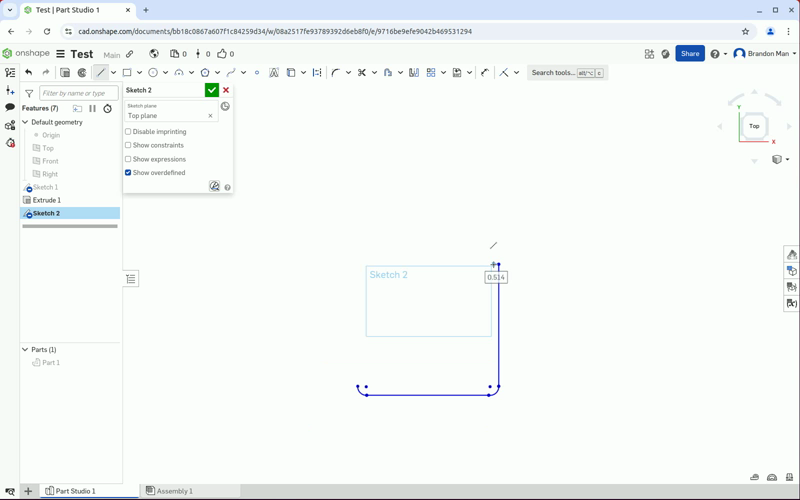
scroll(-6)
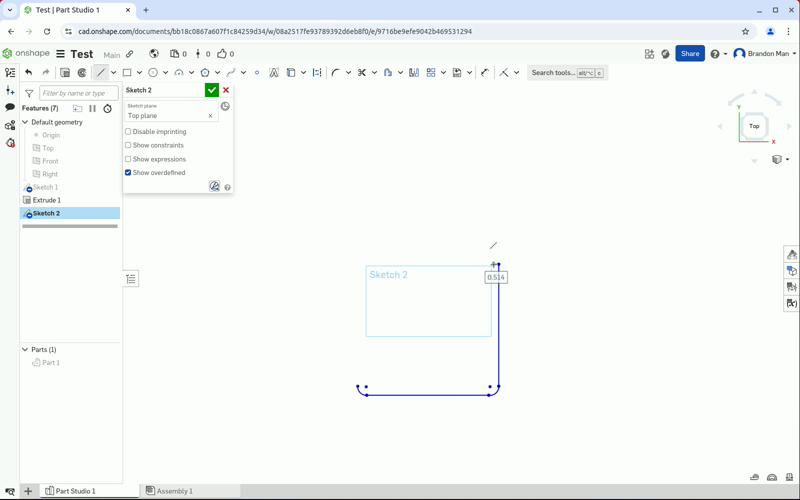
scroll(-6)
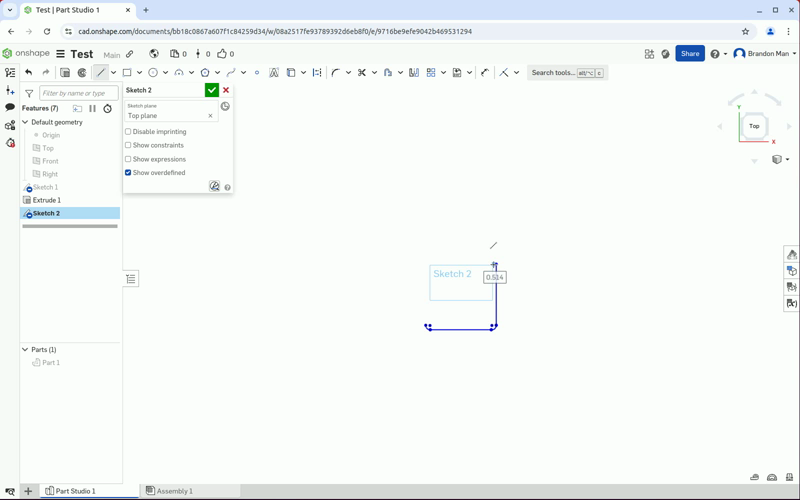
key_up(shift)
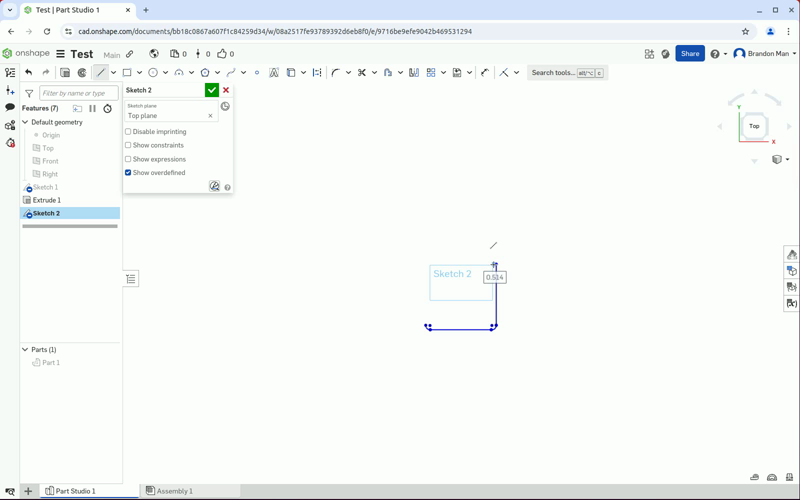
key_down(shift)
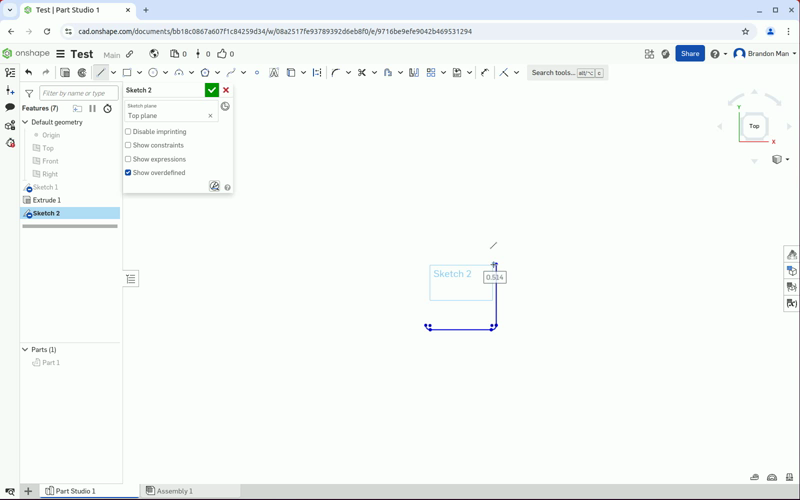
mouse_move(493, 327)
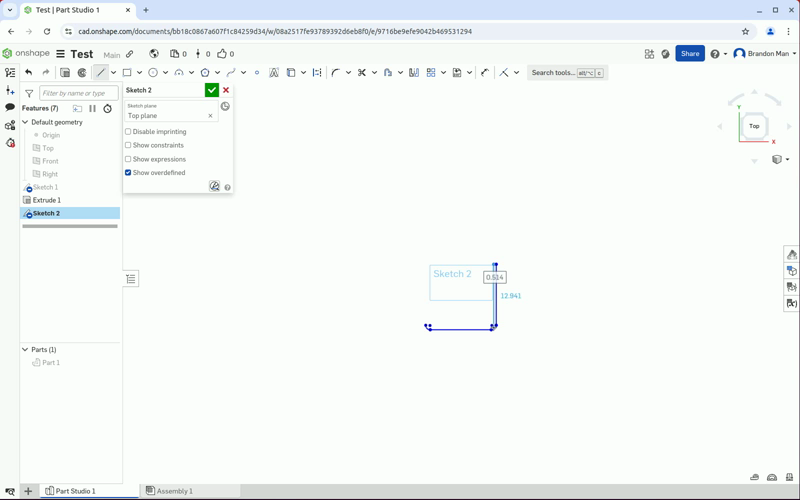
scroll(6)
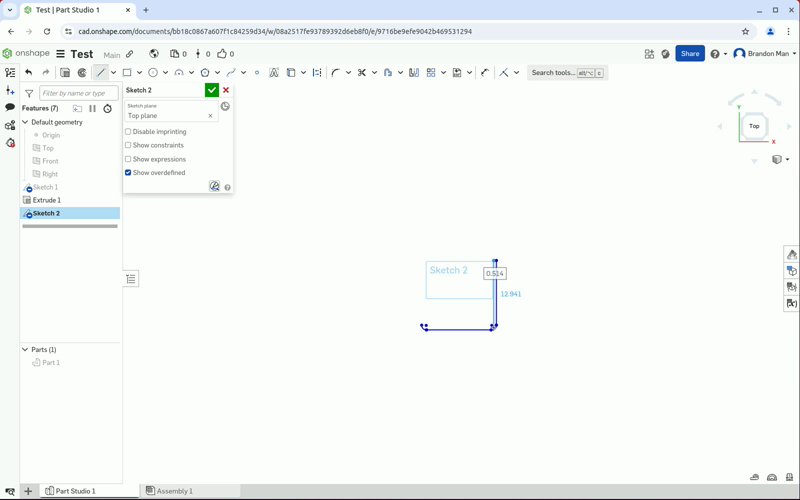
scroll(6)
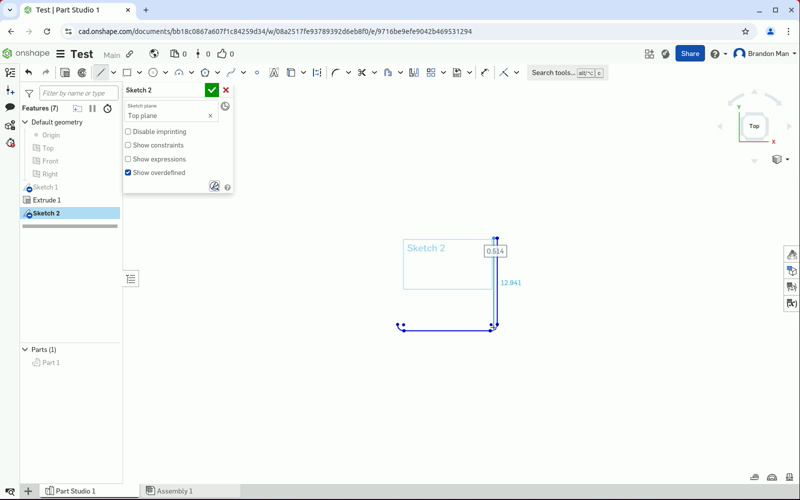
scroll(6)
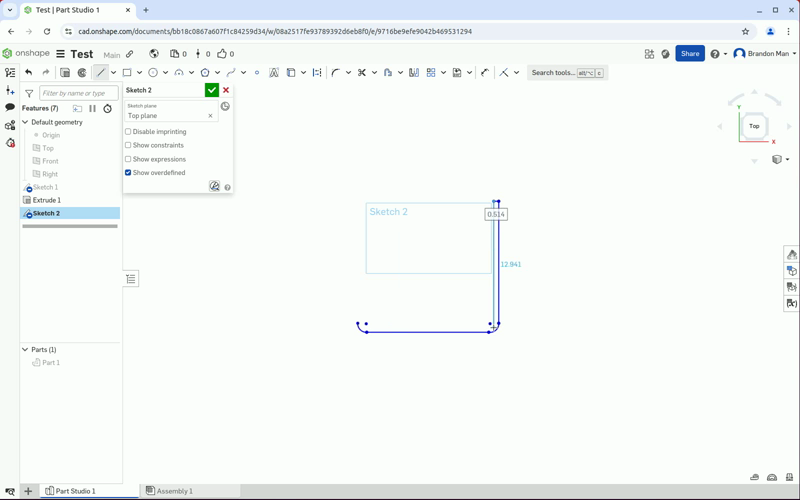
scroll(6)
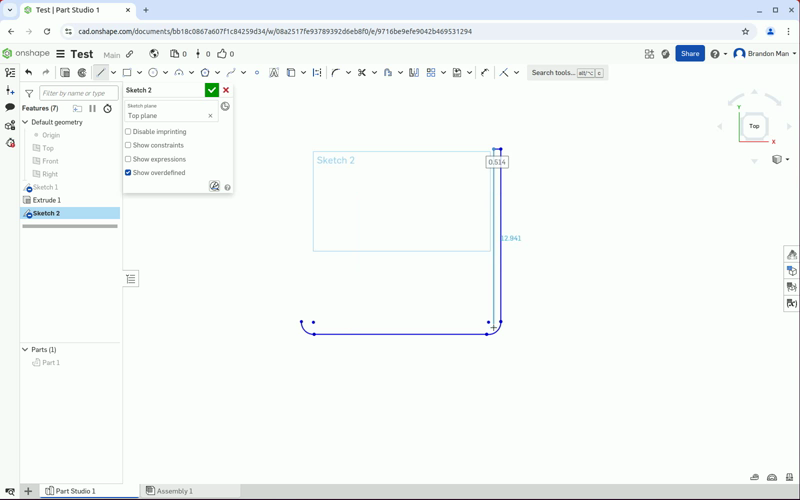
scroll(6)
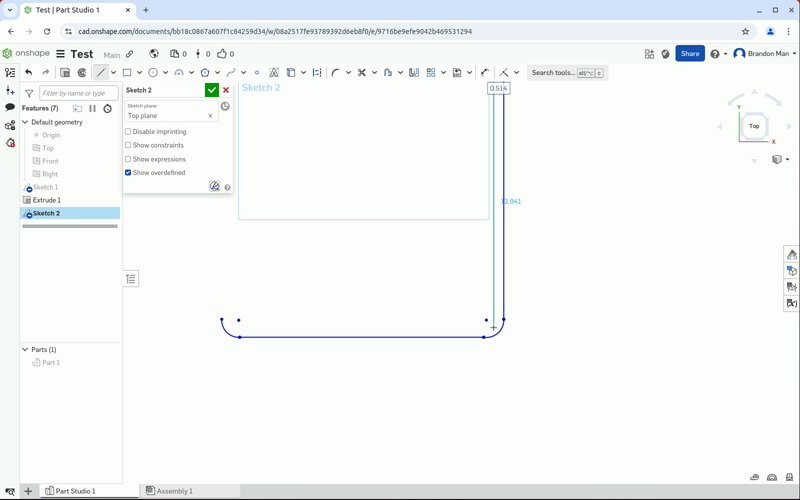
scroll(6)
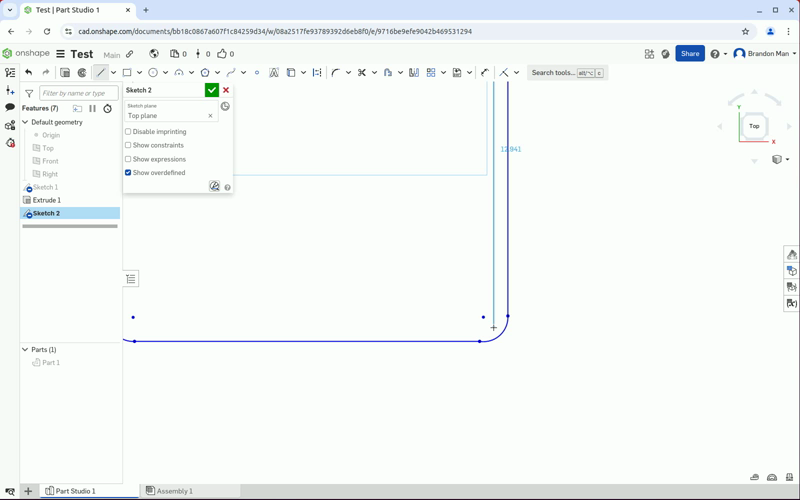
scroll(6)
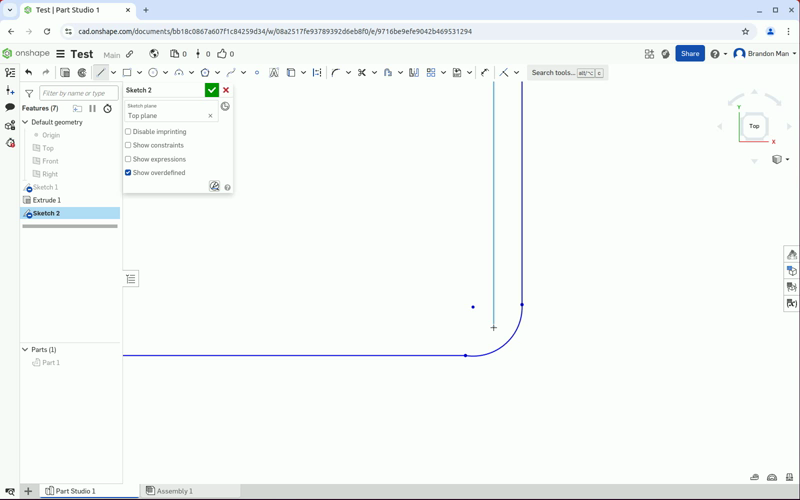
click(493, 327)
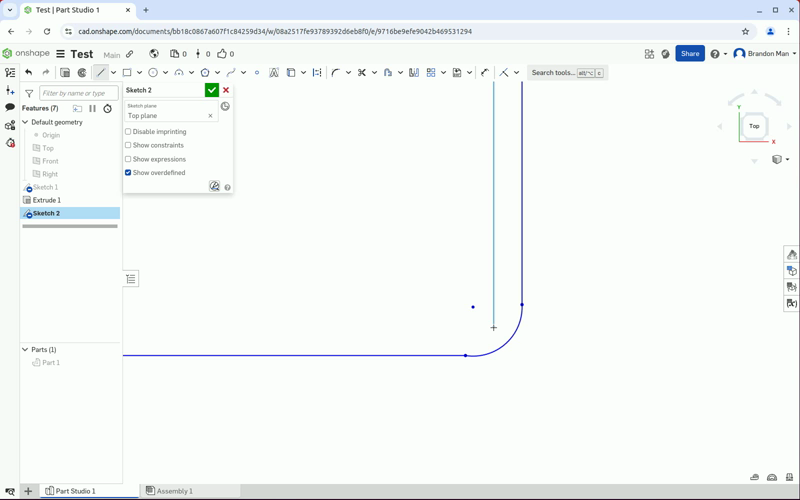
scroll(-6)
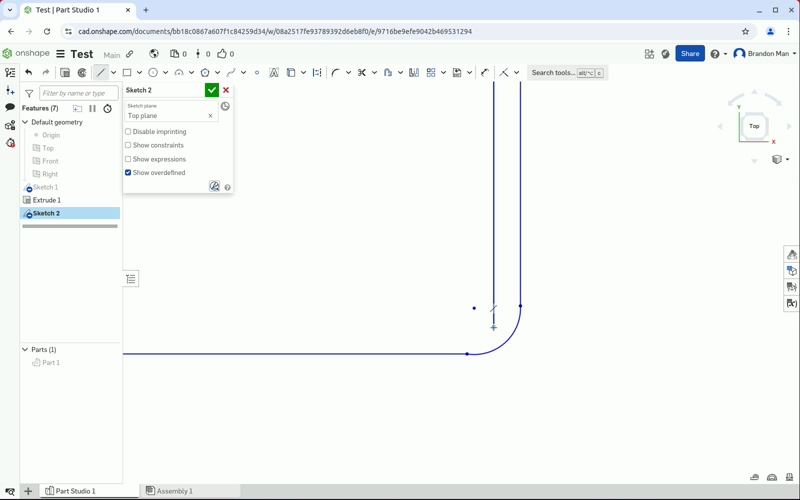
scroll(-6)
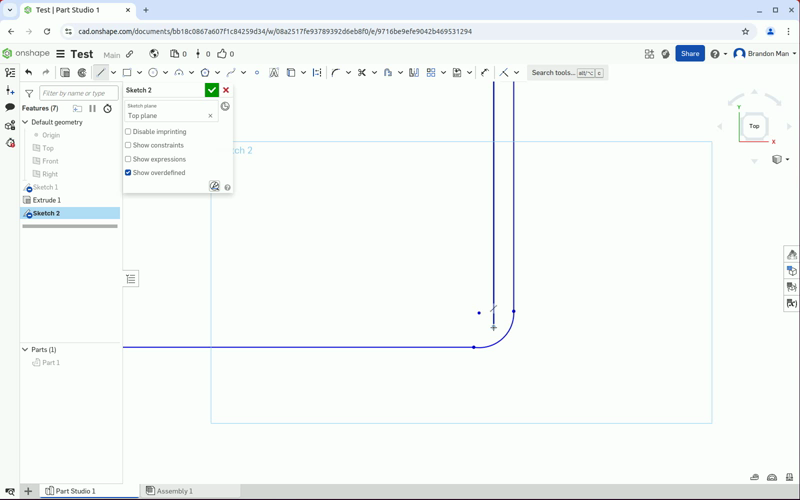
scroll(-6)
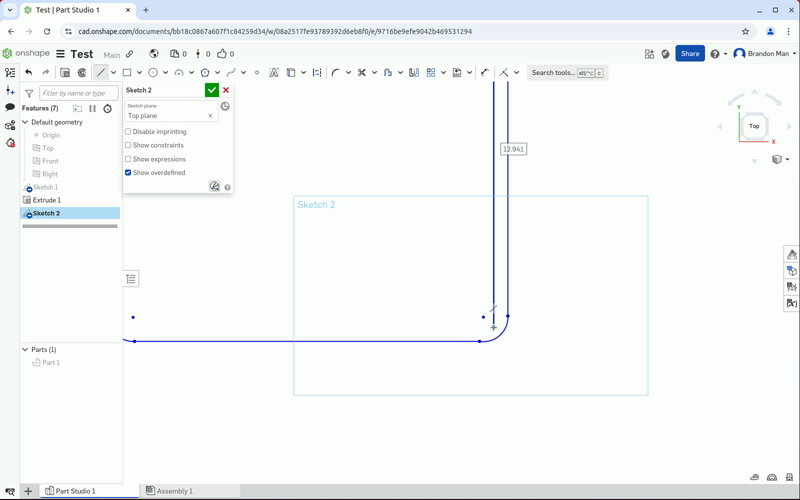
scroll(-6)
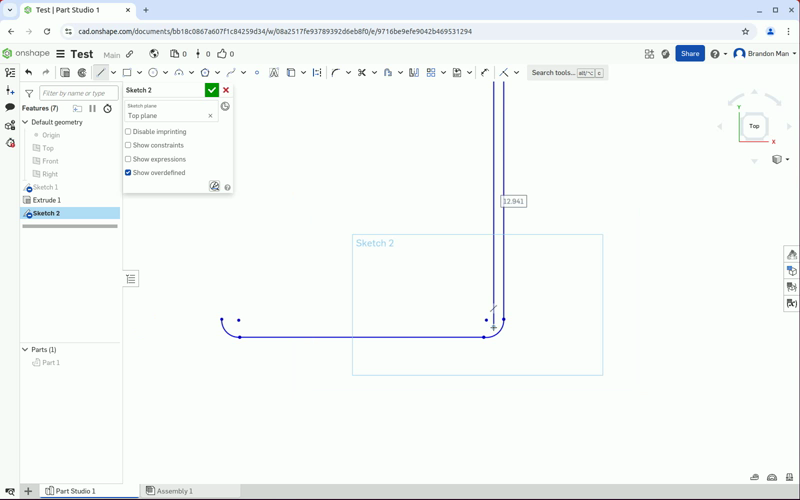
scroll(-6)
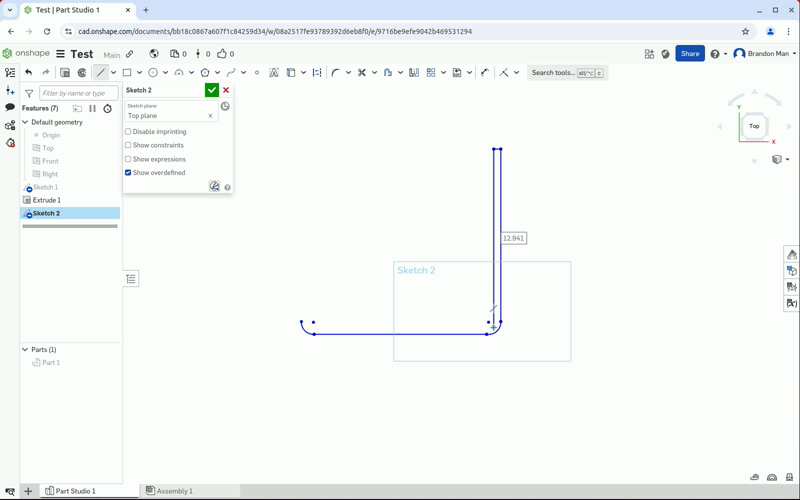
scroll(-6)
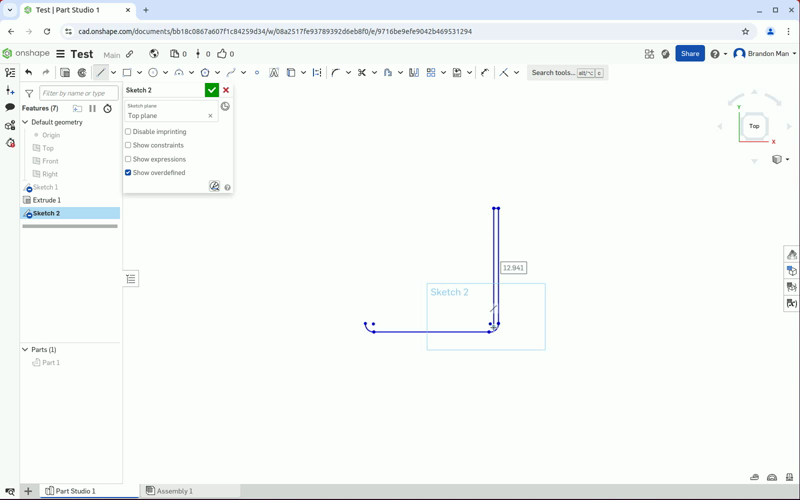
scroll(-6)
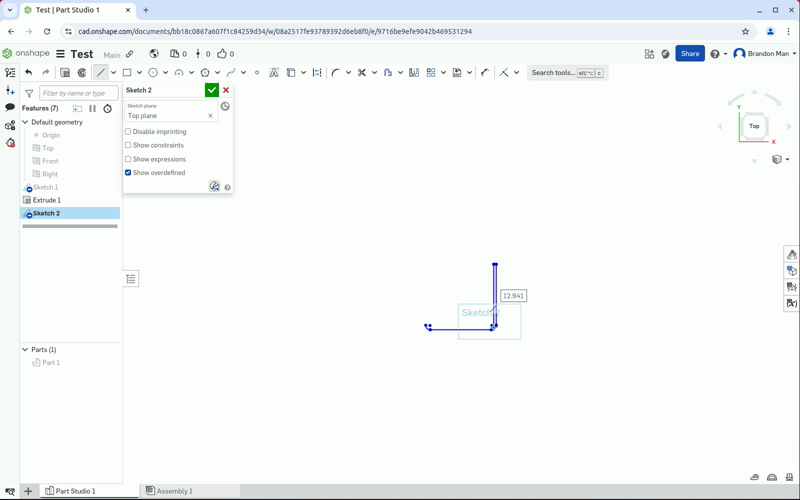
key_up(shift)
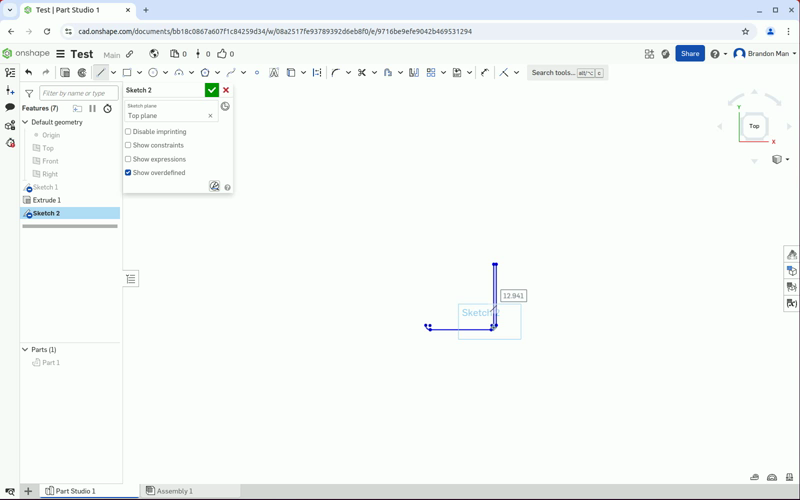
key_down(shift)
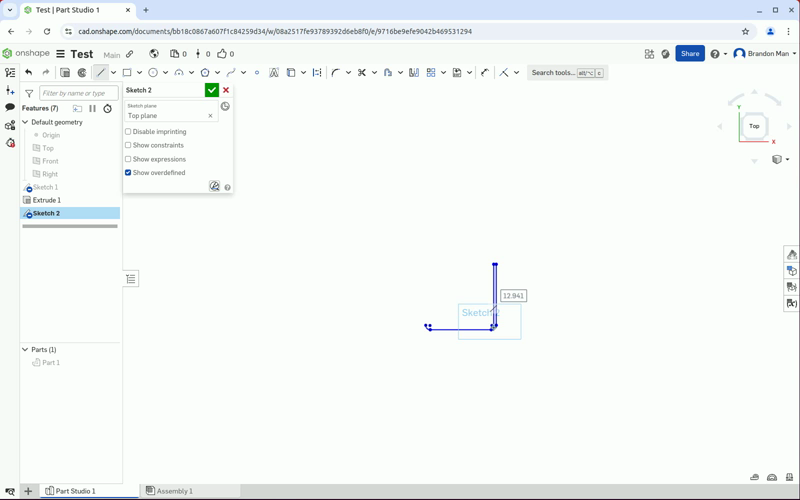
mouse_move(427, 327)
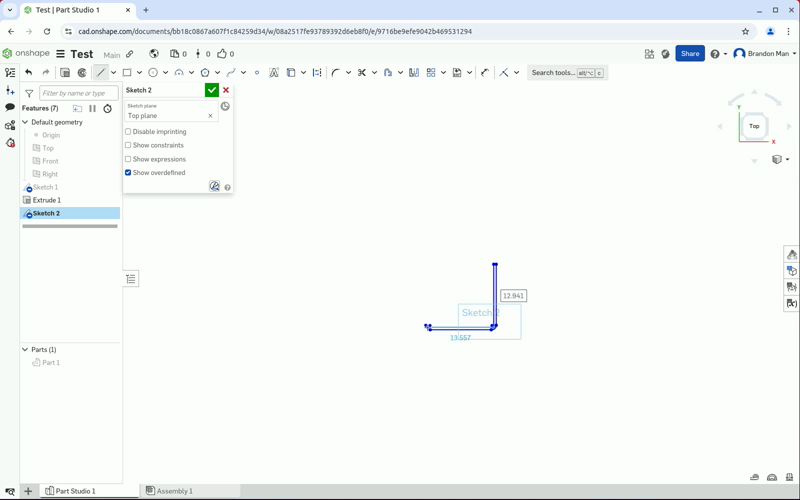
scroll(6)
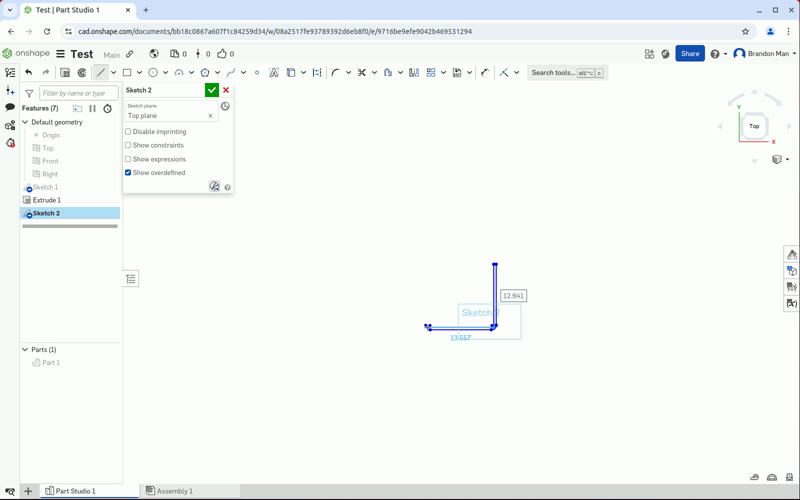
scroll(6)
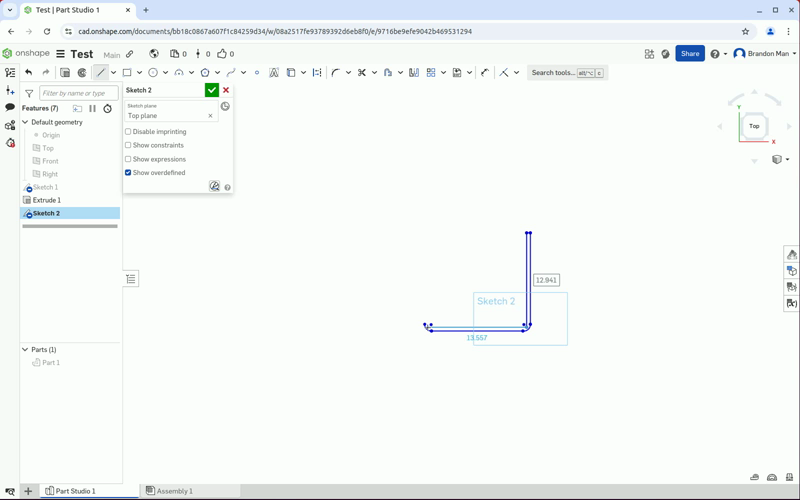
scroll(6)
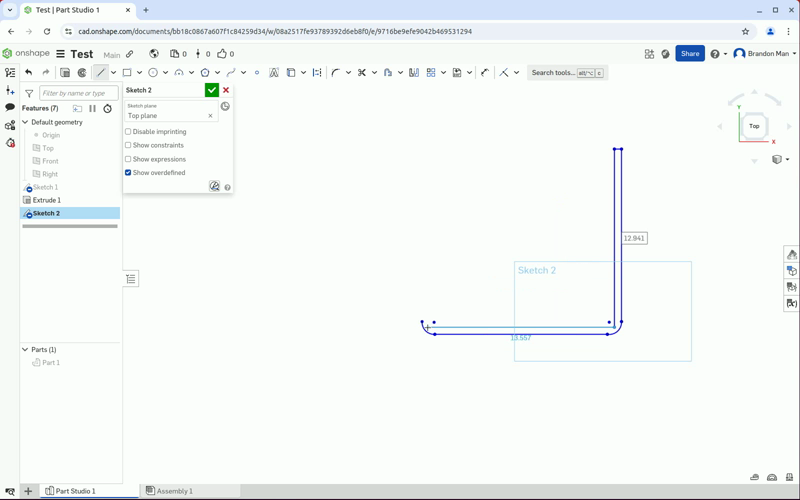
scroll(6)
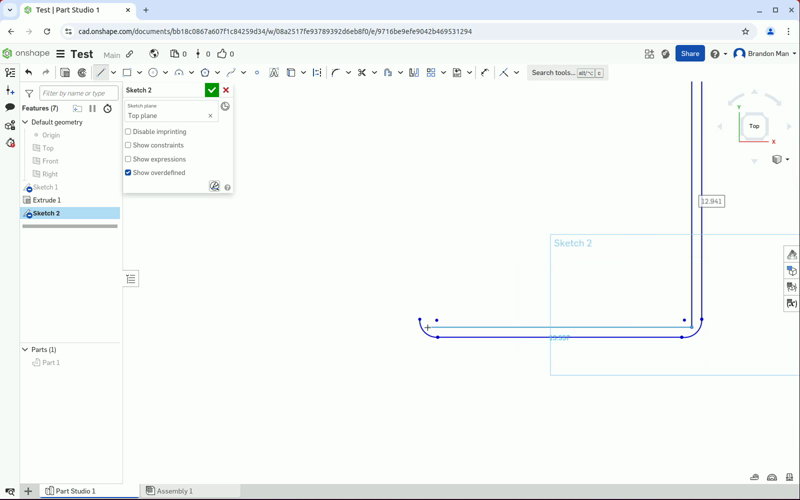
scroll(6)
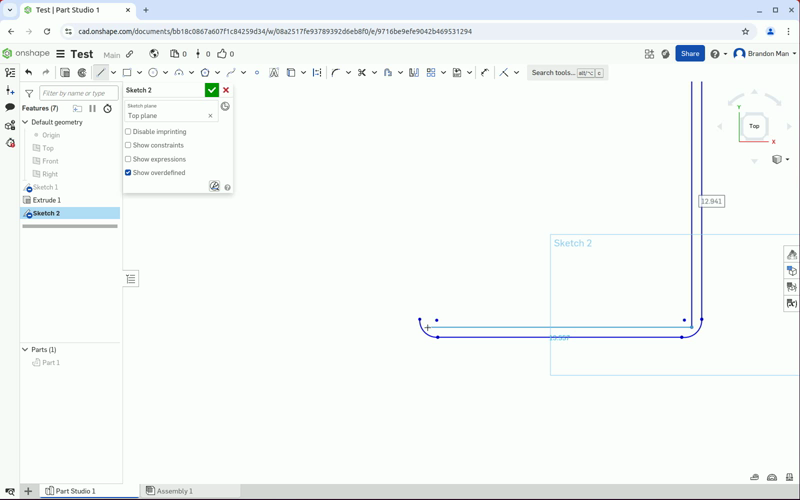
scroll(6)
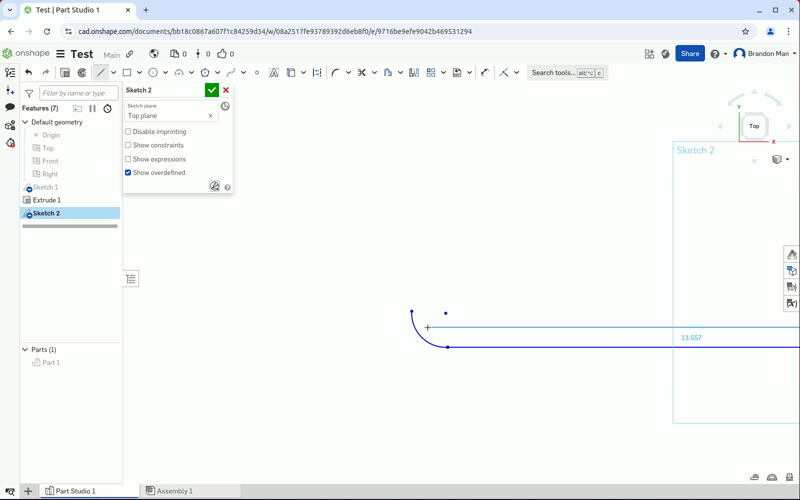
scroll(6)
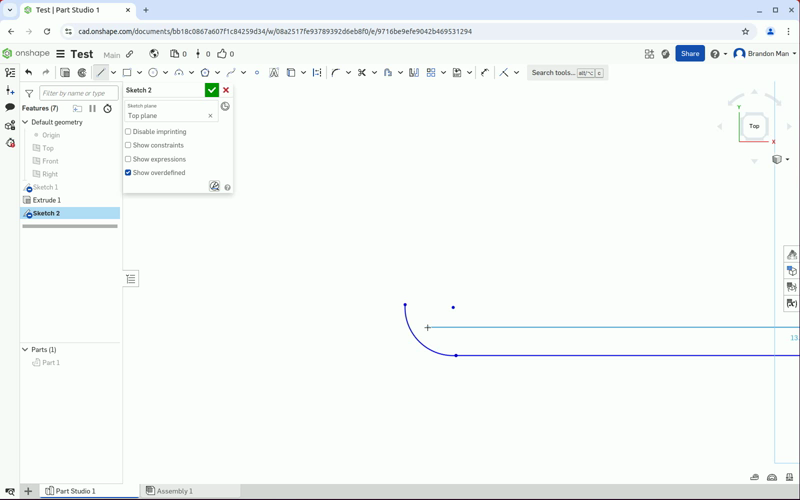
click(427, 327)
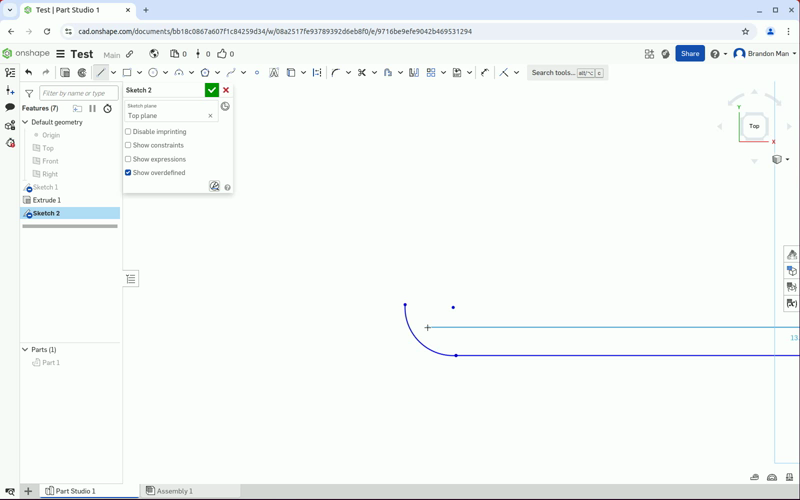
scroll(-6)
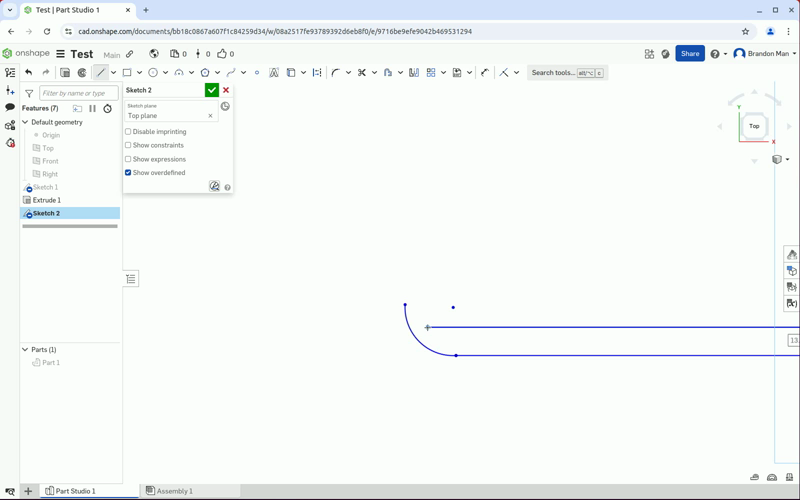
scroll(-6)
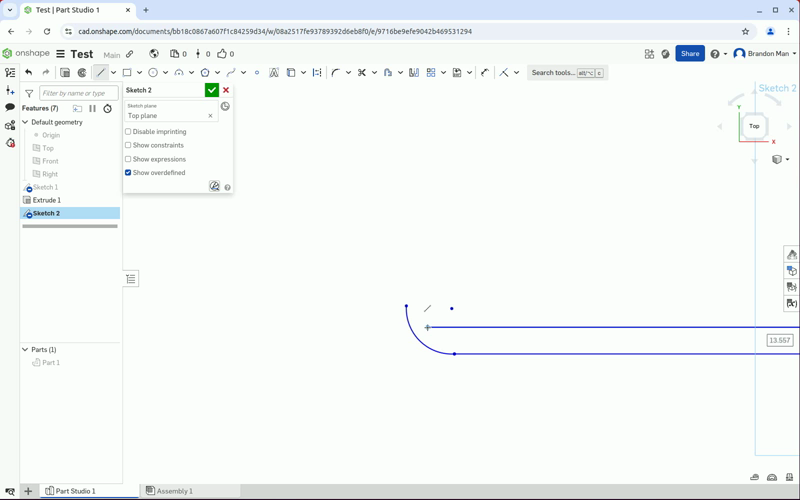
scroll(-6)
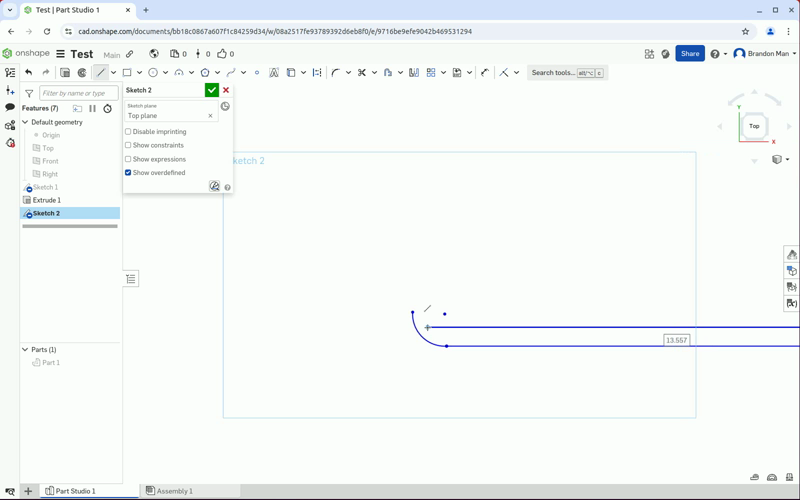
scroll(-6)
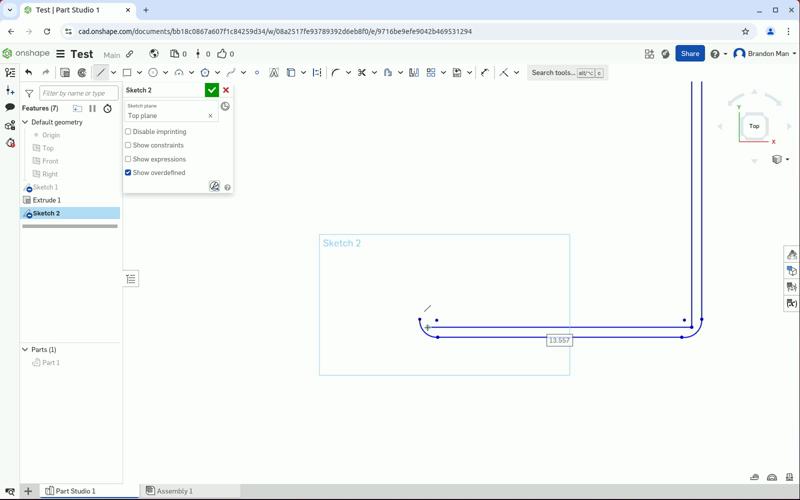
scroll(-6)
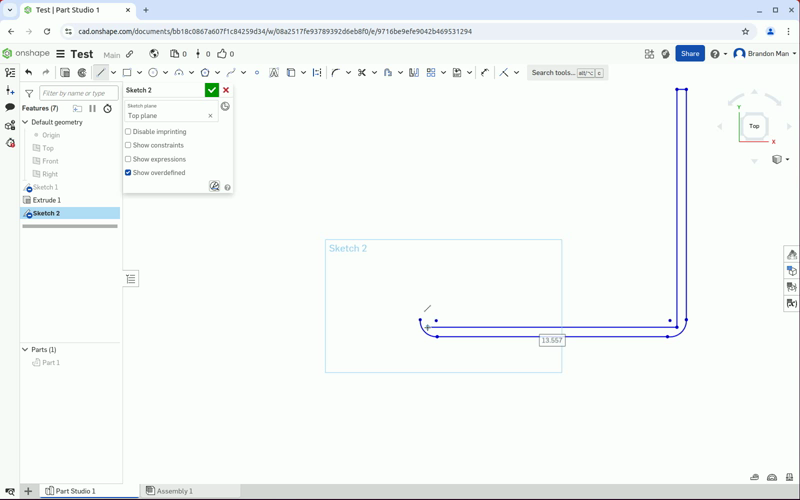
scroll(-6)
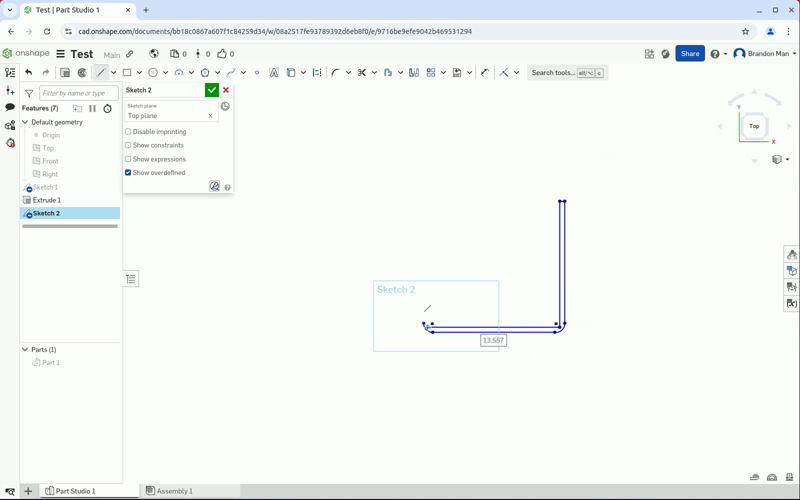
scroll(-6)
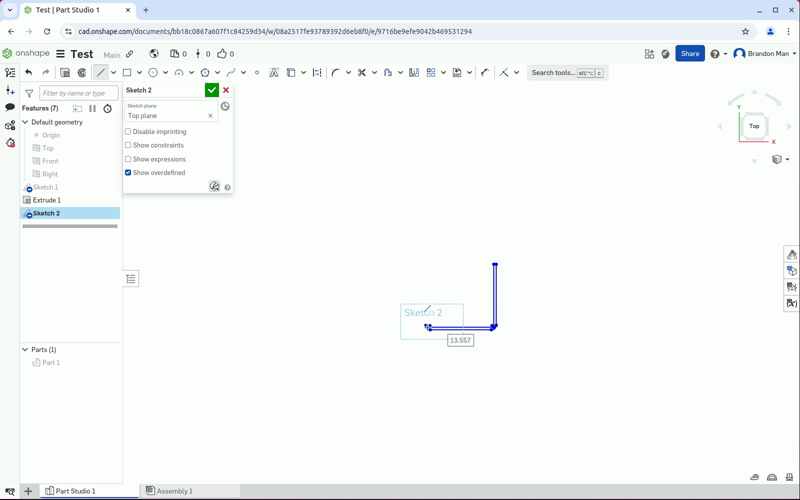
key_up(shift)
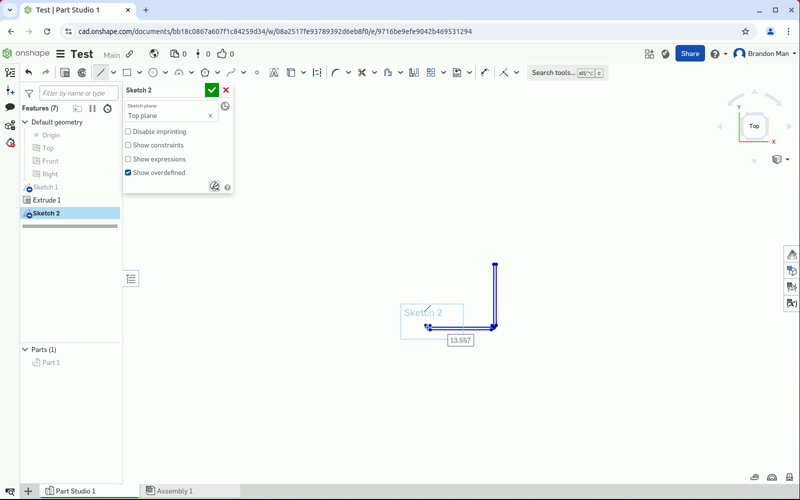
key_down(shift)
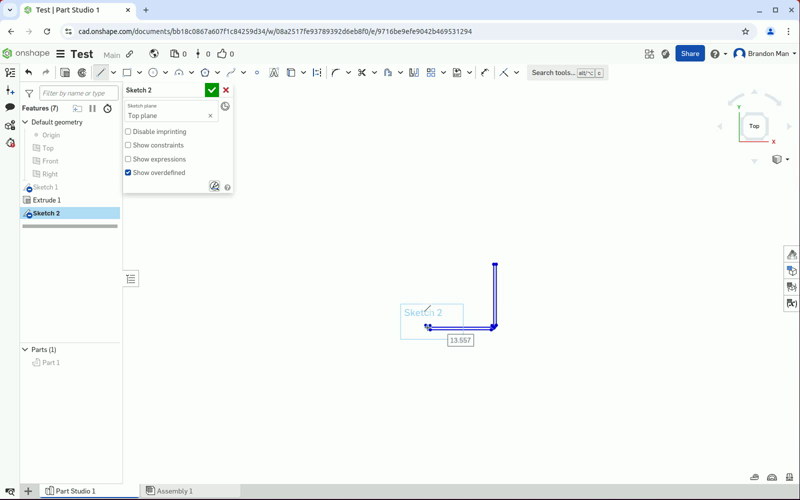
mouse_move(427, 235)
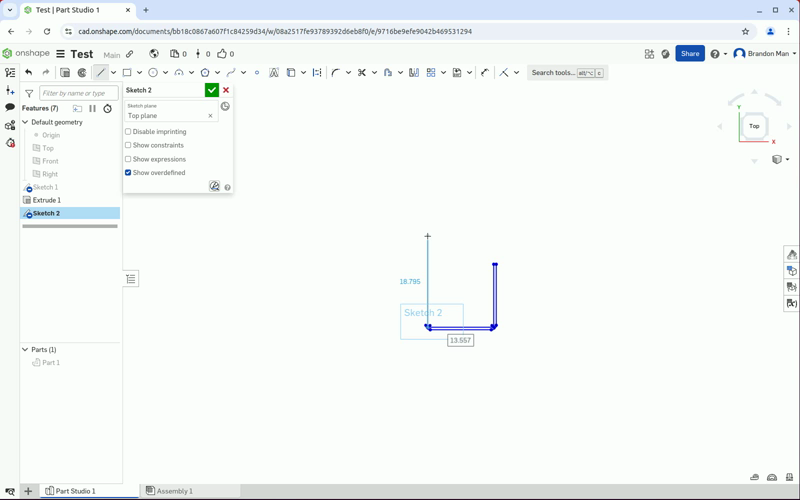
click(427, 235)
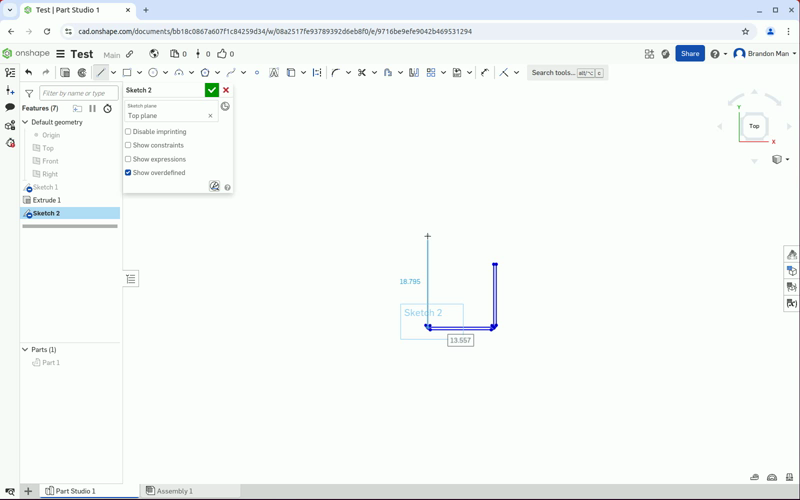
key_up(shift)
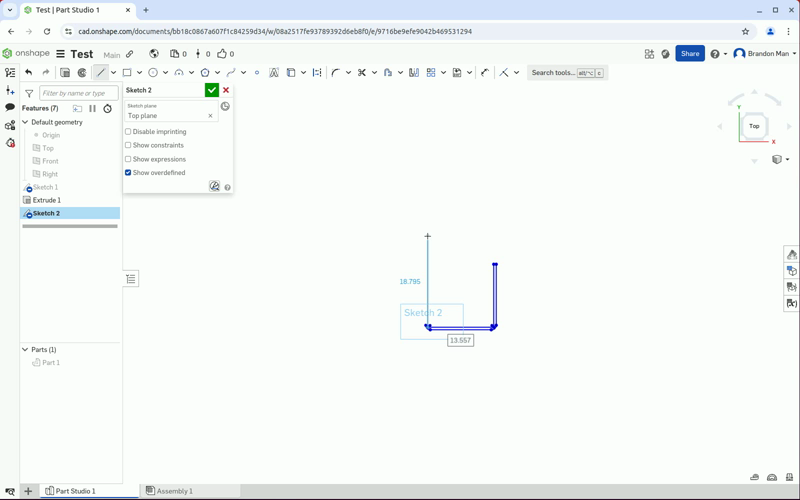
key_down(shift)
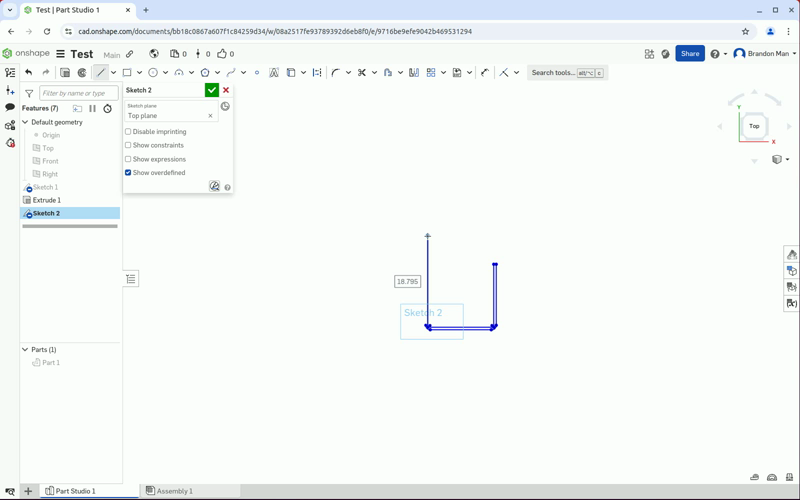
mouse_move(457, 235)
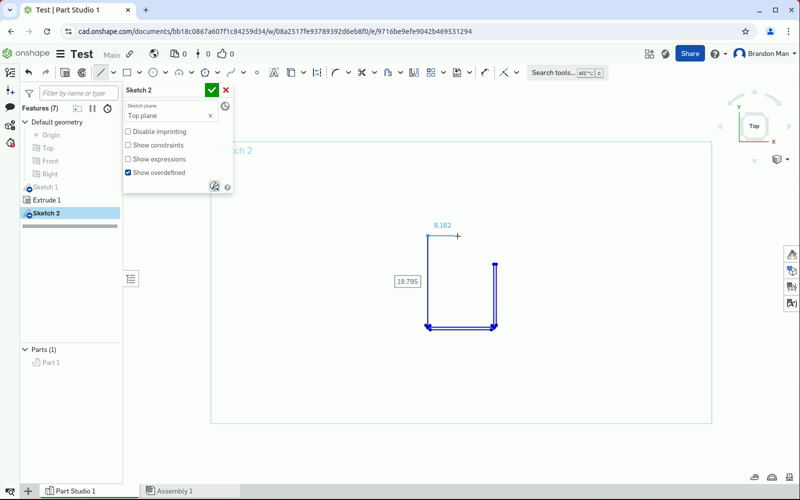
mouse_move(425, 235)
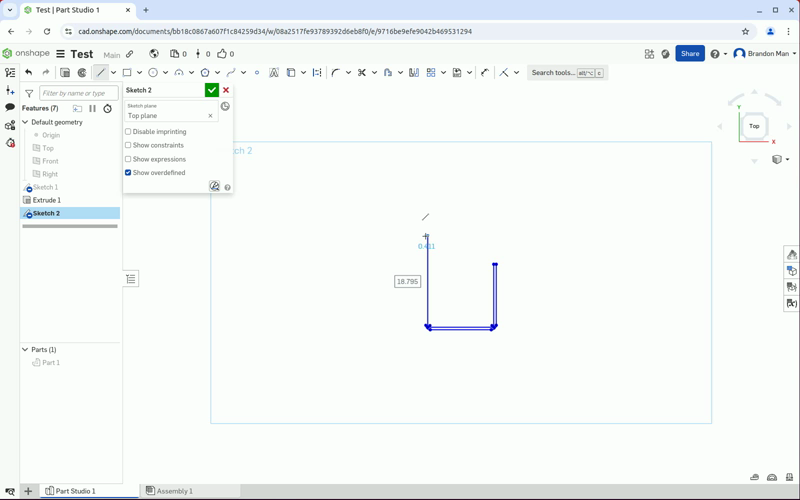
scroll(6)
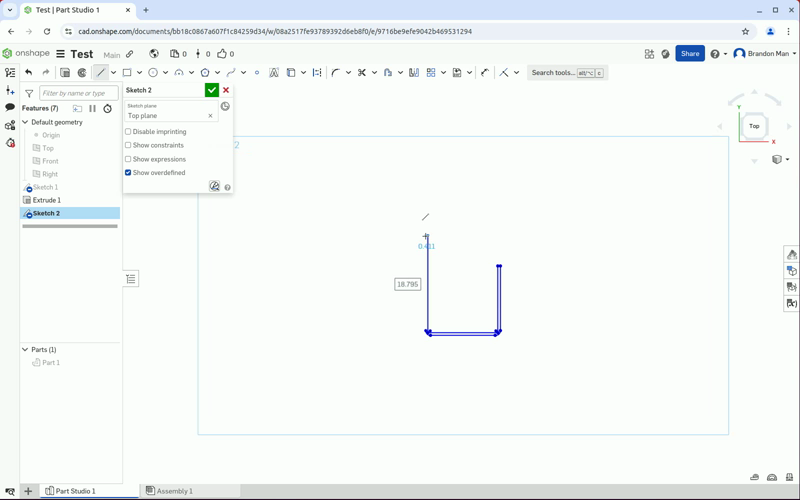
scroll(6)
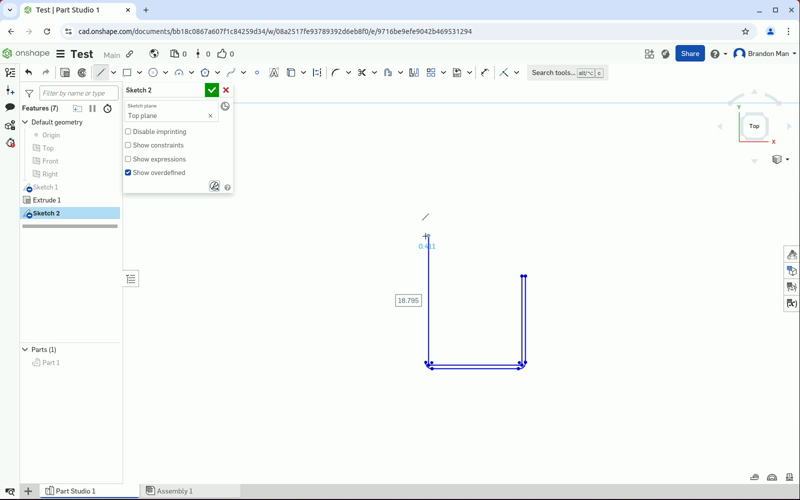
scroll(6)
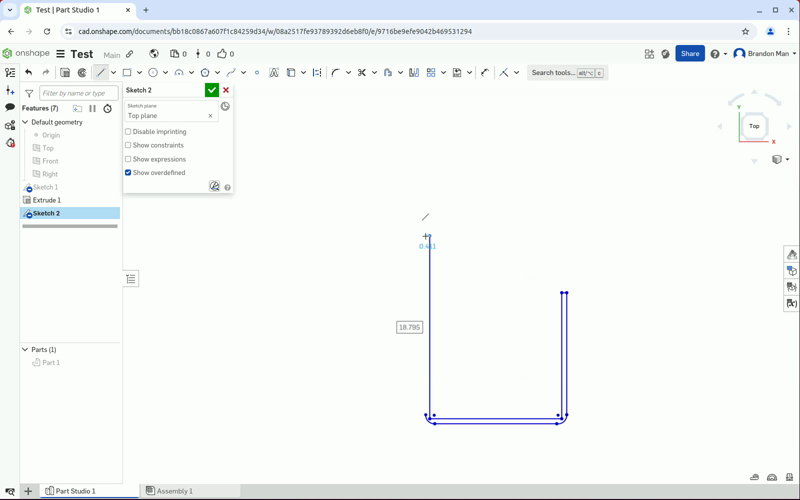
scroll(6)
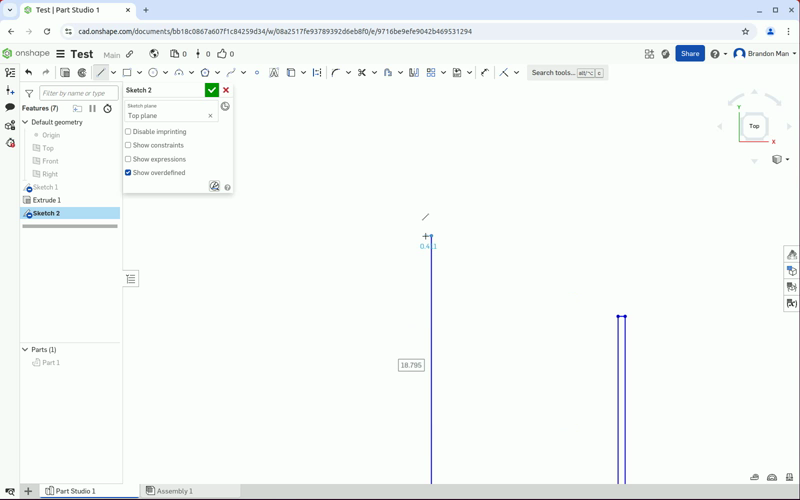
scroll(6)
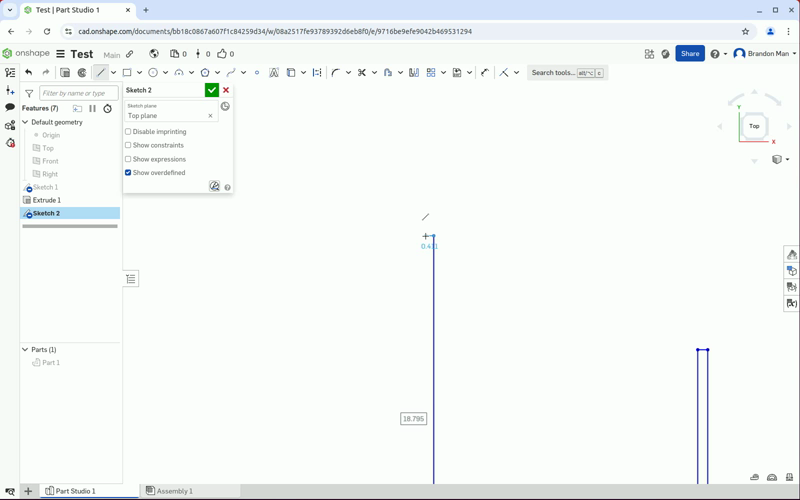
scroll(6)
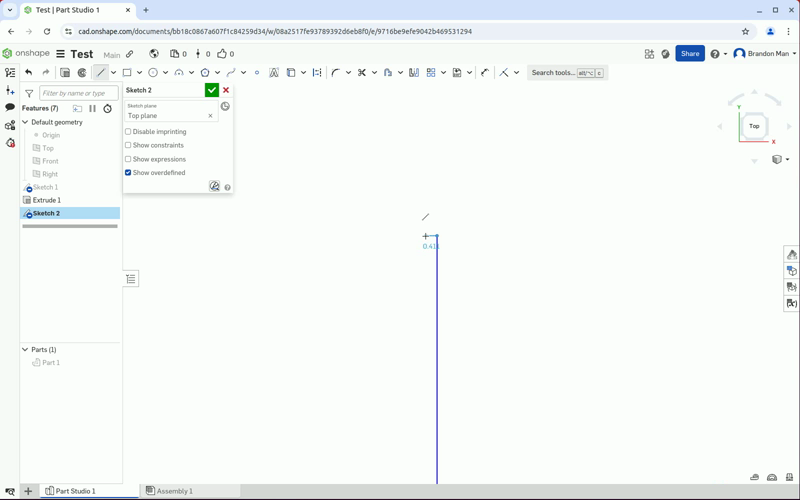
scroll(6)
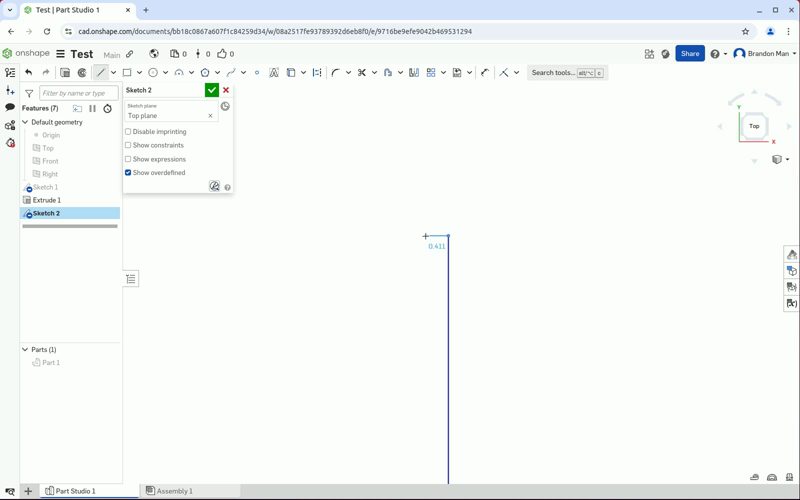
click(425, 235)
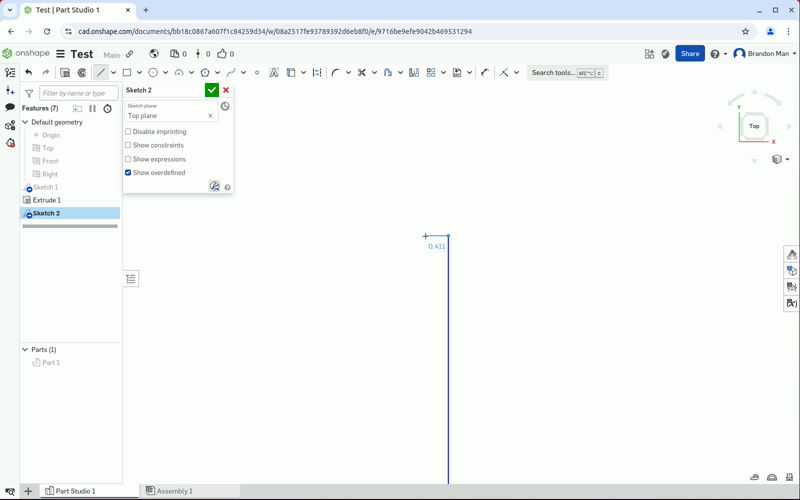
scroll(-6)
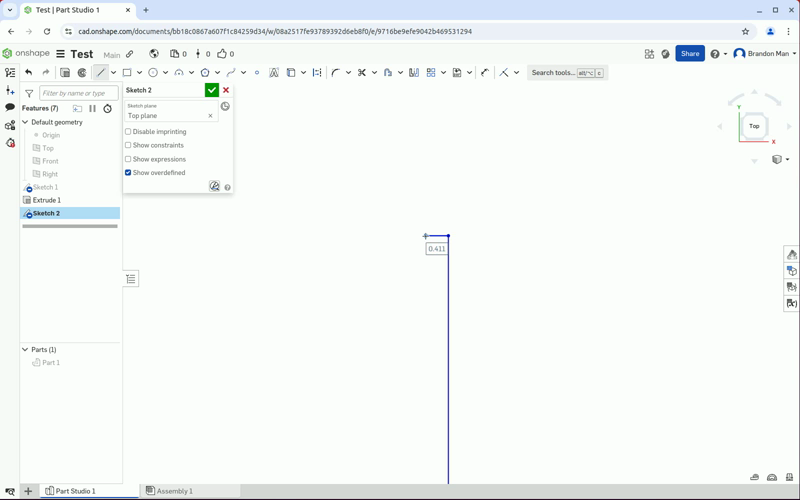
scroll(-6)
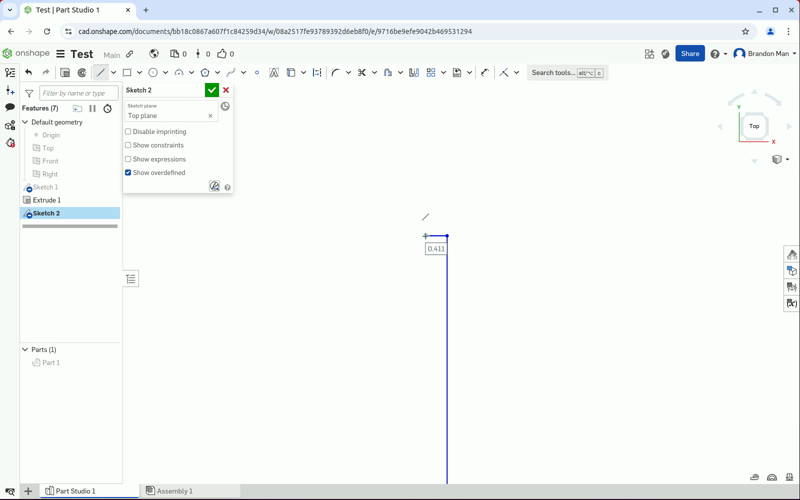
scroll(-6)
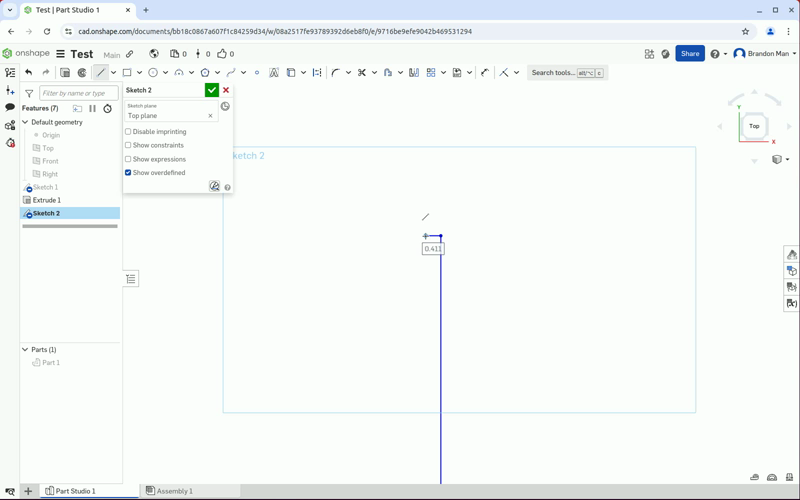
scroll(-6)
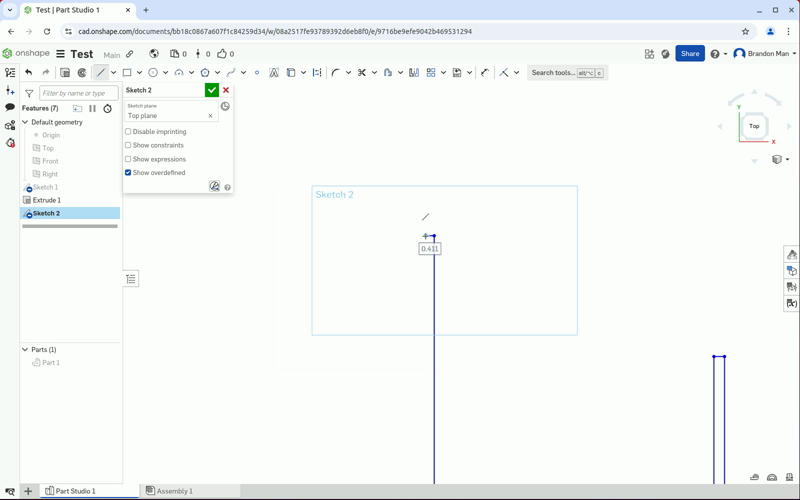
scroll(-6)
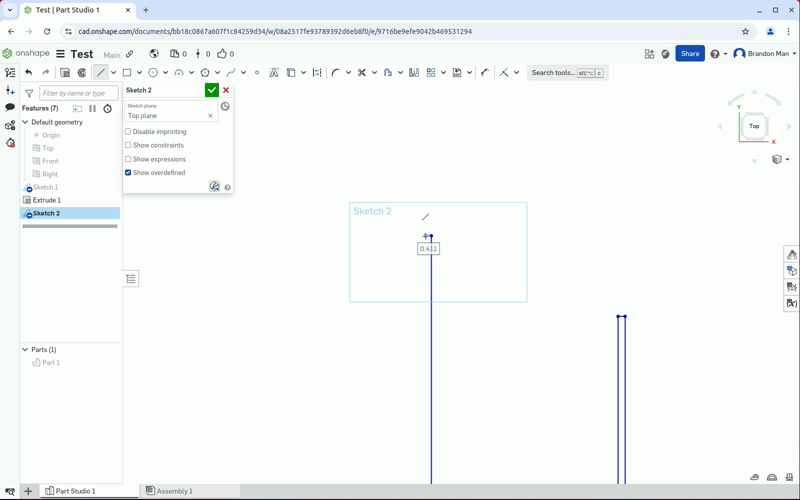
scroll(-6)
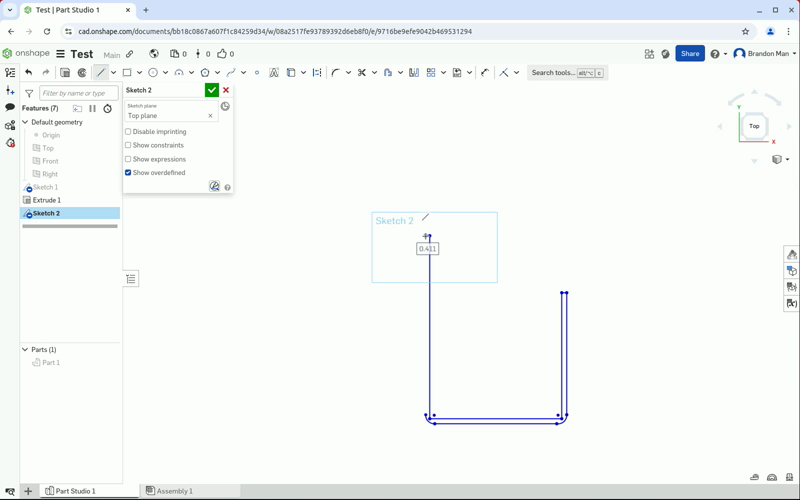
scroll(-6)
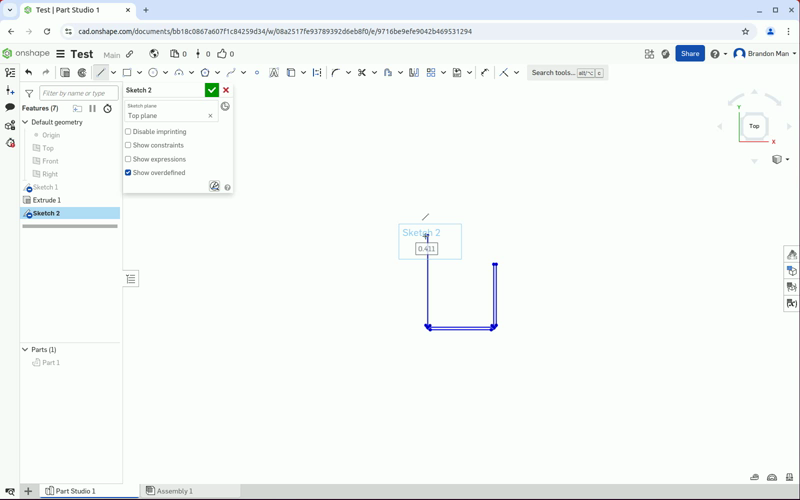
key_up(shift)
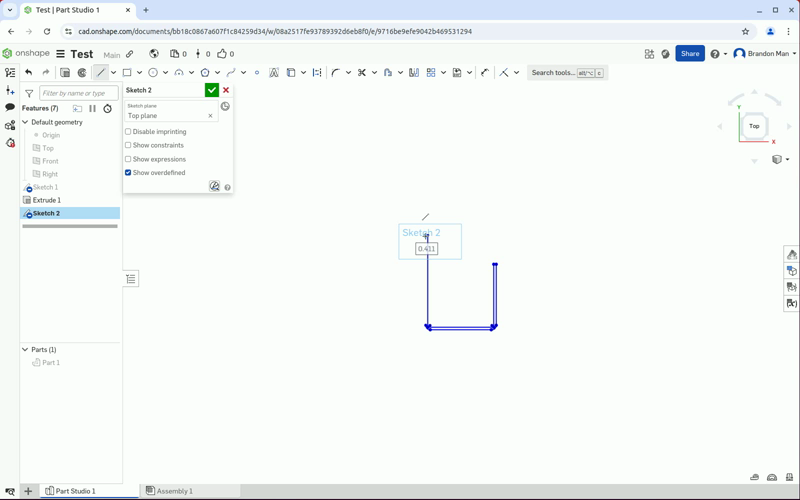
key_down(shift)
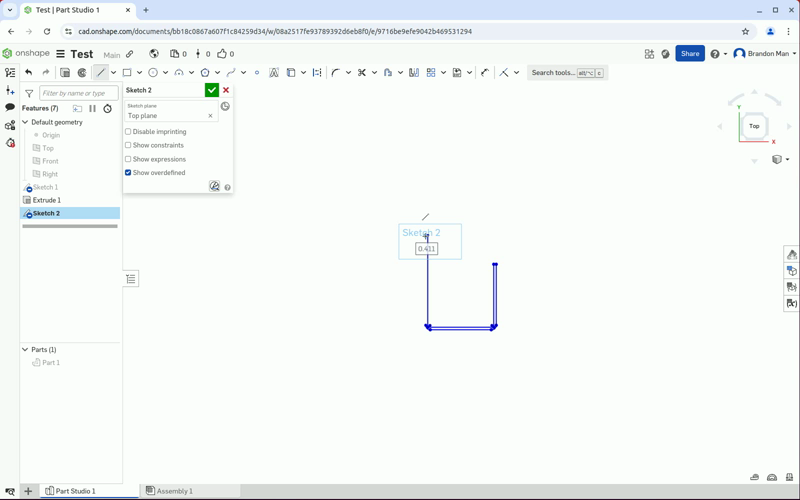
mouse_move(425, 325)
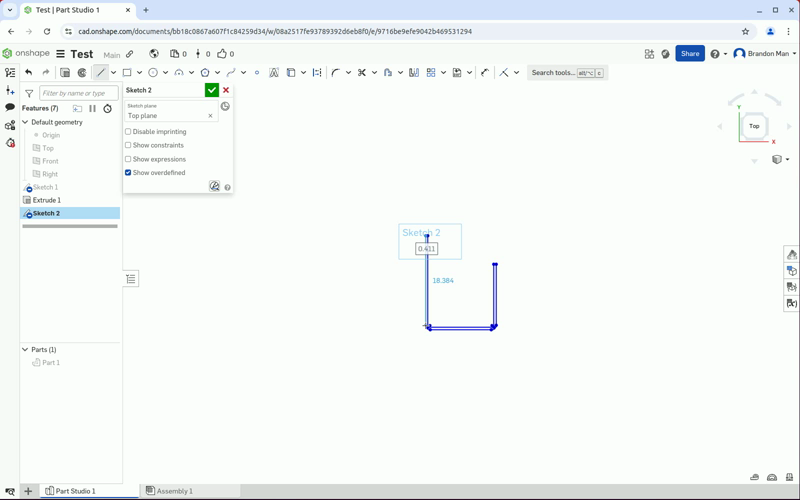
scroll(6)
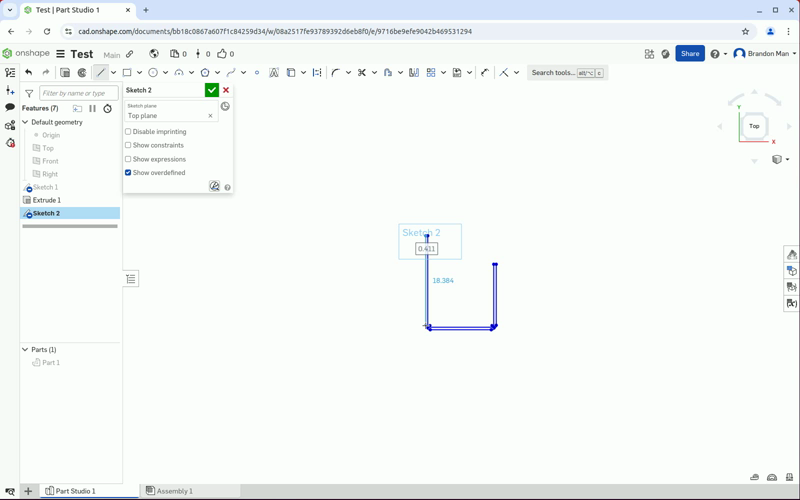
scroll(6)
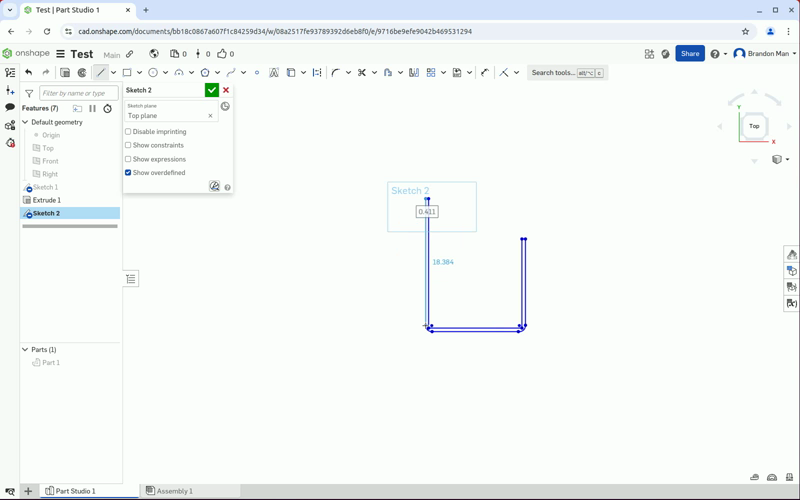
scroll(6)
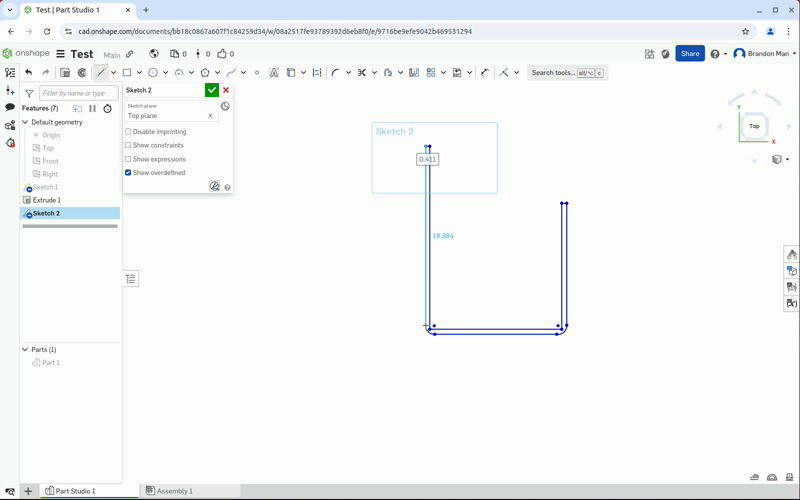
scroll(6)
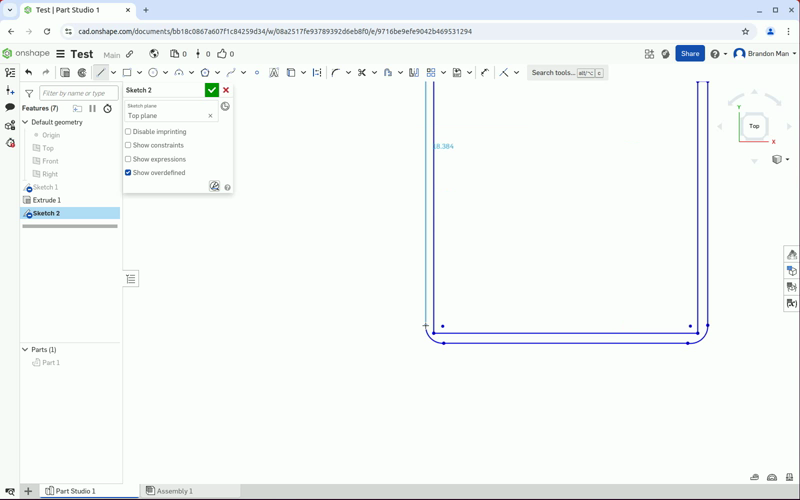
scroll(6)
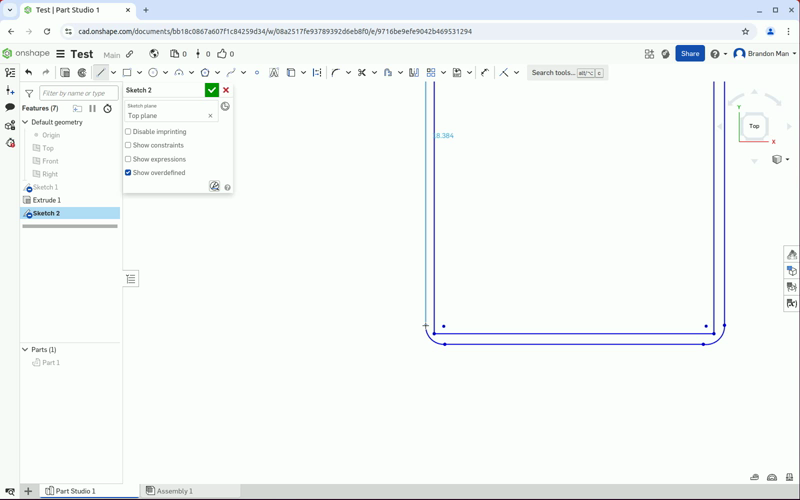
scroll(6)
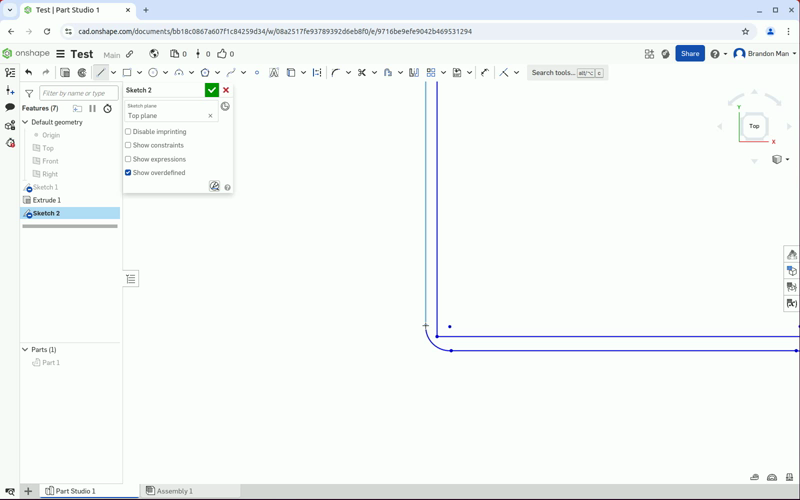
scroll(6)
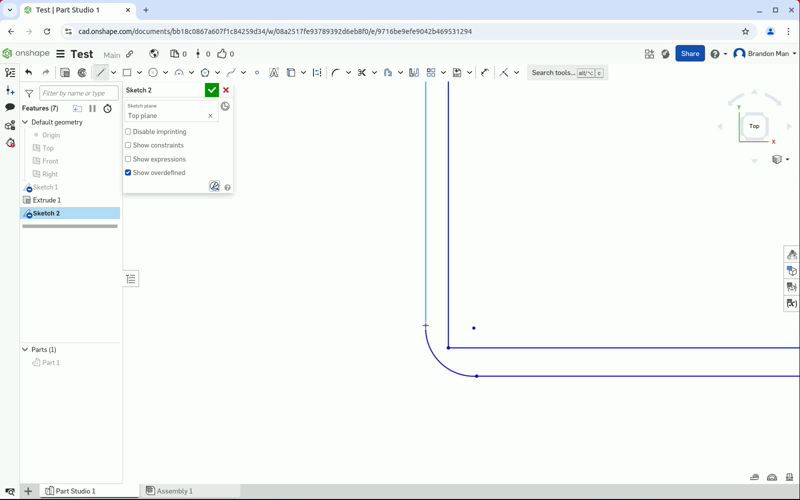
key_up(shift)
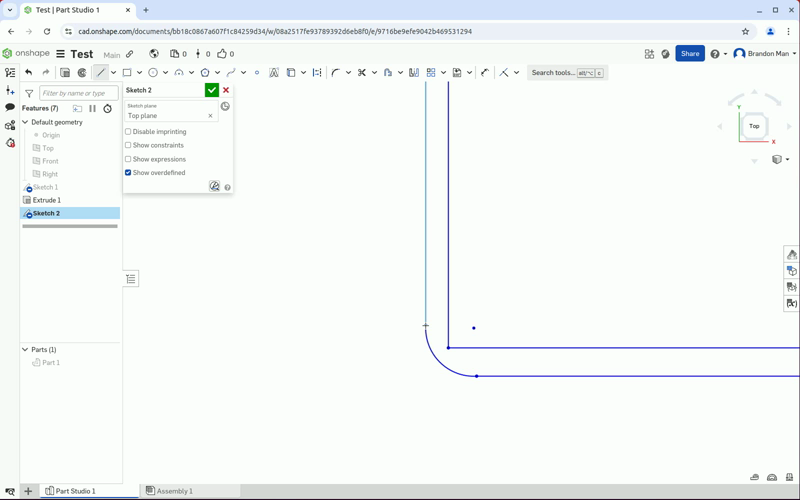
click(425, 325)
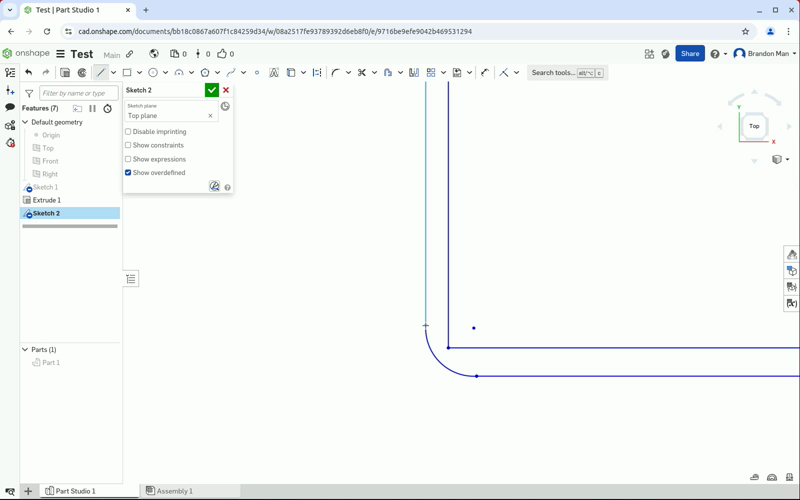
scroll(-6)
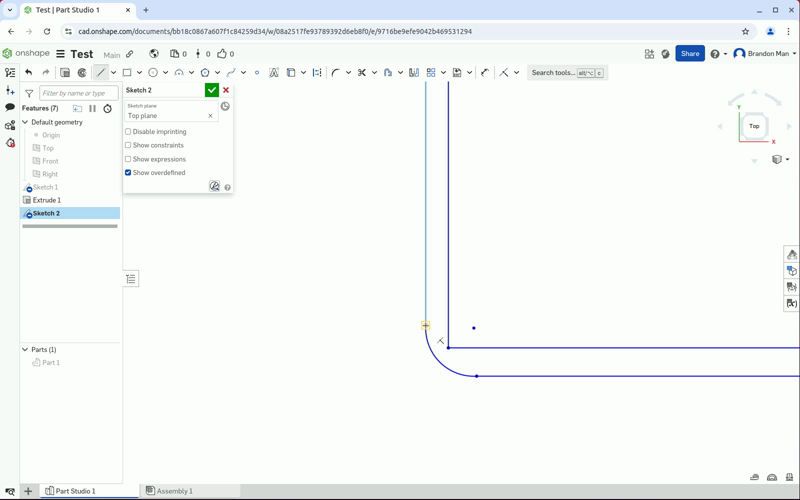
scroll(-6)
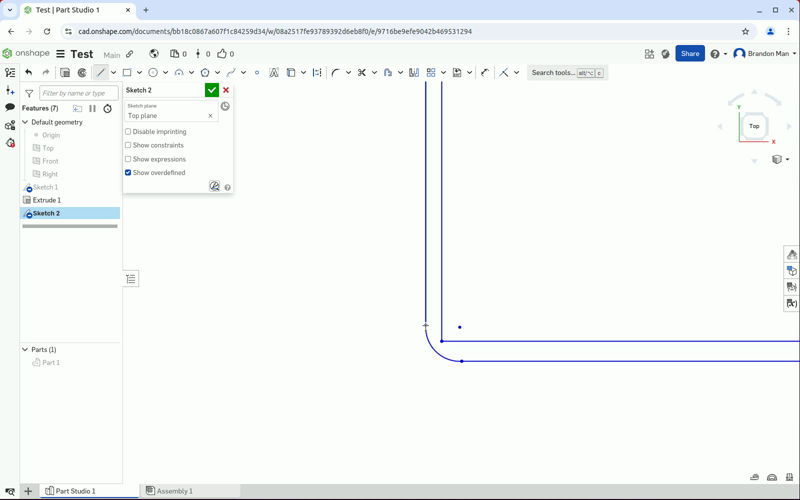
scroll(-6)
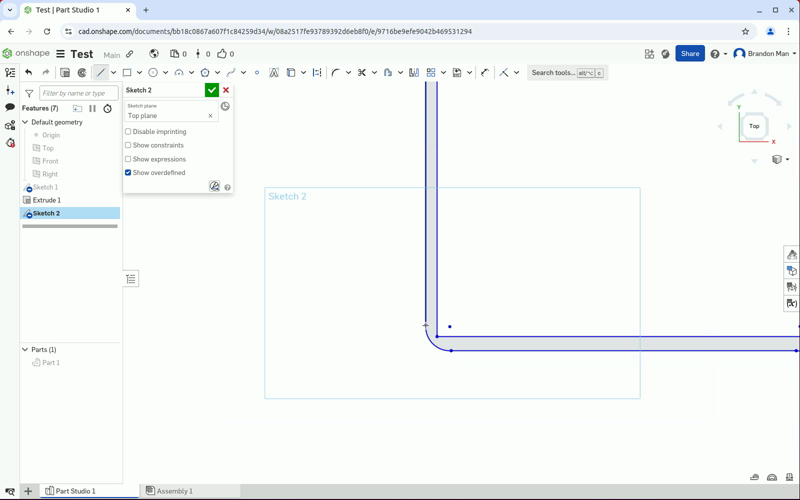
scroll(-6)
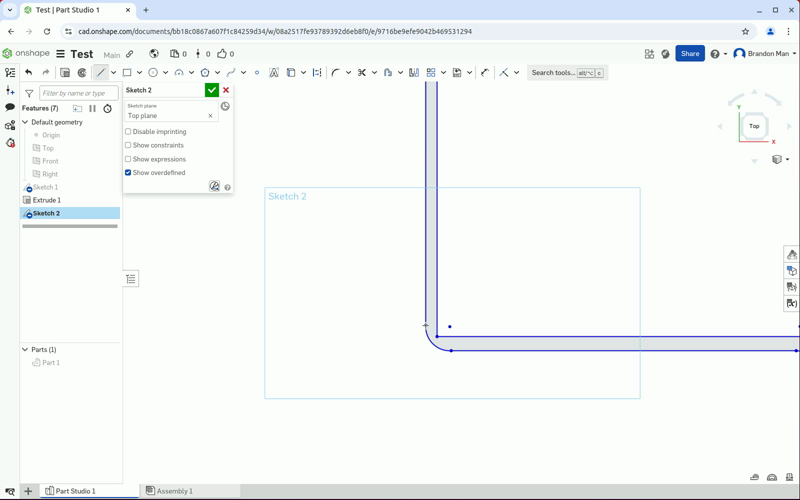
scroll(-6)
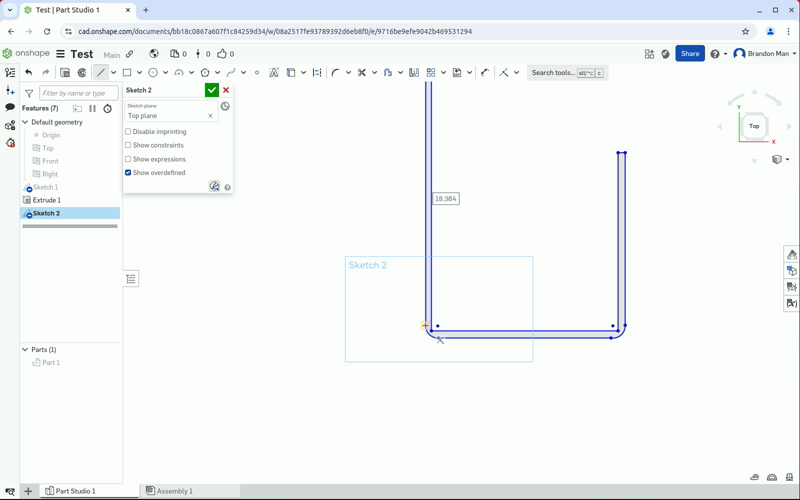
scroll(-6)
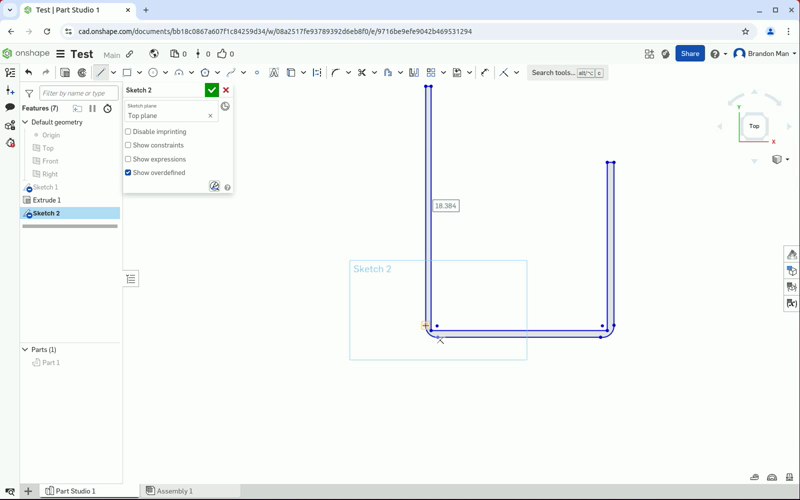
scroll(-6)
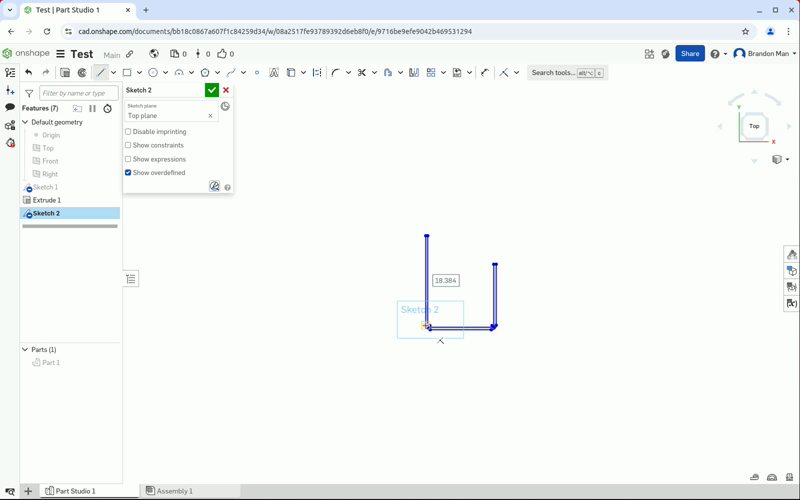
key(esc)
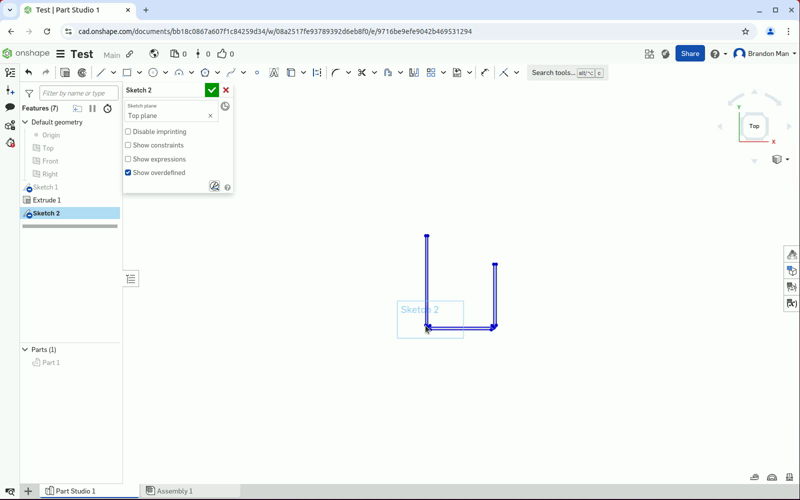
mouse_move(494, 287)
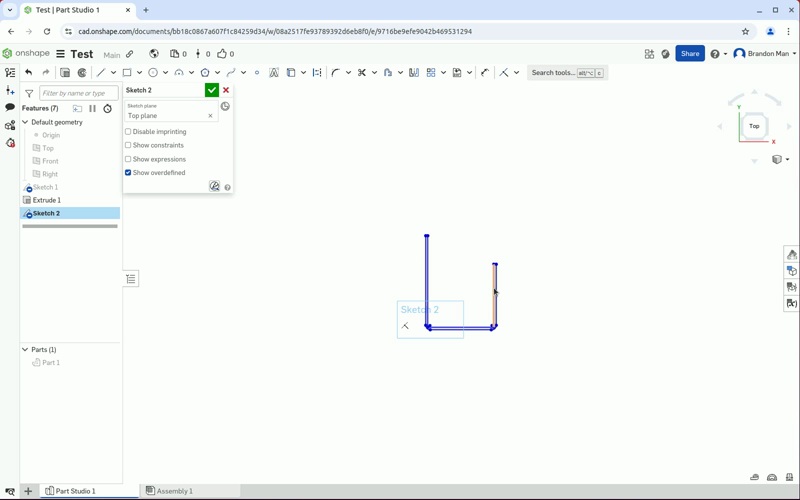
scroll(6)
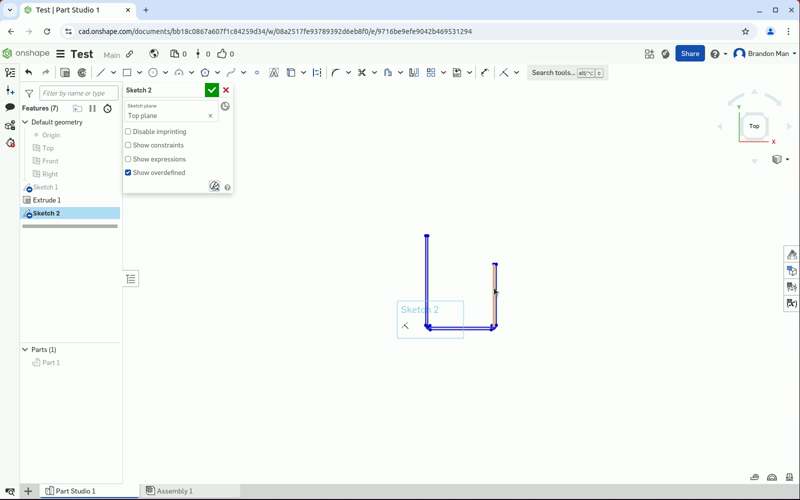
scroll(6)
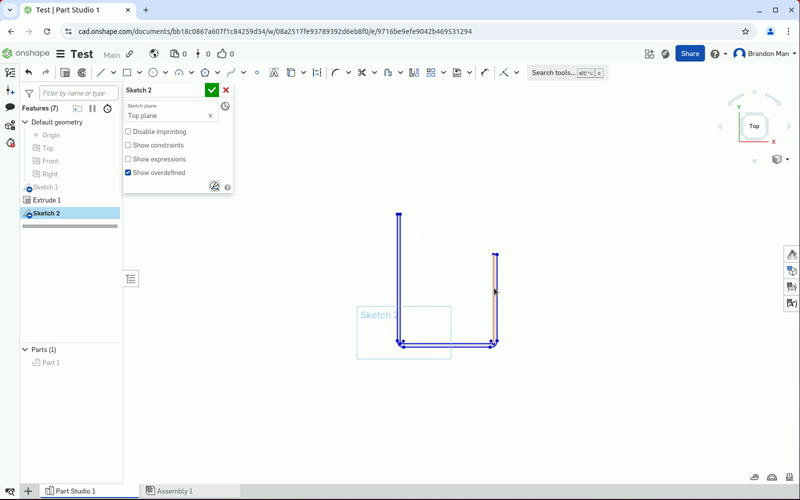
scroll(6)
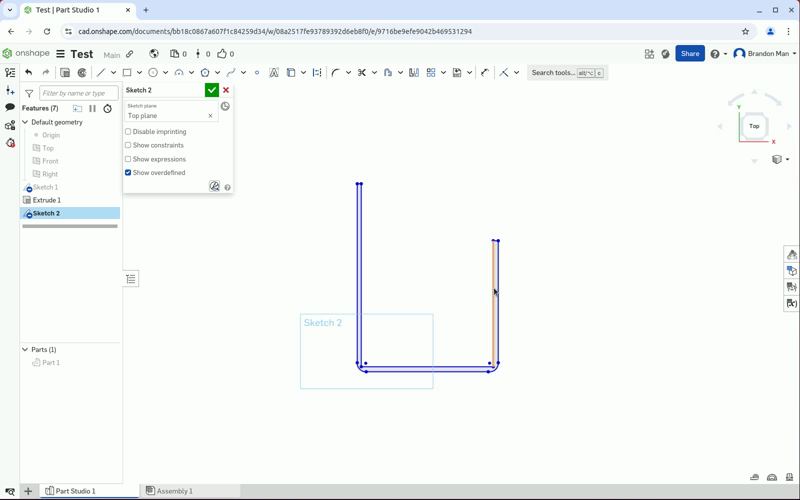
scroll(6)
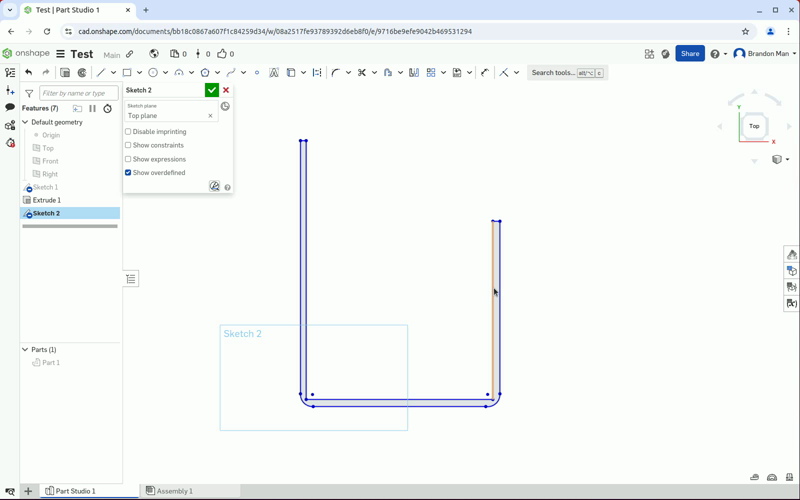
scroll(6)
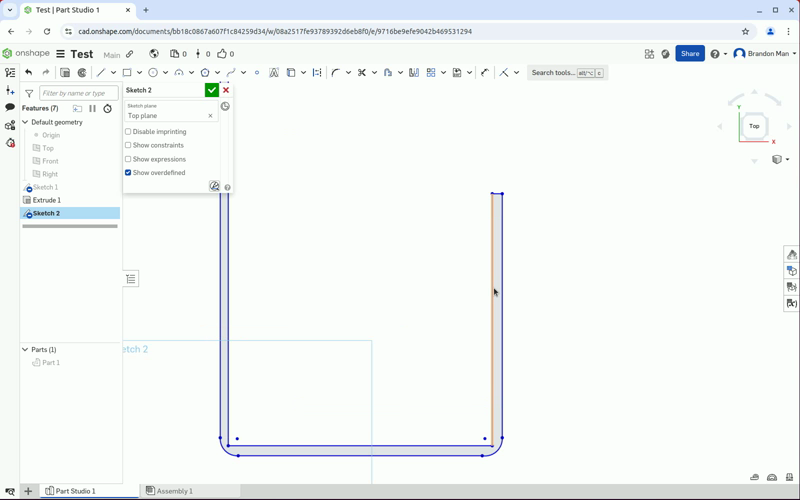
scroll(6)
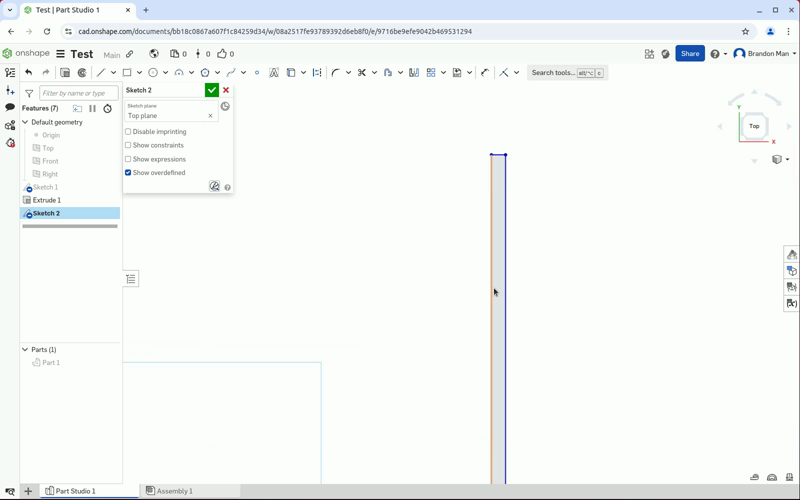
scroll(6)
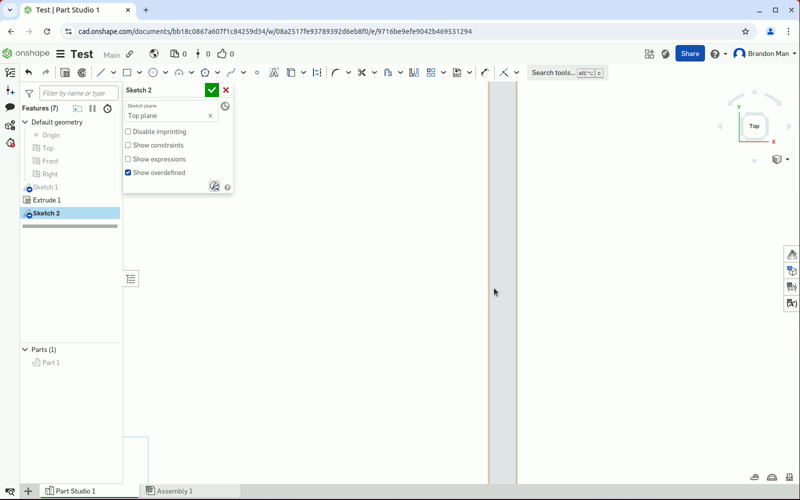
click(494, 287)
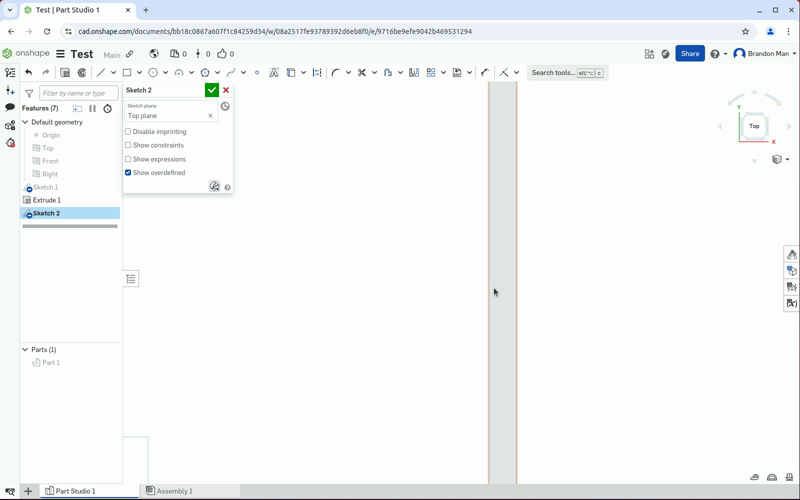
scroll(-6)
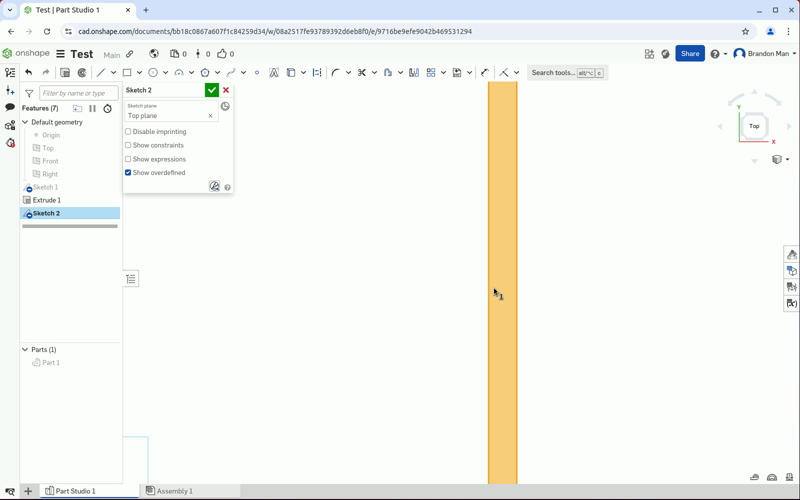
scroll(-6)
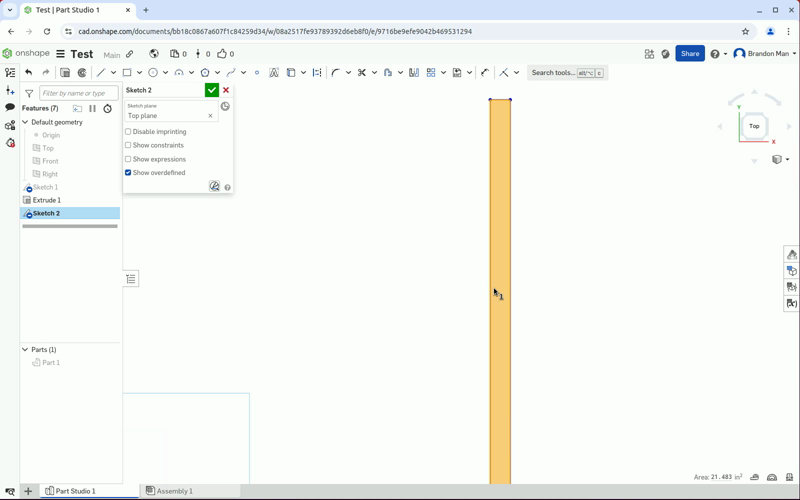
scroll(-6)
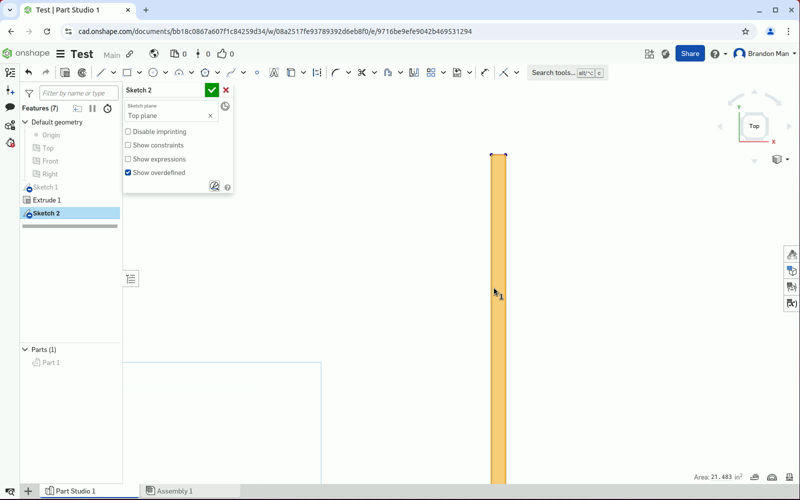
scroll(-6)
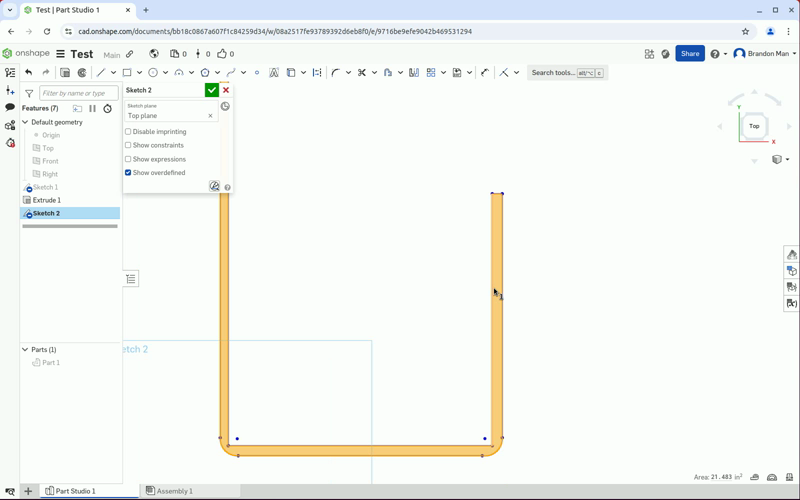
scroll(-6)
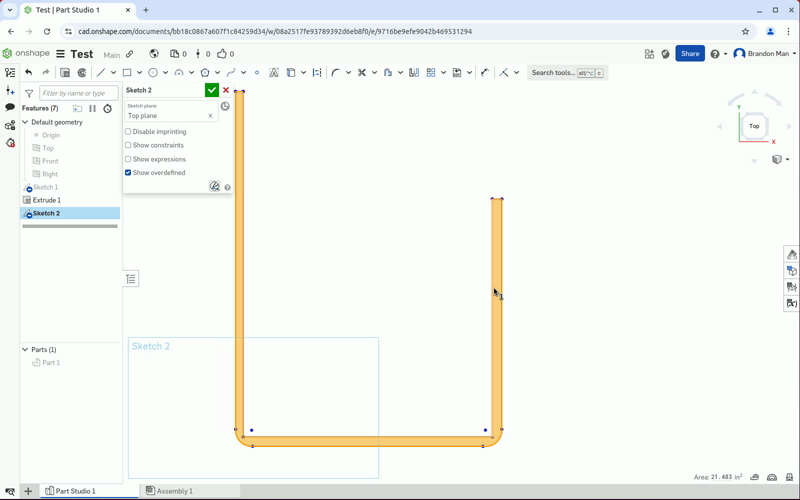
scroll(-6)
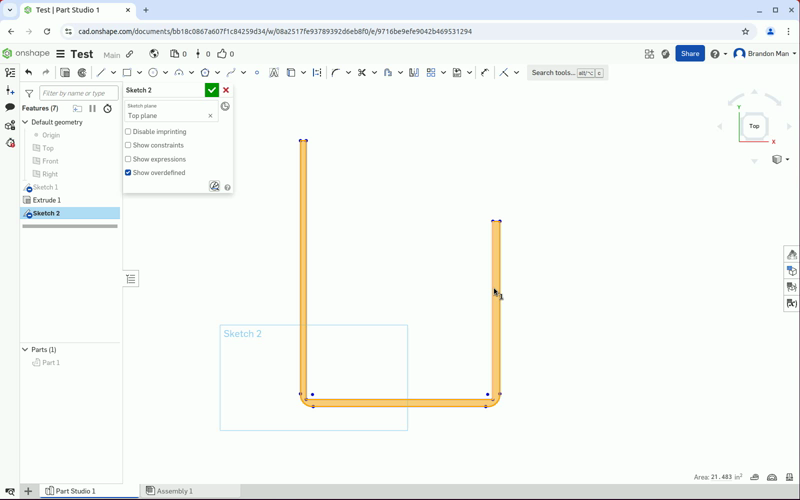
scroll(-6)
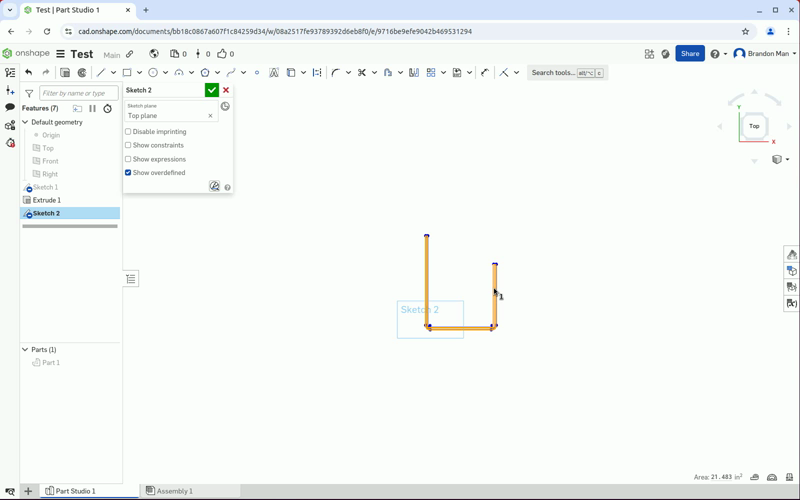
mouse_move(73, 352)
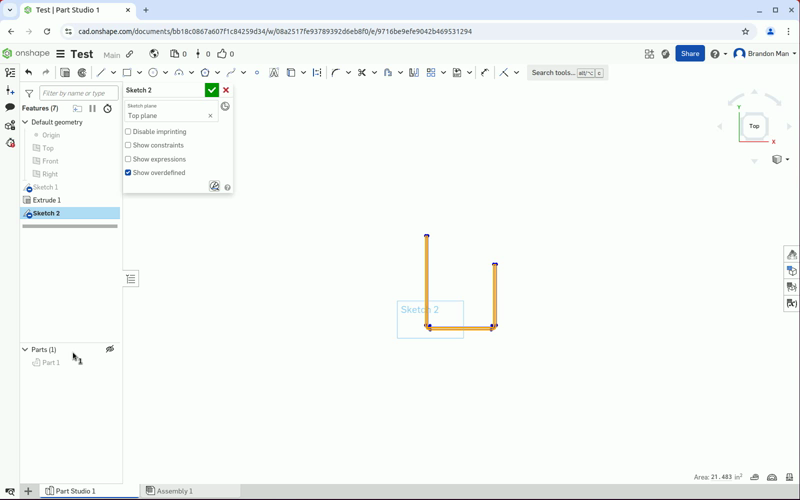
key(shift+y)
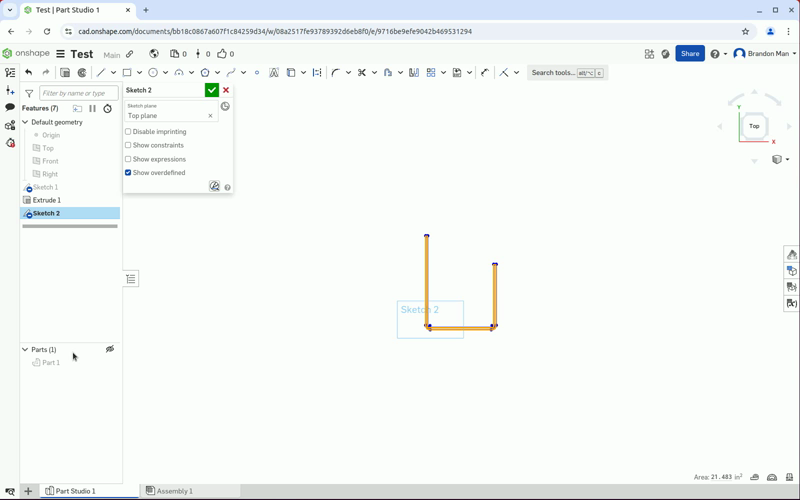
key(shift+e)
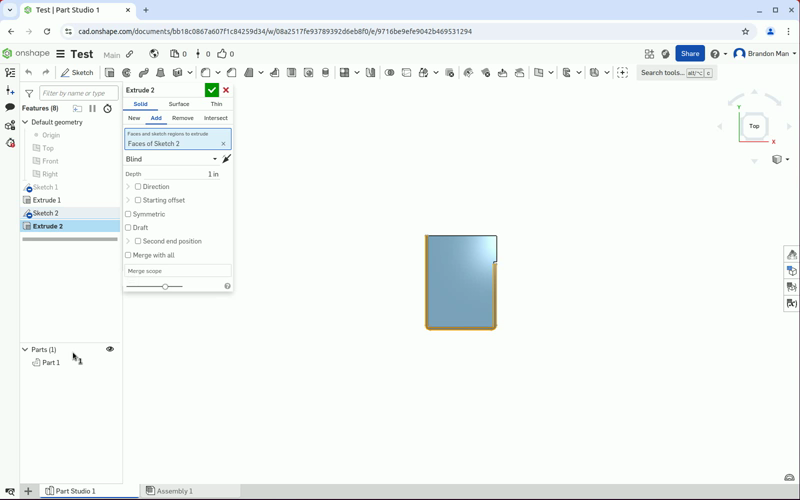
mouse_move(143, 106)
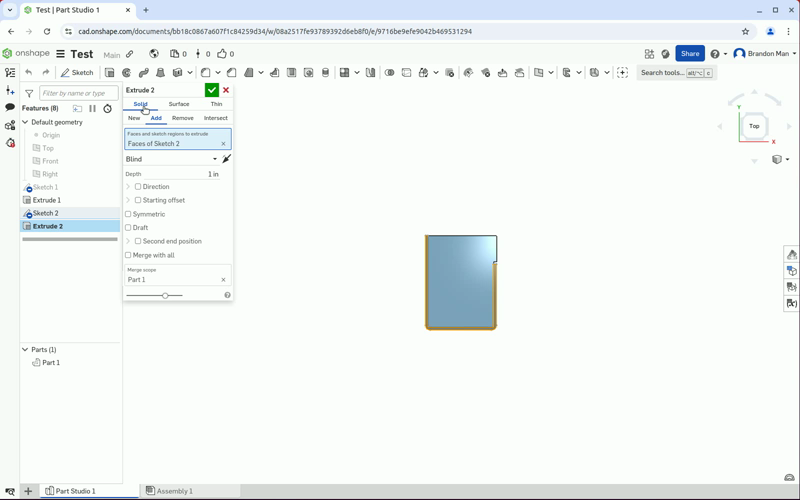
click(143, 106)
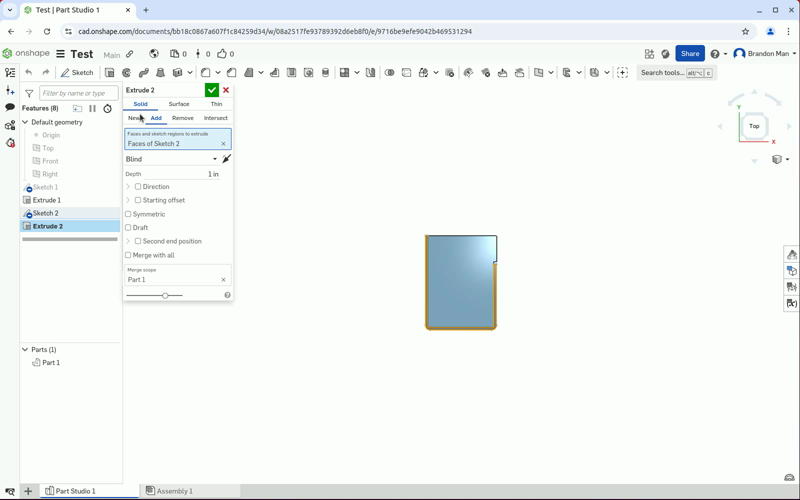
mouse_move(137, 120)
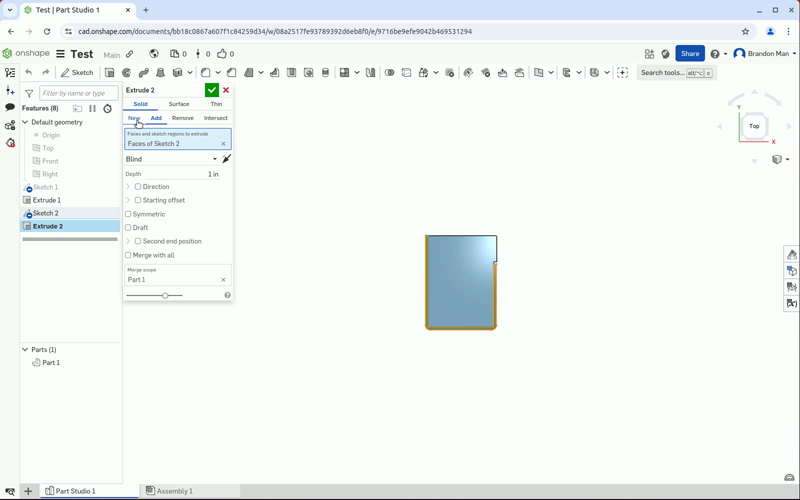
click(137, 120)
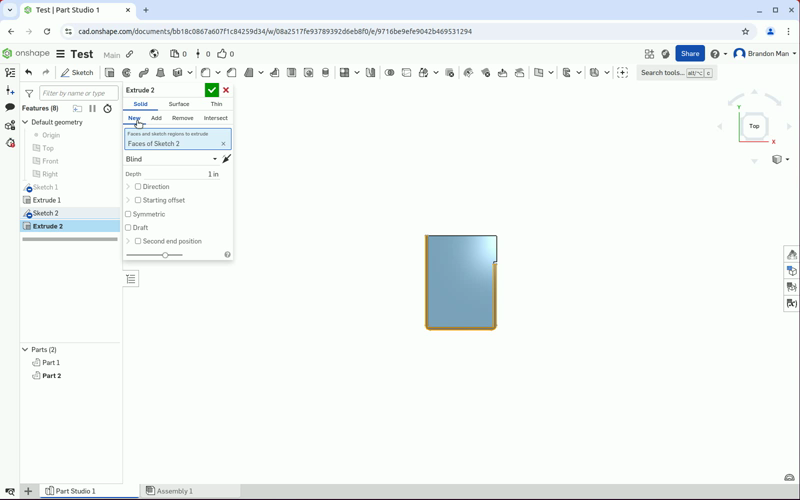
key(tab, 4)
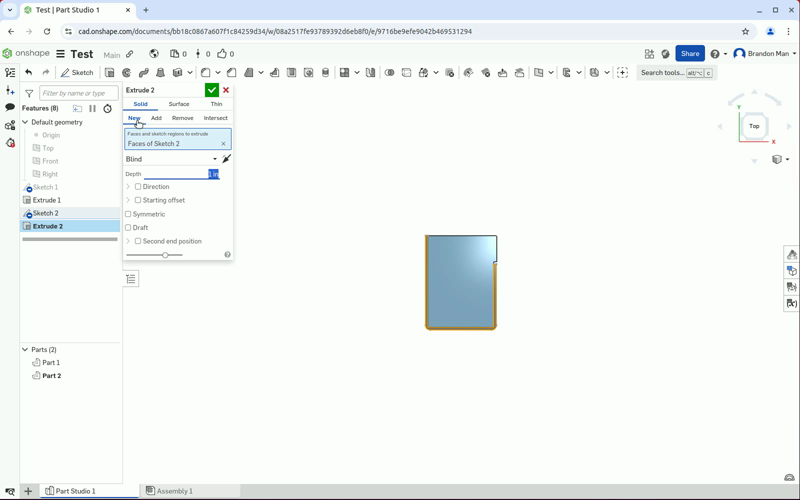
text(0.963)
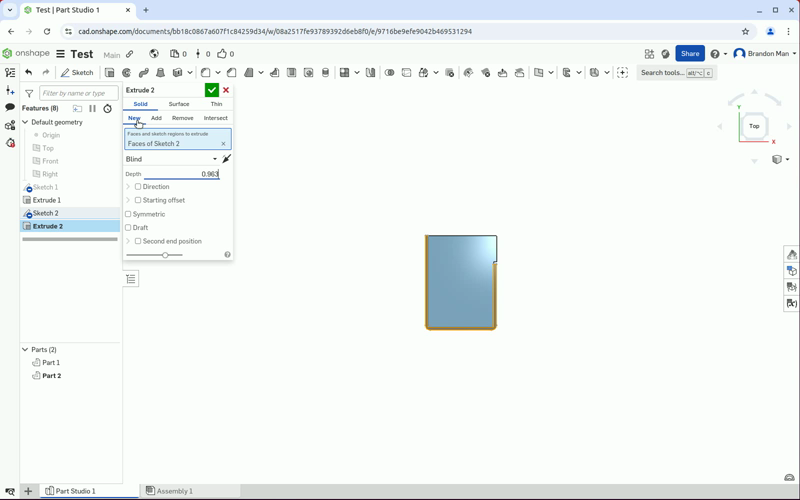
key(enter)
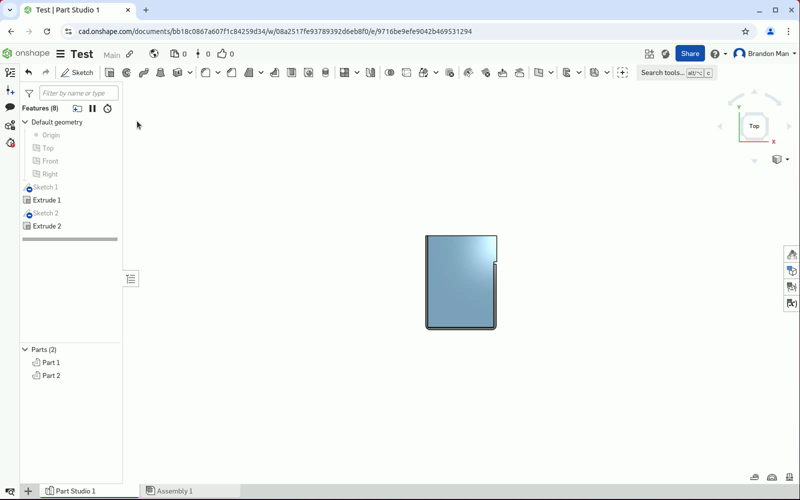
key(shift+h)
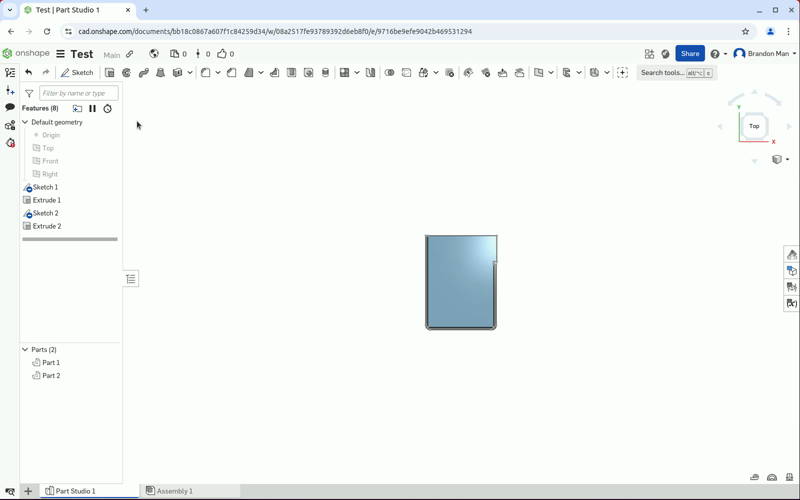
key(shift+h)
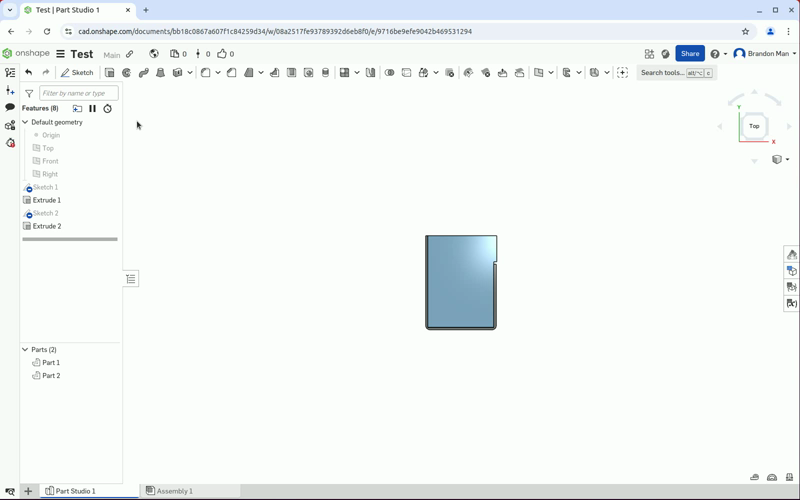
mouse_move(73, 189)
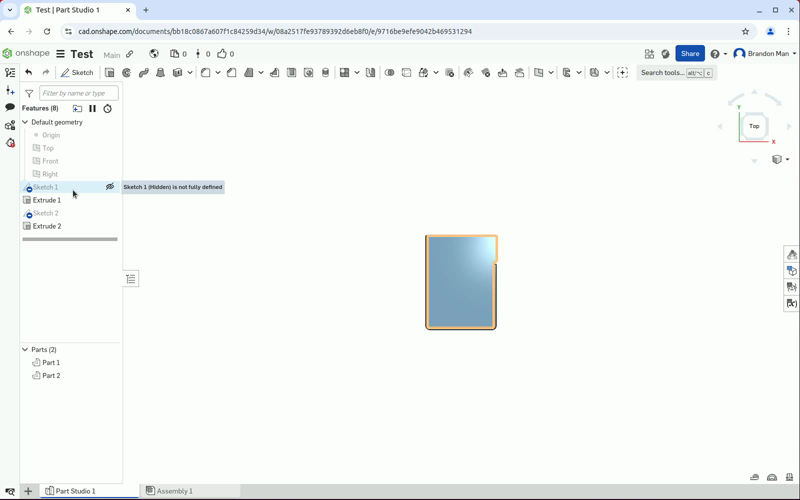
click(73, 189)
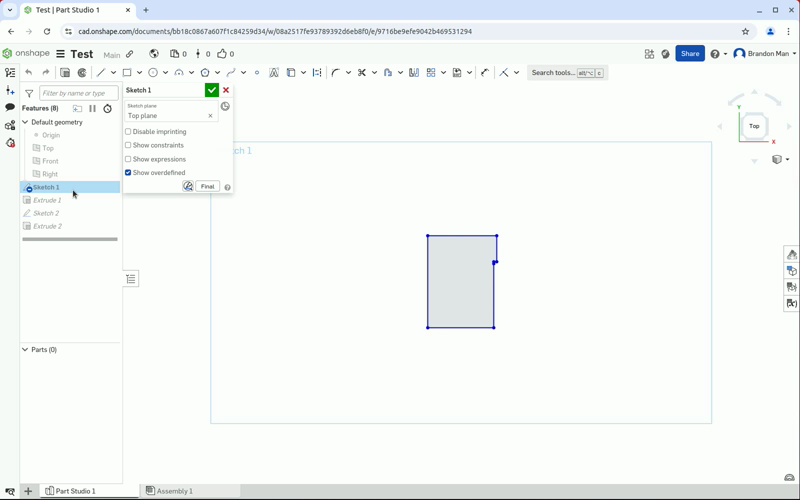
mouse_move(229, 92)
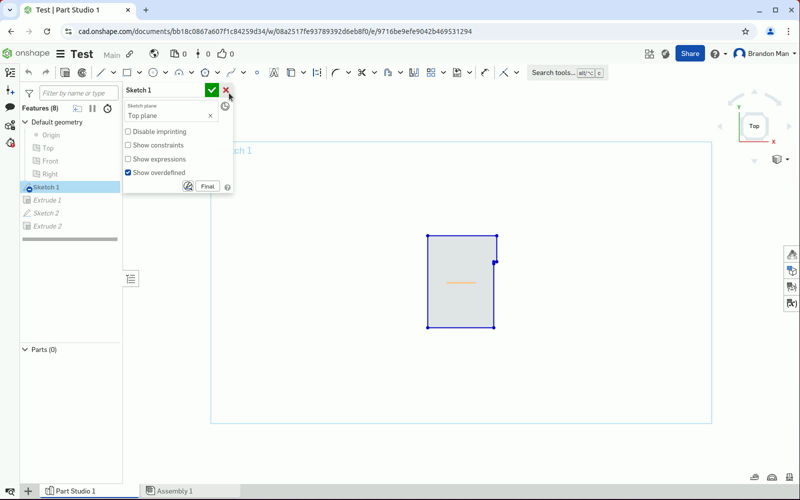
click(229, 92)
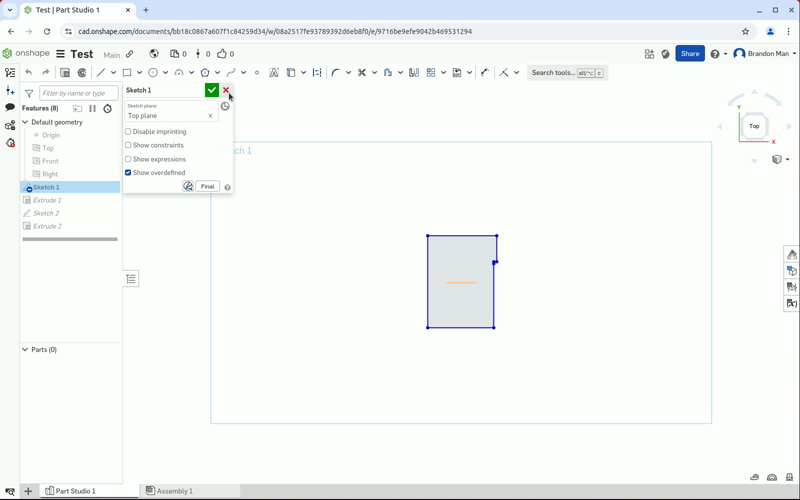
key(shift+s)
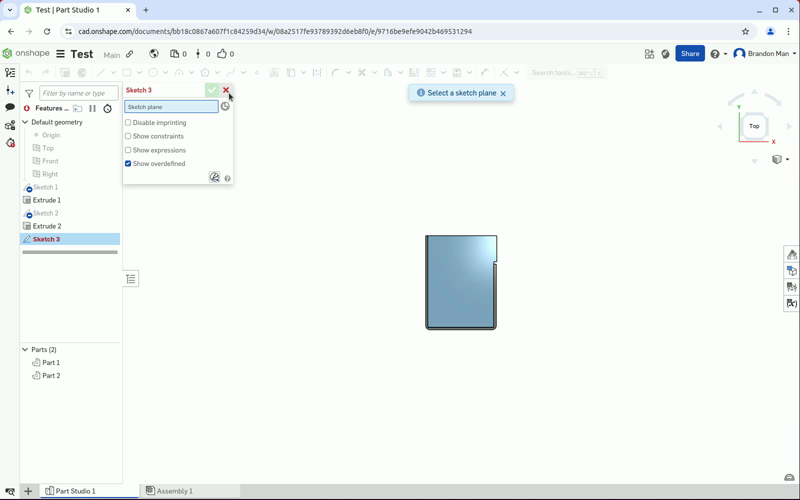
mouse_move(73, 150)
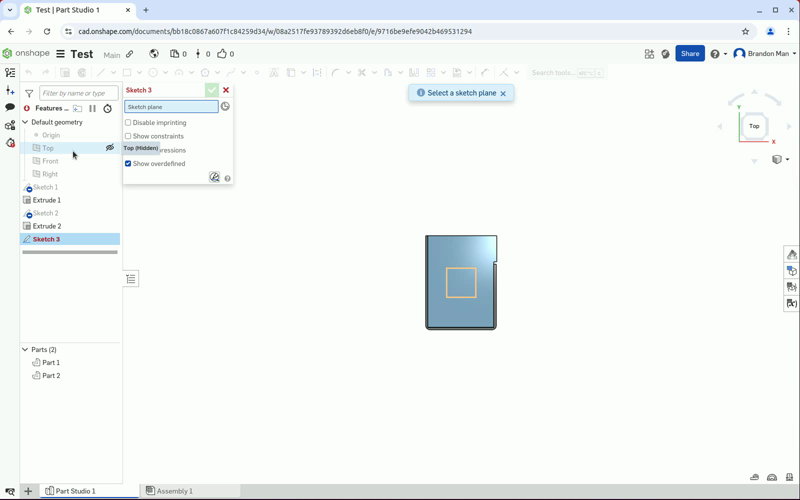
click(73, 150)
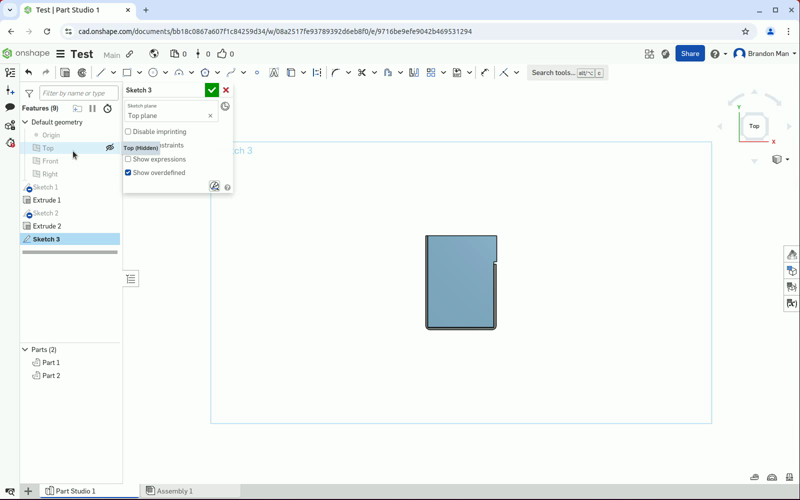
mouse_move(73, 352)
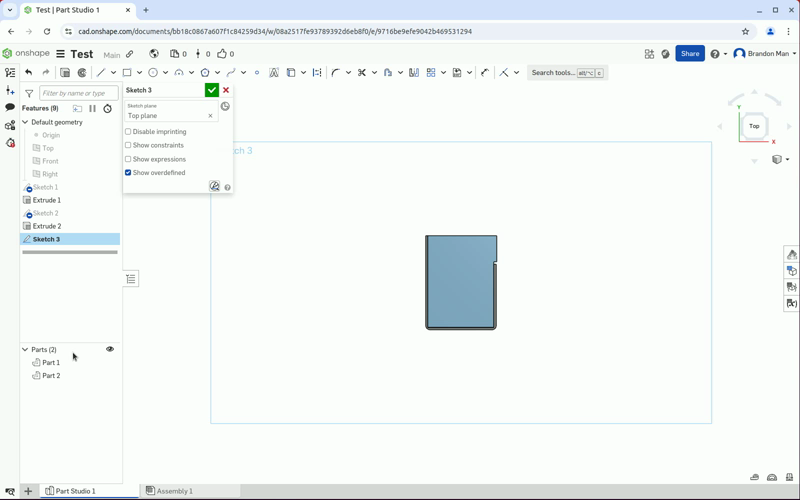
key(y)
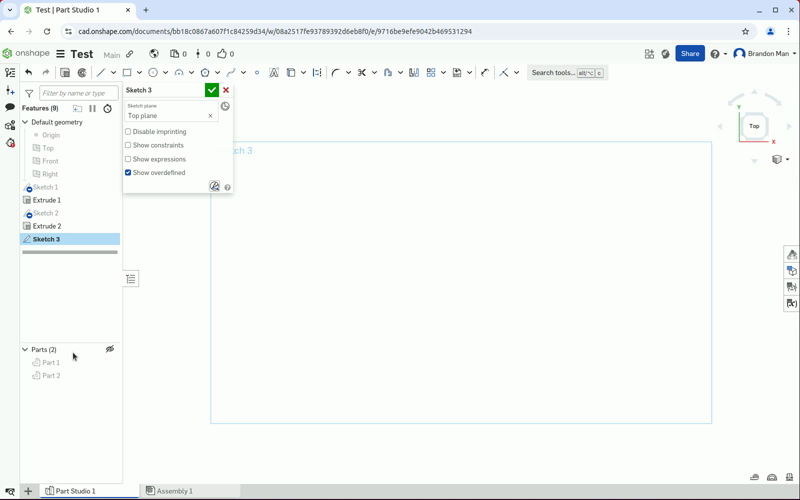
key(l)
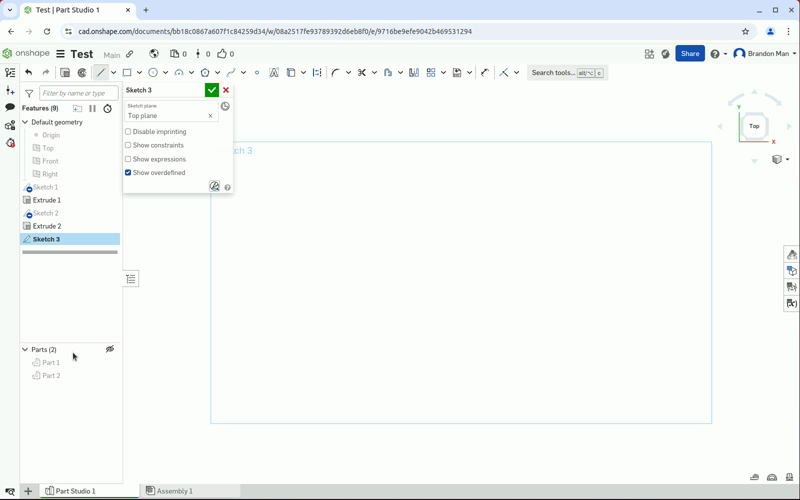
key_down(shift)
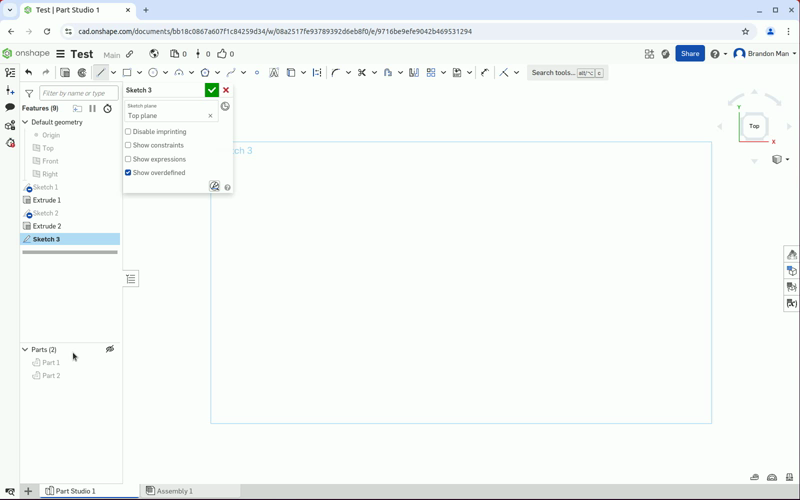
mouse_move(427, 327)
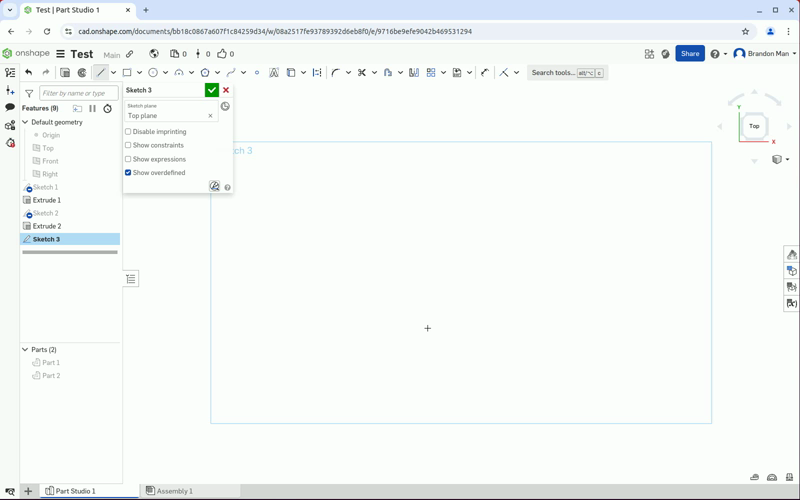
click(427, 327)
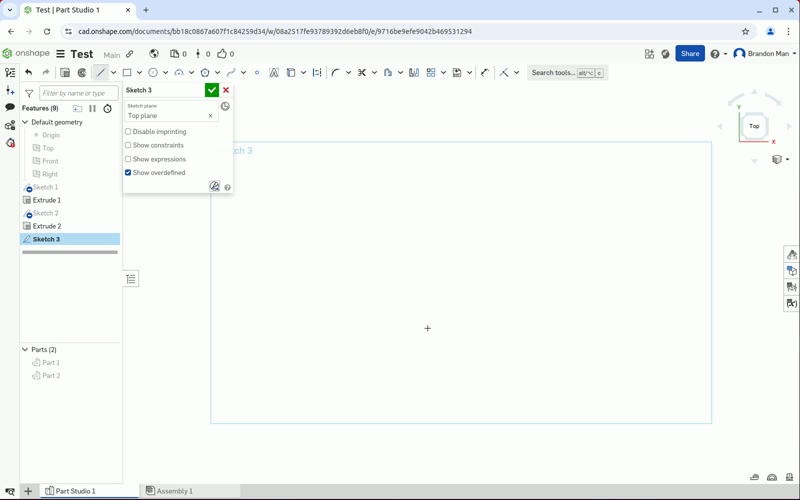
key_up(shift)
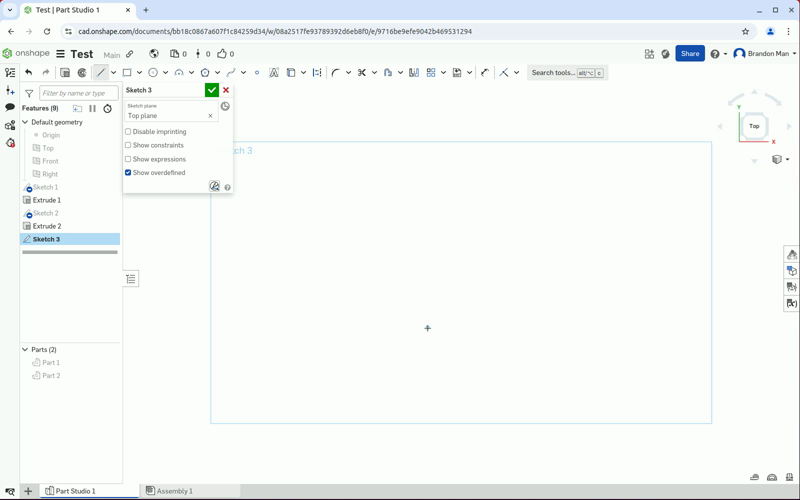
key_down(shift)
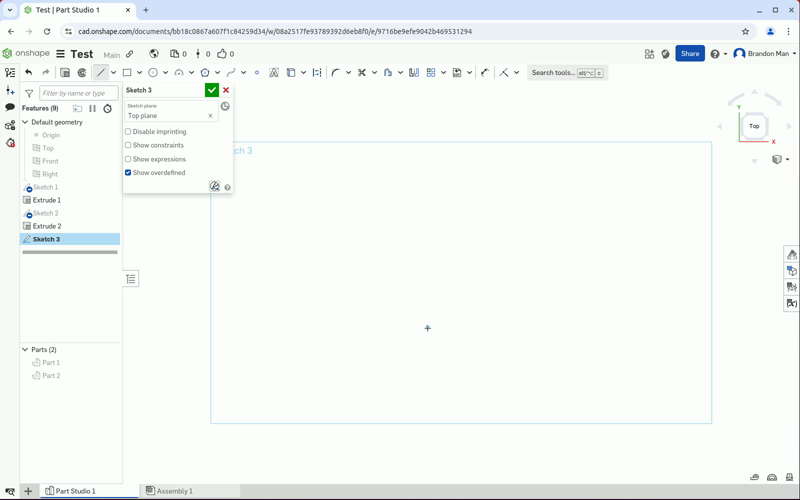
mouse_move(493, 327)
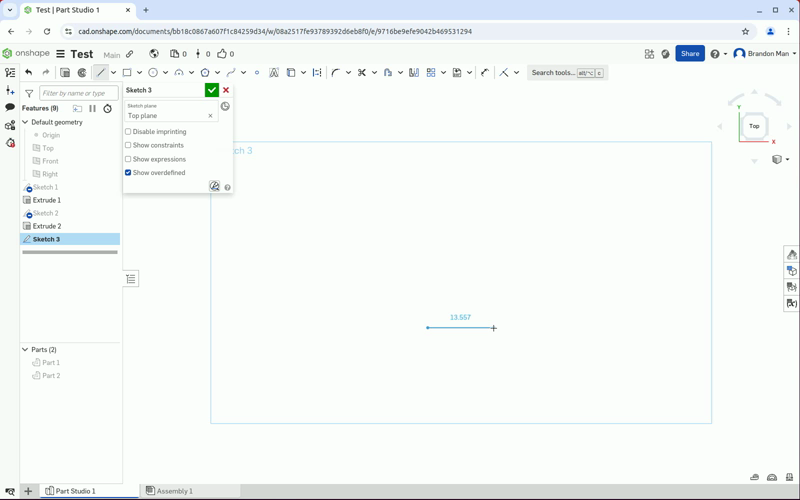
click(493, 327)
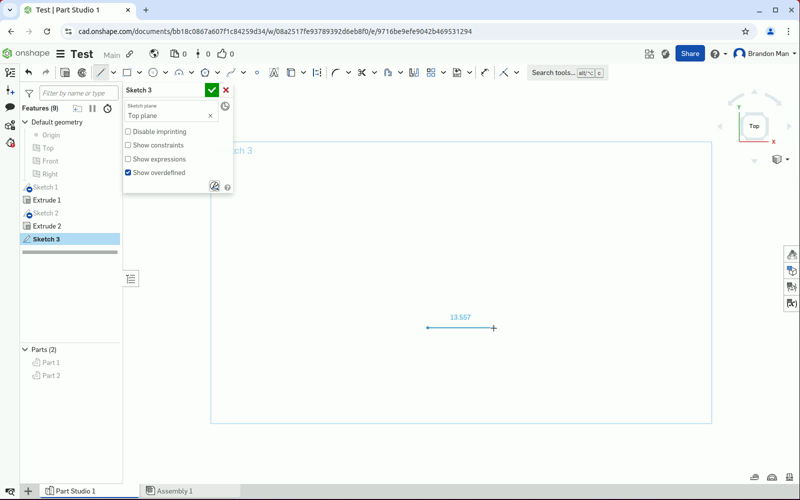
key_up(shift)
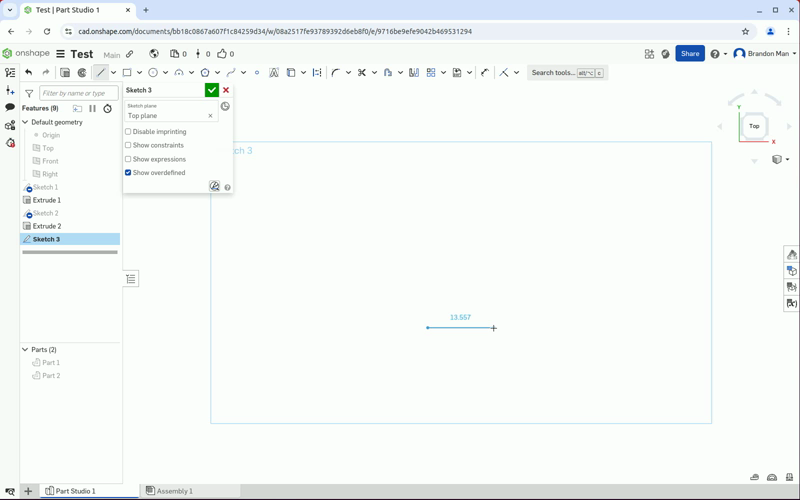
key_down(shift)
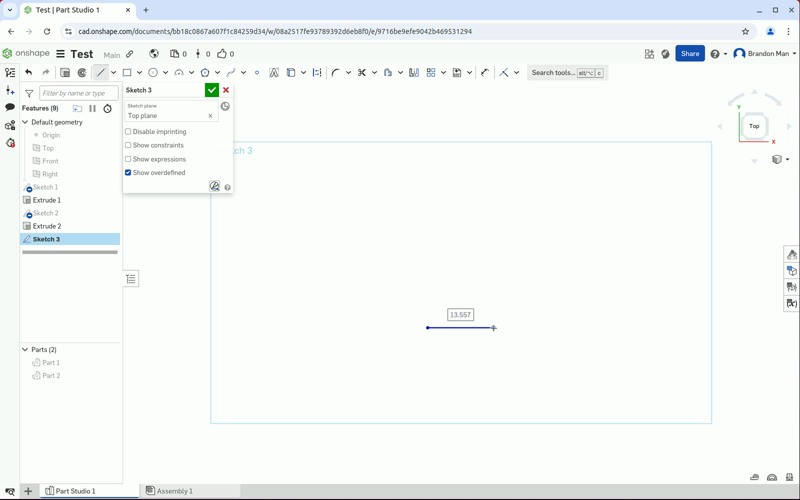
mouse_move(493, 263)
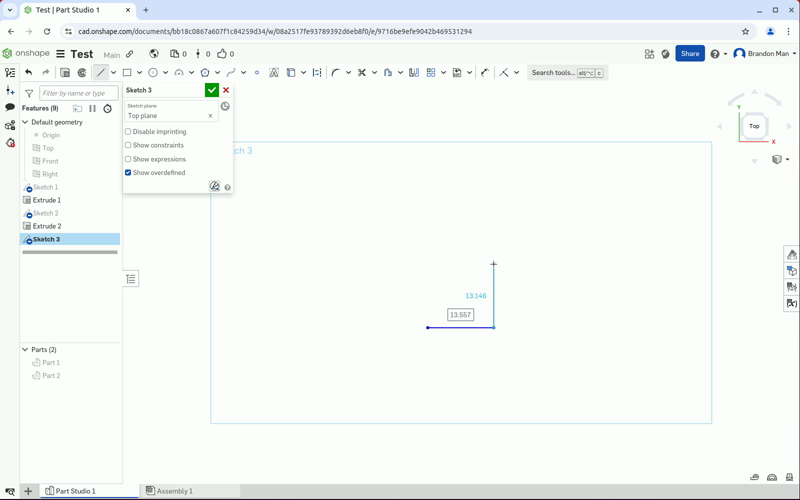
click(493, 263)
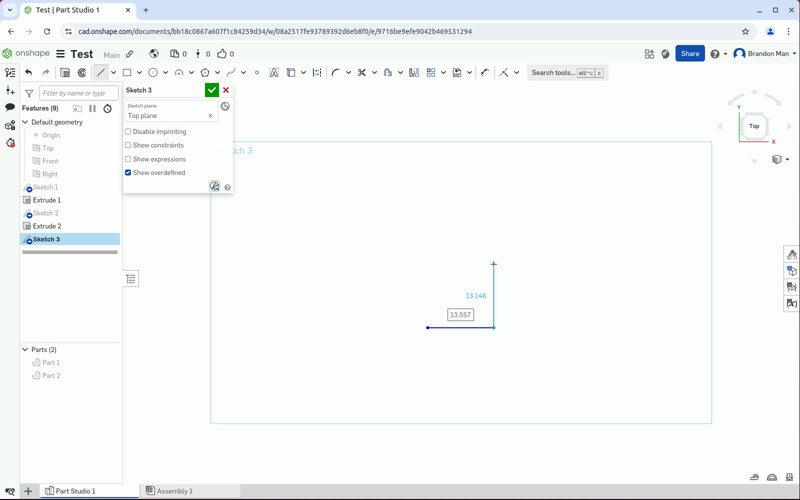
key_up(shift)
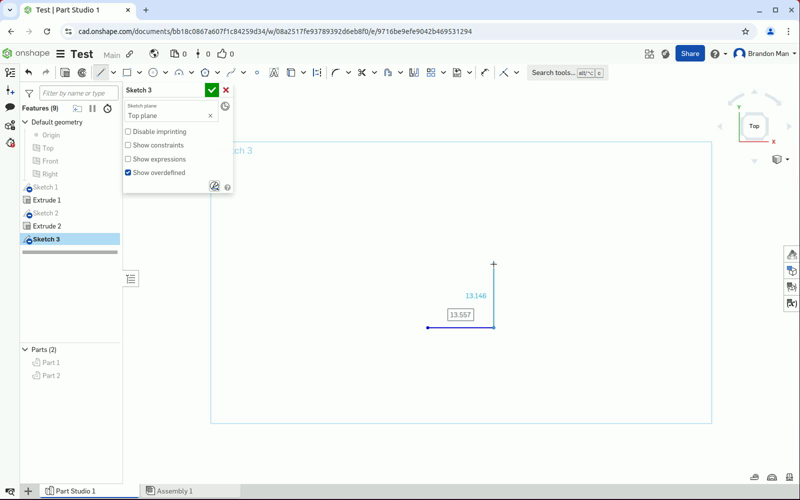
key_down(shift)
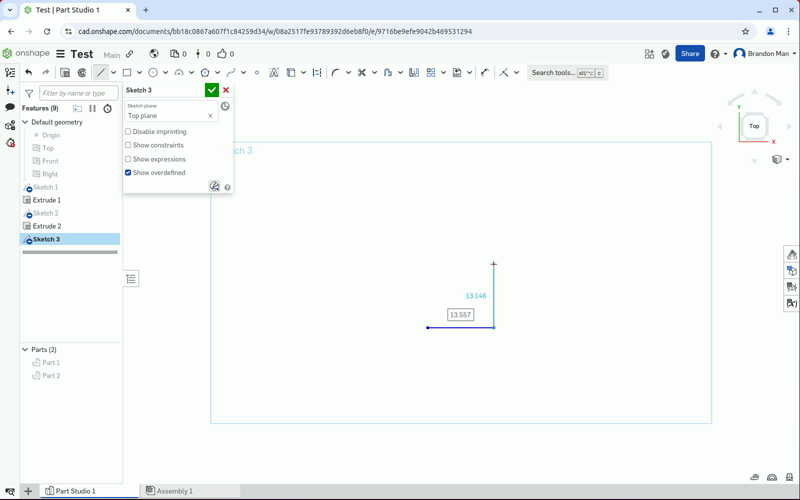
mouse_move(523, 263)
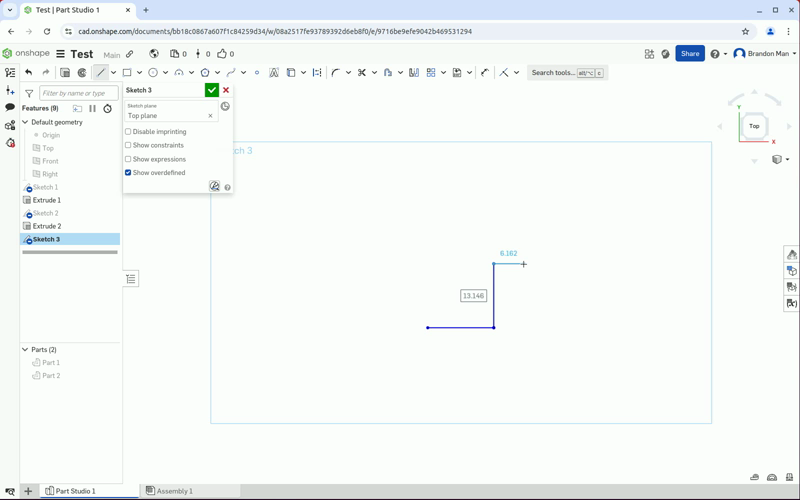
mouse_move(493, 261)
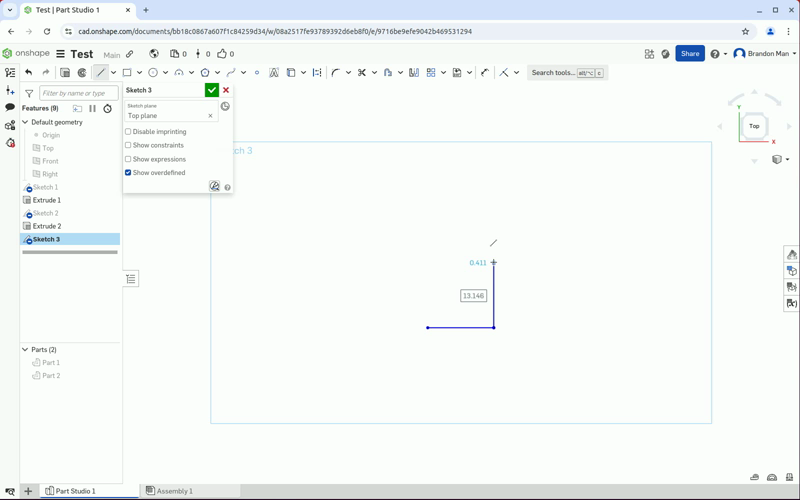
scroll(6)
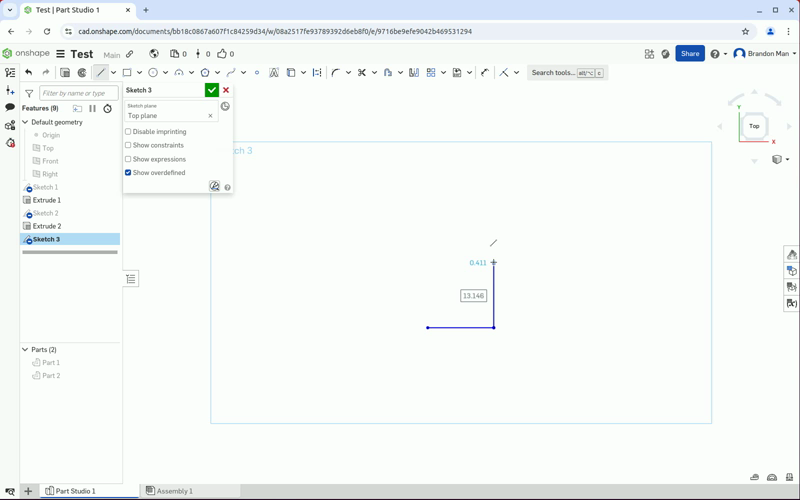
scroll(6)
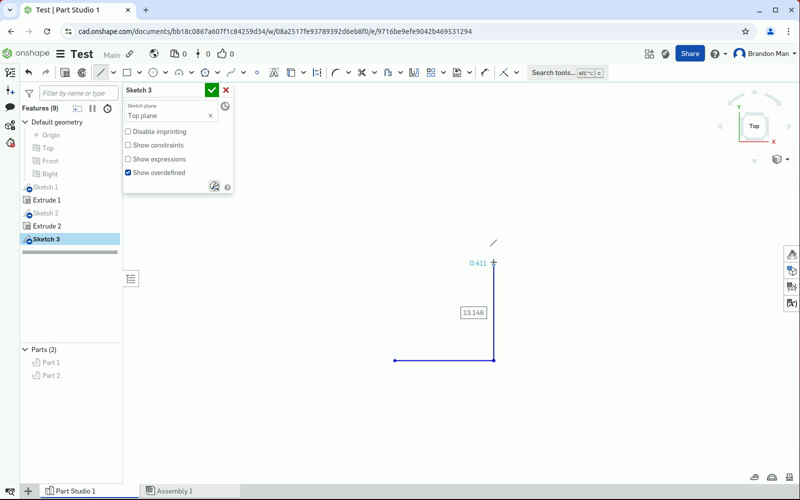
scroll(6)
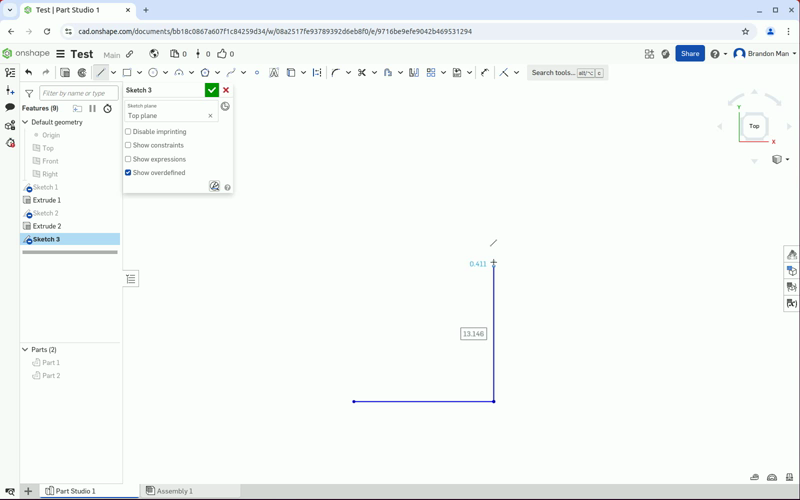
scroll(6)
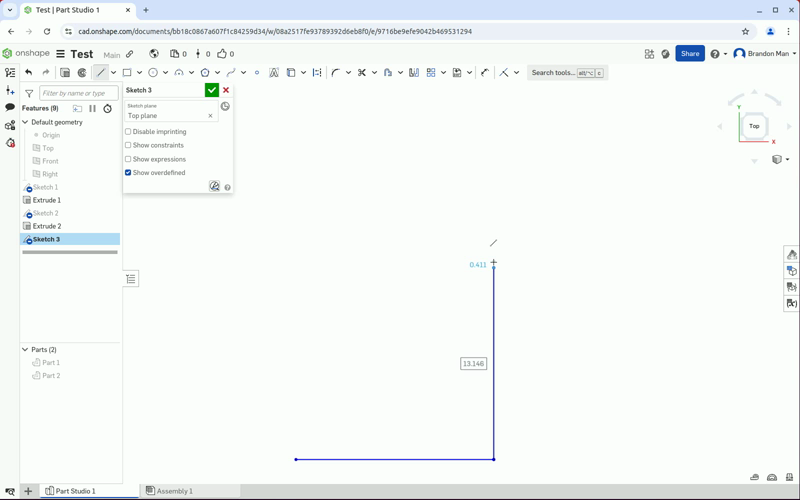
scroll(6)
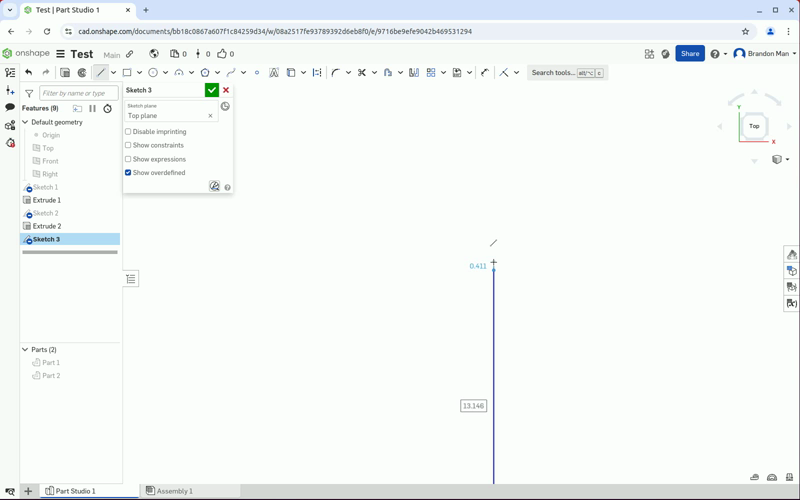
scroll(6)
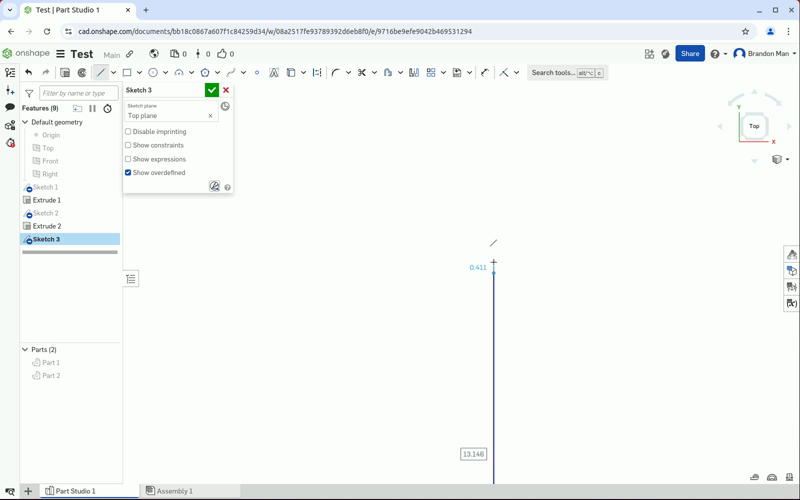
scroll(6)
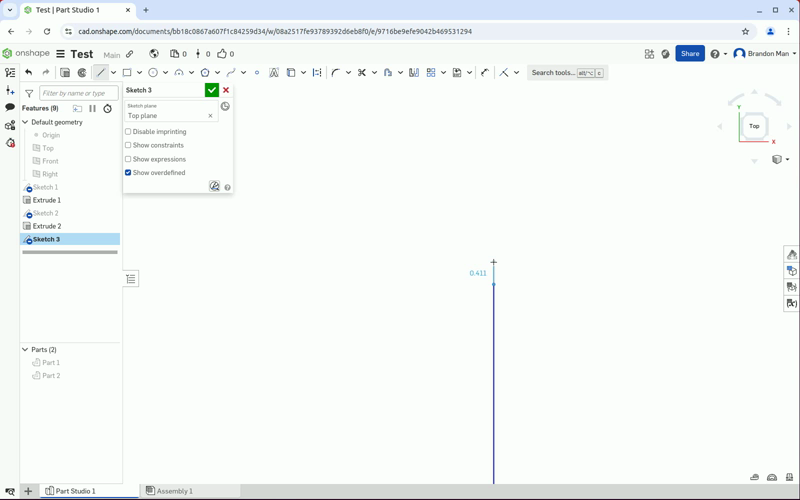
click(493, 261)
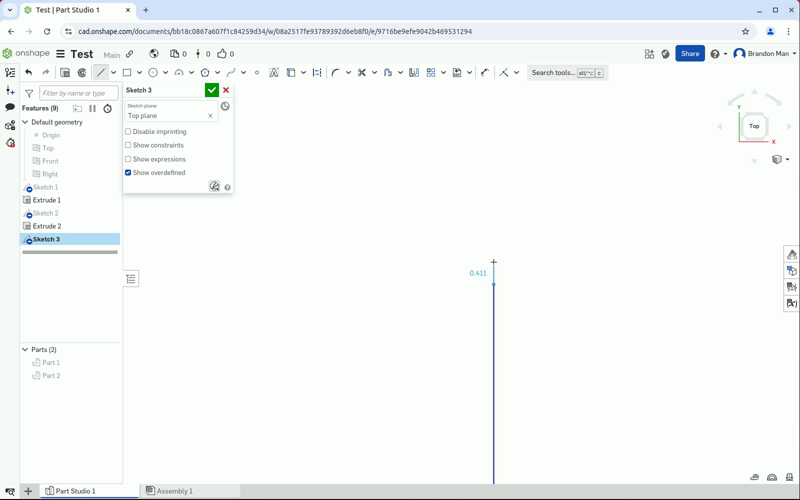
scroll(-6)
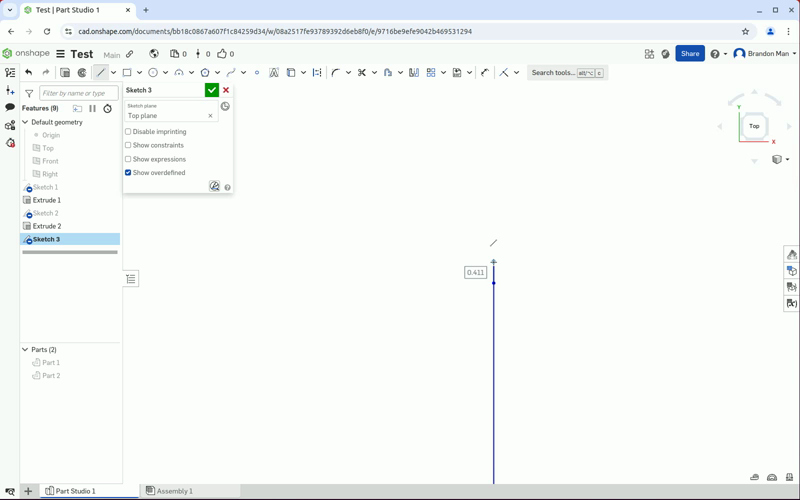
scroll(-6)
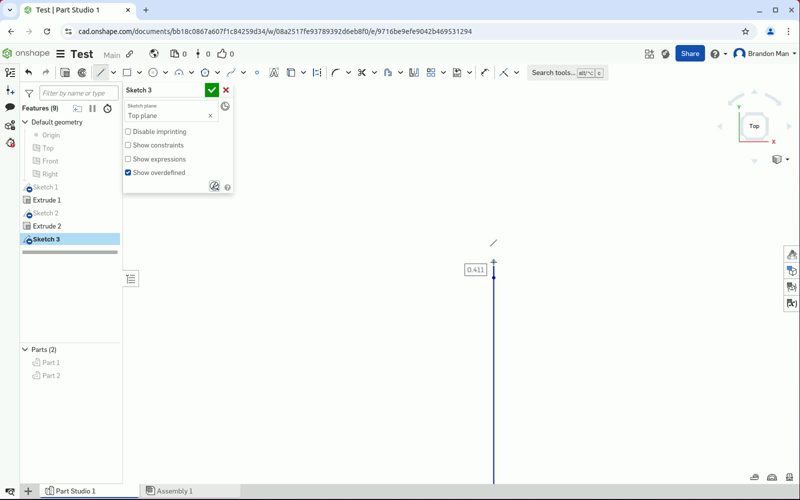
scroll(-6)
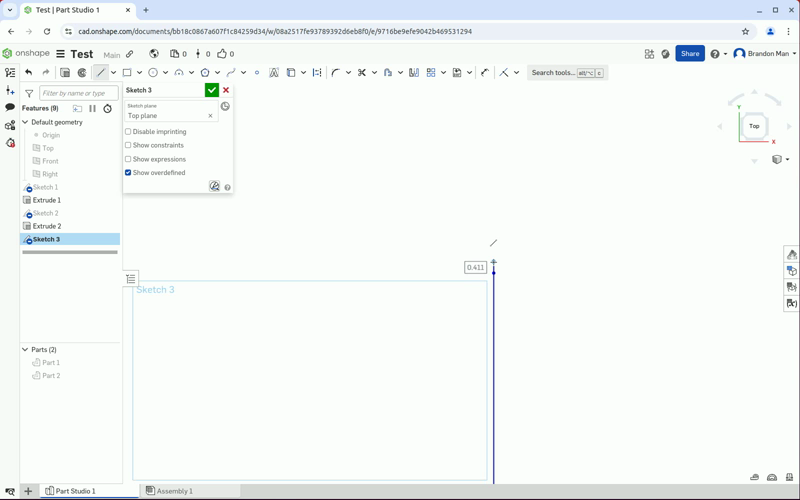
scroll(-6)
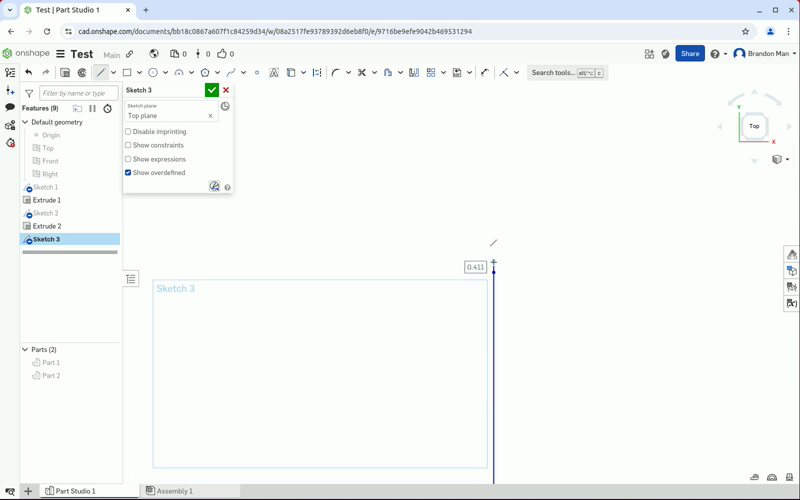
scroll(-6)
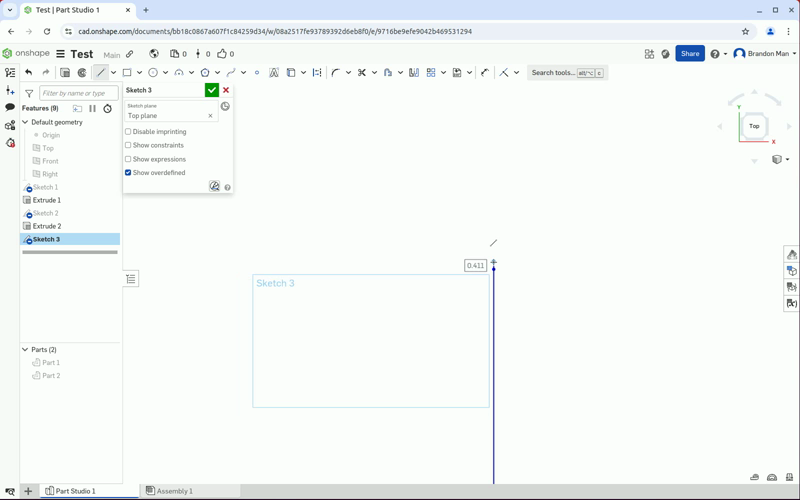
scroll(-6)
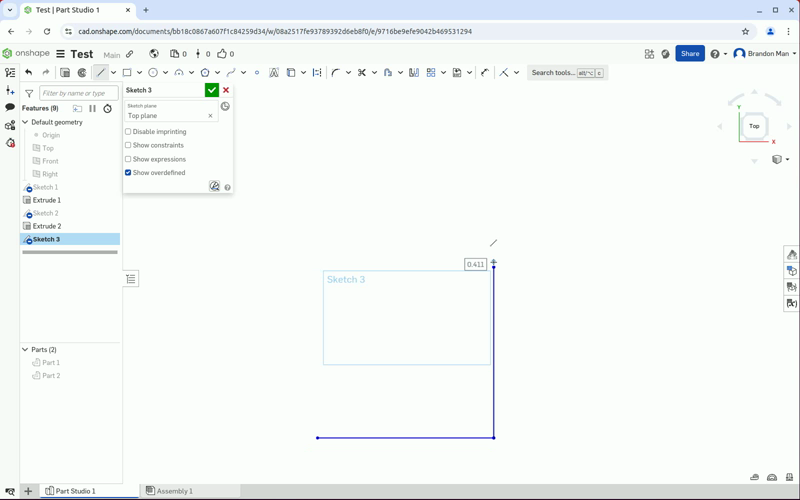
scroll(-6)
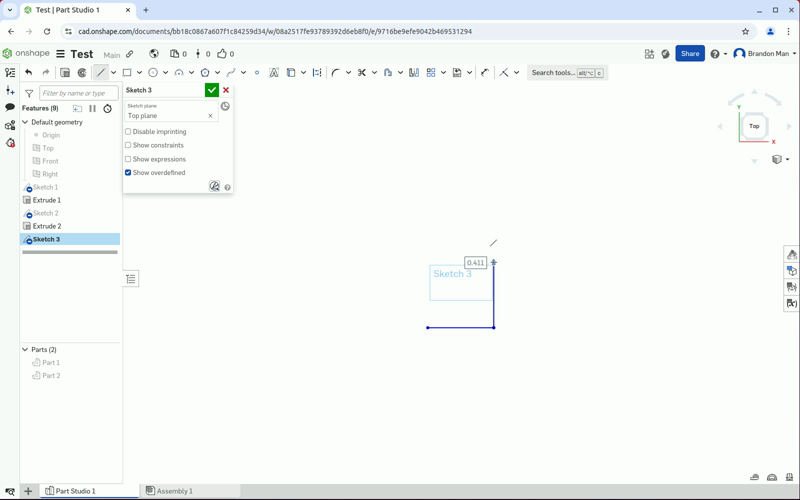
key_up(shift)
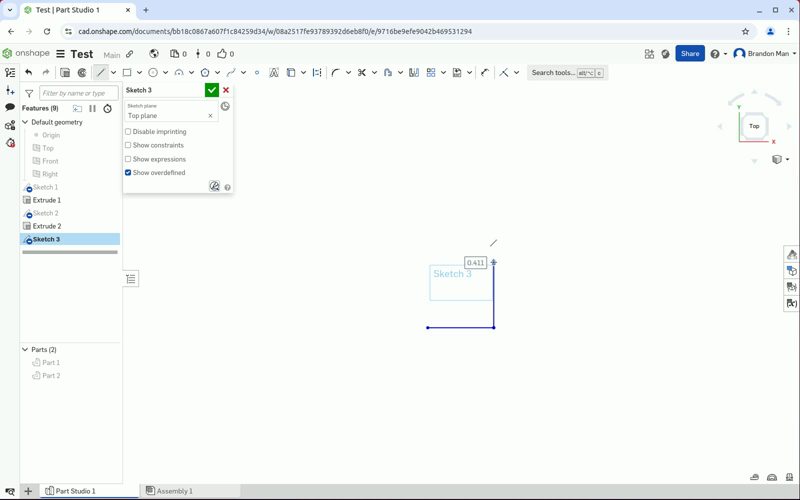
key_down(shift)
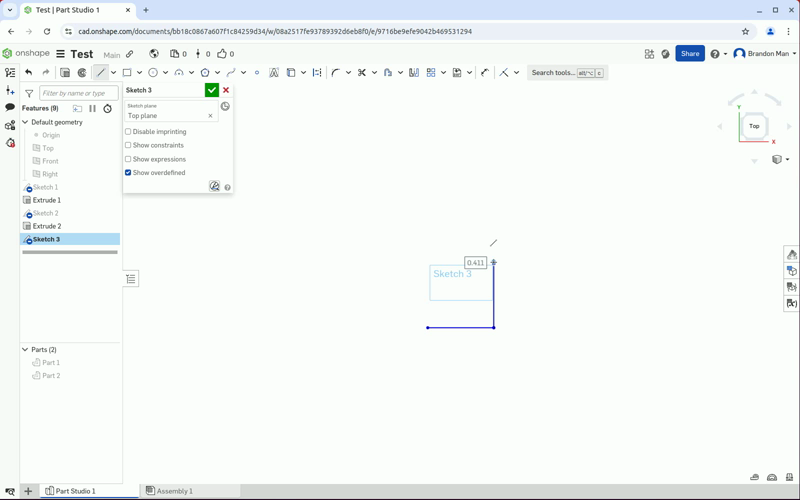
mouse_move(523, 261)
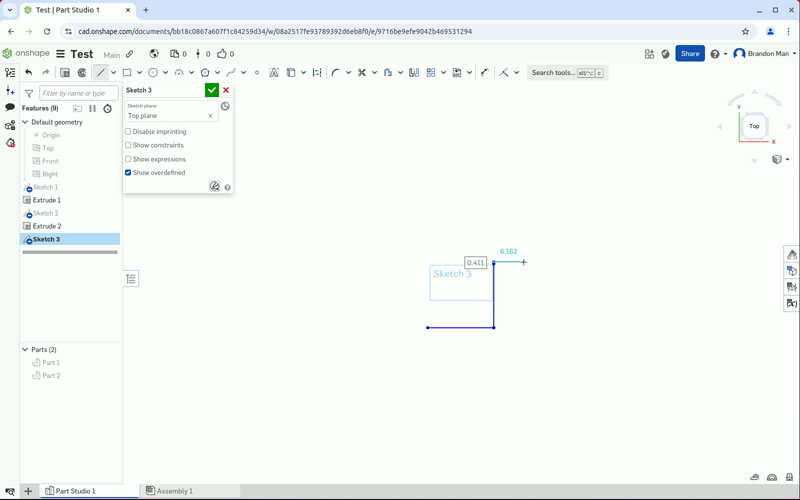
mouse_move(496, 261)
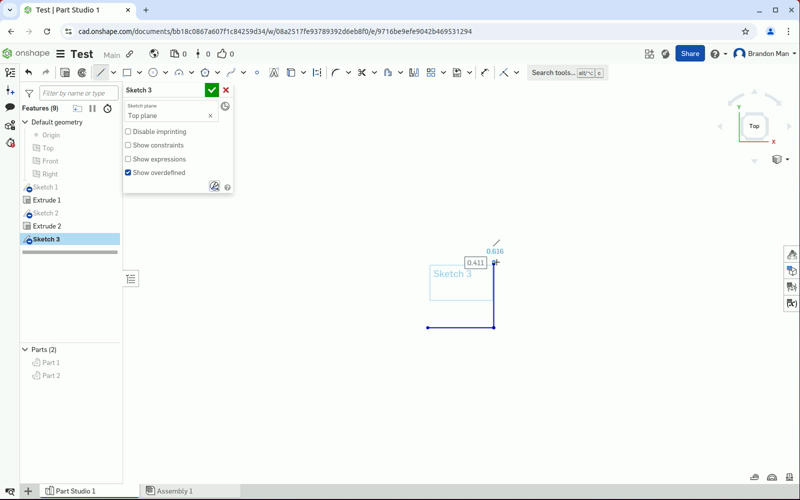
scroll(6)
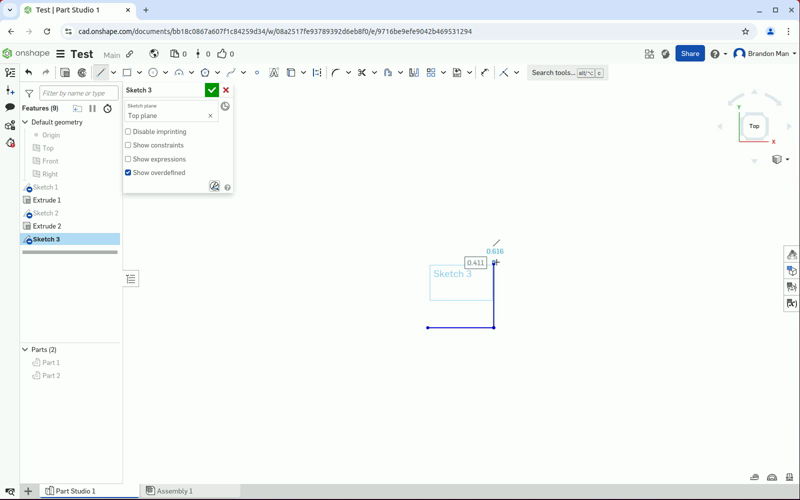
scroll(6)
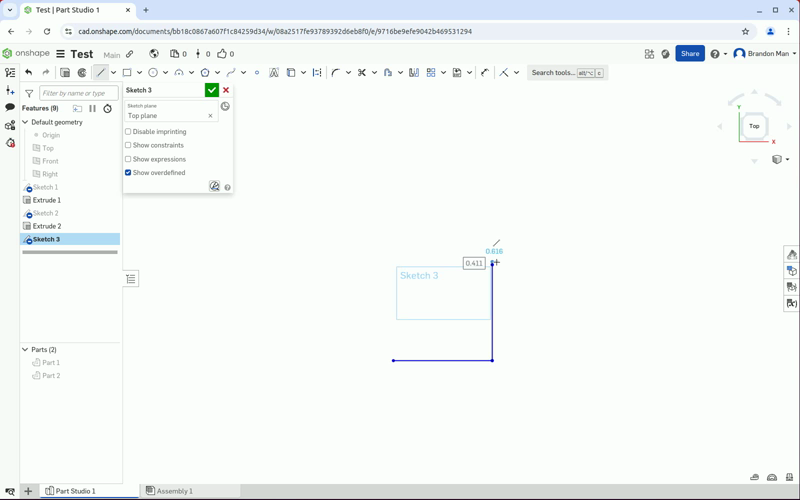
scroll(6)
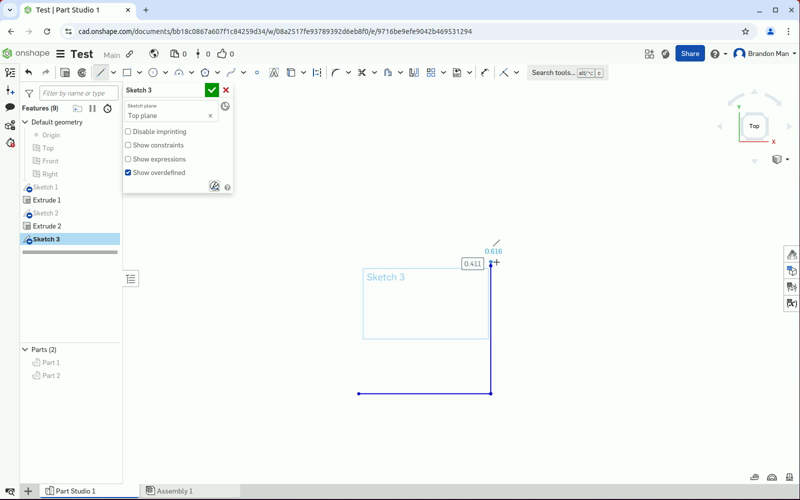
scroll(6)
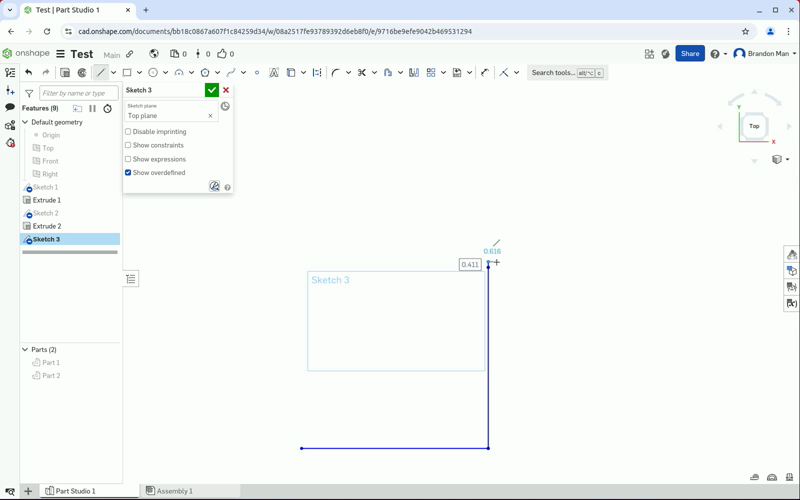
scroll(6)
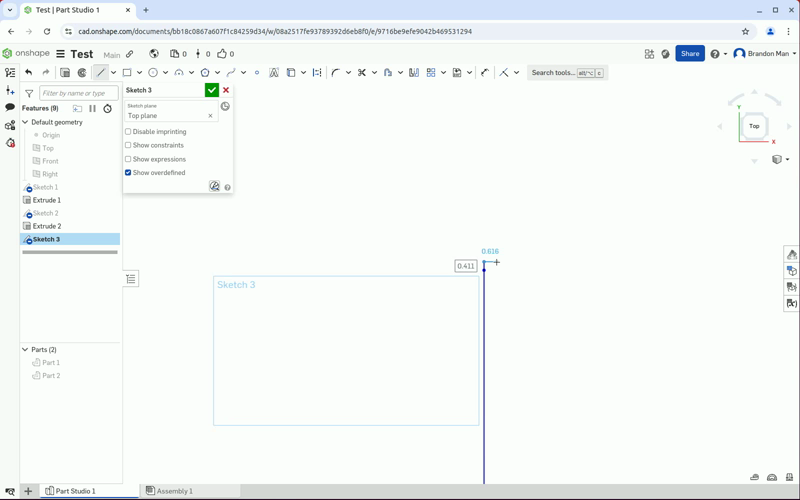
scroll(6)
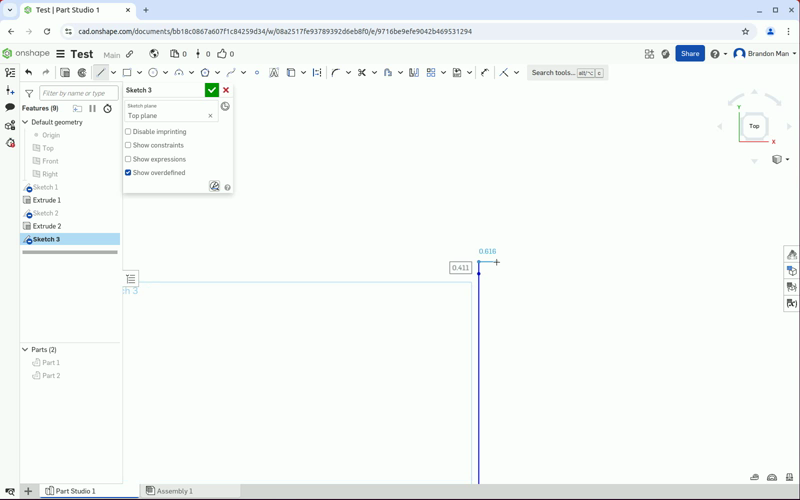
scroll(6)
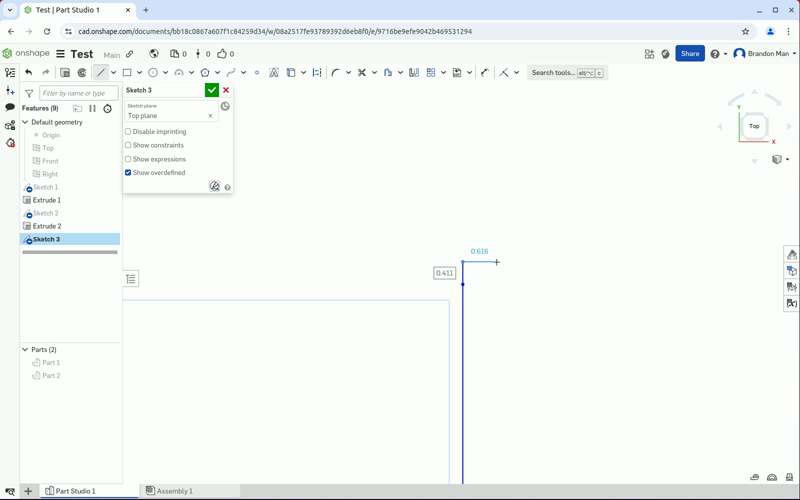
click(496, 261)
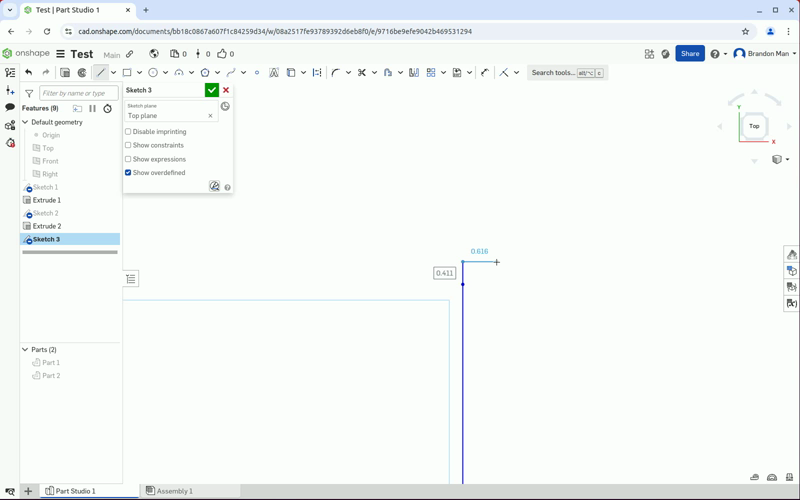
scroll(-6)
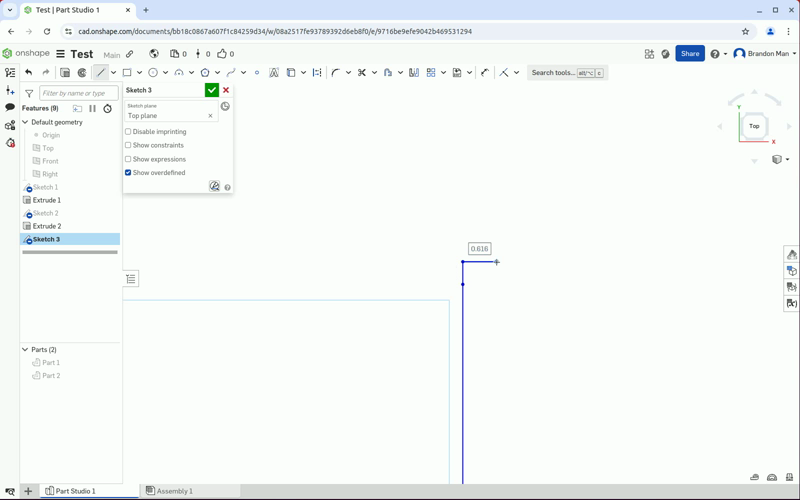
scroll(-6)
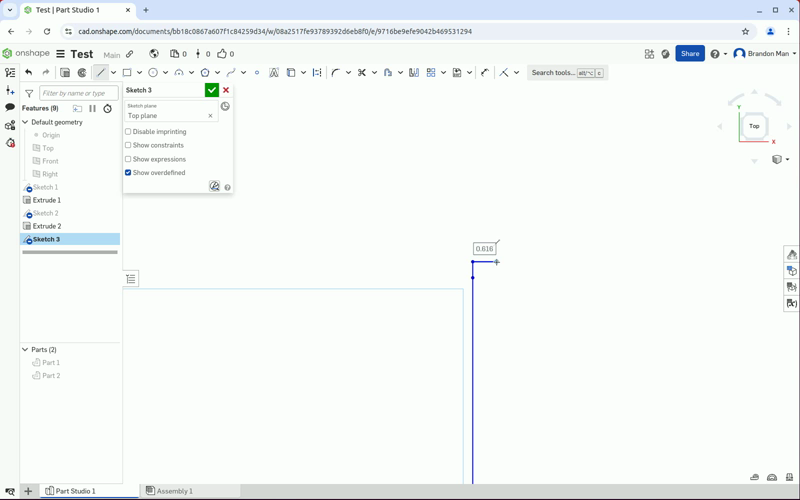
scroll(-6)
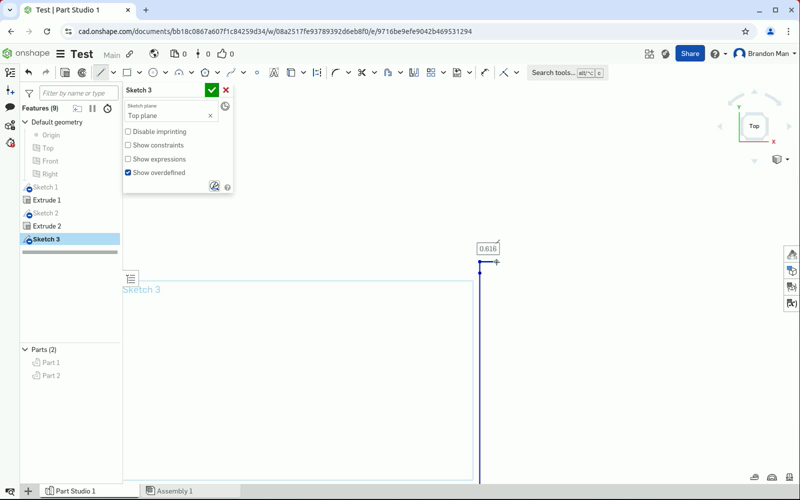
scroll(-6)
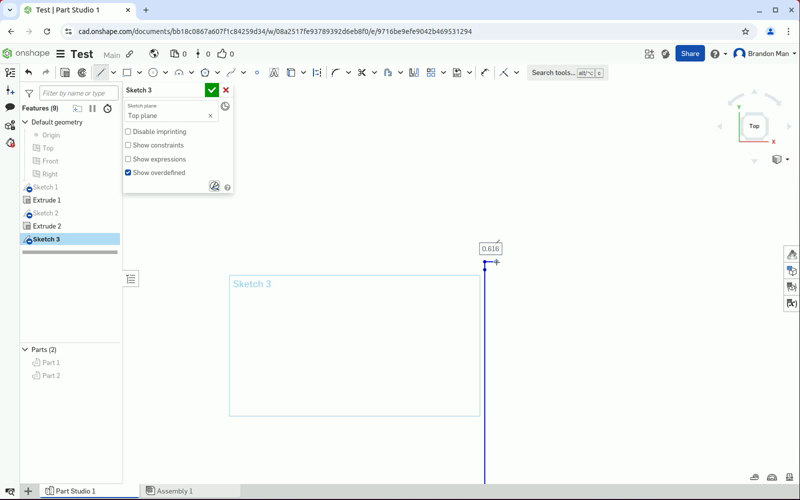
scroll(-6)
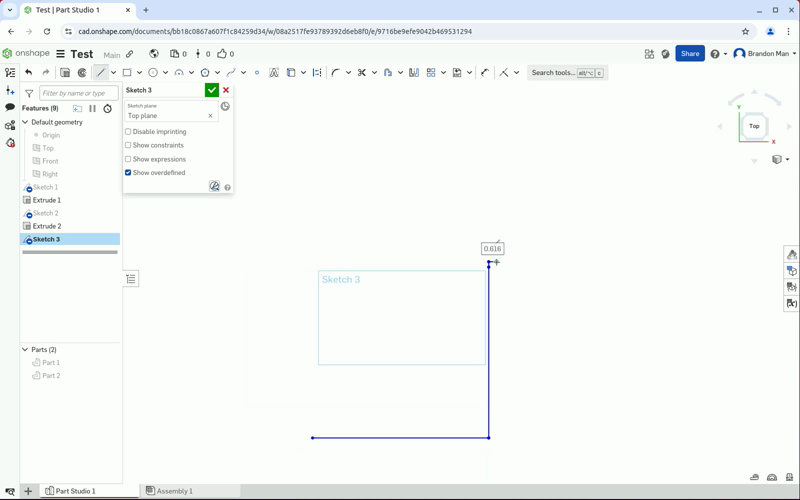
scroll(-6)
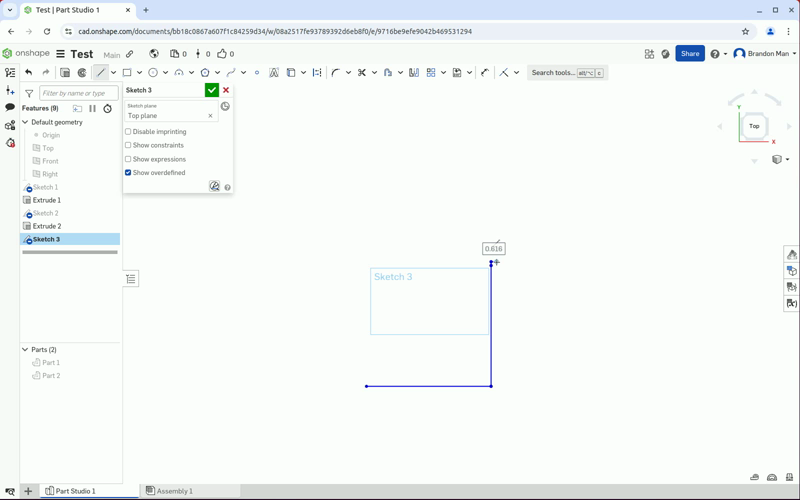
scroll(-6)
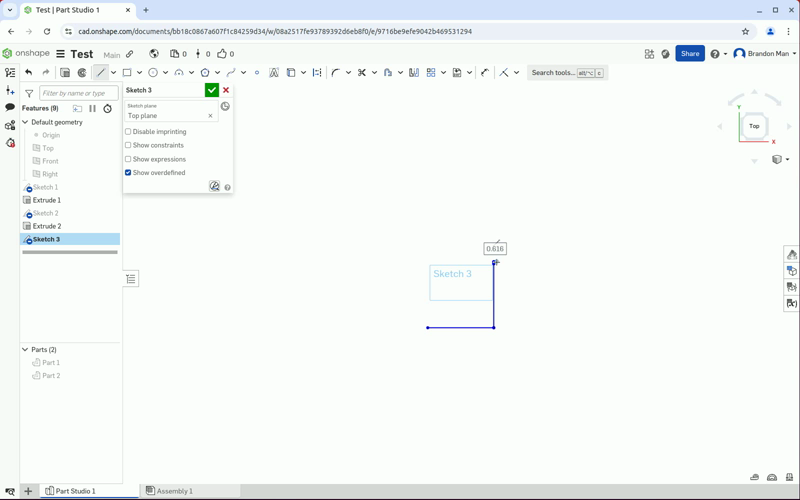
key_up(shift)
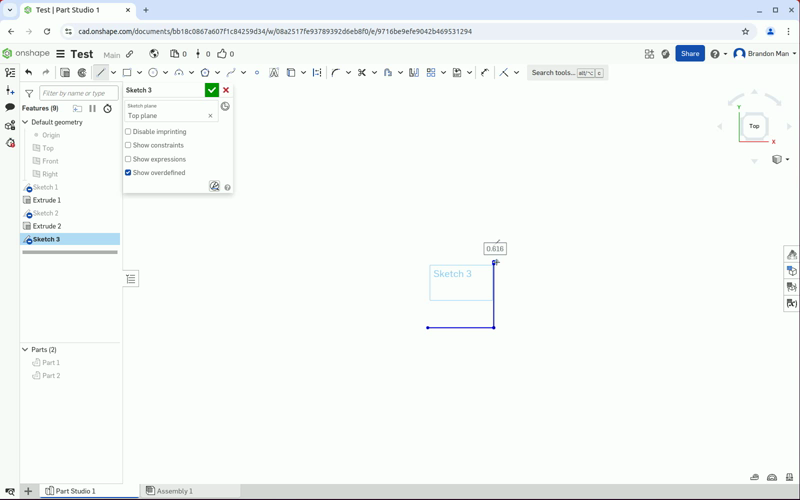
key_down(shift)
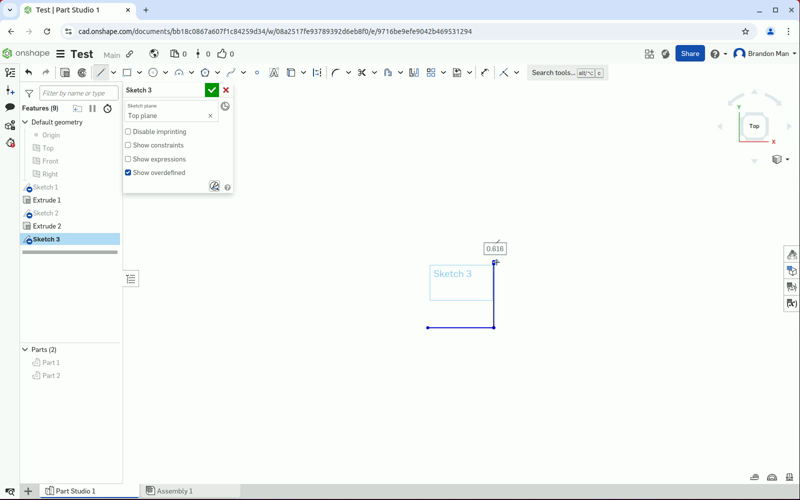
mouse_move(526, 261)
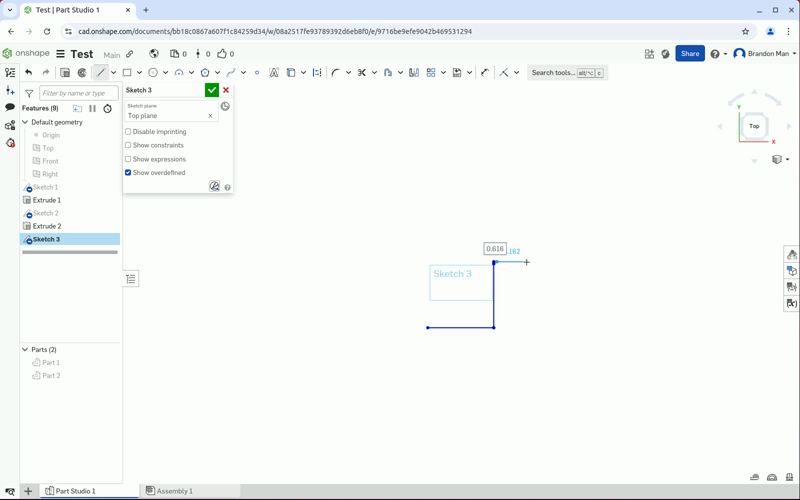
mouse_move(496, 235)
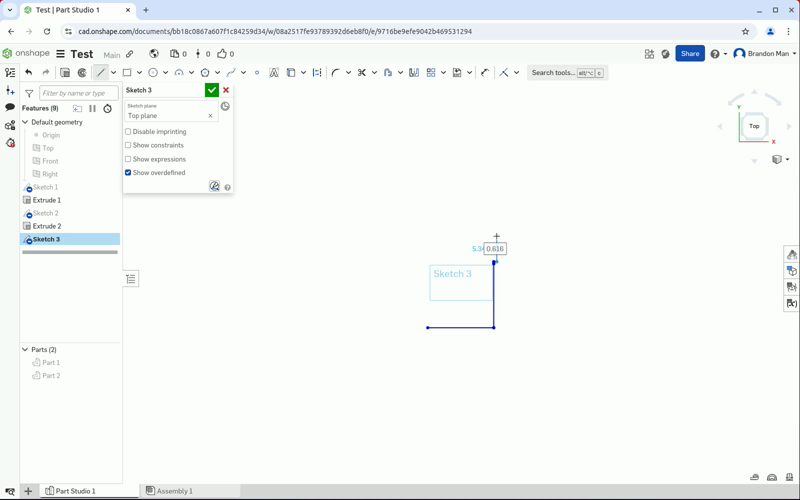
click(496, 235)
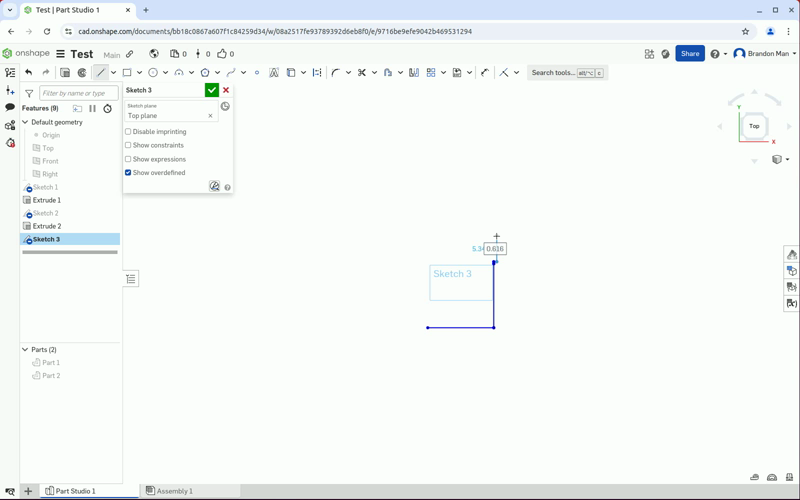
key_up(shift)
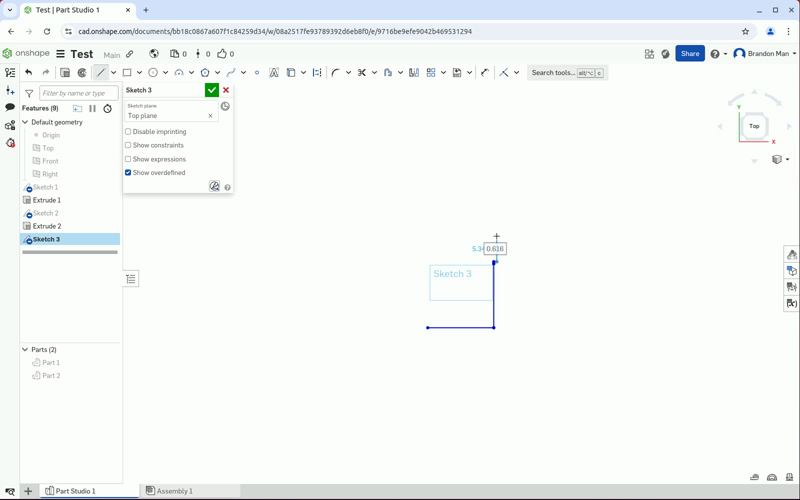
key_down(shift)
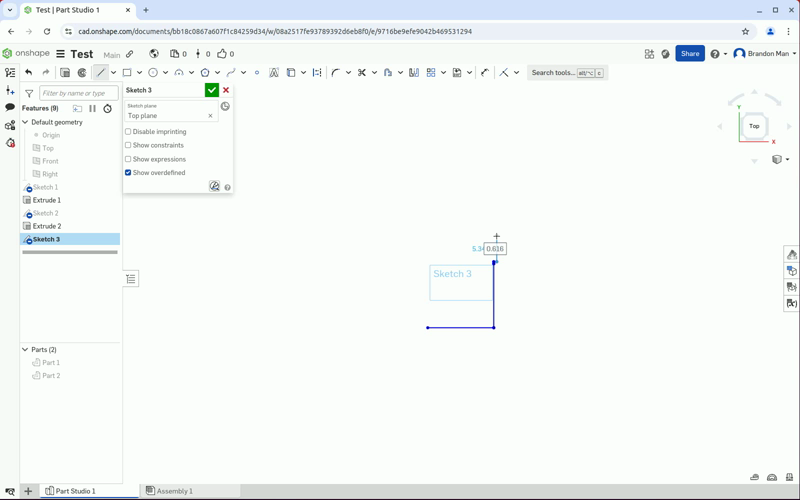
mouse_move(427, 235)
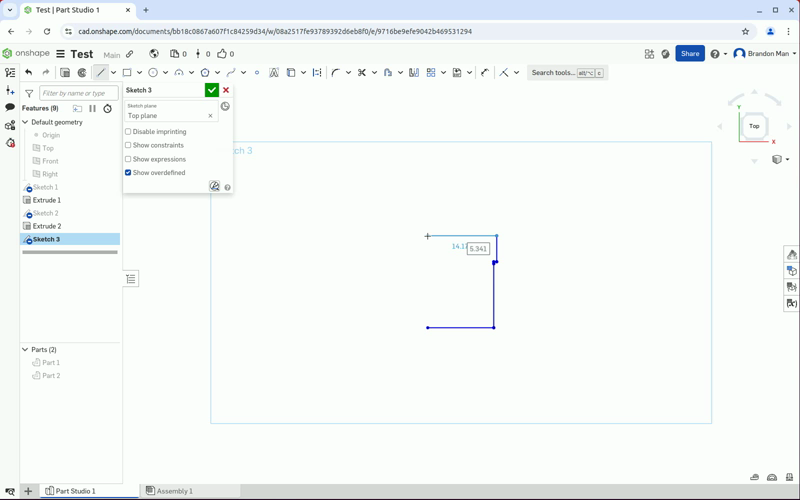
click(427, 235)
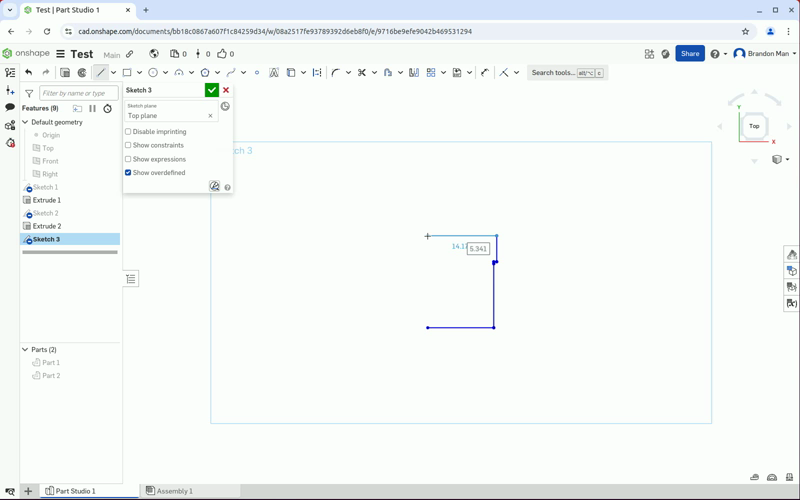
key_up(shift)
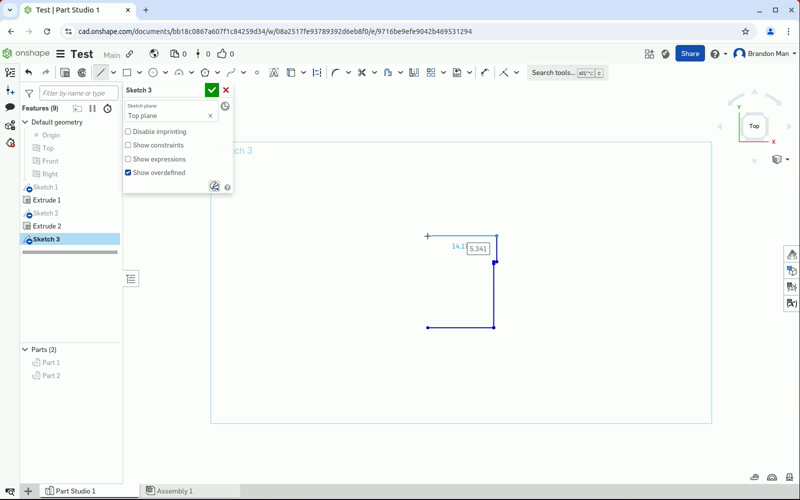
key_down(shift)
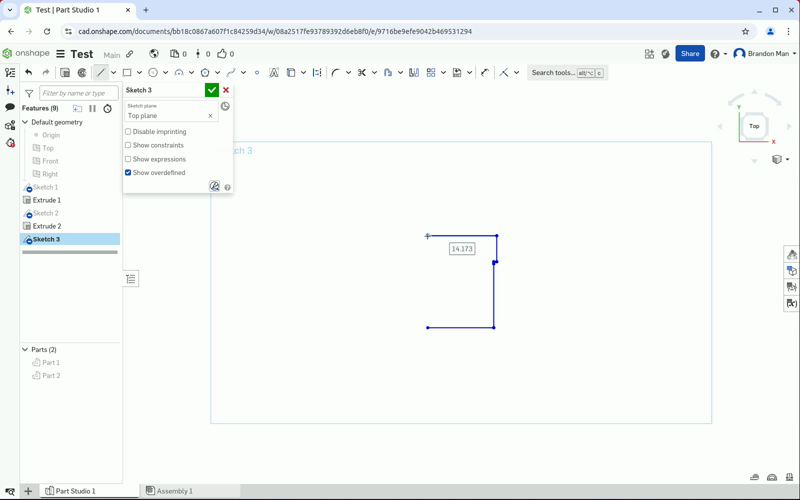
mouse_move(427, 327)
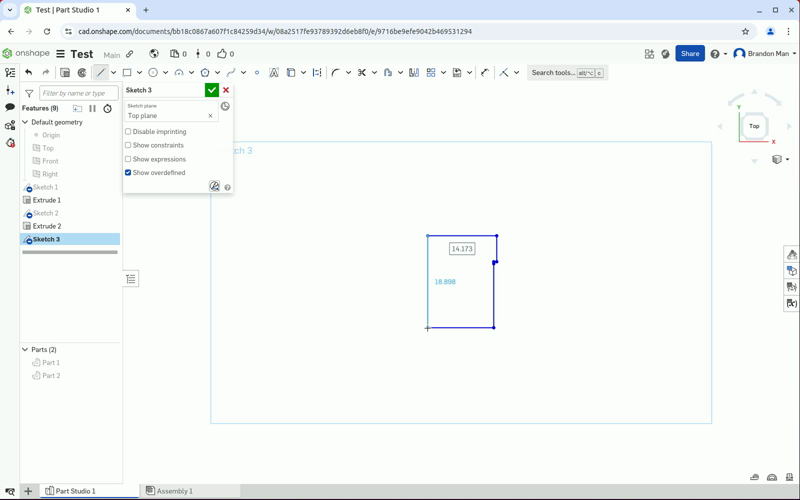
key_up(shift)
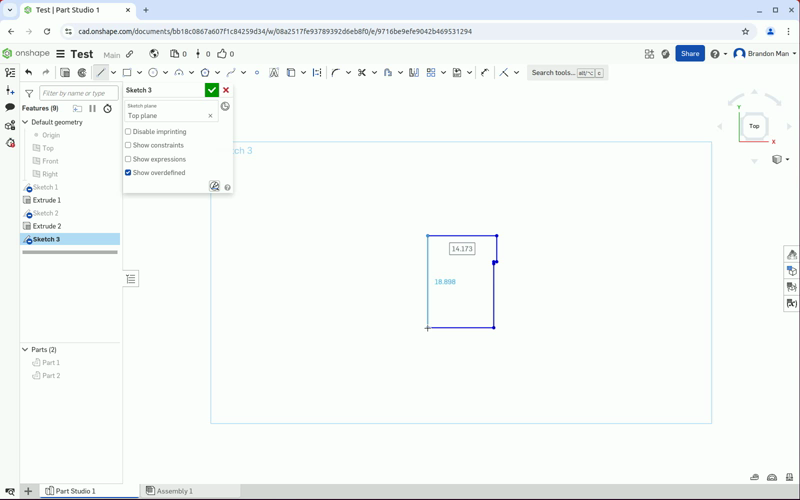
click(427, 327)
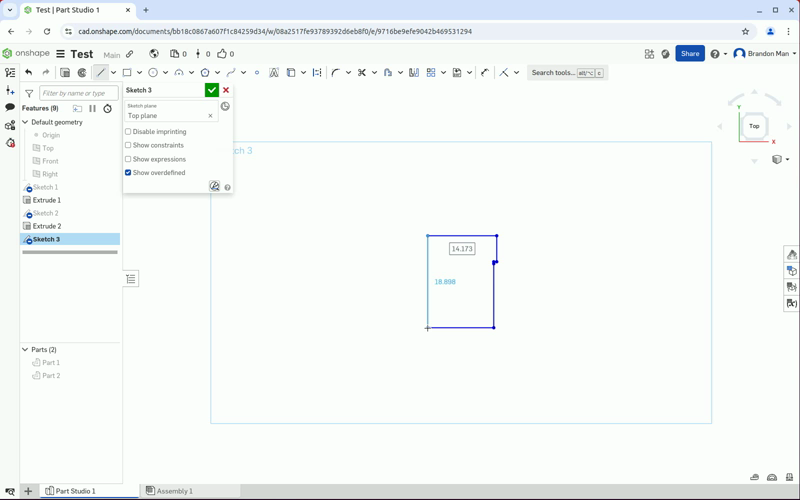
key(esc)
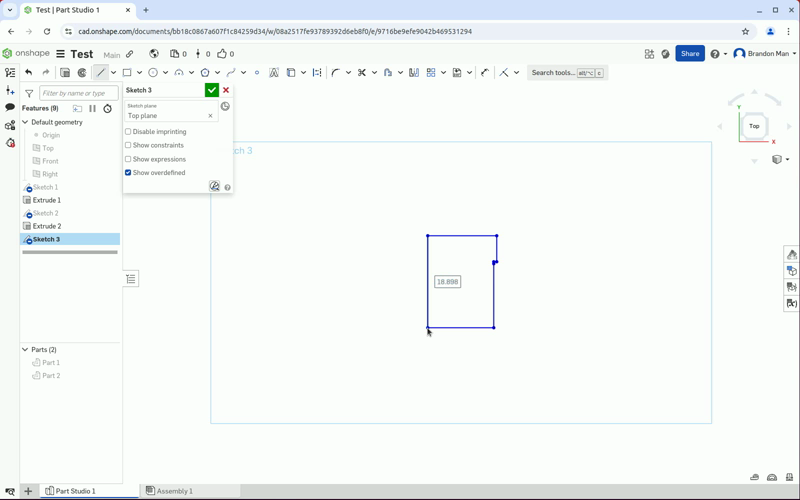
mouse_move(480, 285)
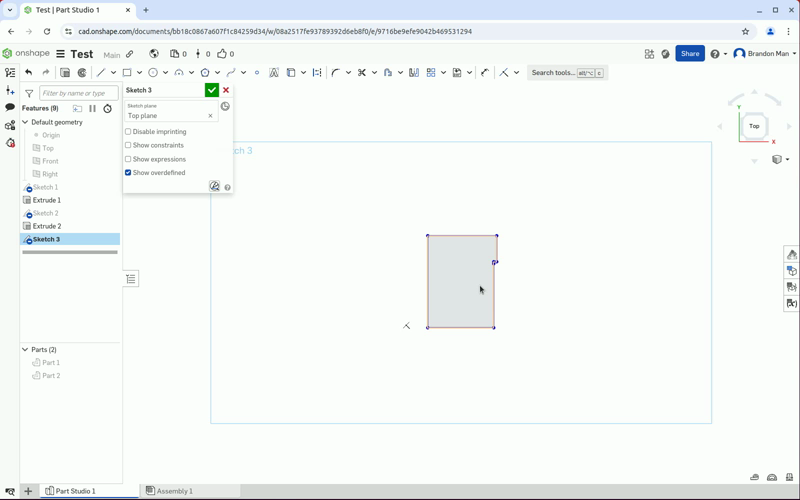
click(480, 285)
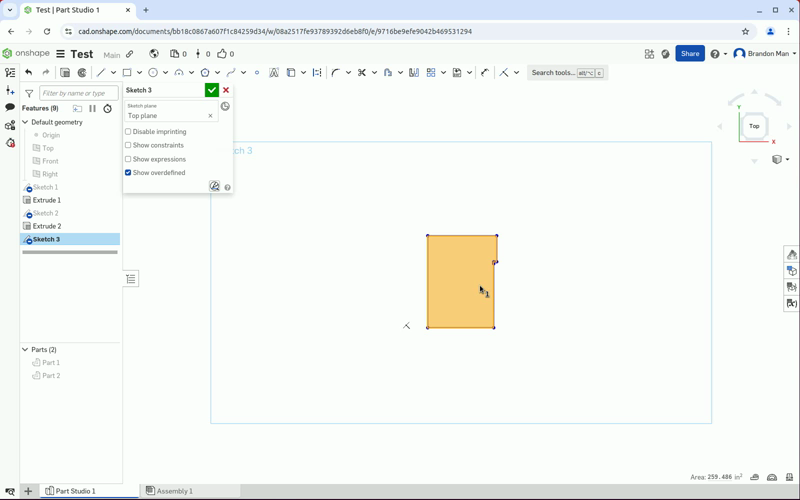
mouse_move(73, 352)
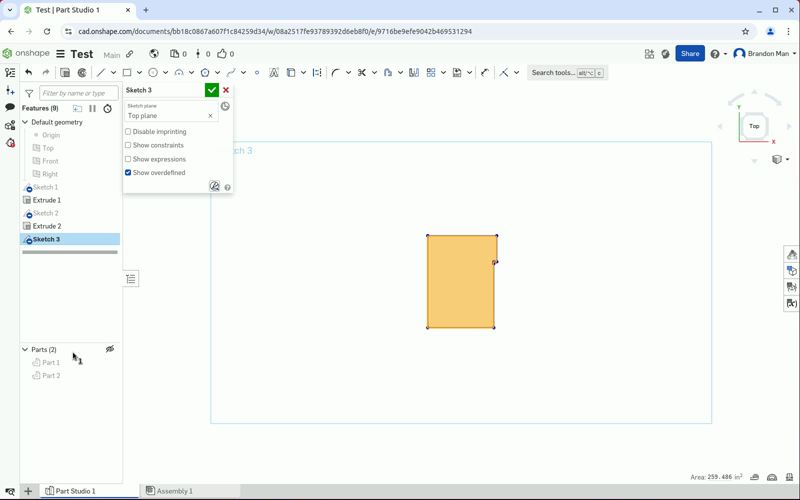
key(shift+y)
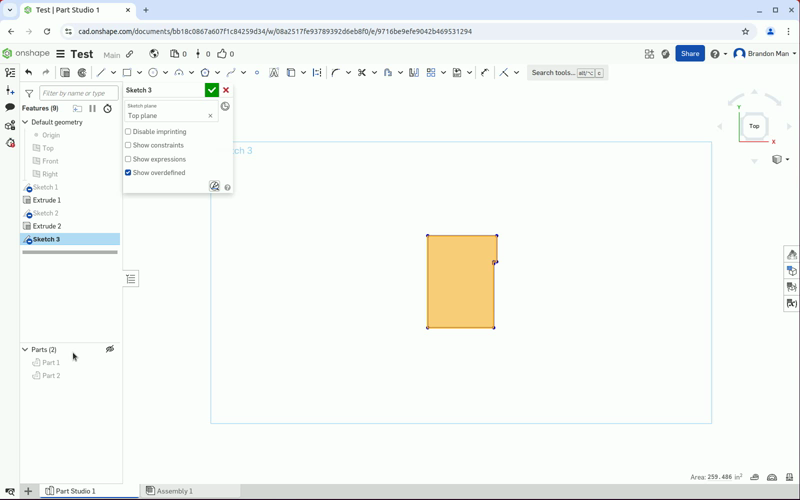
key(shift+e)
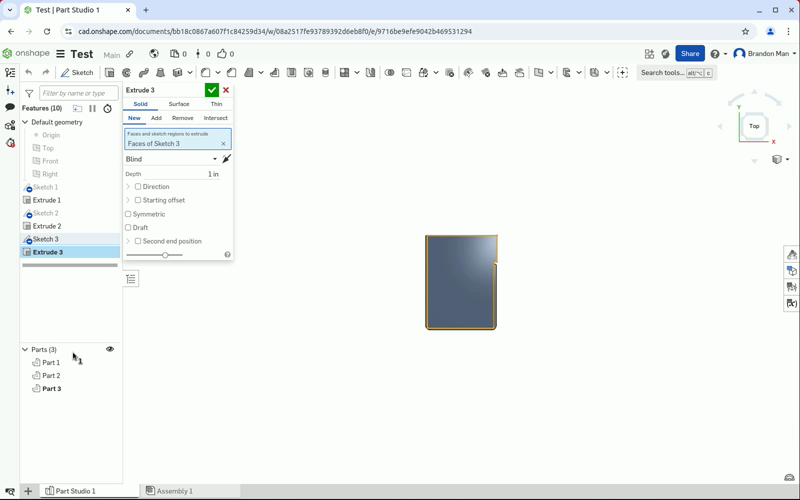
mouse_move(143, 106)
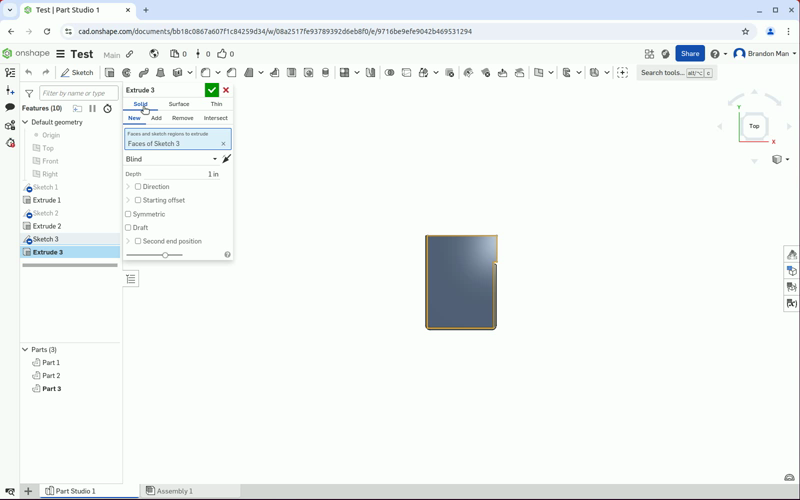
click(143, 106)
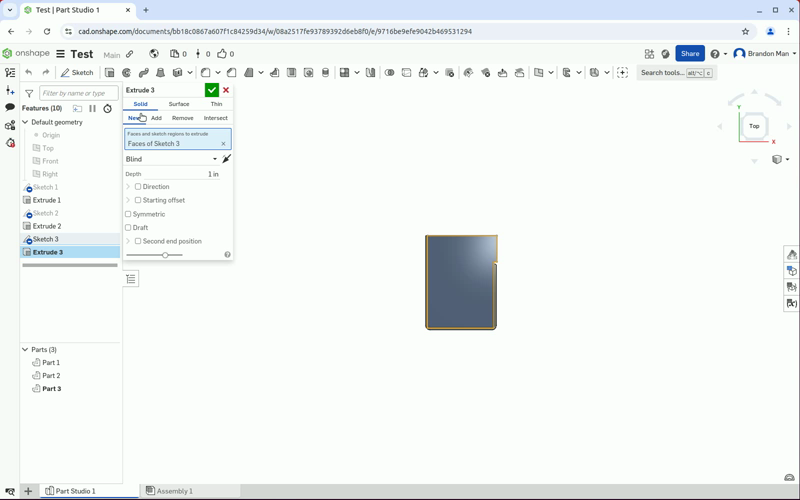
mouse_move(137, 120)
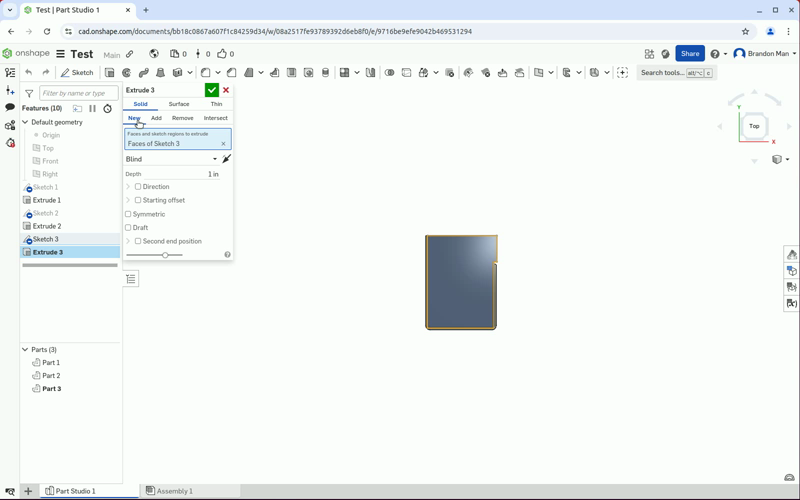
click(137, 120)
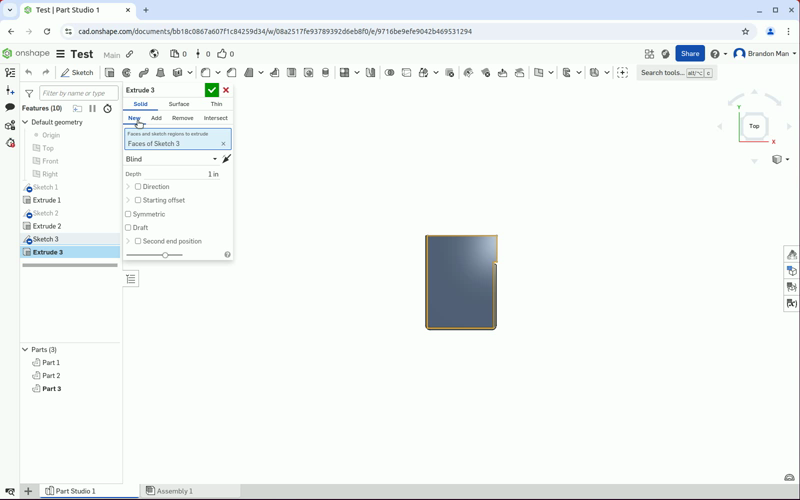
key(tab, 4)
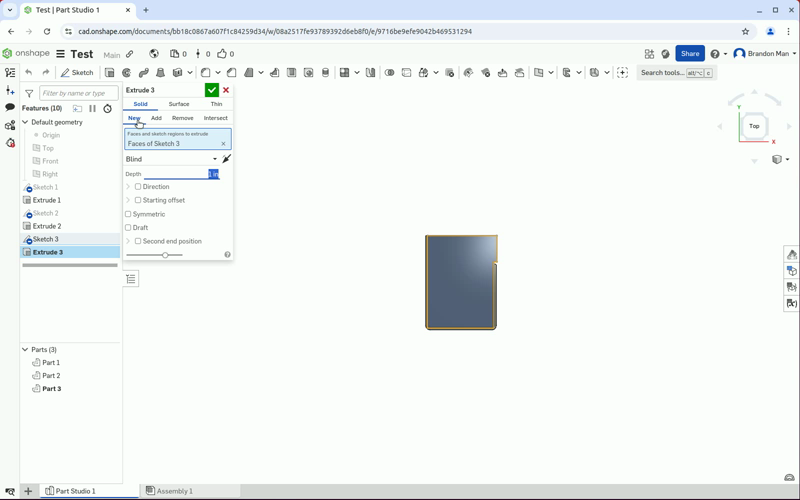
text(-16.85)
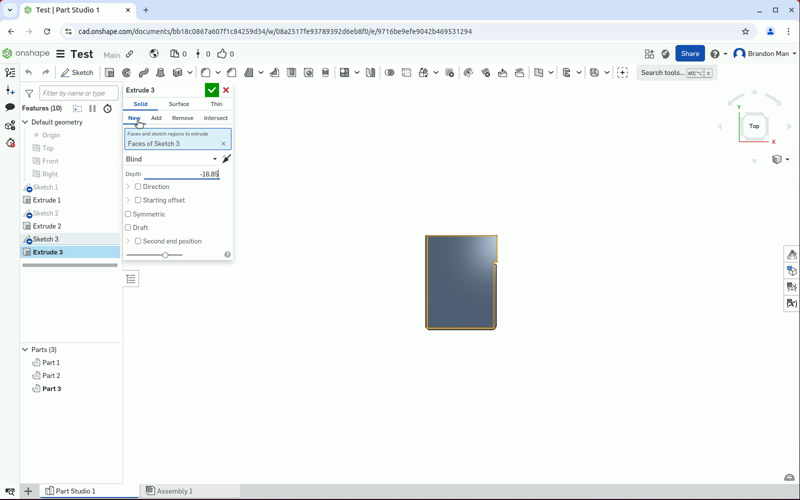
key(enter)
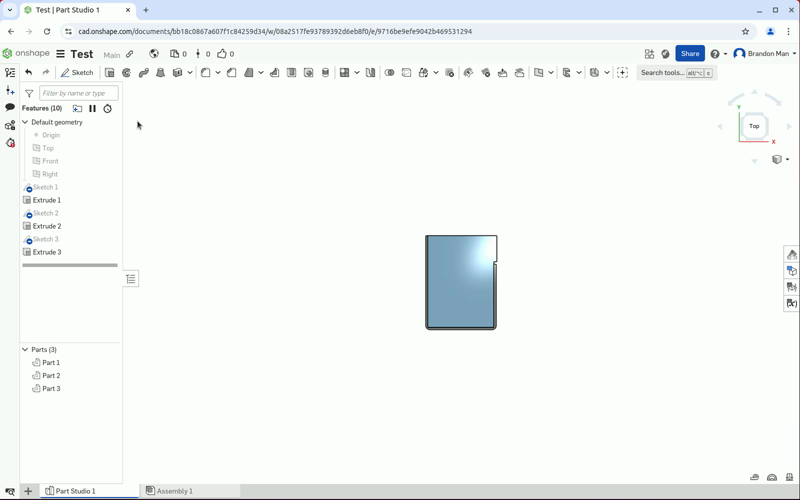
key(shift+h)
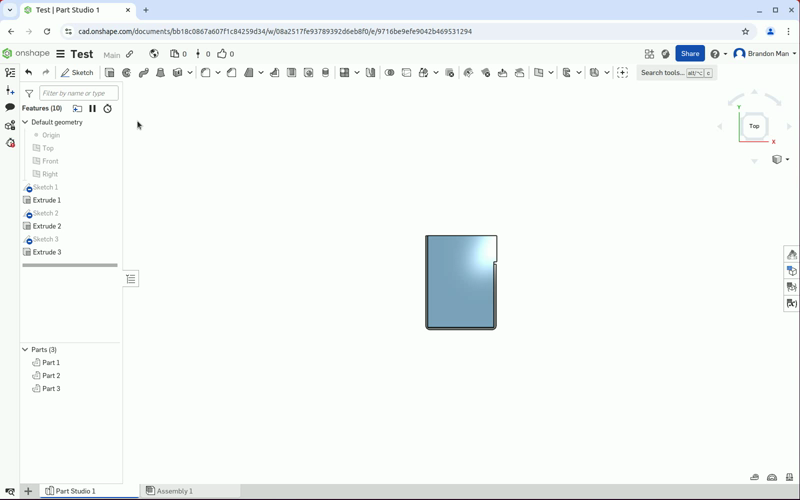
key(shift+h)
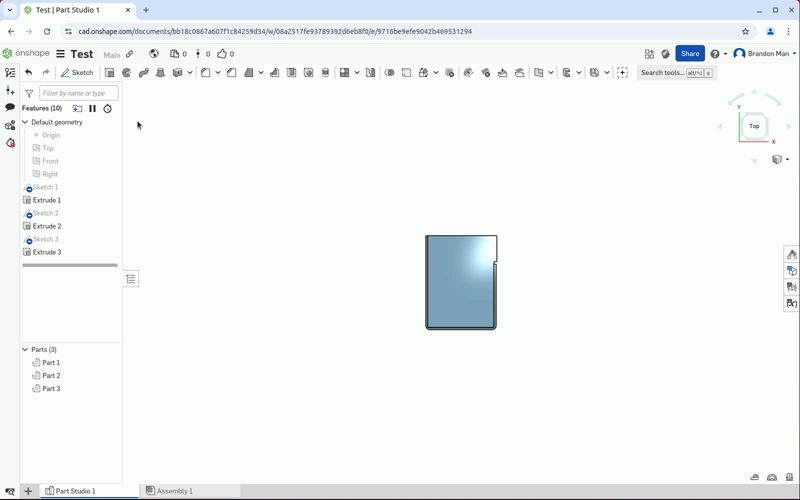
mouse_move(73, 189)
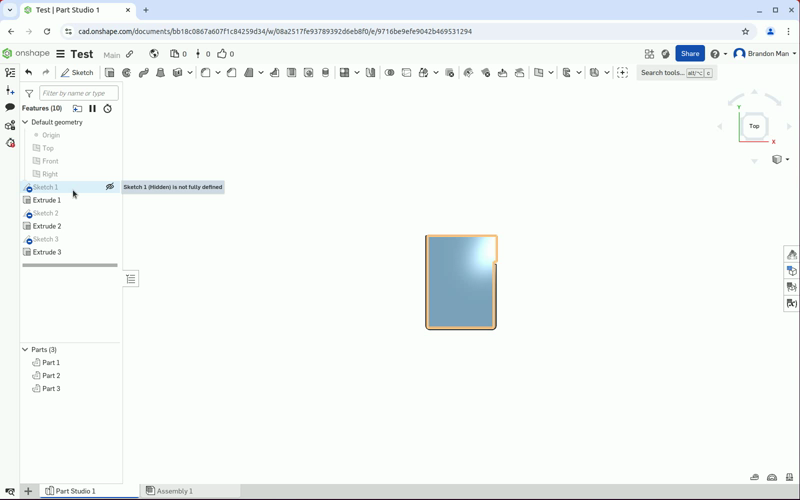
click(73, 189)
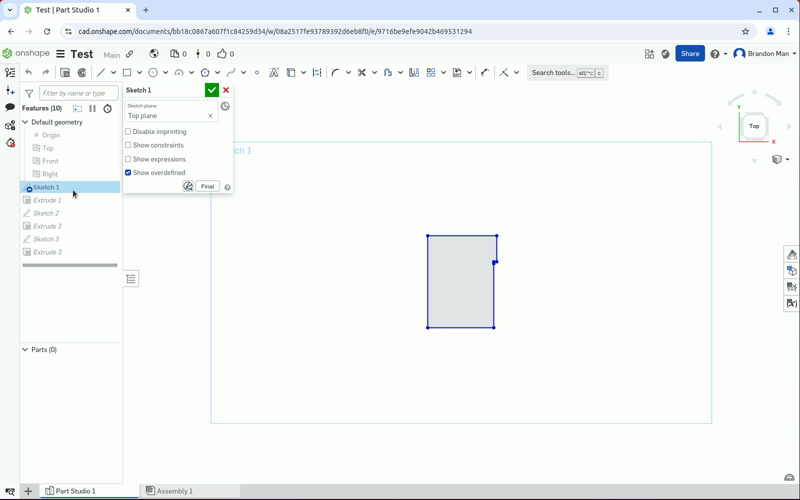
mouse_move(229, 92)
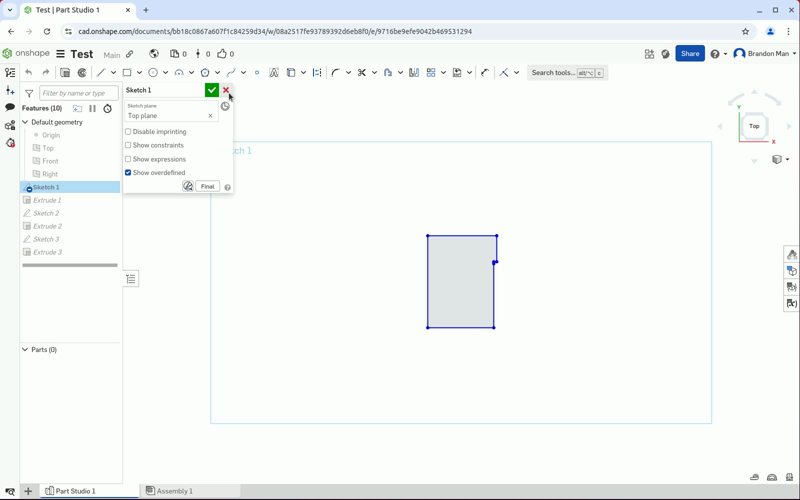
click(229, 92)
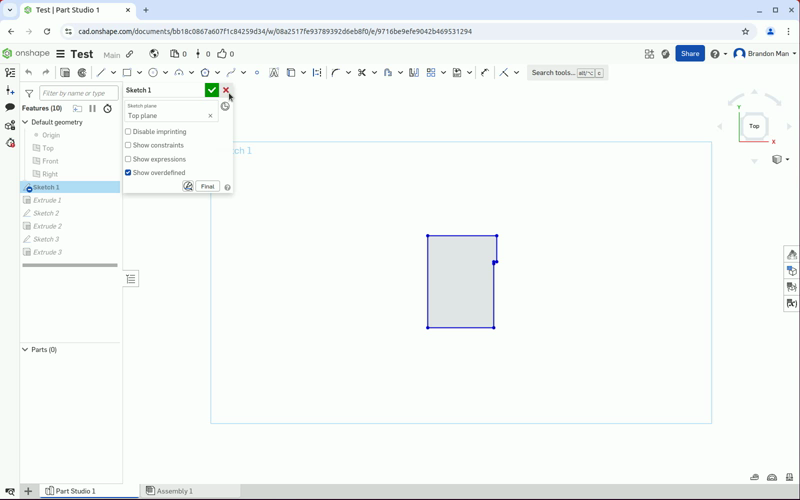
key(shift+s)
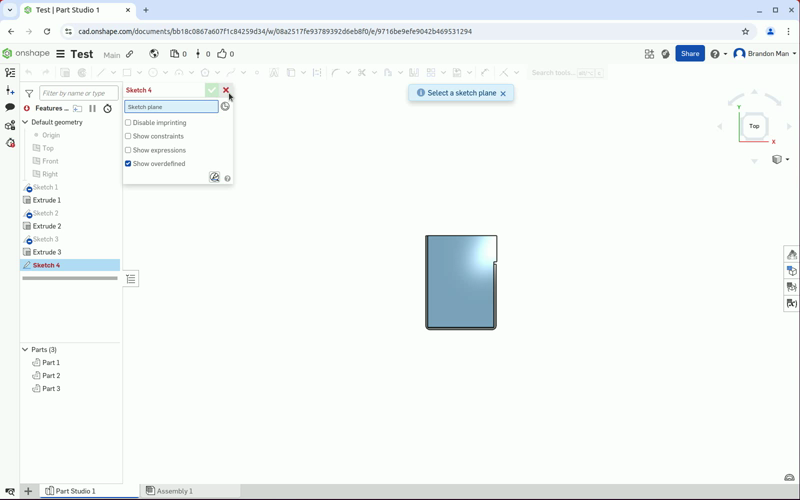
mouse_move(73, 150)
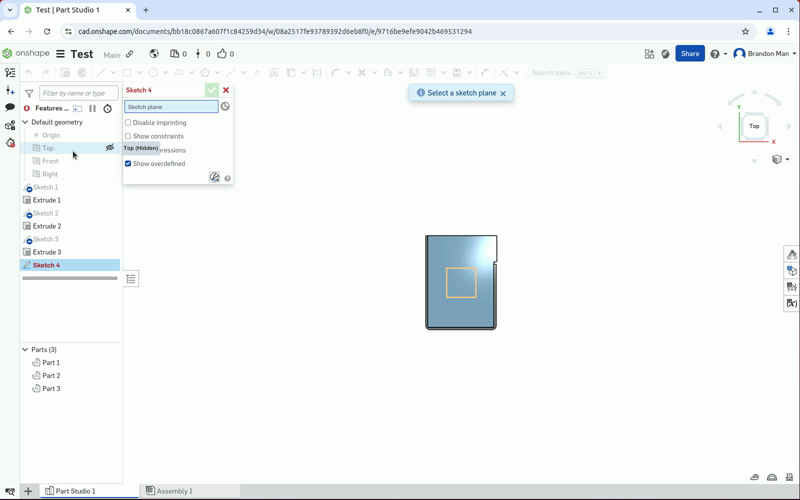
click(73, 150)
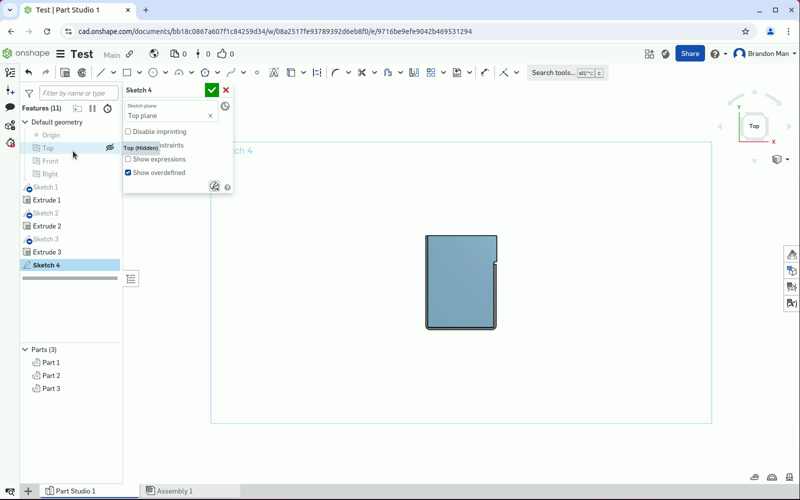
mouse_move(73, 352)
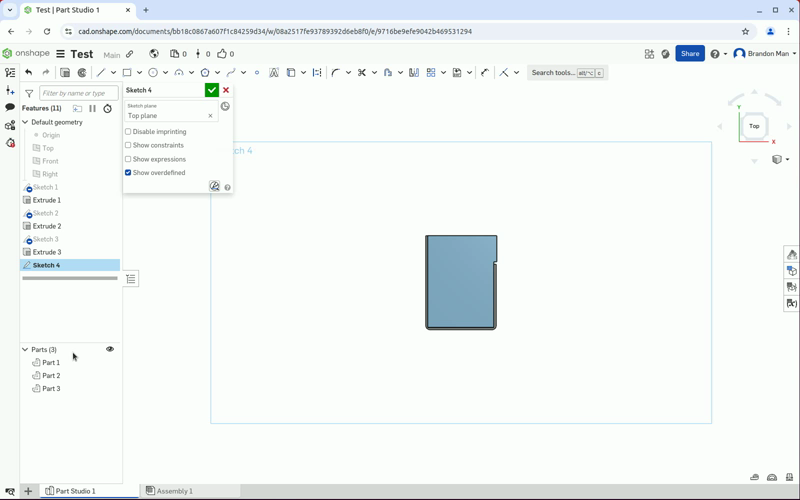
key(y)
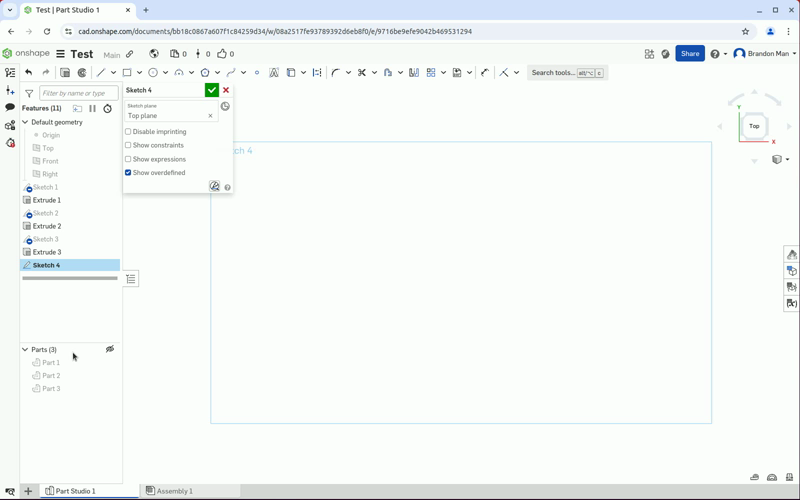
key(l)
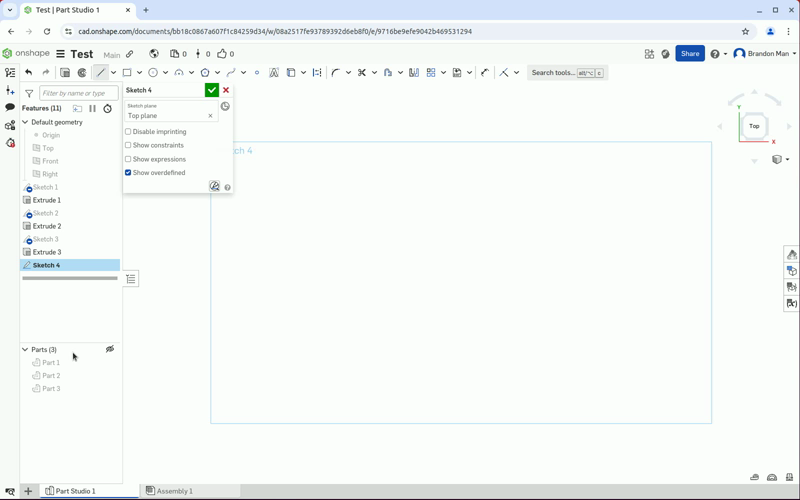
key_down(shift)
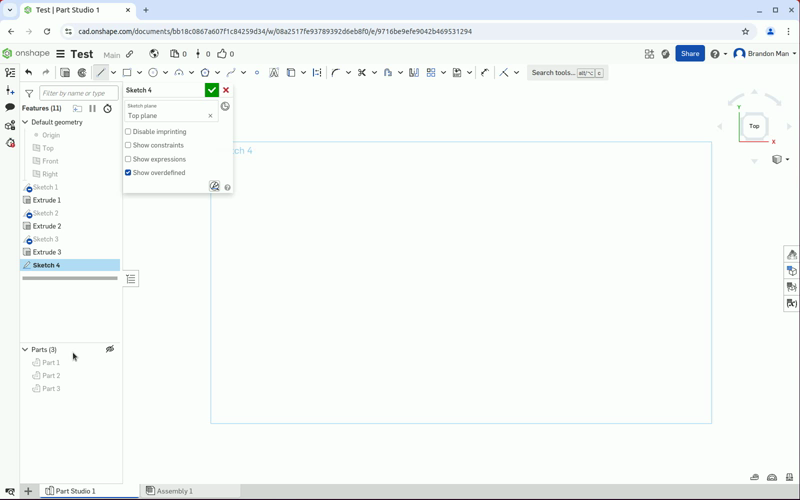
mouse_move(495, 261)
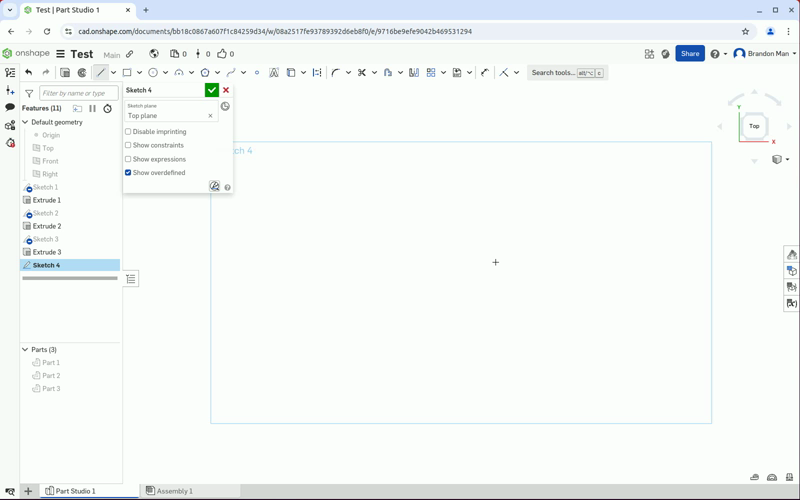
click(495, 261)
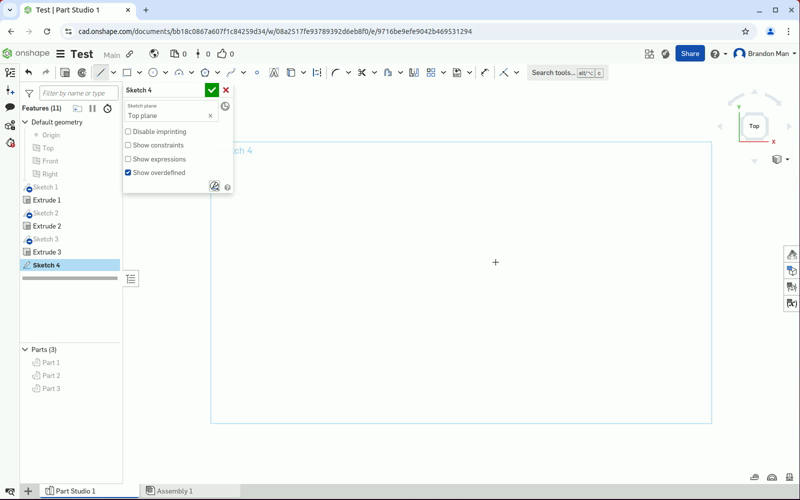
key_up(shift)
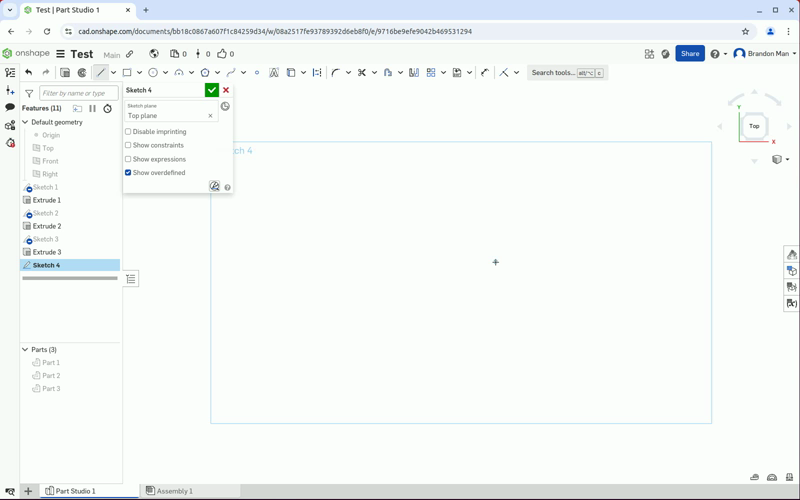
key_down(shift)
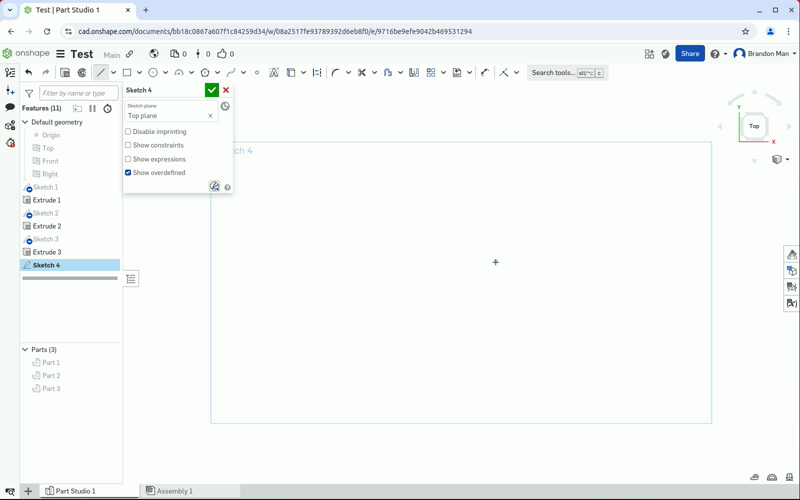
mouse_move(571, 261)
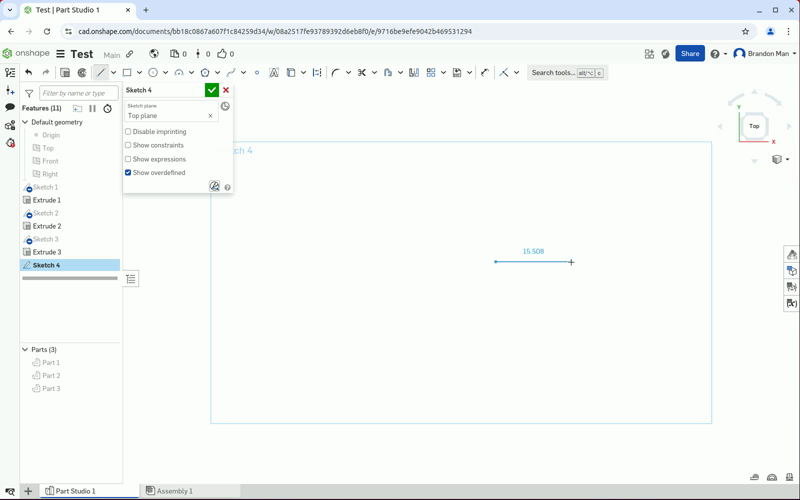
click(571, 261)
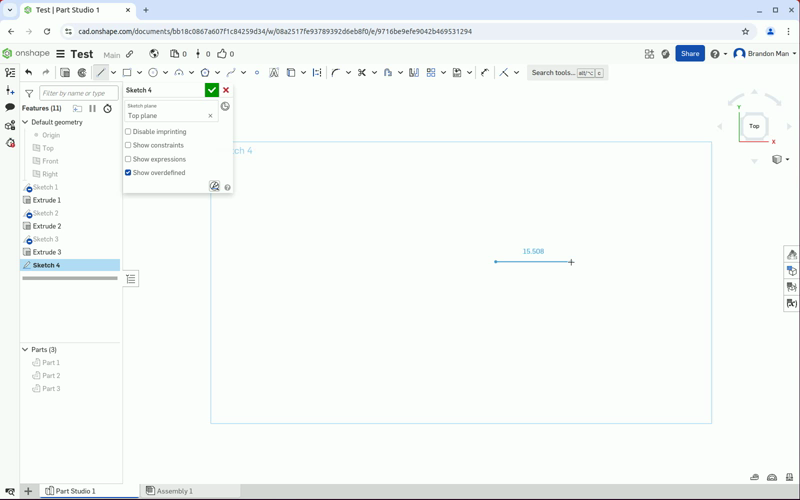
key_up(shift)
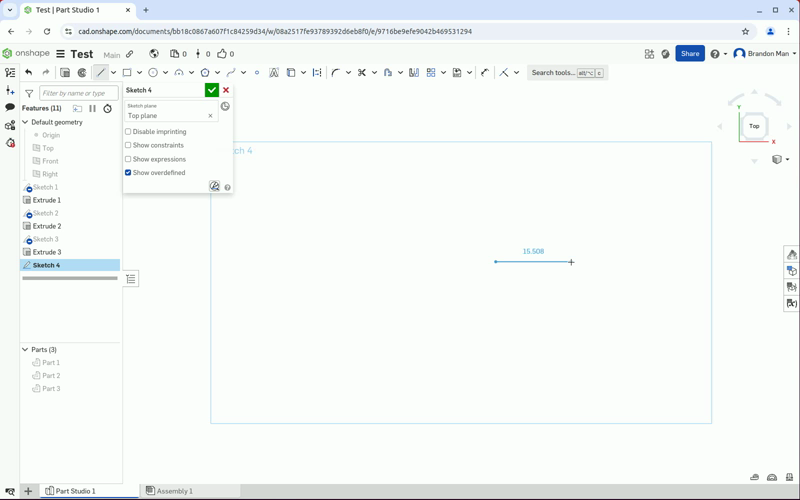
key_down(shift)
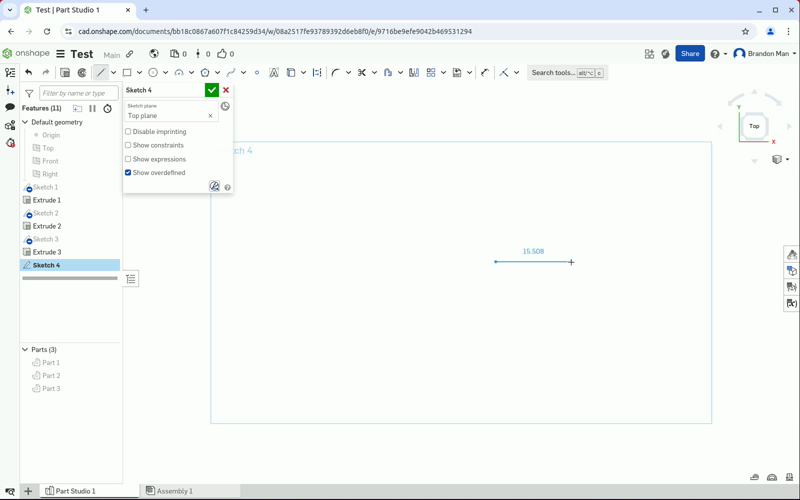
mouse_move(589, 261)
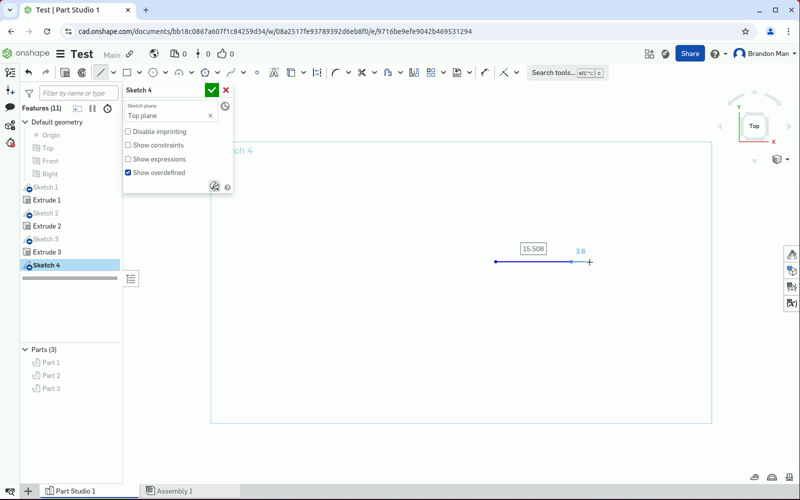
mouse_move(571, 236)
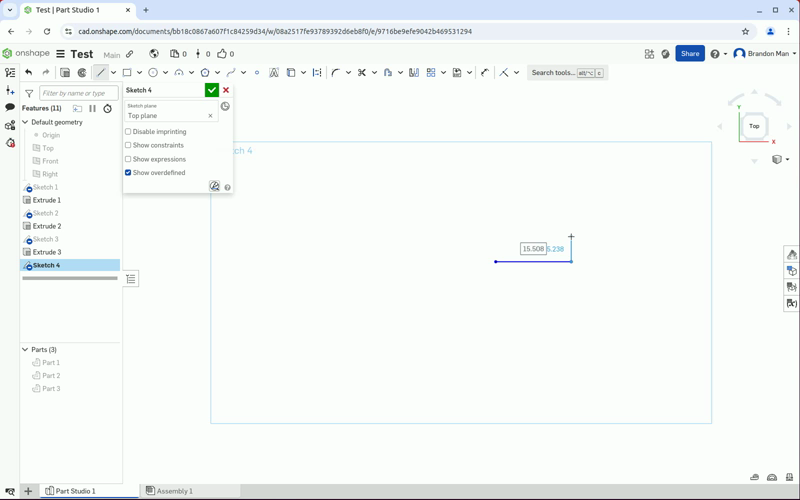
click(571, 236)
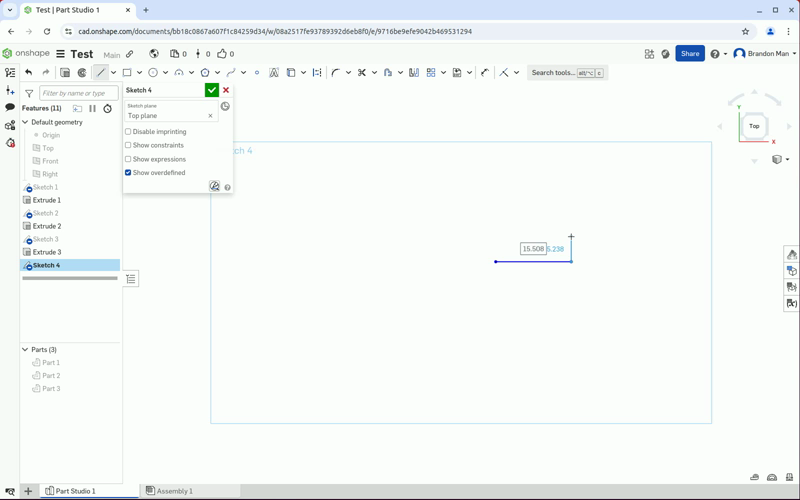
key_up(shift)
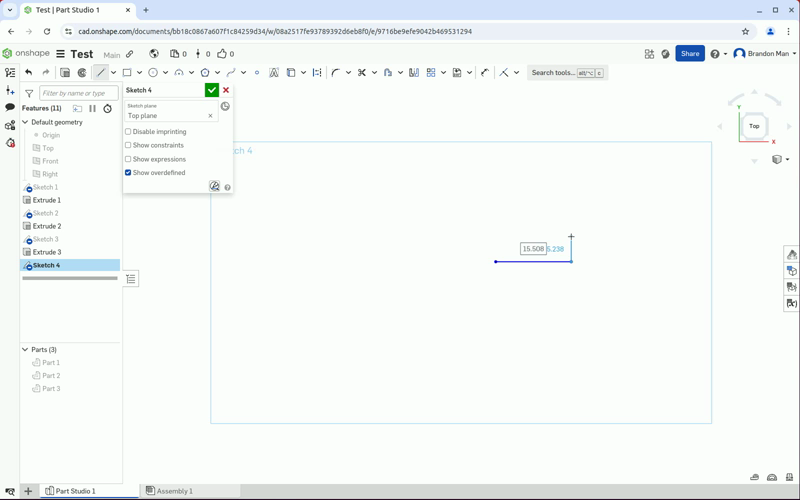
key_down(shift)
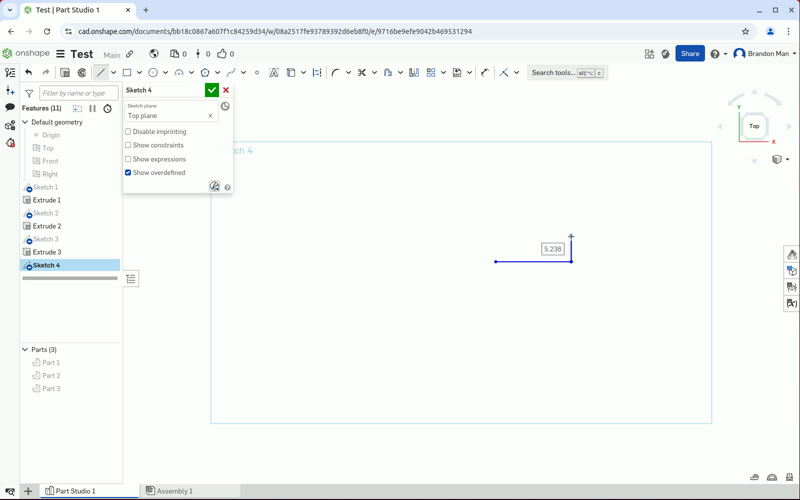
mouse_move(495, 236)
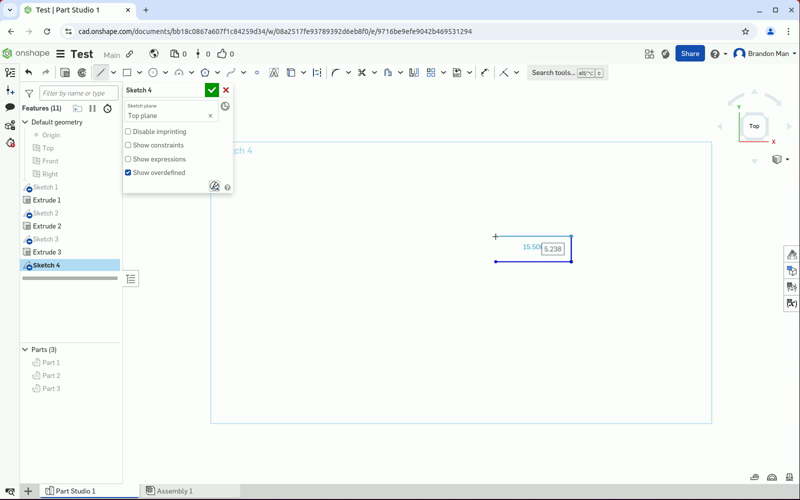
click(495, 236)
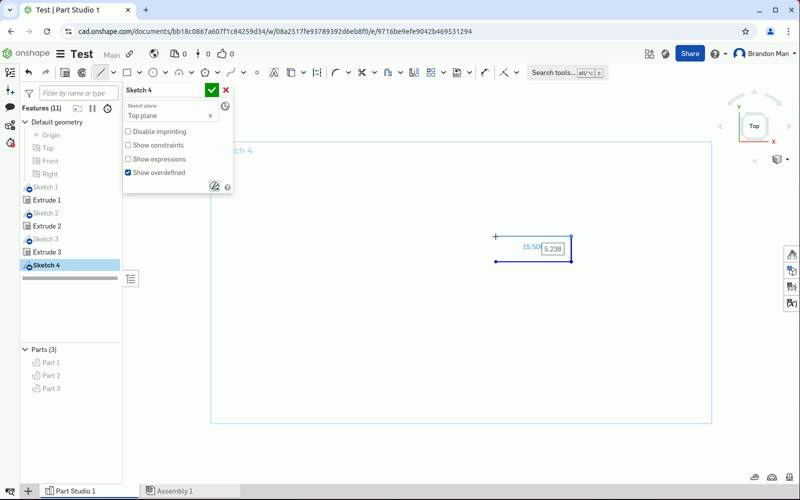
key_up(shift)
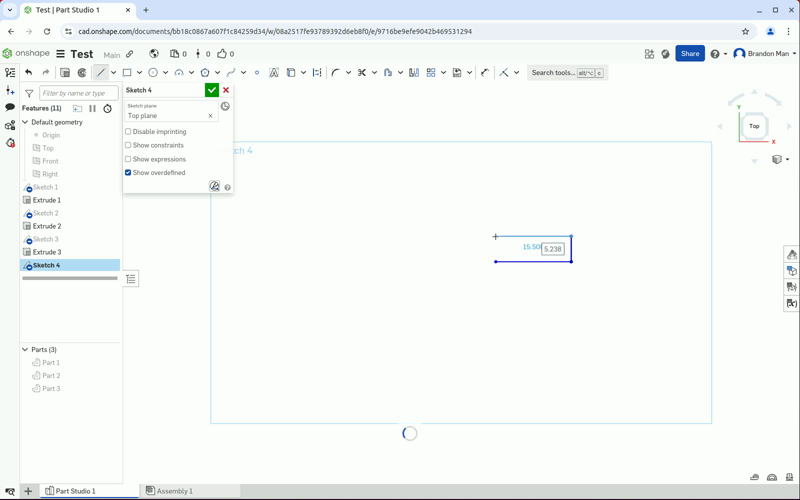
mouse_move(525, 236)
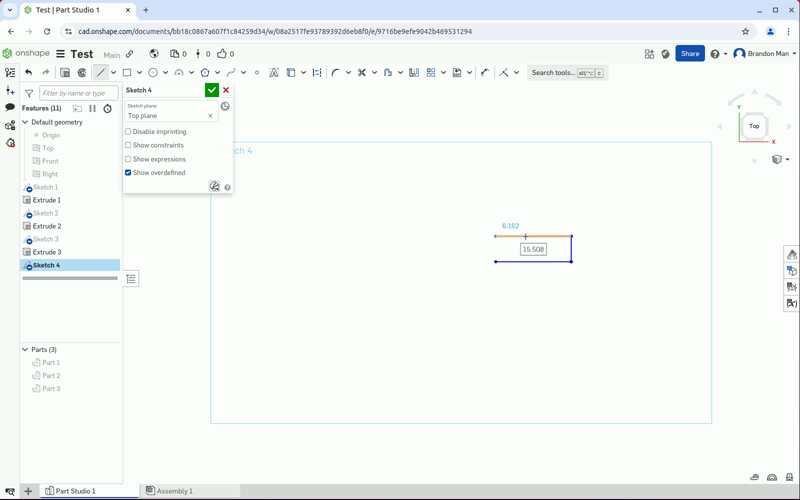
key_down(shift)
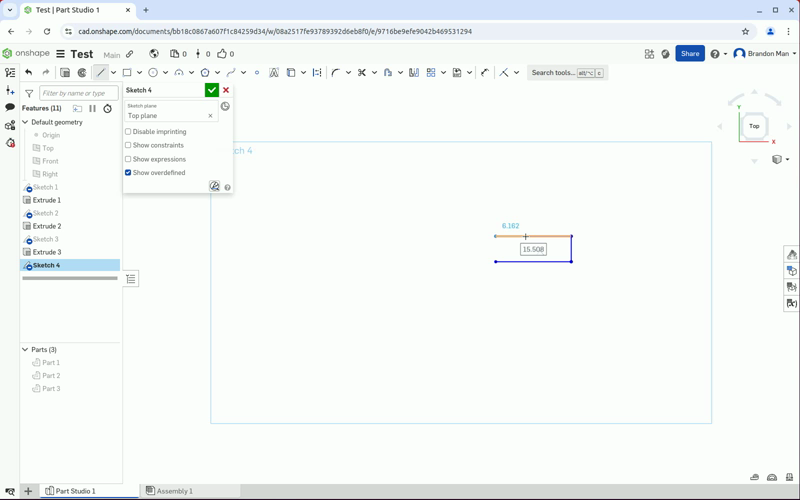
mouse_move(495, 261)
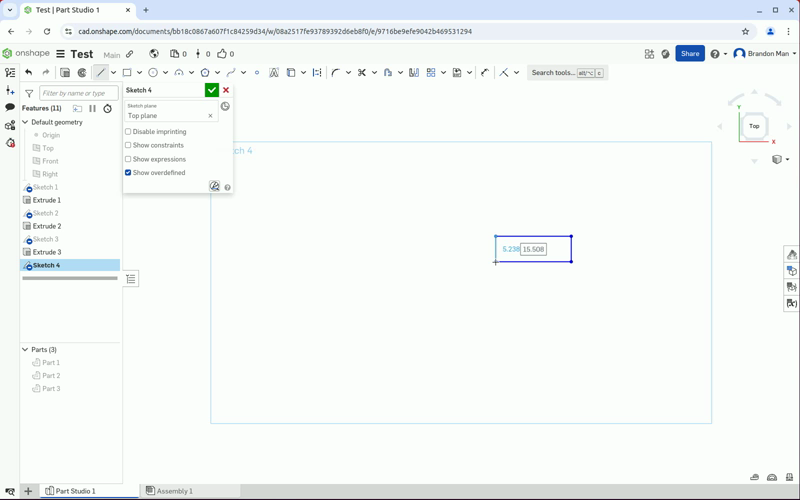
key_up(shift)
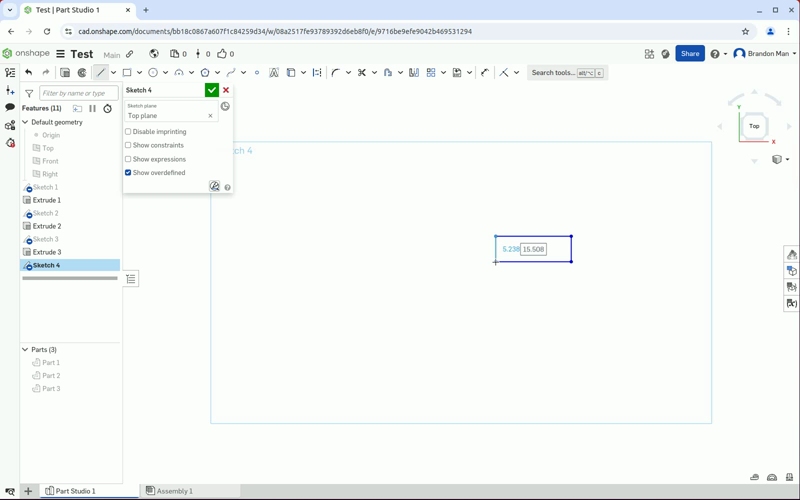
click(495, 261)
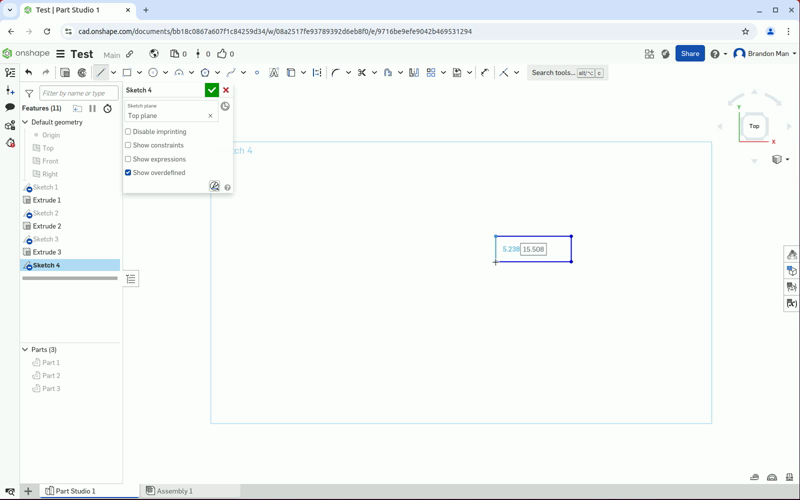
key(esc)
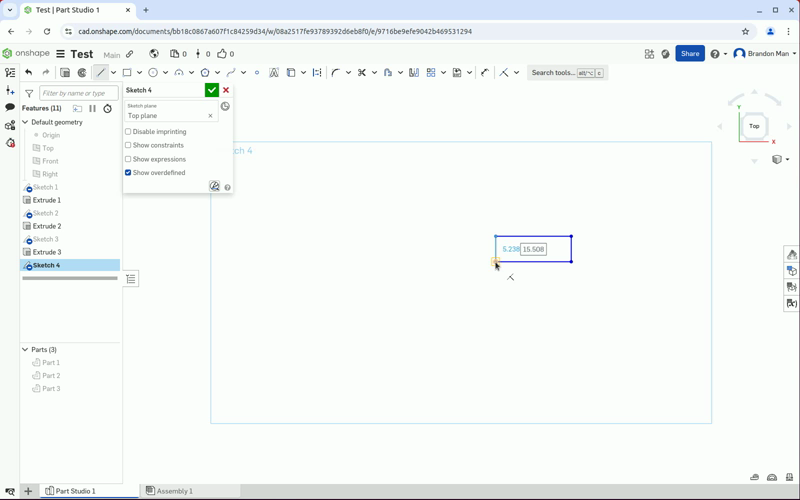
mouse_move(555, 260)
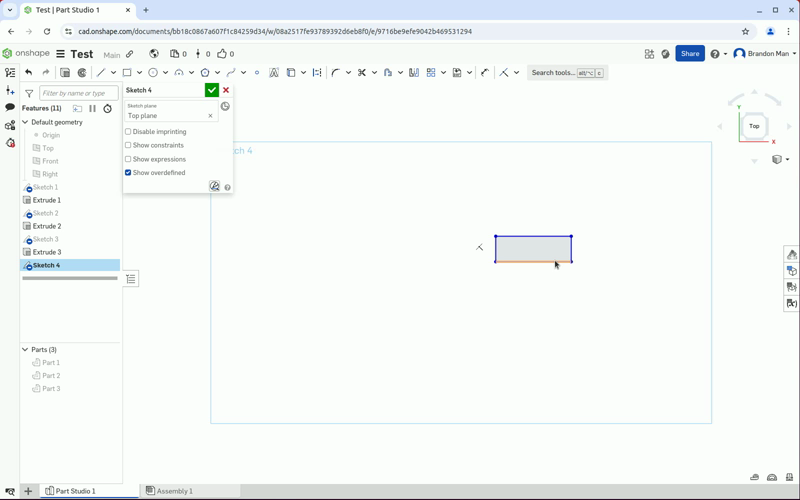
click(555, 260)
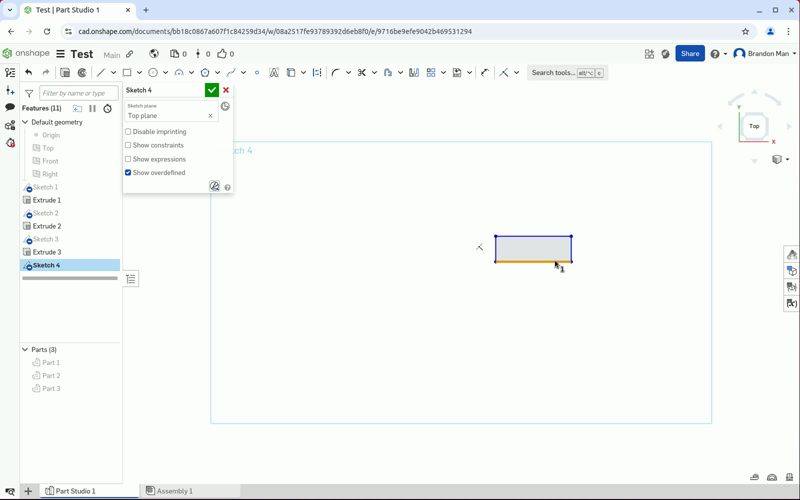
mouse_move(73, 352)
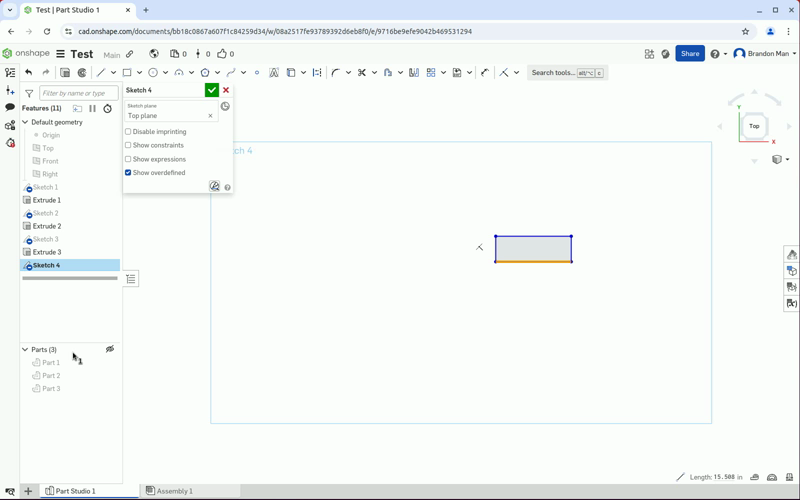
key(shift+y)
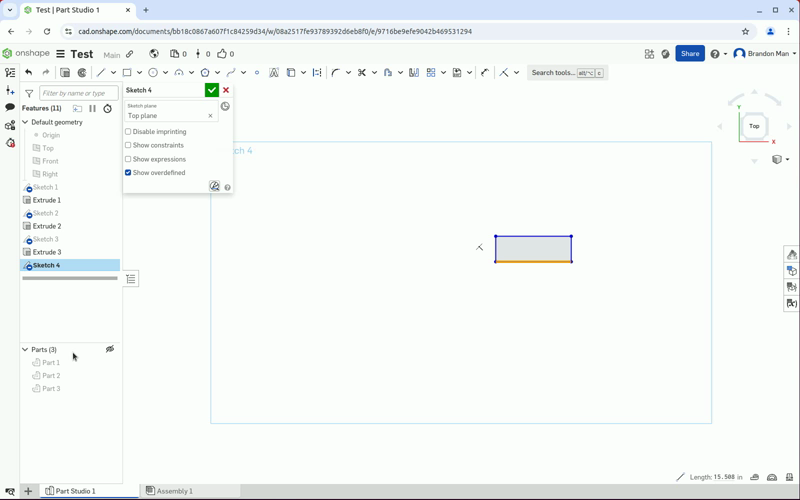
key(shift+e)
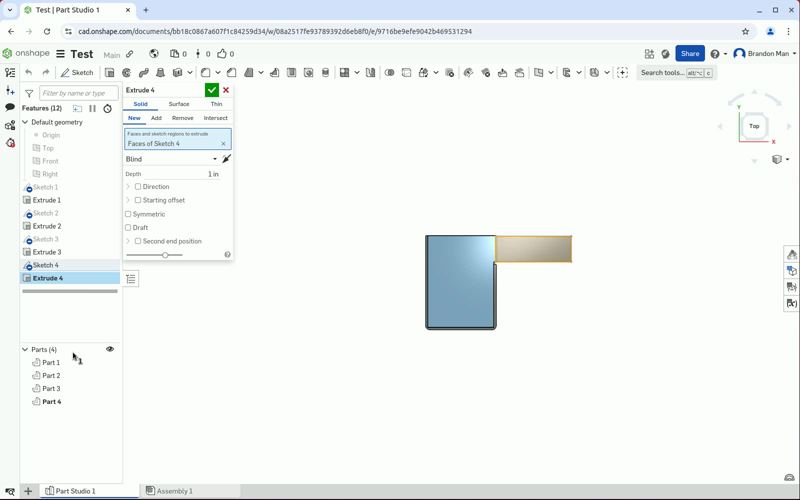
mouse_move(143, 106)
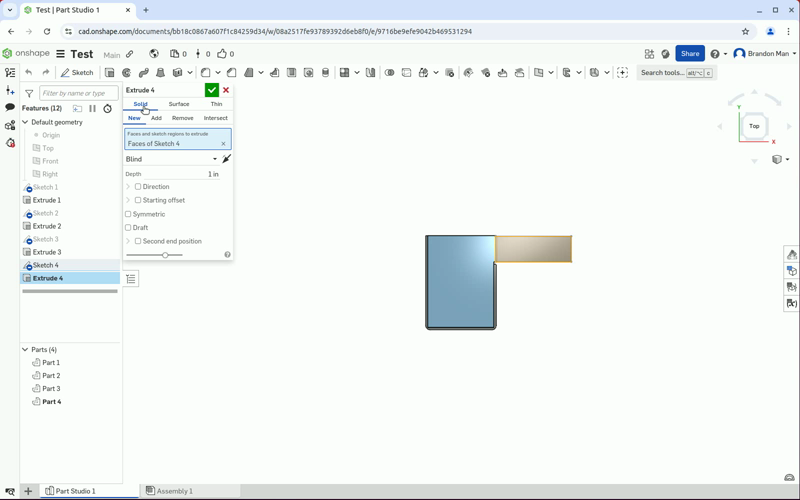
click(143, 106)
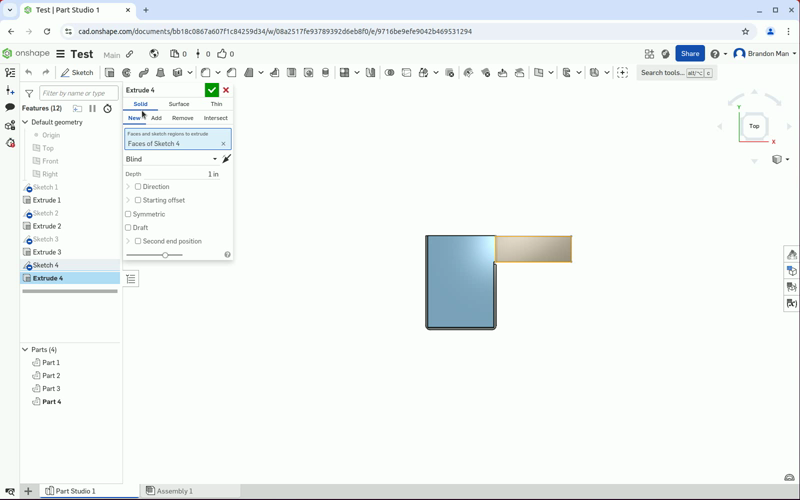
mouse_move(137, 120)
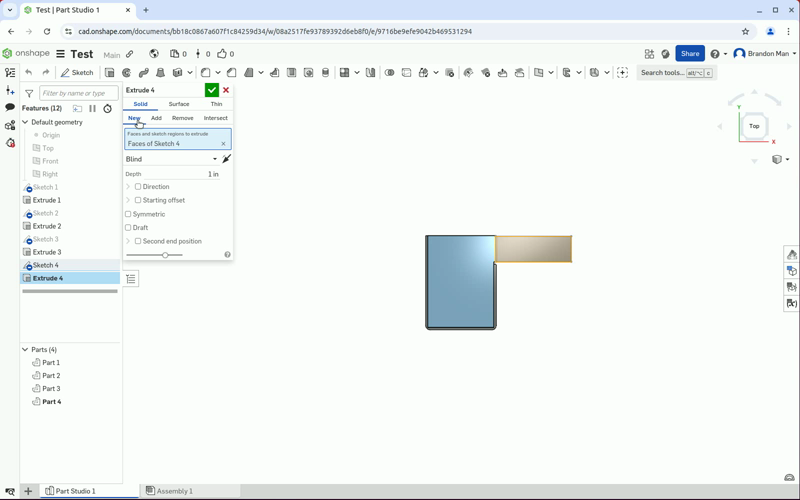
click(137, 120)
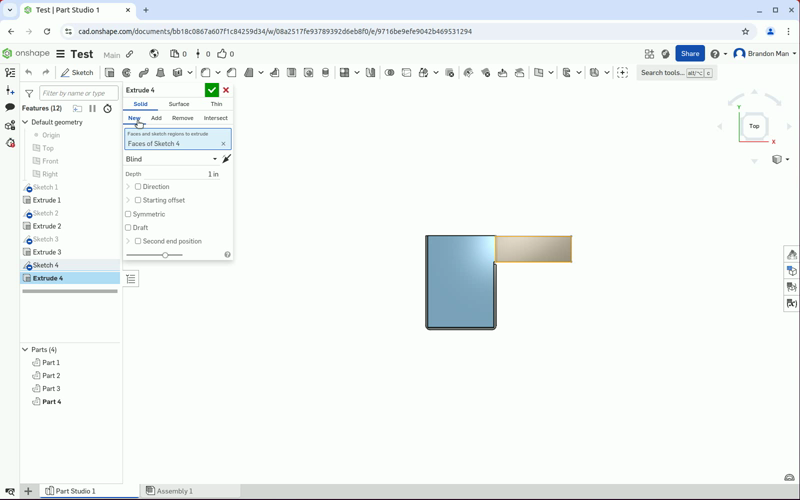
key(tab, 4)
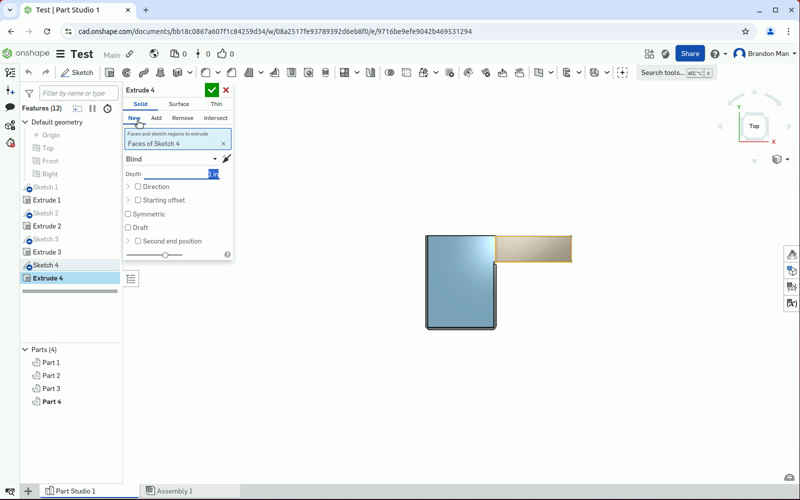
text(-16.85)
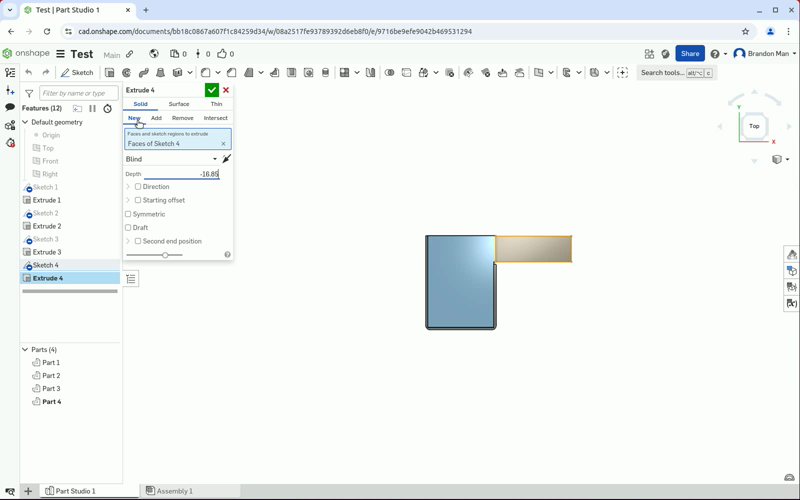
key(enter)
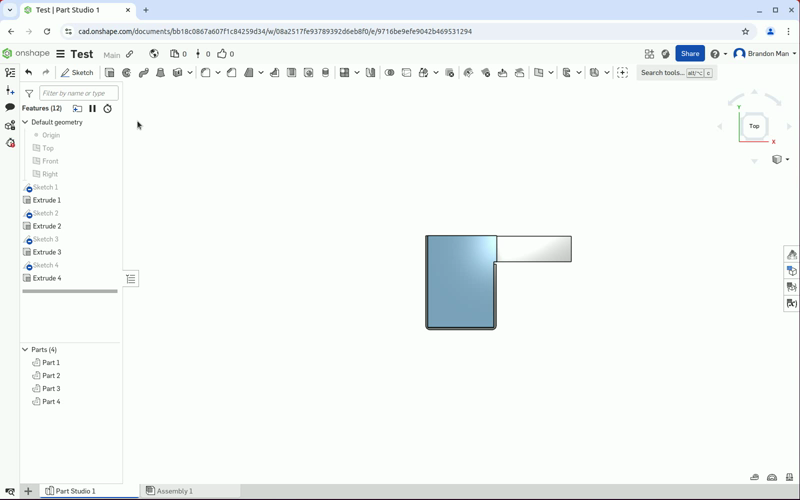
key(shift+h)
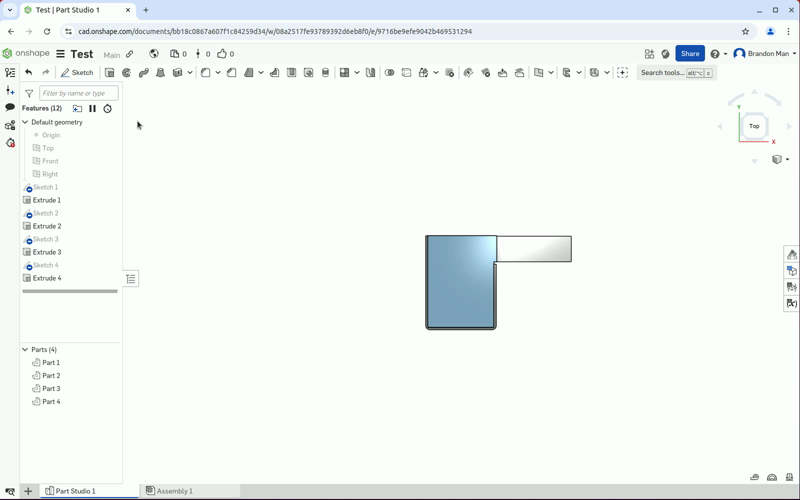
key(shift+h)
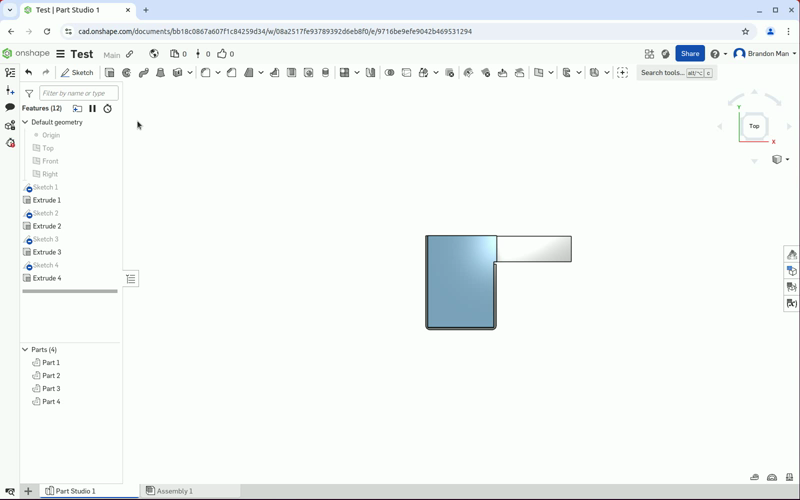
mouse_move(73, 189)
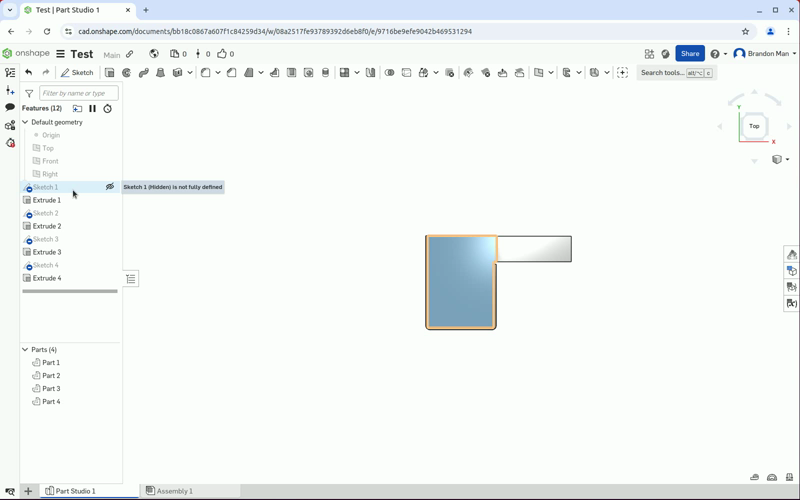
click(73, 189)
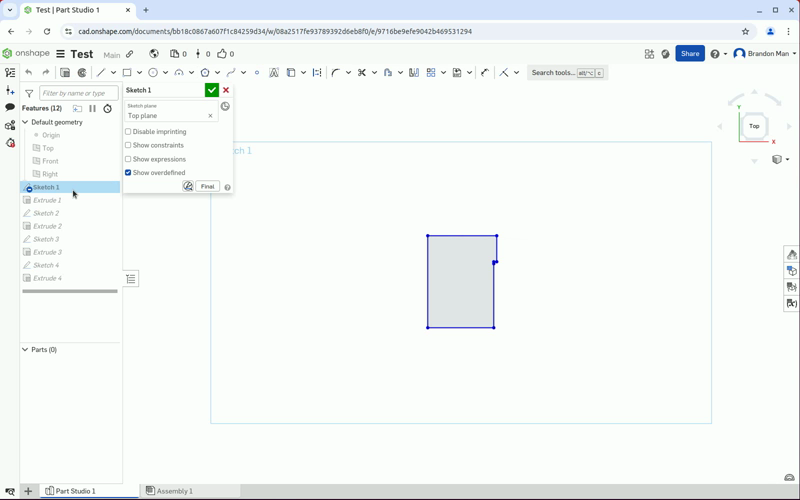
mouse_move(229, 92)
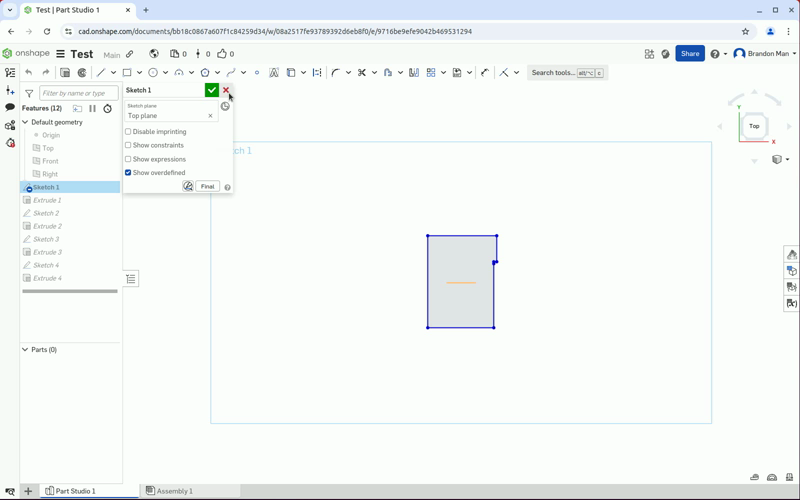
click(229, 92)
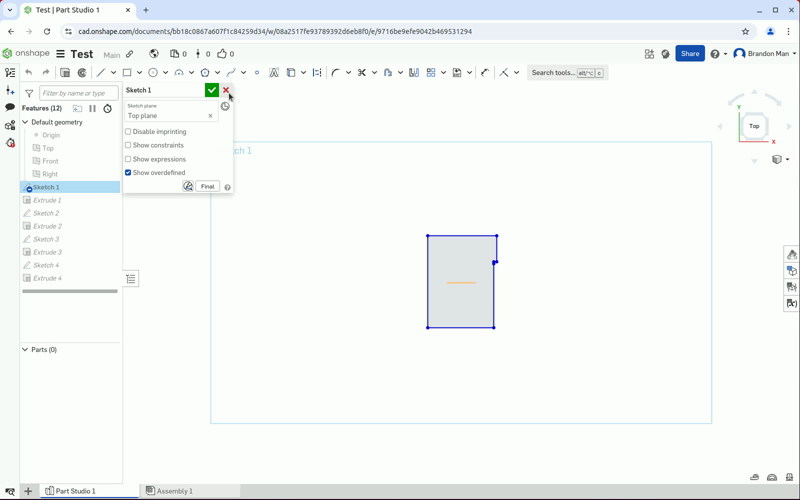
key(shift+s)
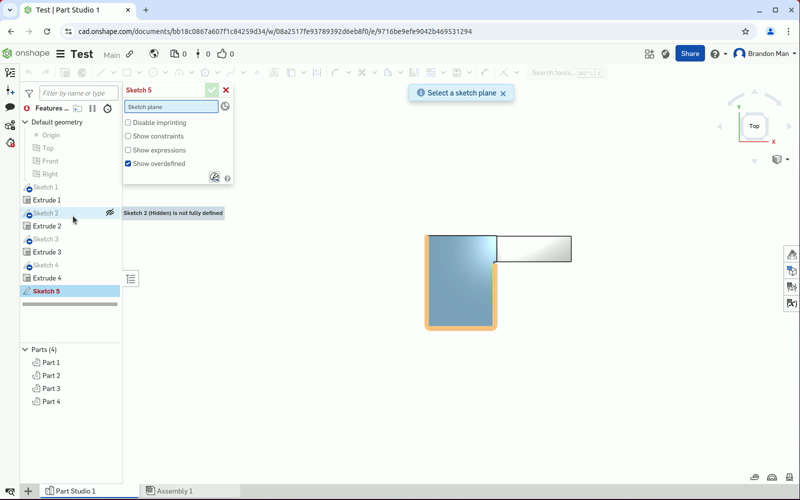
scroll(3)
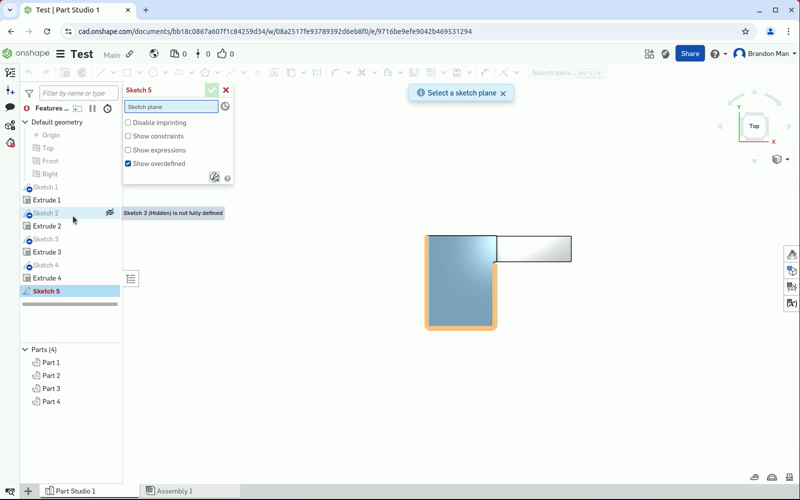
mouse_move(73, 150)
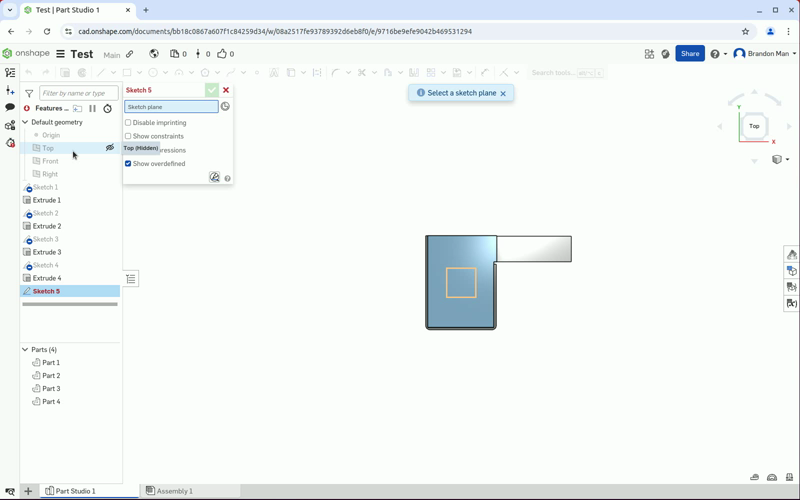
click(73, 150)
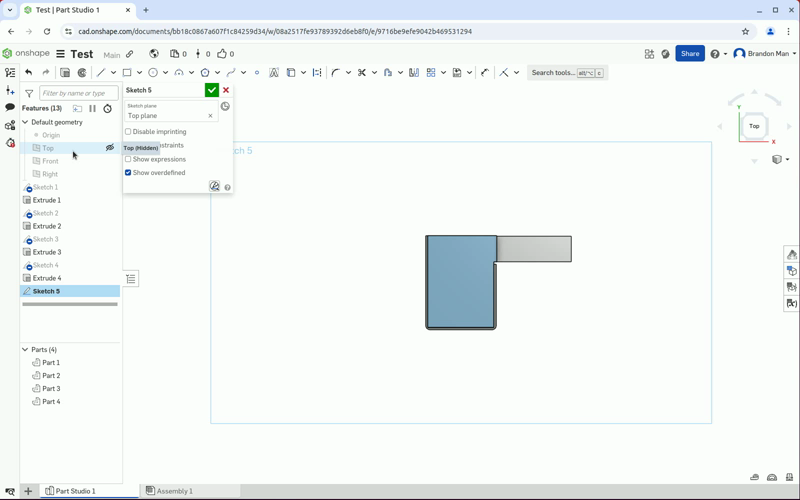
mouse_move(73, 352)
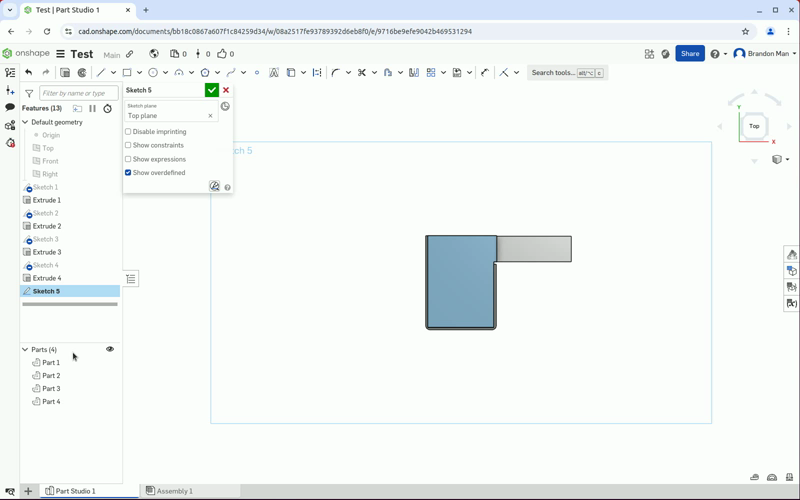
key(y)
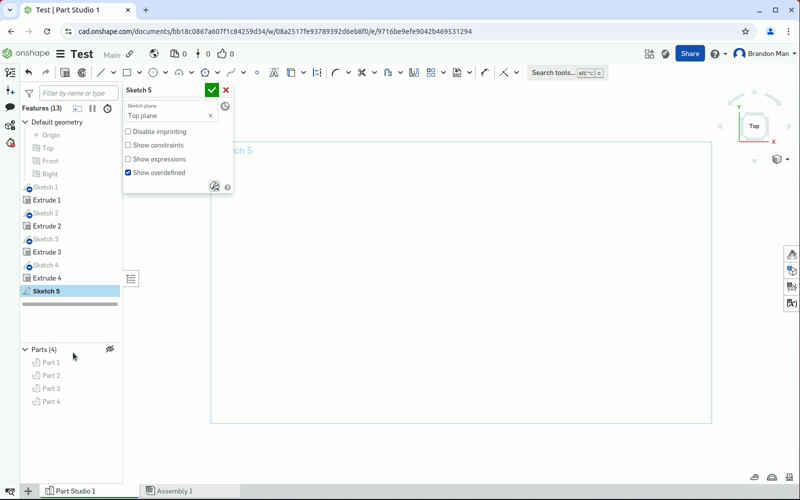
key(l)
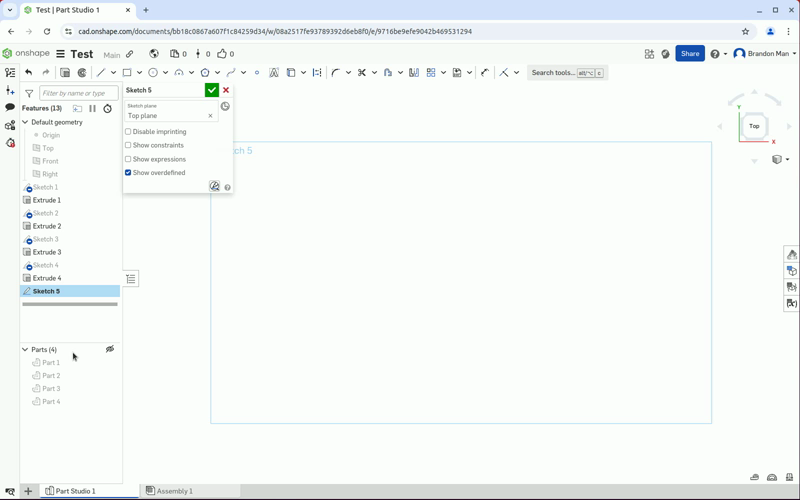
key_down(shift)
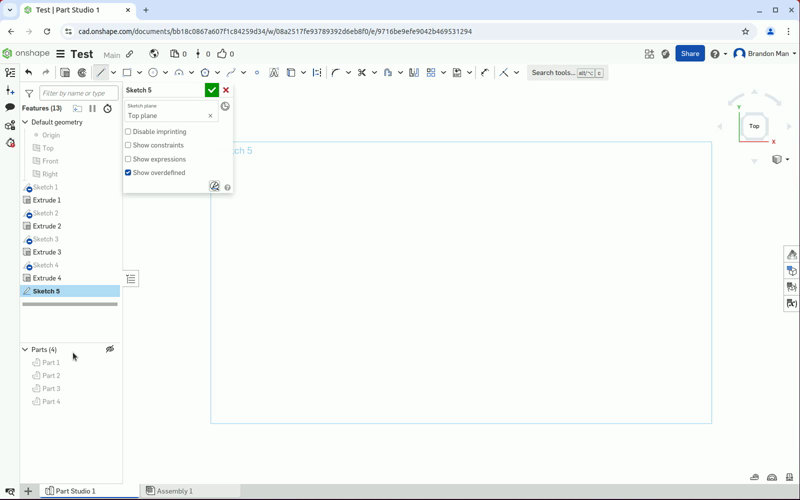
mouse_move(495, 264)
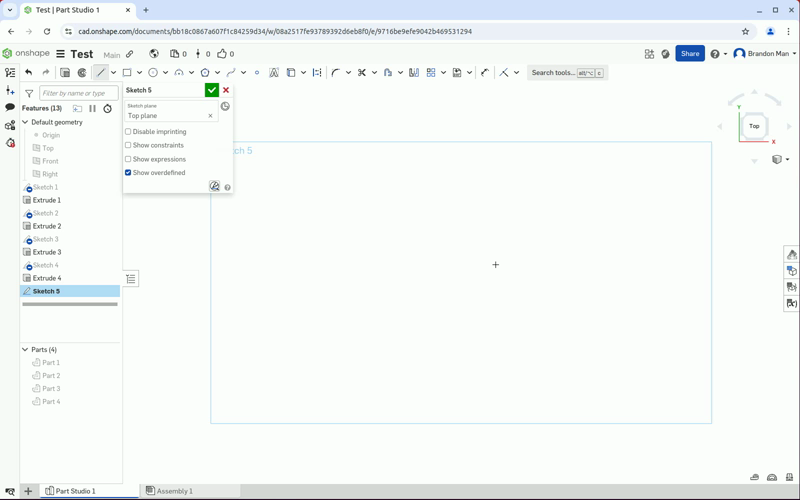
click(495, 264)
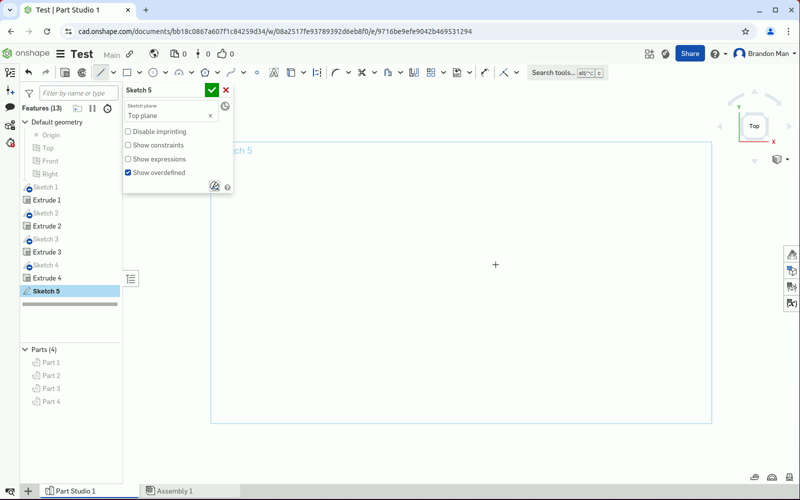
key_up(shift)
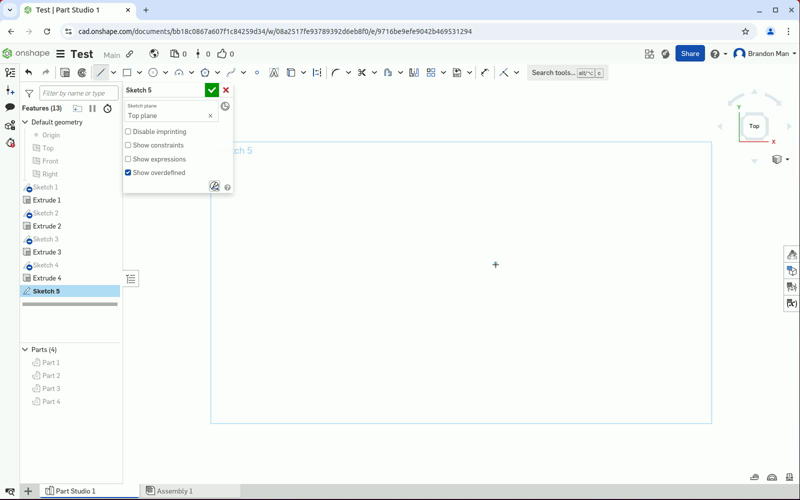
key_down(shift)
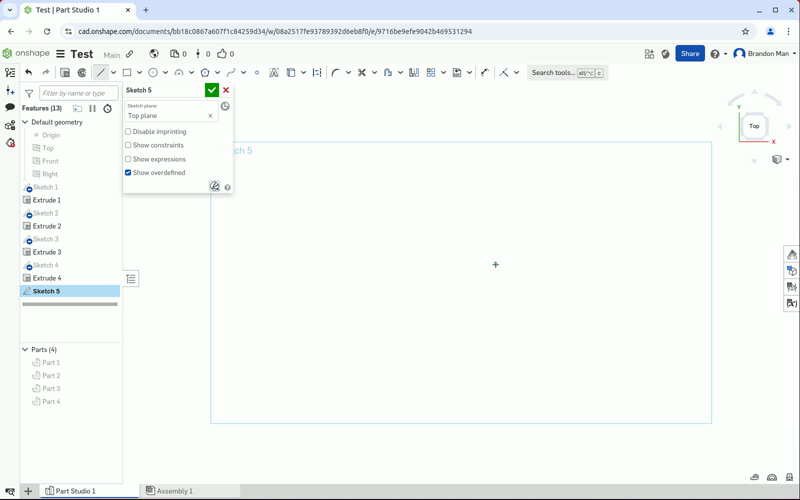
mouse_move(525, 264)
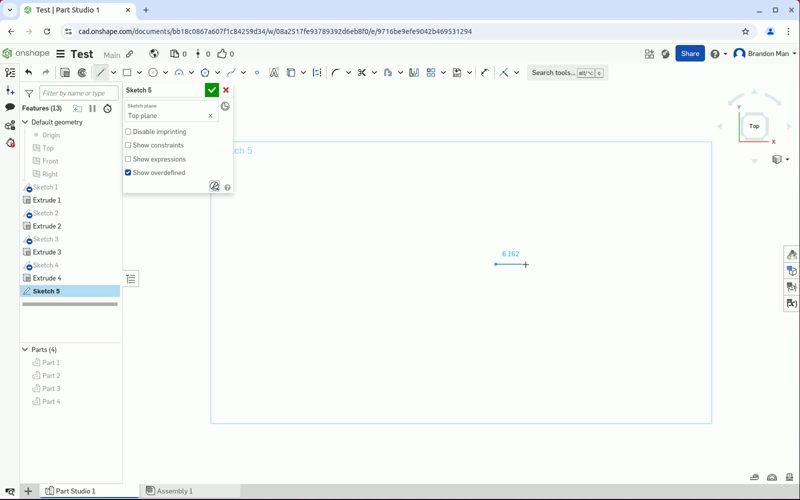
mouse_move(495, 261)
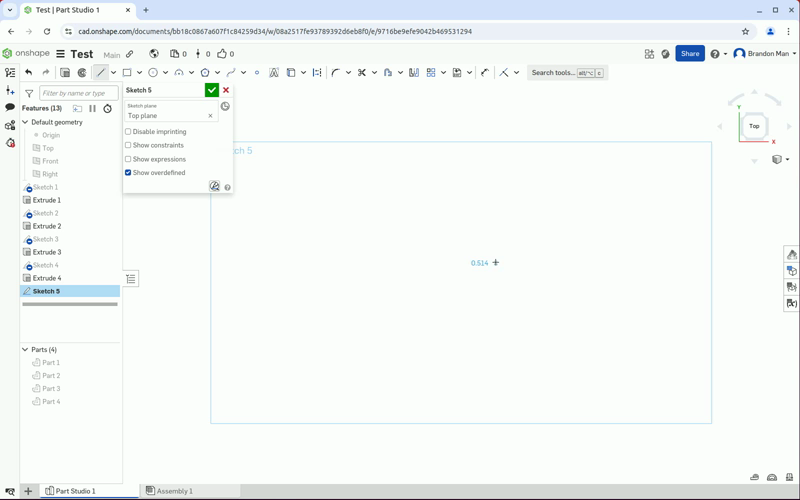
scroll(6)
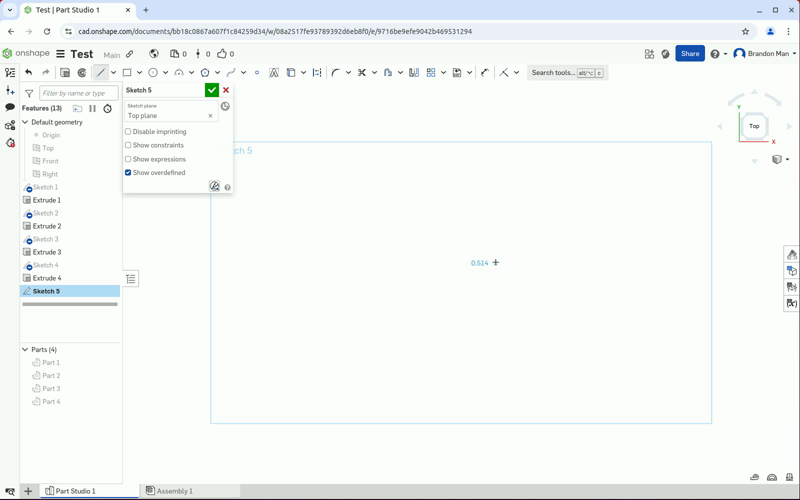
scroll(6)
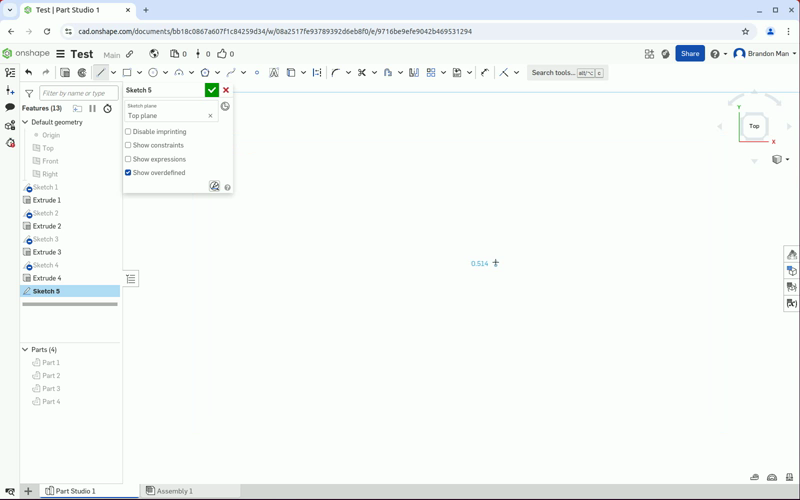
scroll(6)
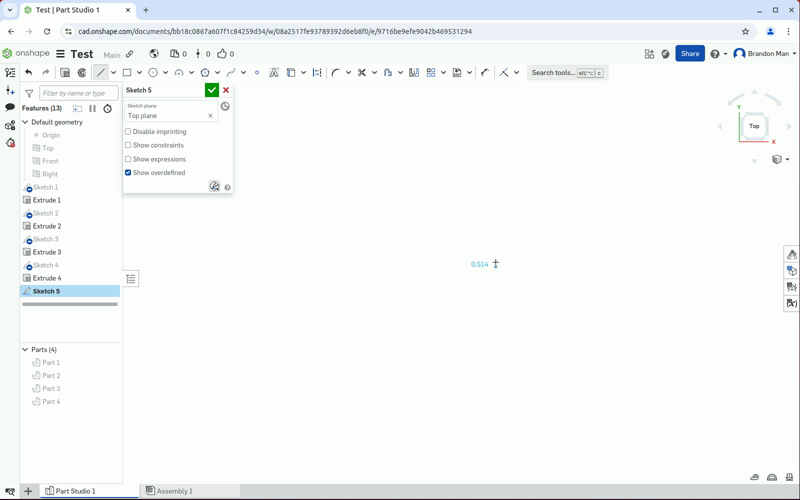
scroll(6)
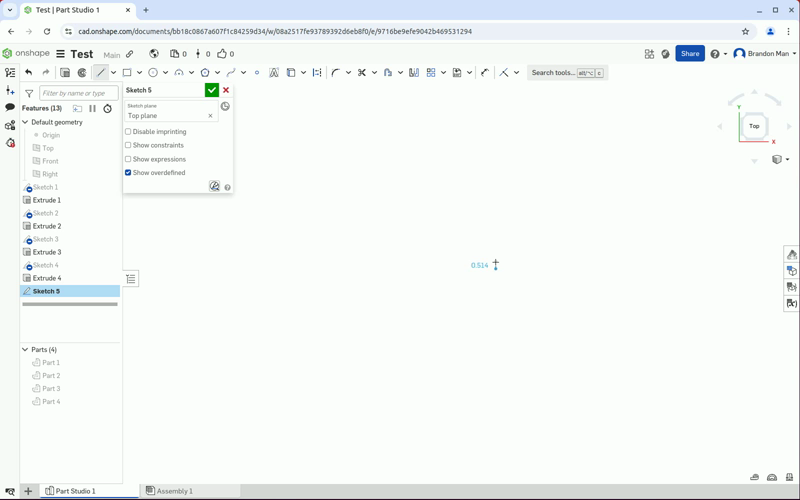
scroll(6)
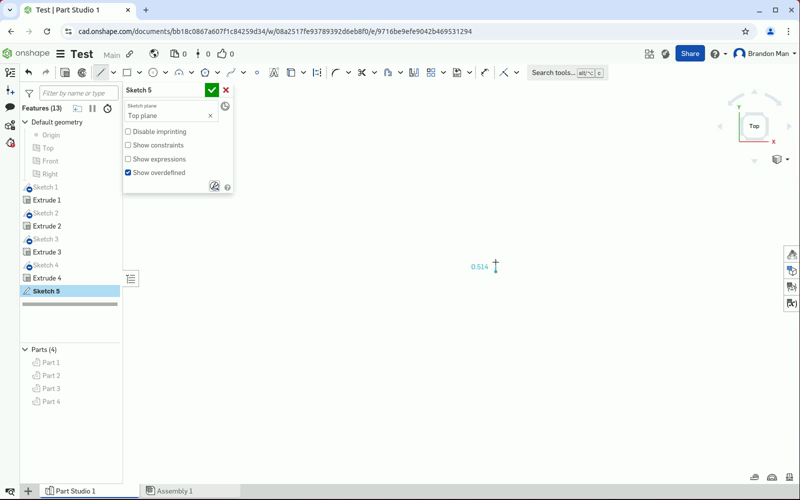
scroll(6)
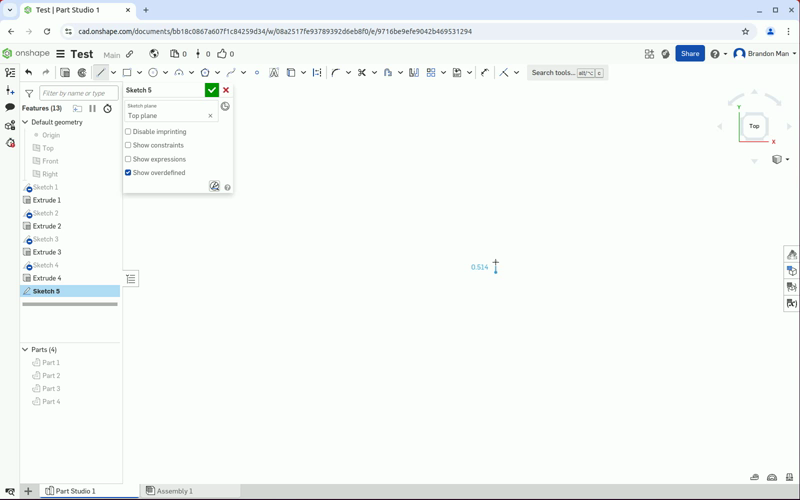
scroll(6)
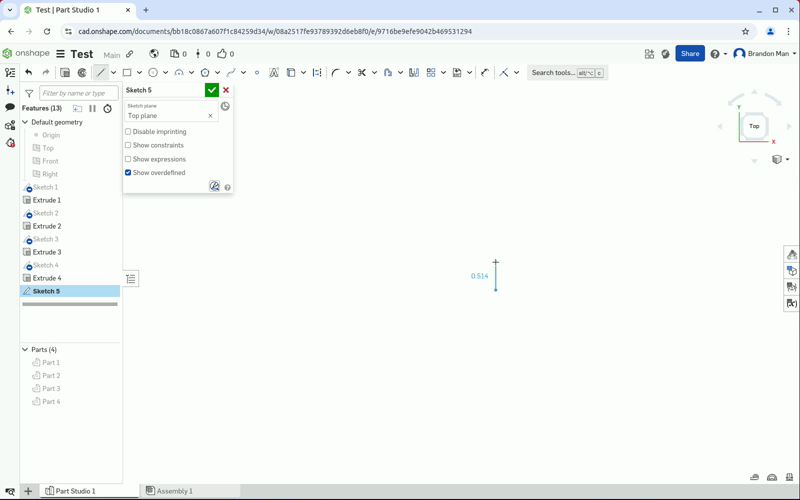
click(495, 261)
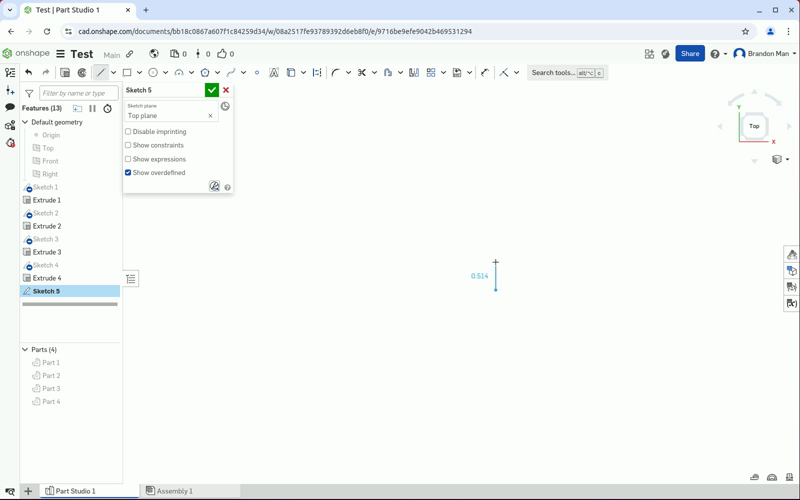
scroll(-6)
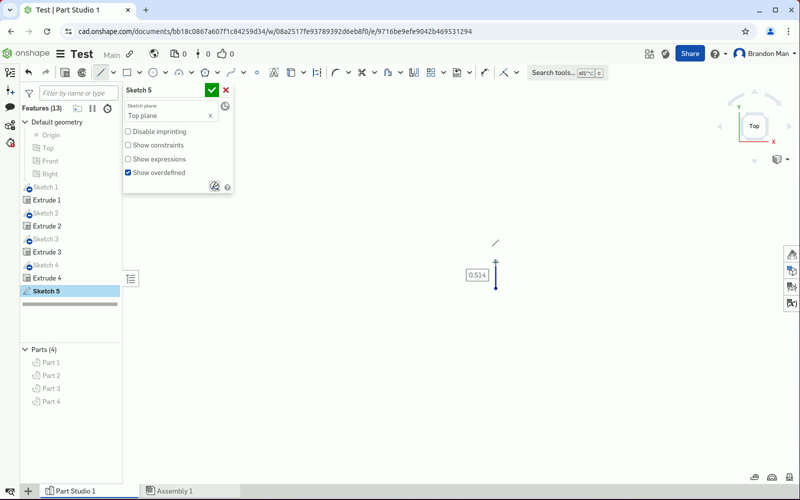
scroll(-6)
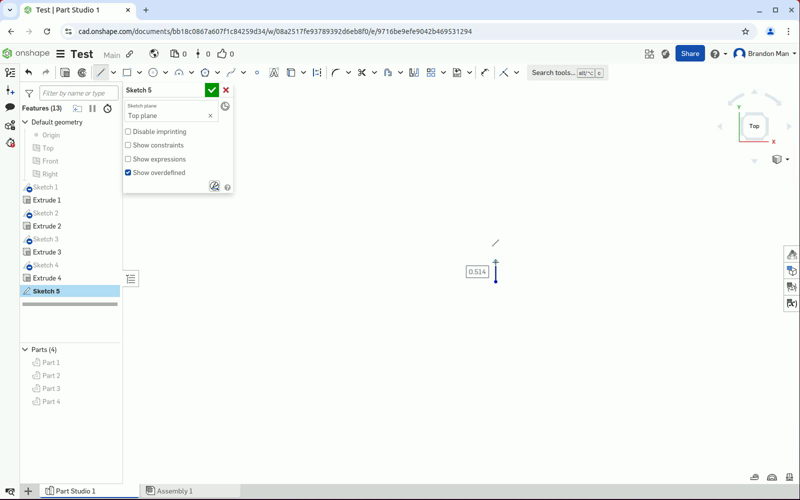
scroll(-6)
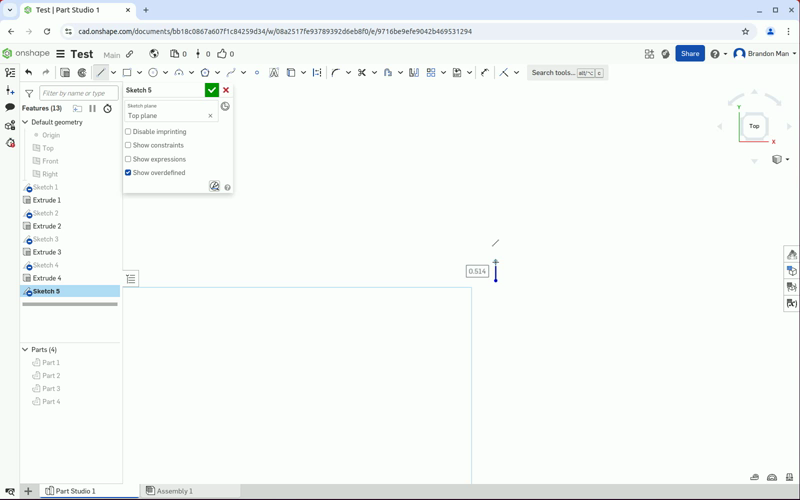
scroll(-6)
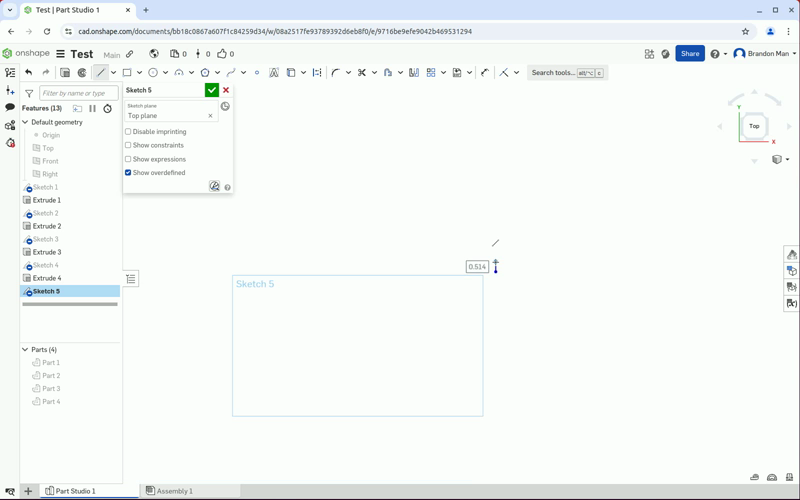
scroll(-6)
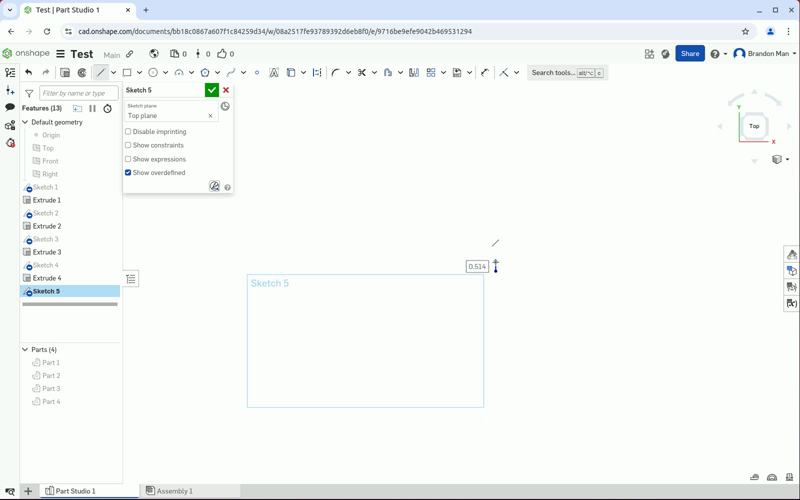
scroll(-6)
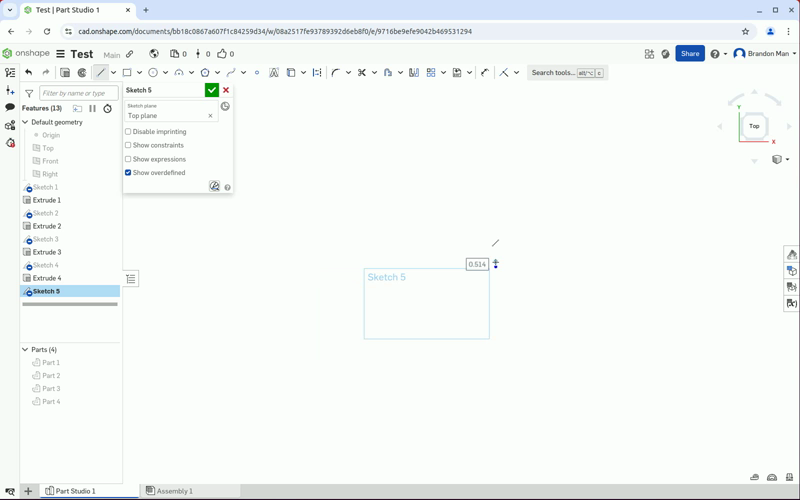
scroll(-6)
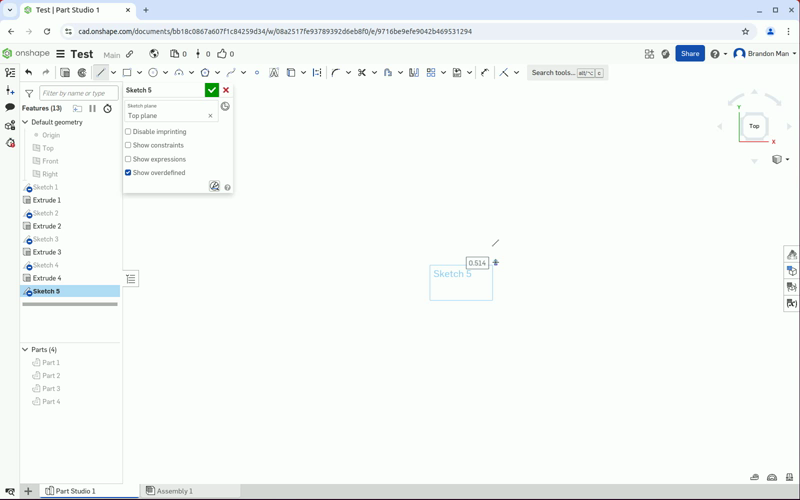
key_up(shift)
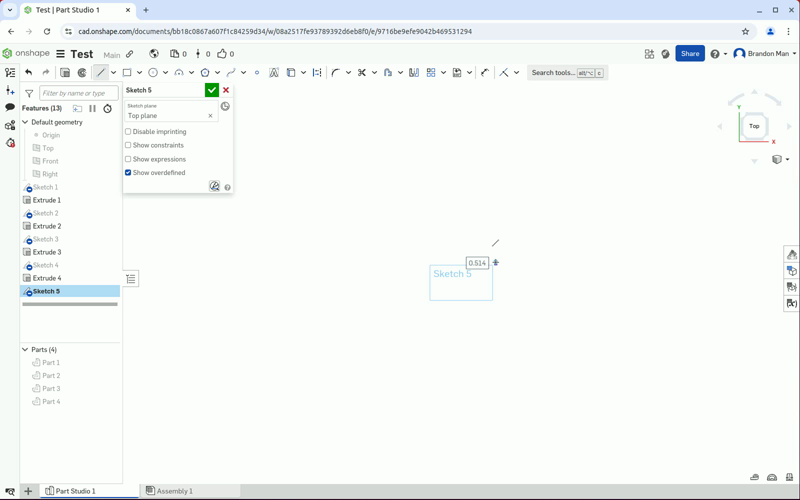
key_down(shift)
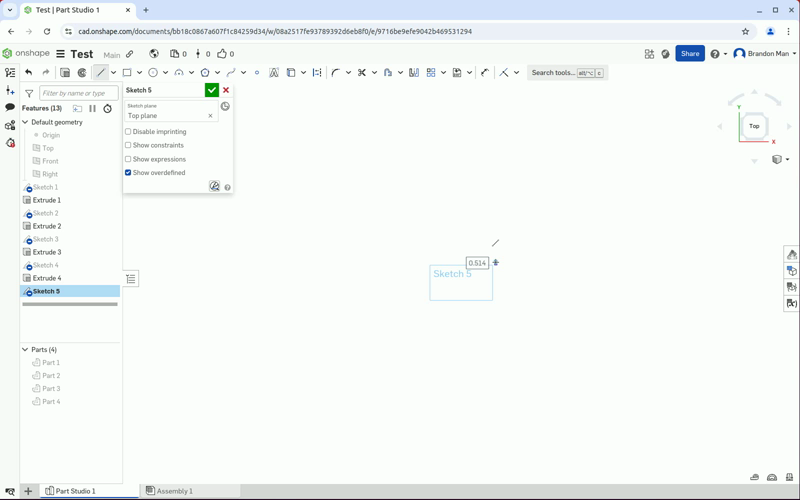
mouse_move(571, 261)
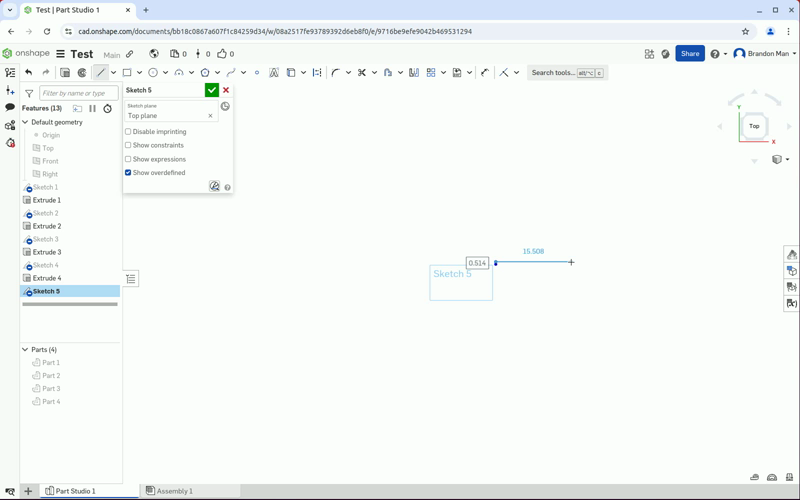
click(571, 261)
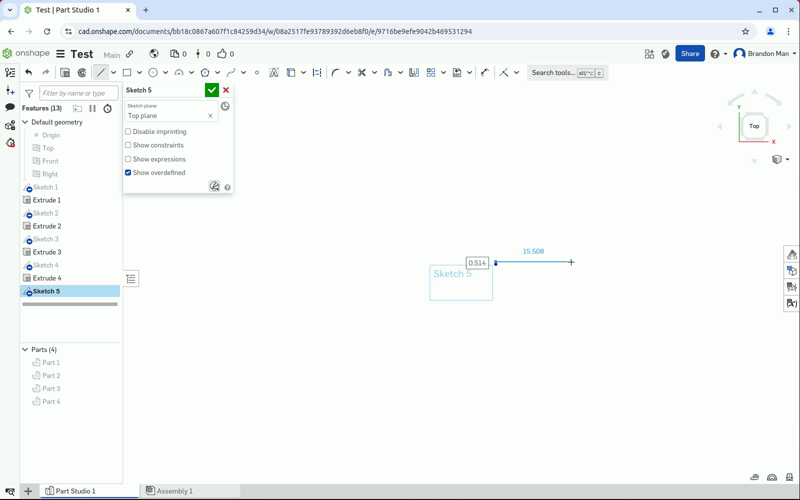
key_up(shift)
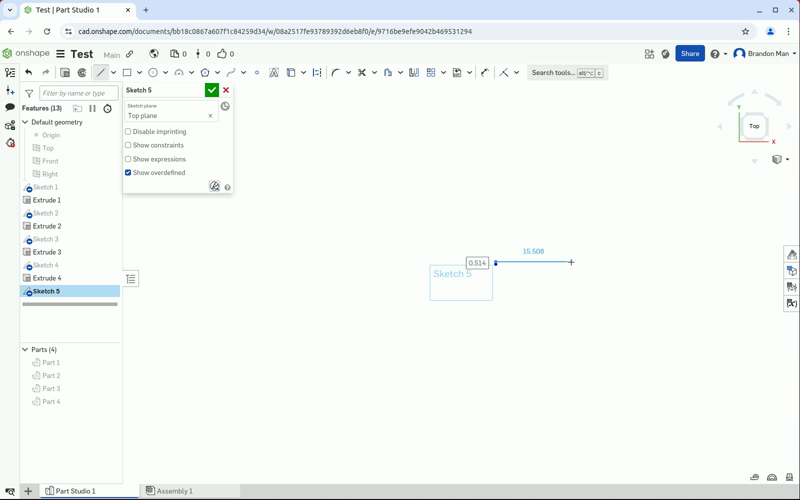
key_down(shift)
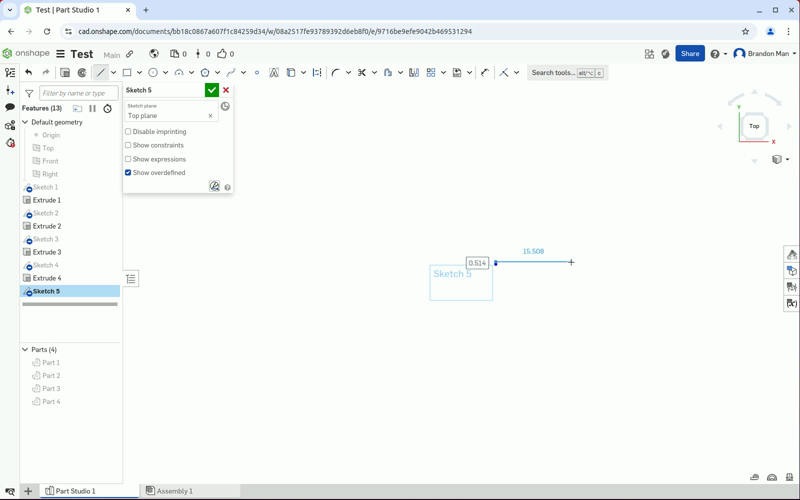
mouse_move(589, 261)
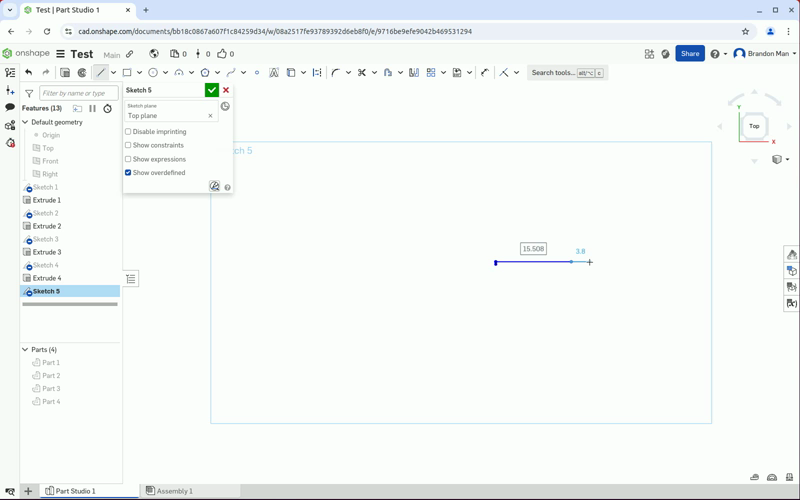
mouse_move(571, 236)
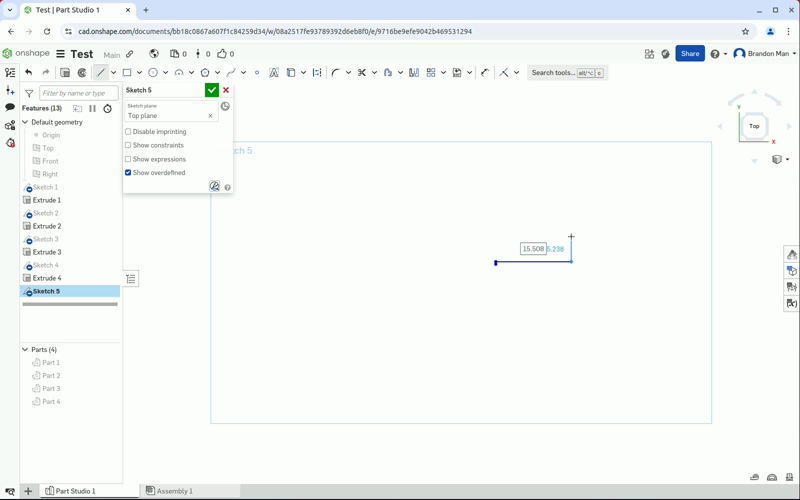
click(571, 236)
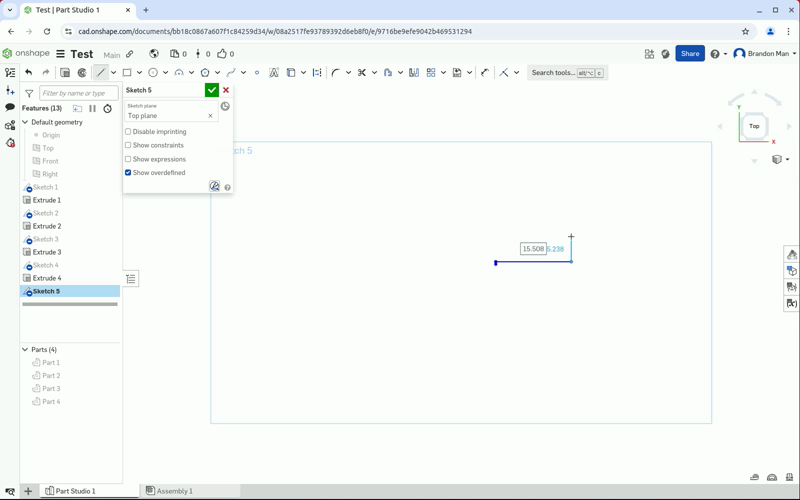
key_up(shift)
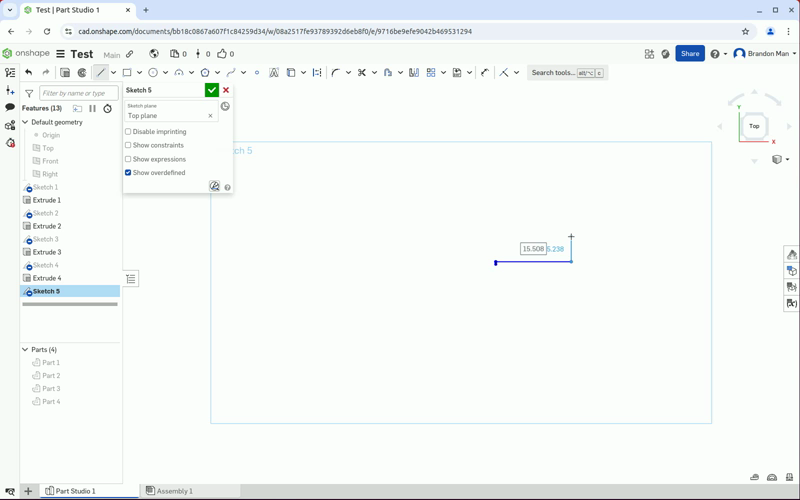
key_down(shift)
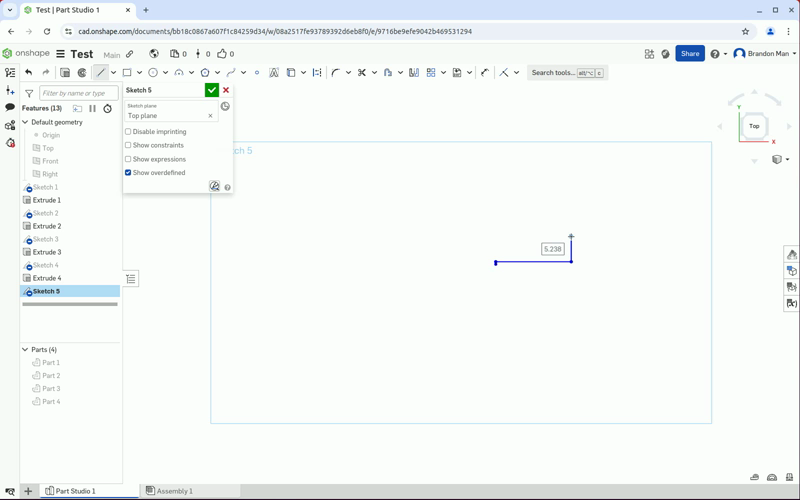
mouse_move(589, 236)
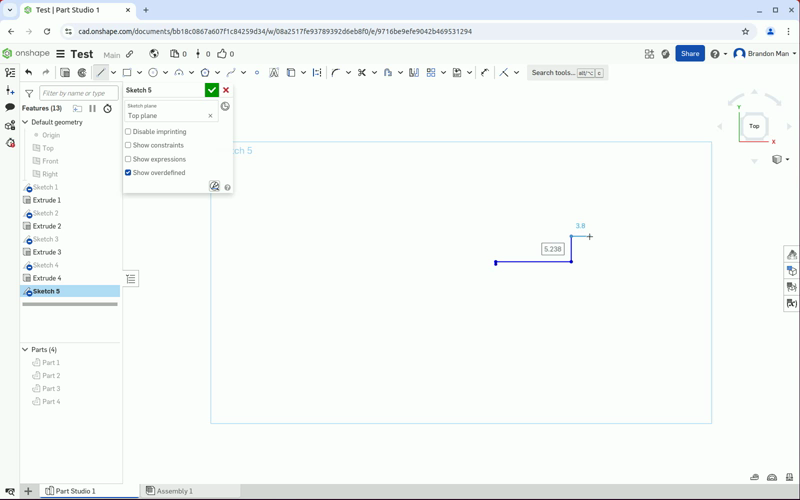
mouse_move(573, 236)
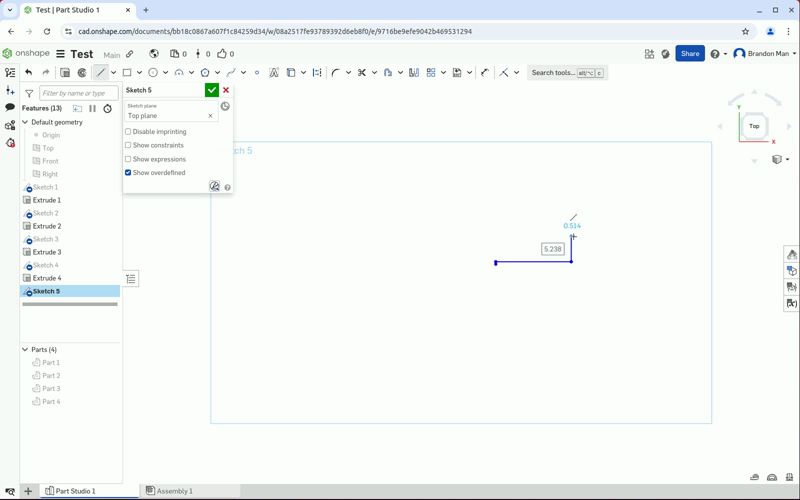
scroll(6)
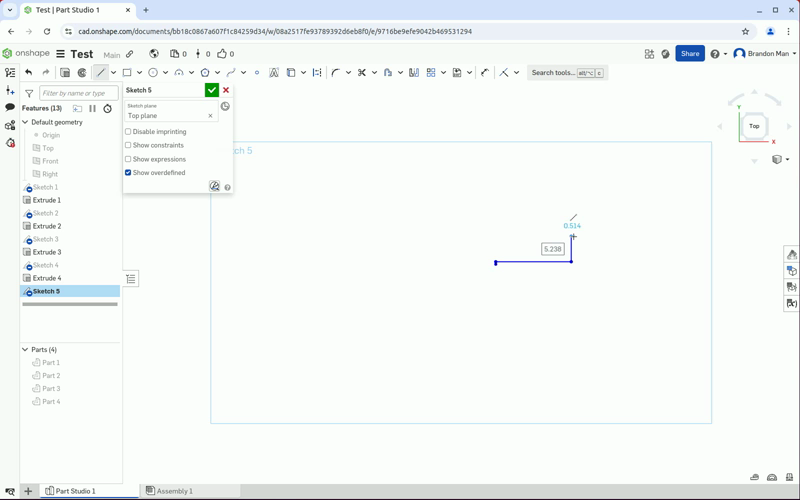
scroll(6)
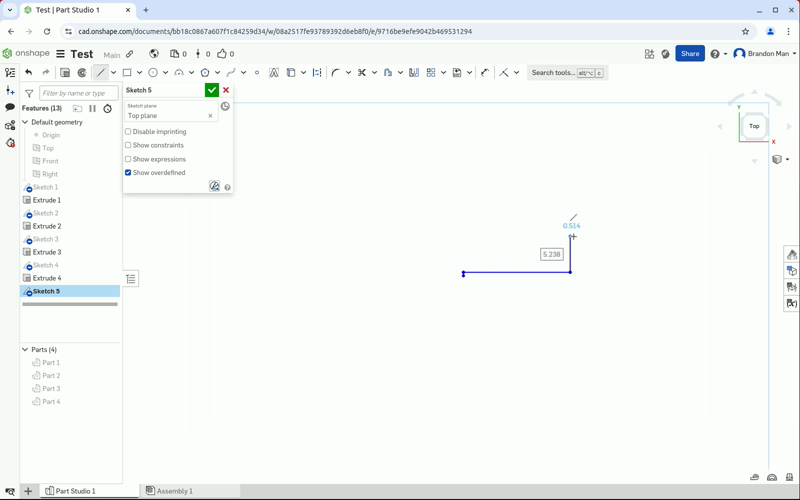
scroll(6)
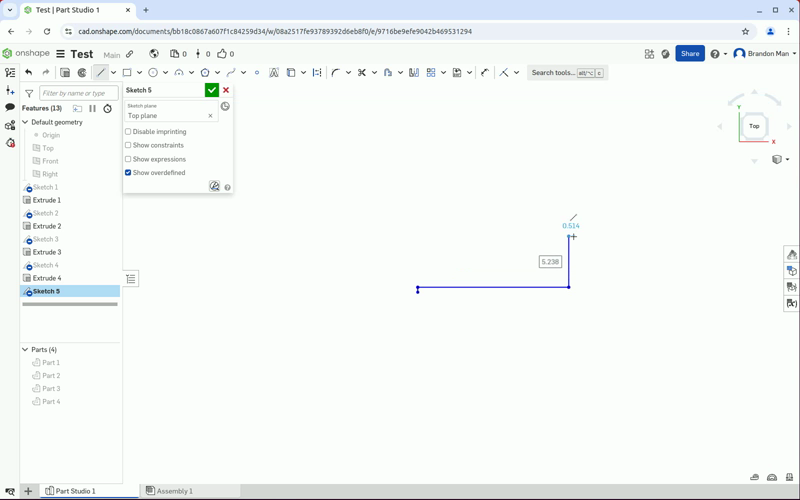
scroll(6)
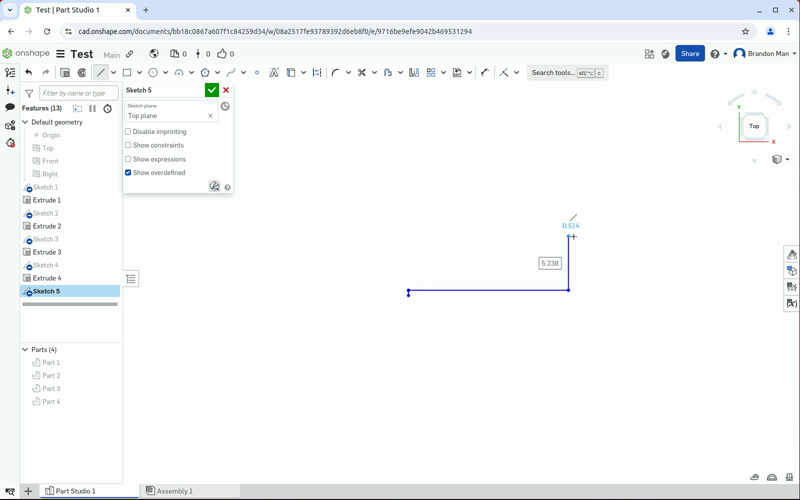
scroll(6)
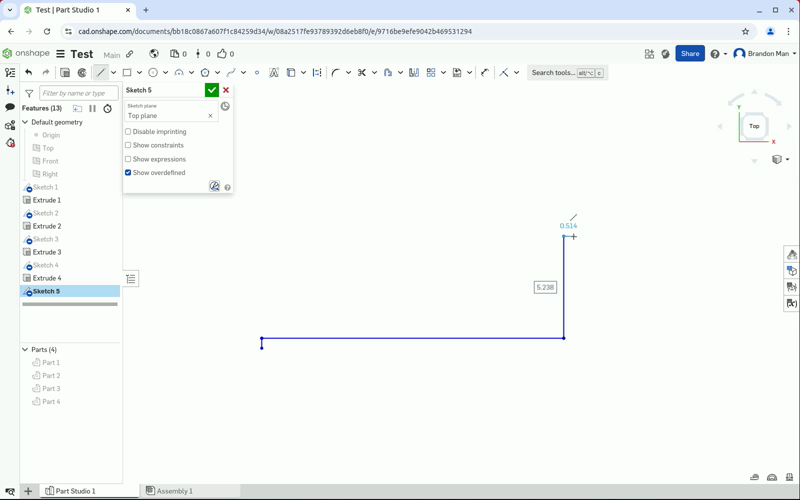
scroll(6)
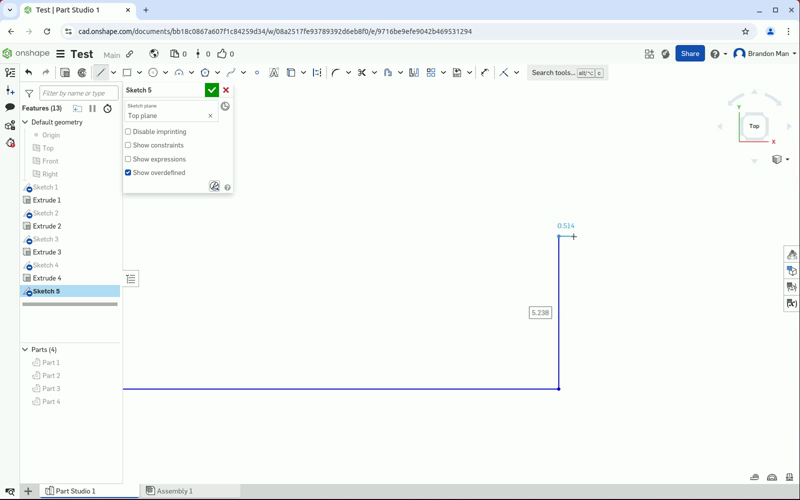
scroll(6)
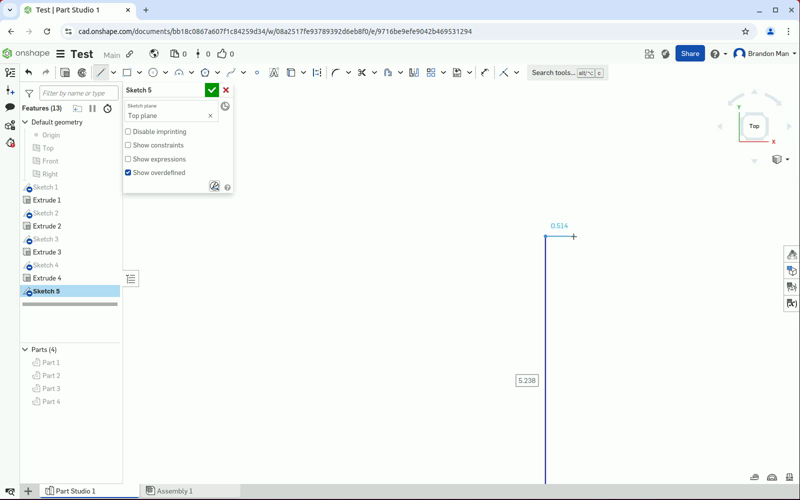
click(573, 236)
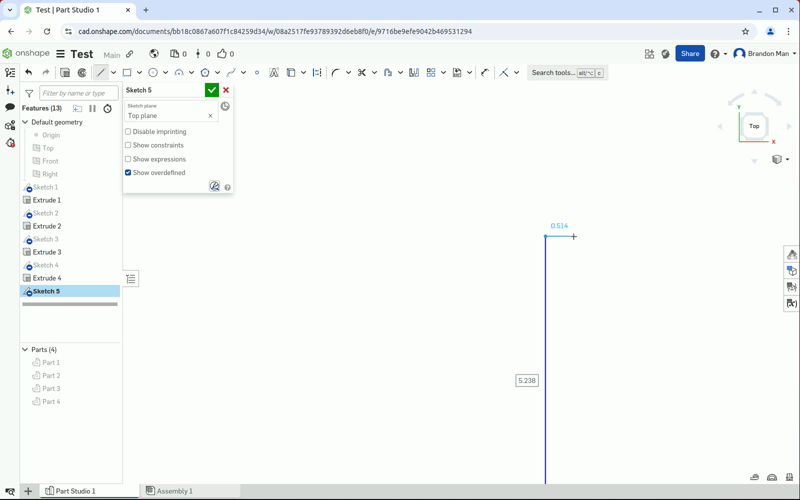
scroll(-6)
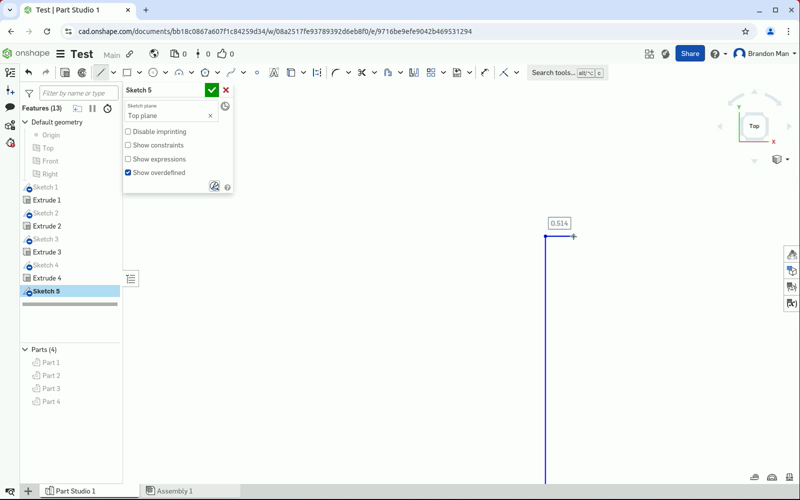
scroll(-6)
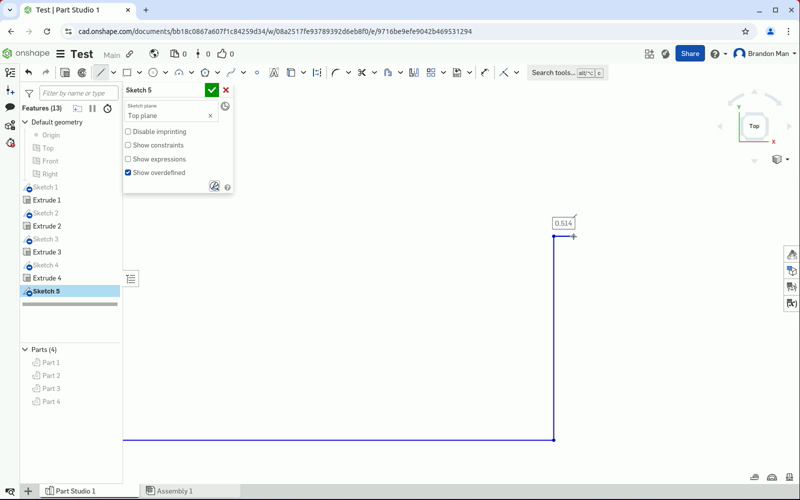
scroll(-6)
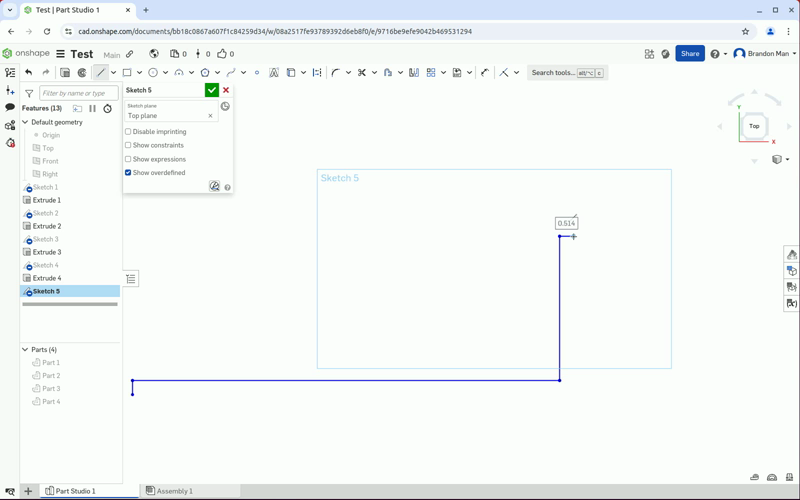
scroll(-6)
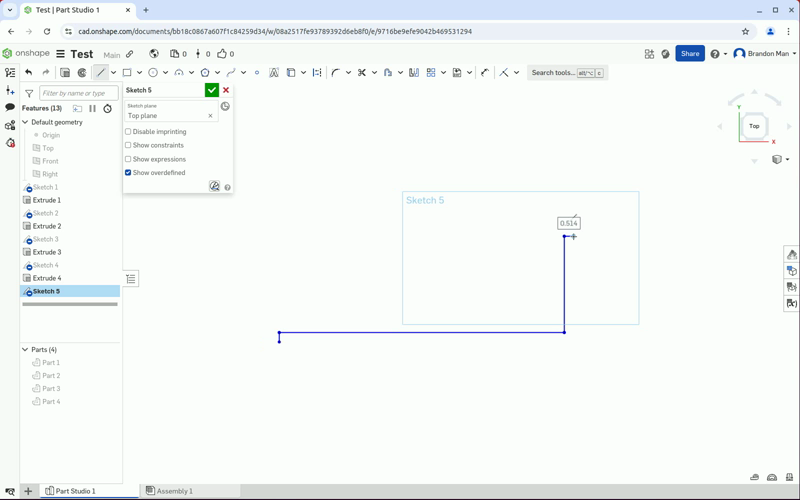
scroll(-6)
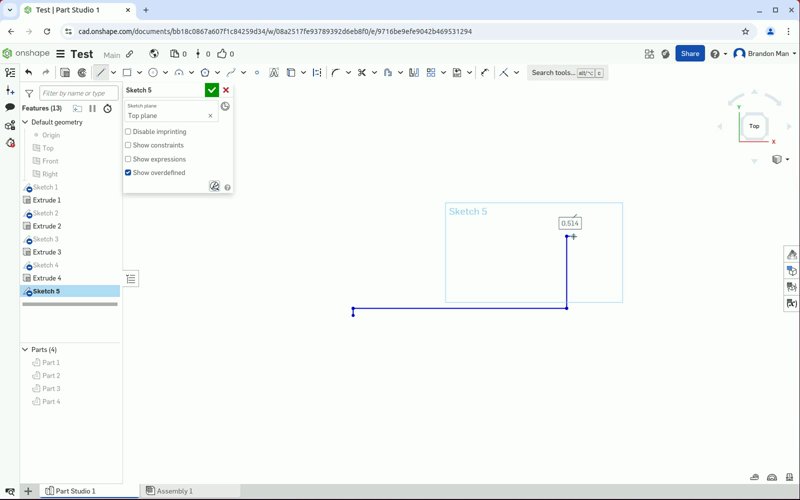
scroll(-6)
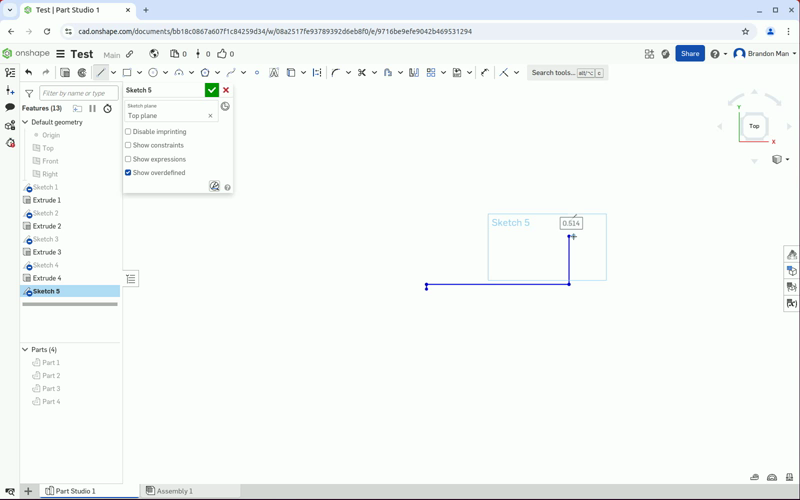
scroll(-6)
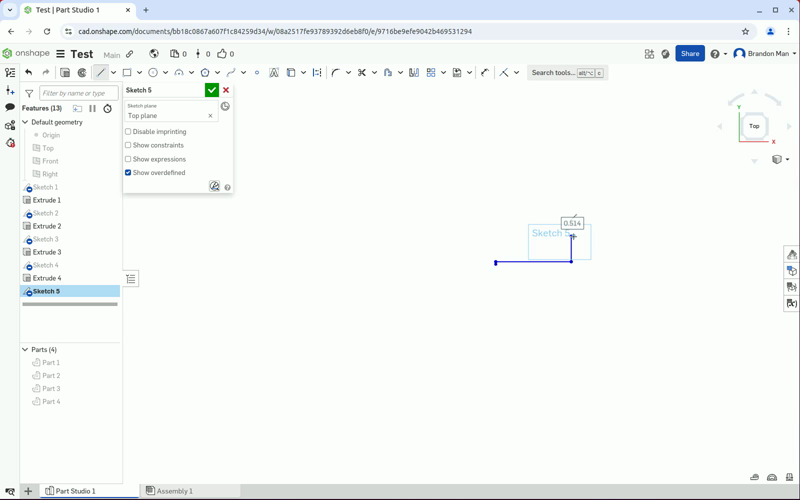
key_up(shift)
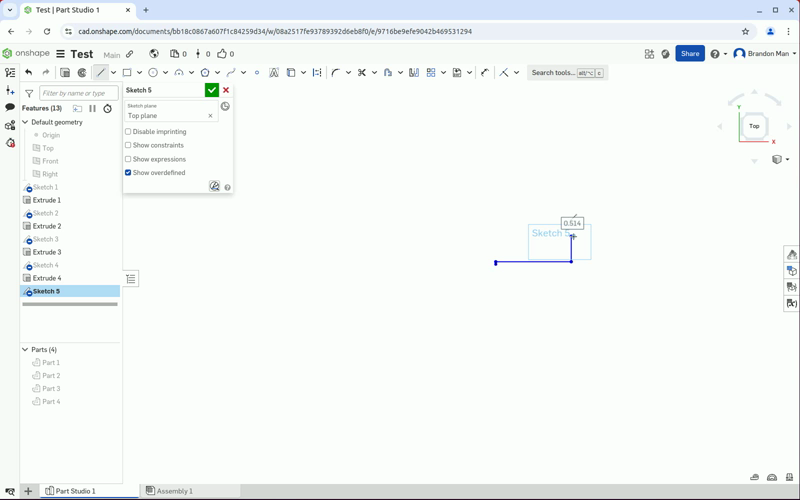
key_down(shift)
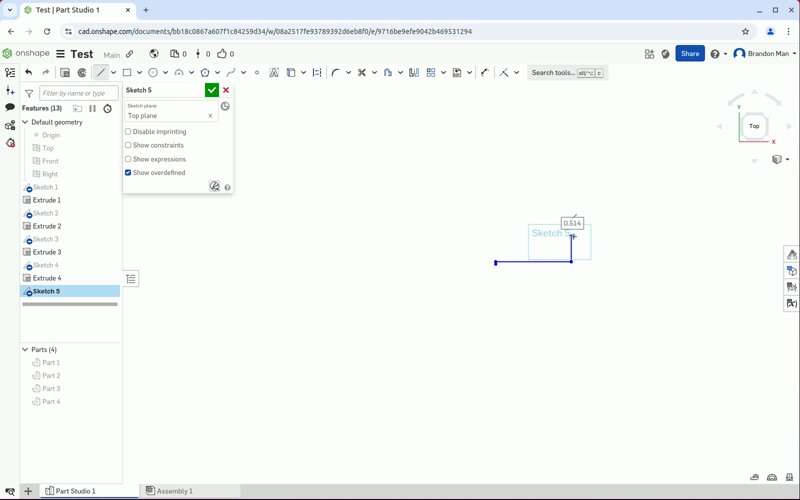
mouse_move(589, 236)
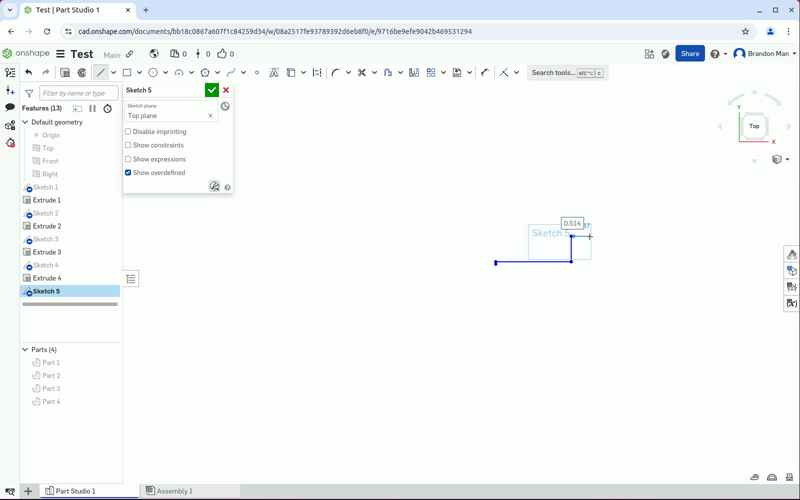
mouse_move(573, 264)
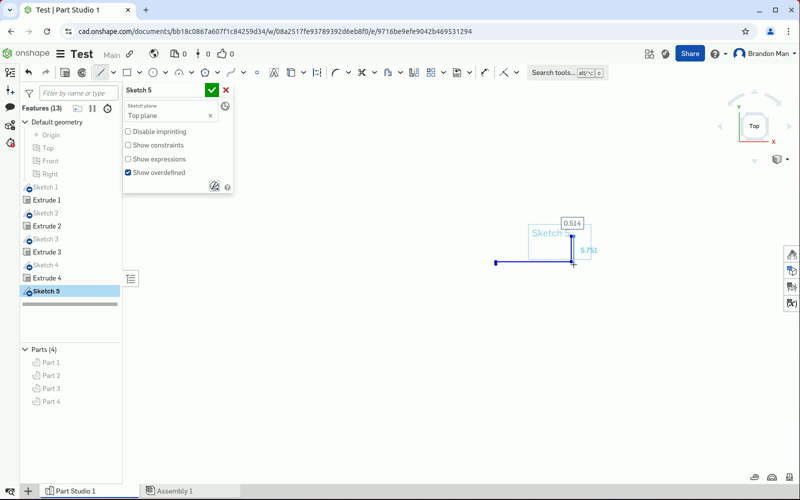
scroll(6)
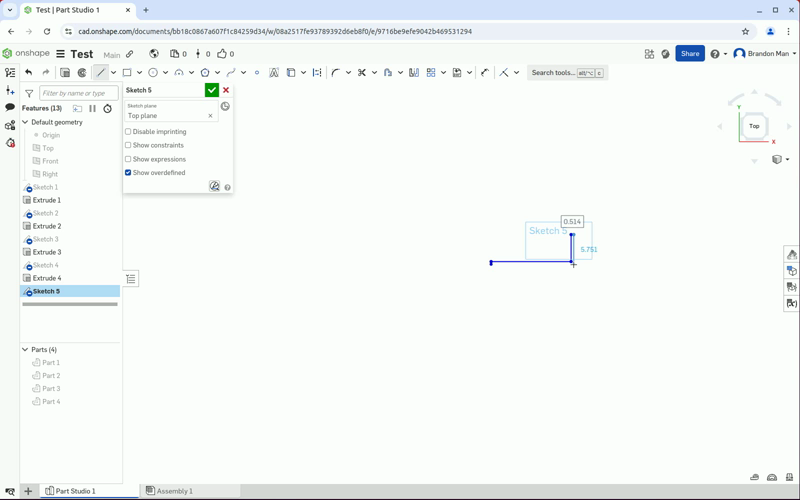
scroll(6)
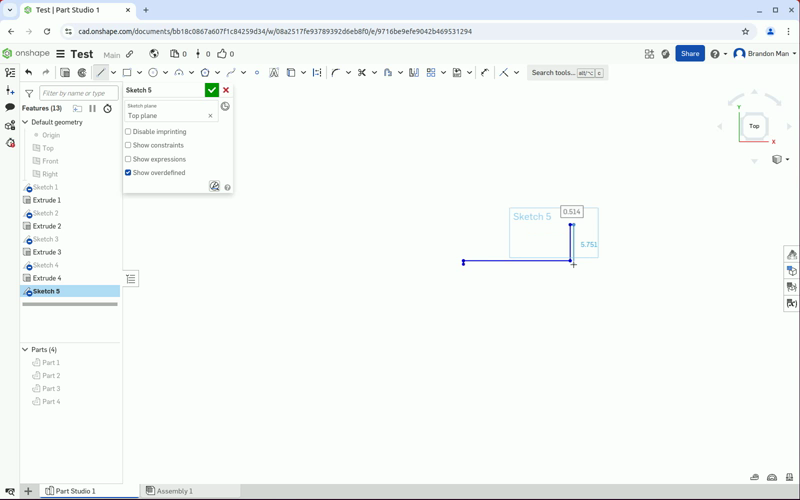
scroll(6)
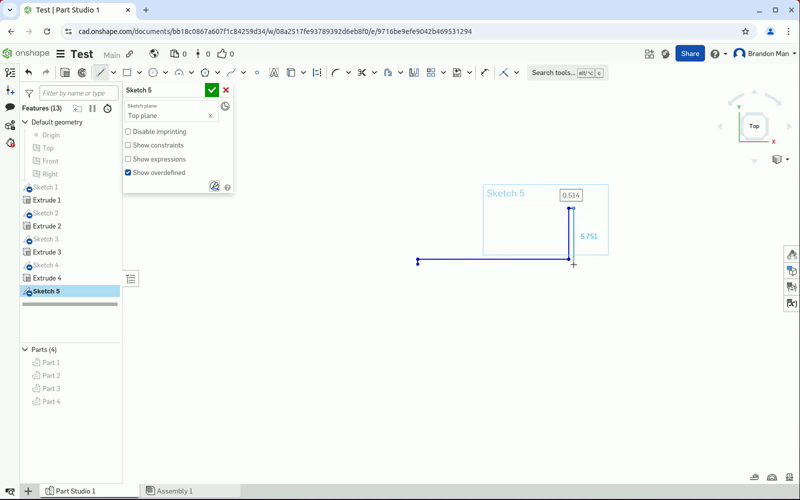
scroll(6)
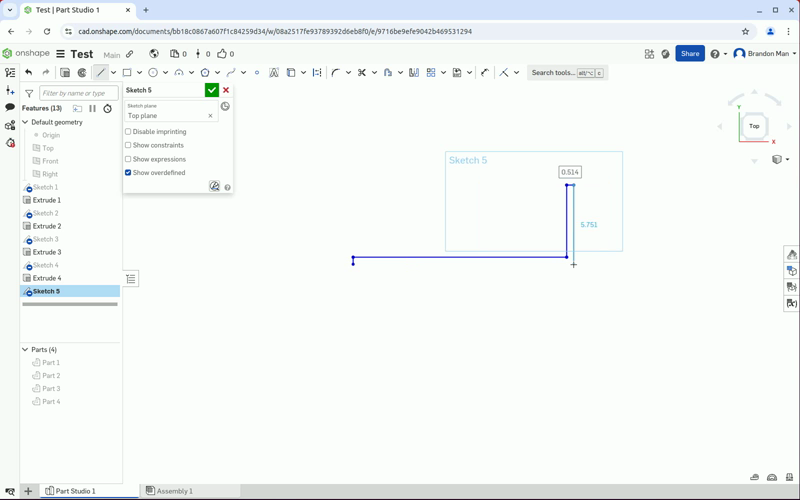
scroll(6)
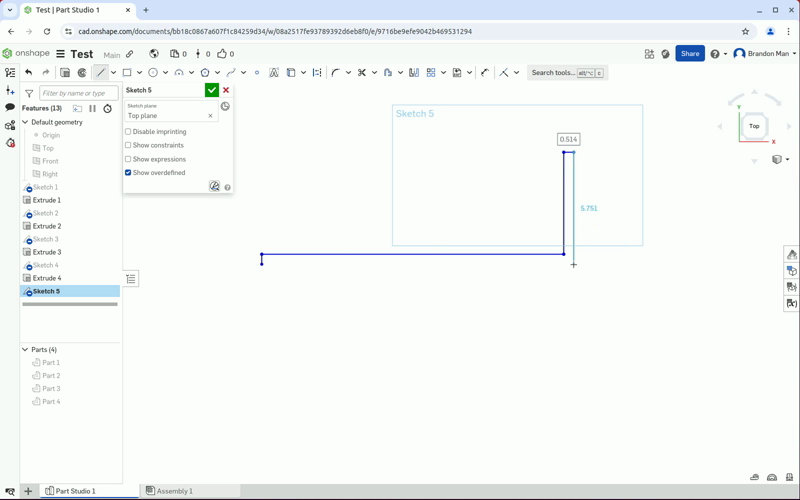
scroll(6)
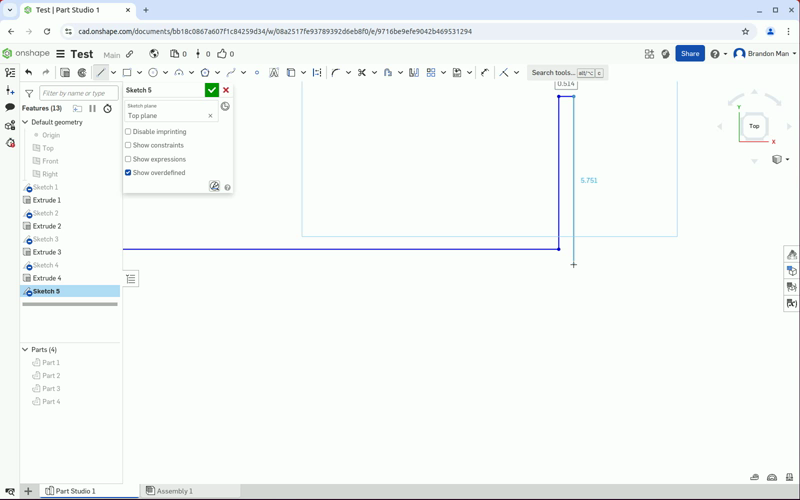
scroll(6)
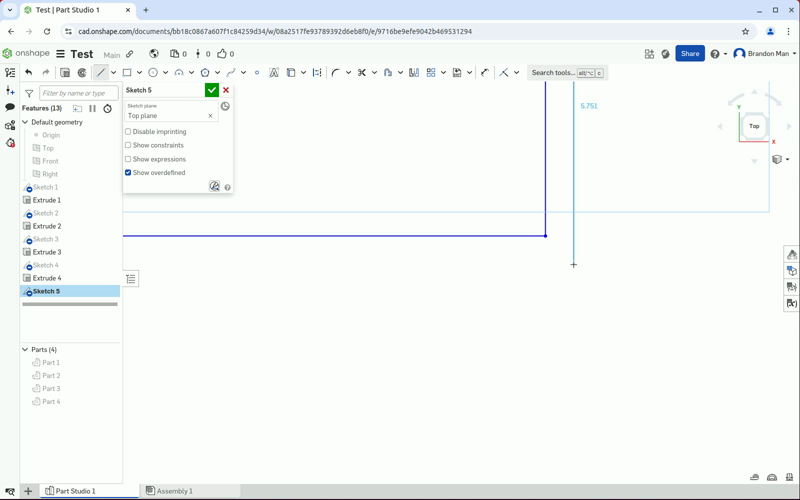
click(573, 264)
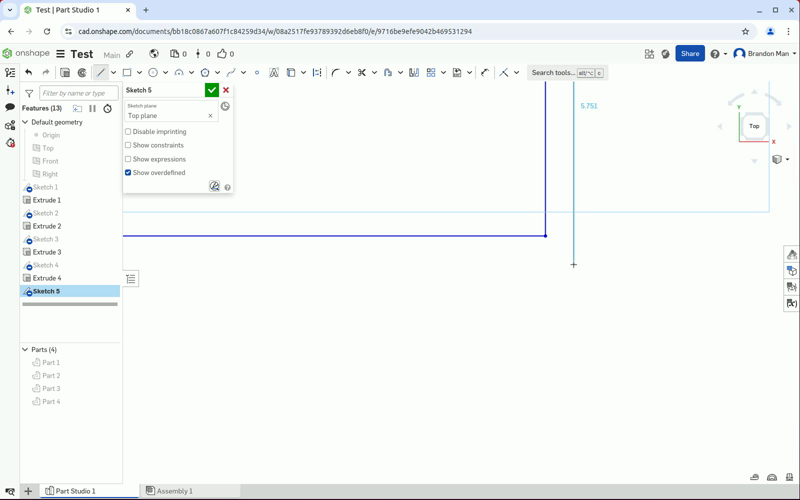
scroll(-6)
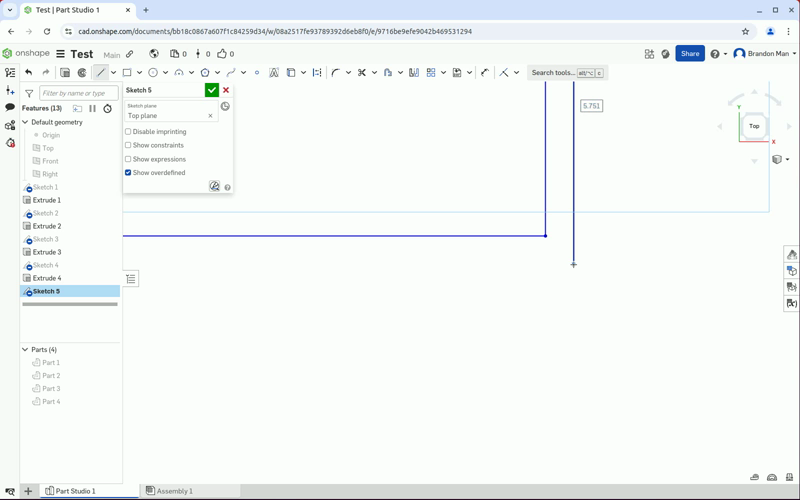
scroll(-6)
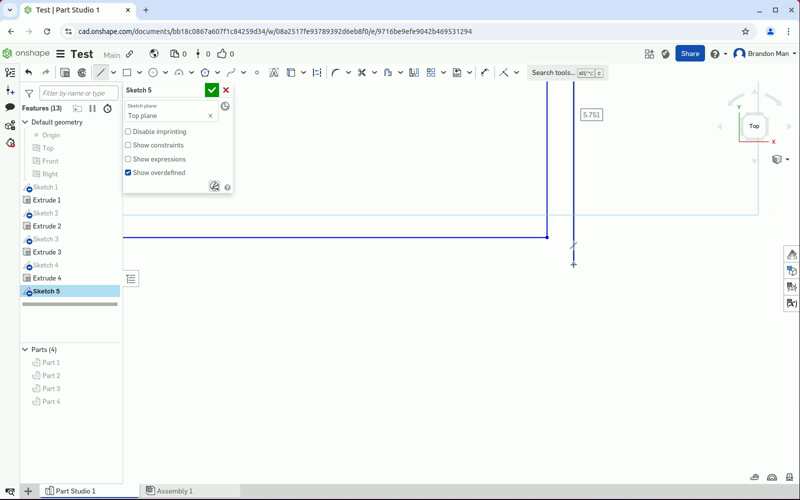
scroll(-6)
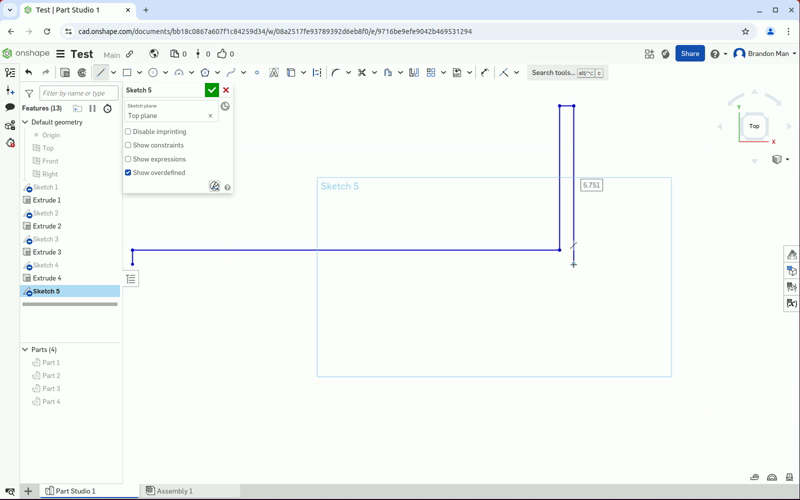
scroll(-6)
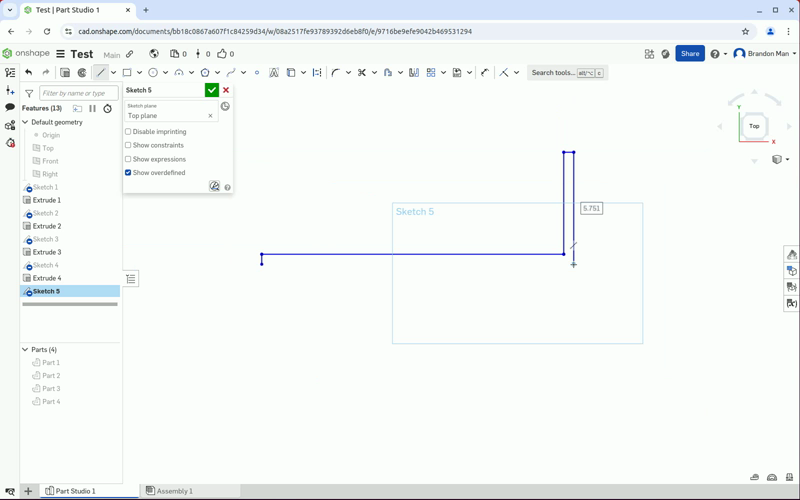
scroll(-6)
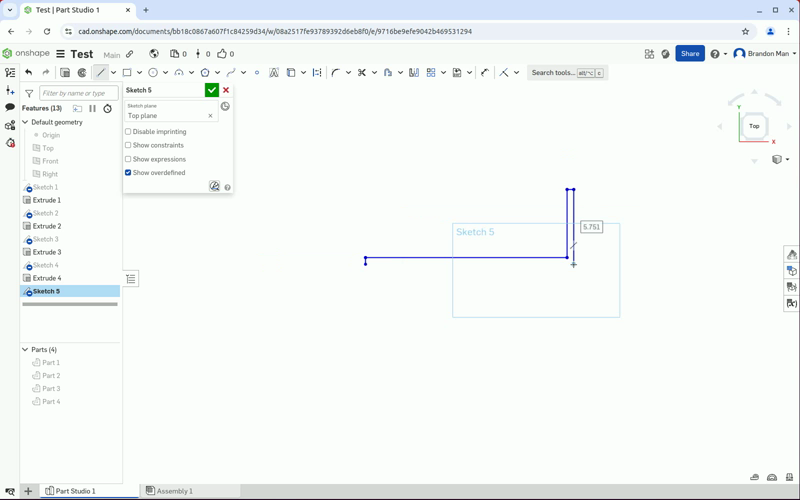
scroll(-6)
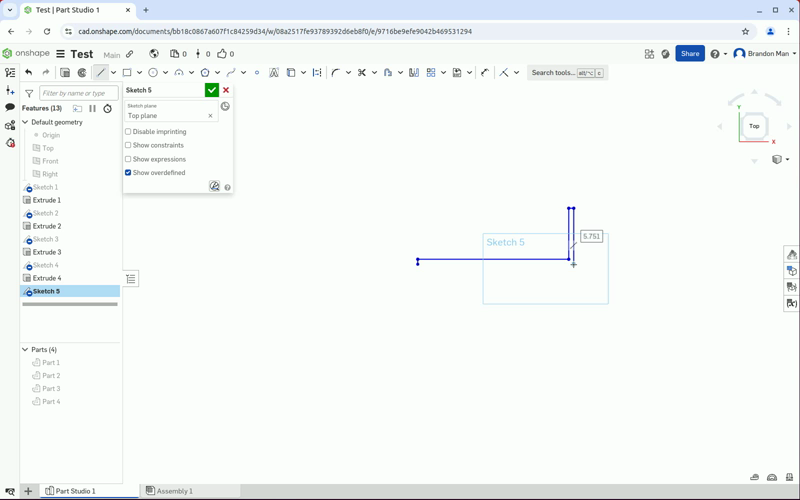
scroll(-6)
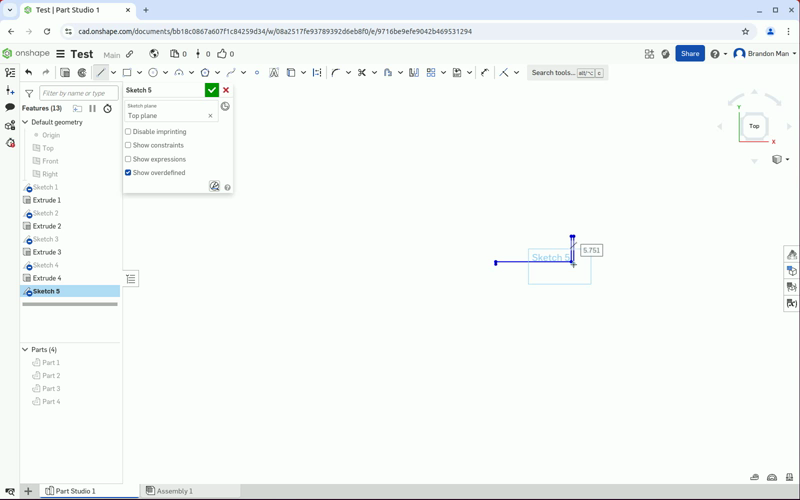
key_up(shift)
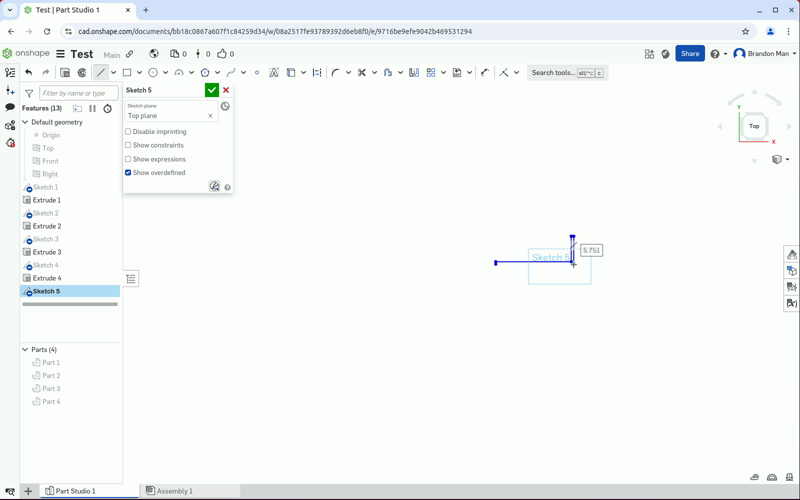
key_down(shift)
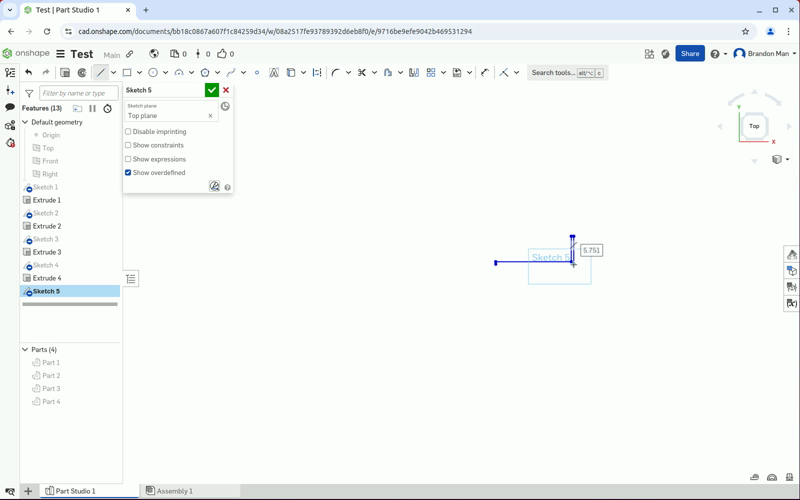
mouse_move(495, 264)
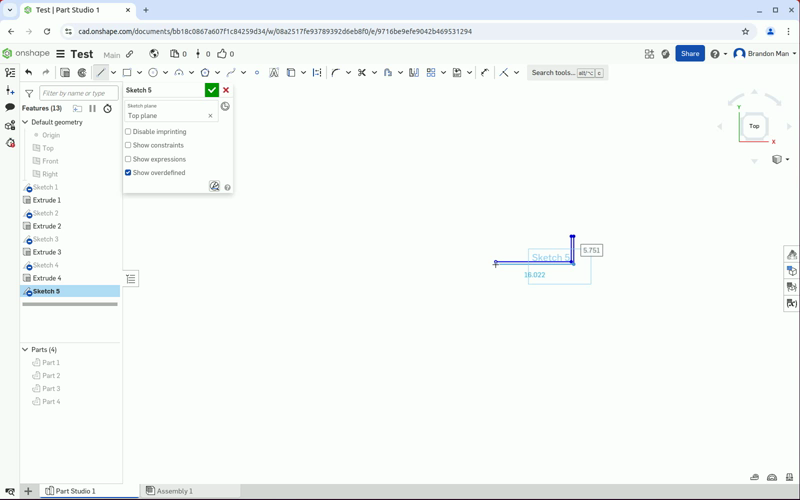
scroll(6)
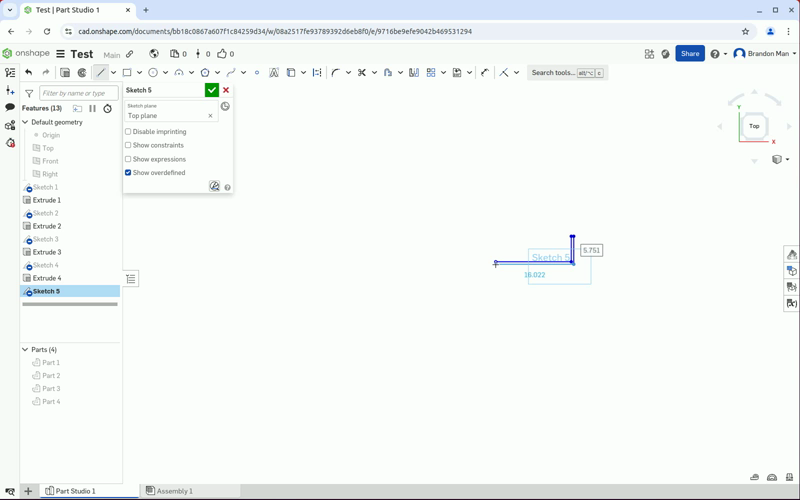
scroll(6)
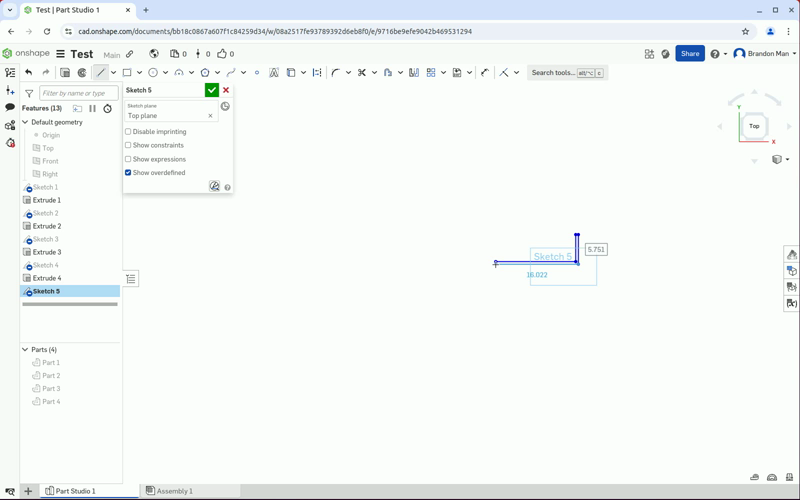
scroll(6)
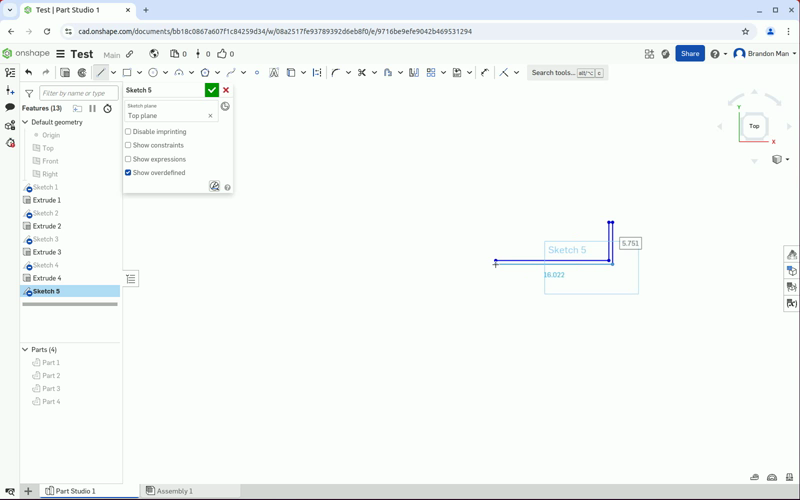
scroll(6)
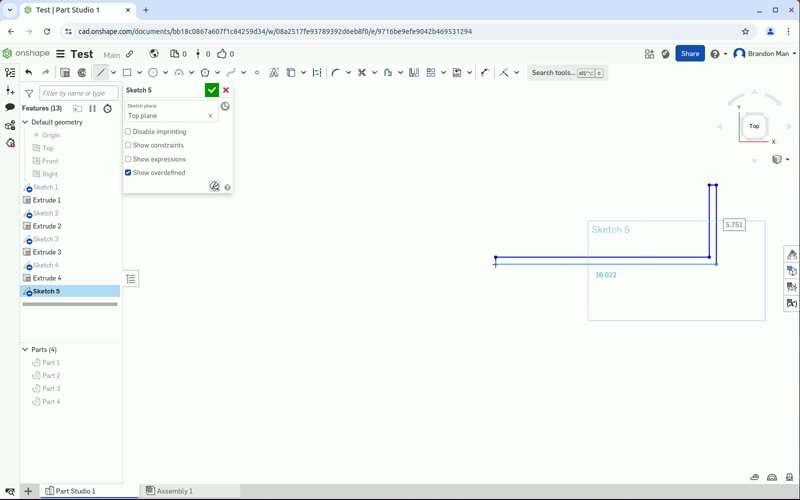
scroll(6)
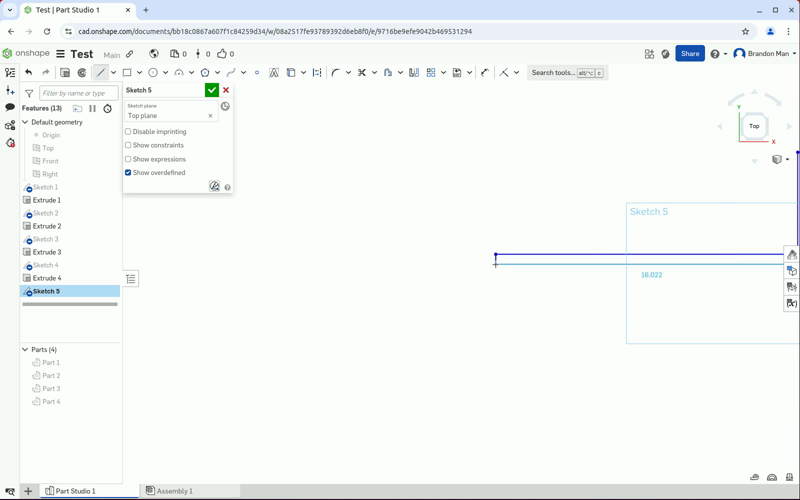
scroll(6)
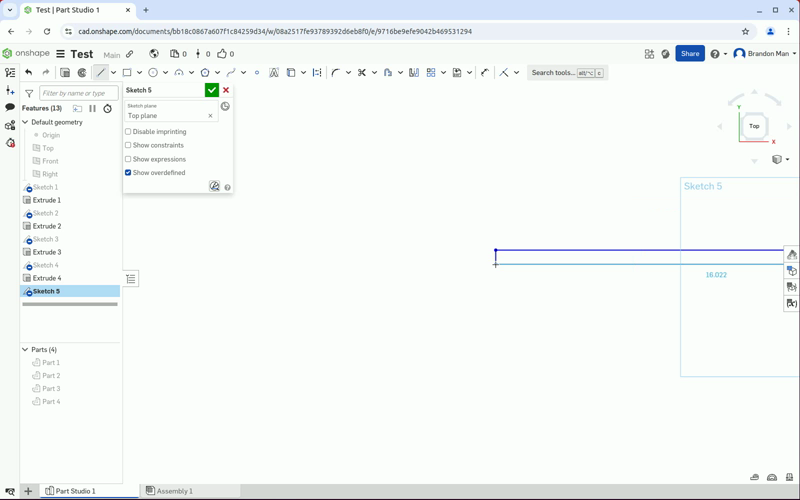
scroll(6)
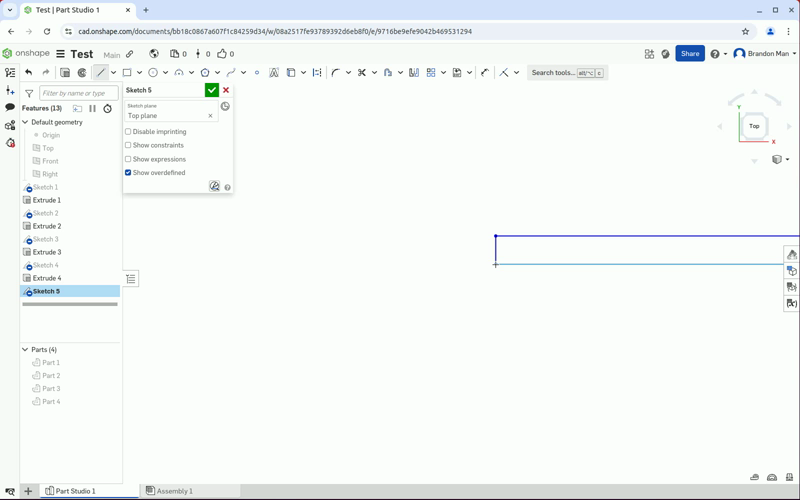
click(495, 264)
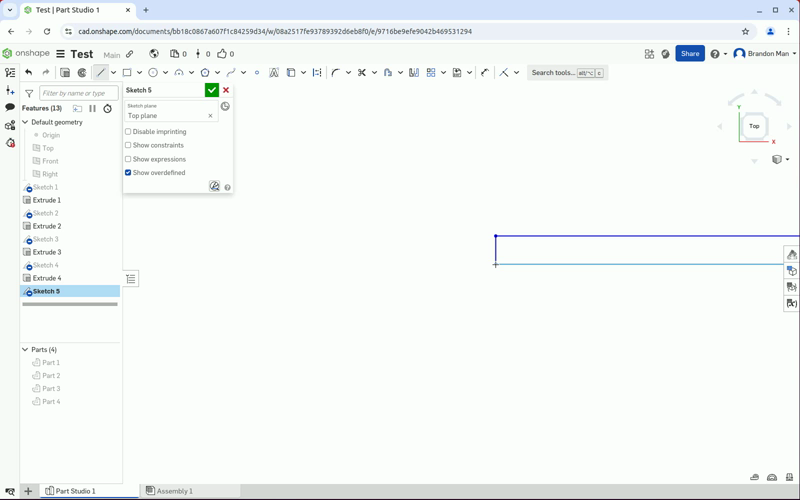
scroll(-6)
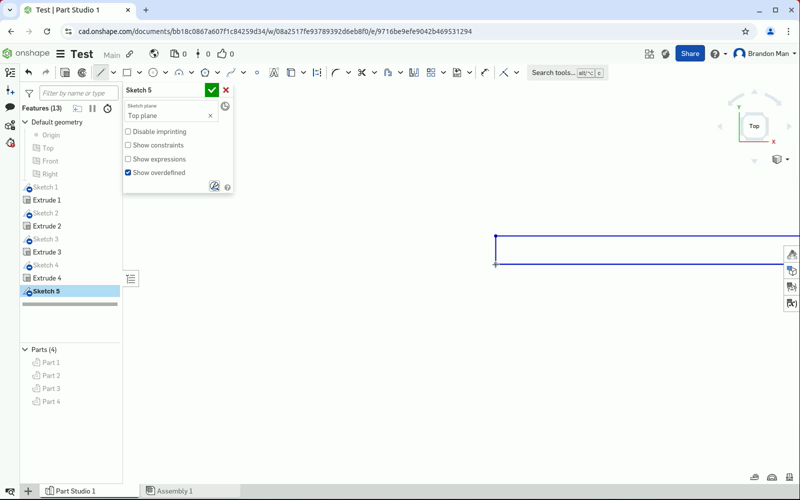
scroll(-6)
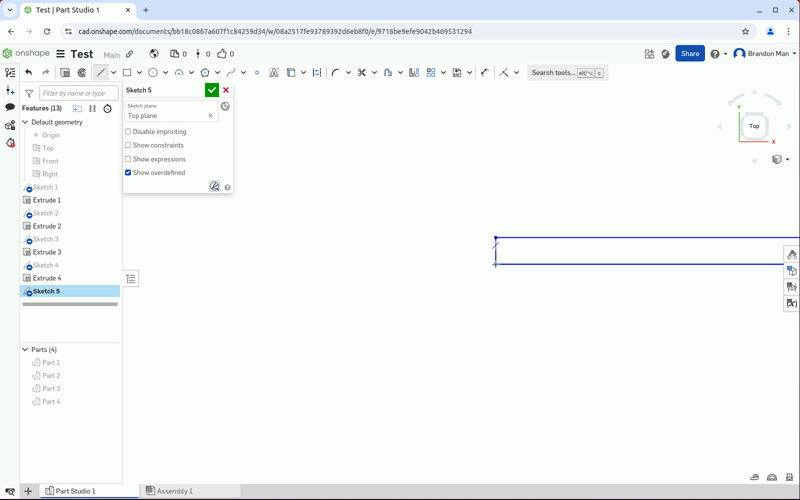
scroll(-6)
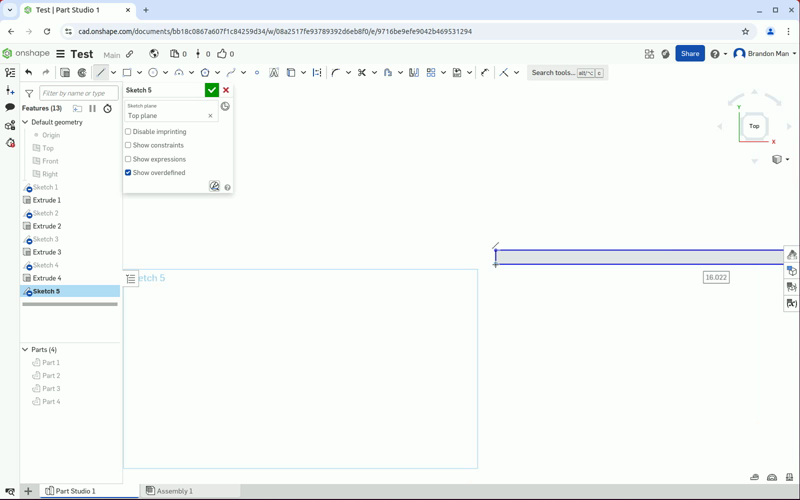
scroll(-6)
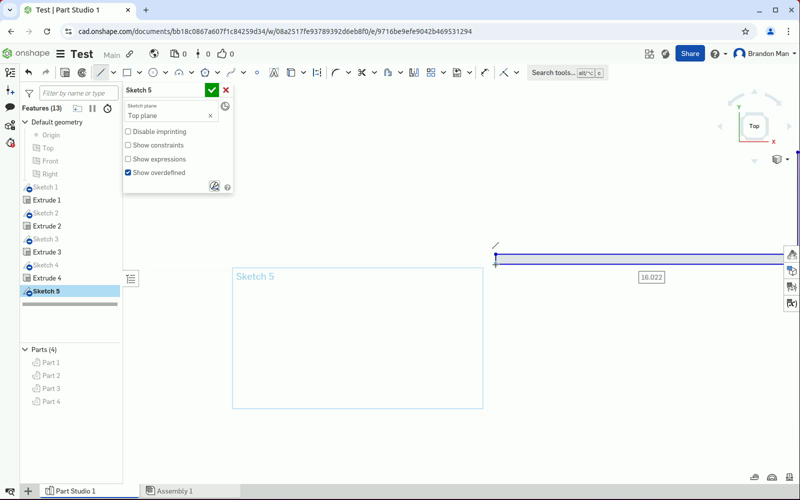
scroll(-6)
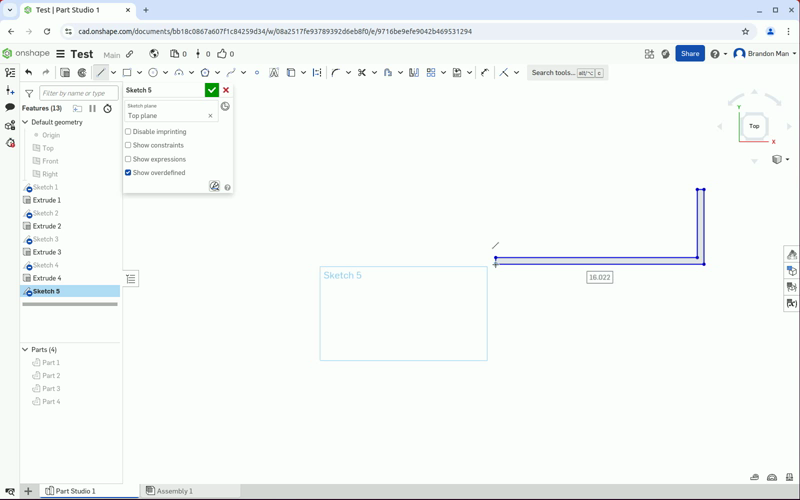
scroll(-6)
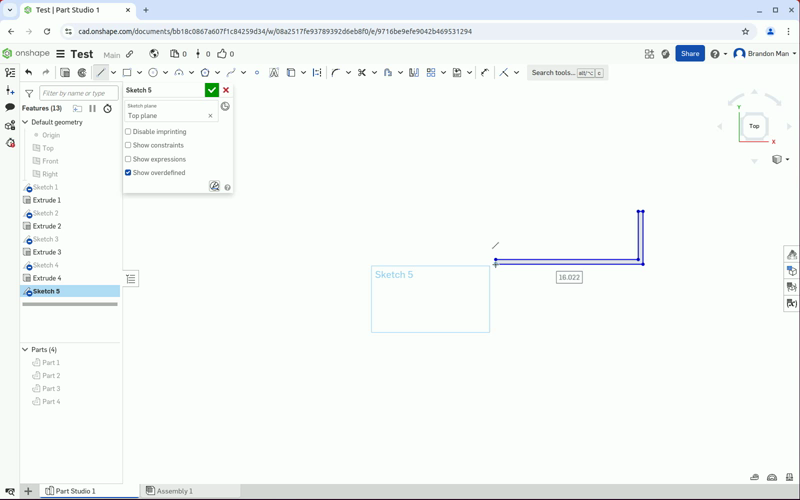
scroll(-6)
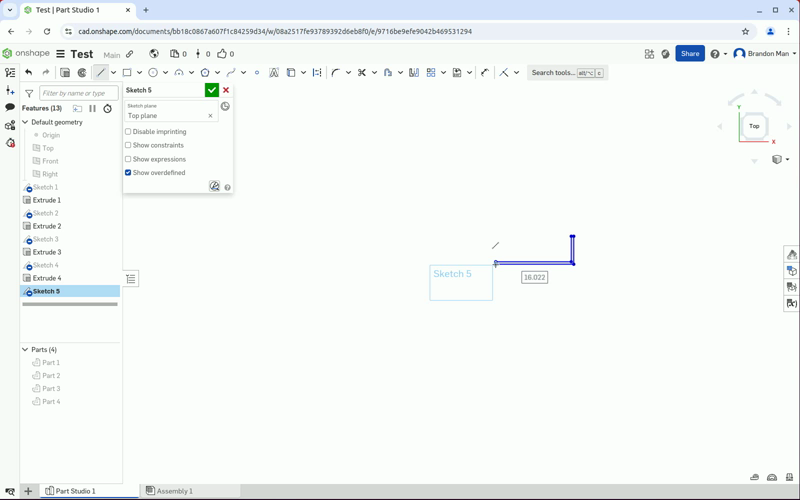
key_up(shift)
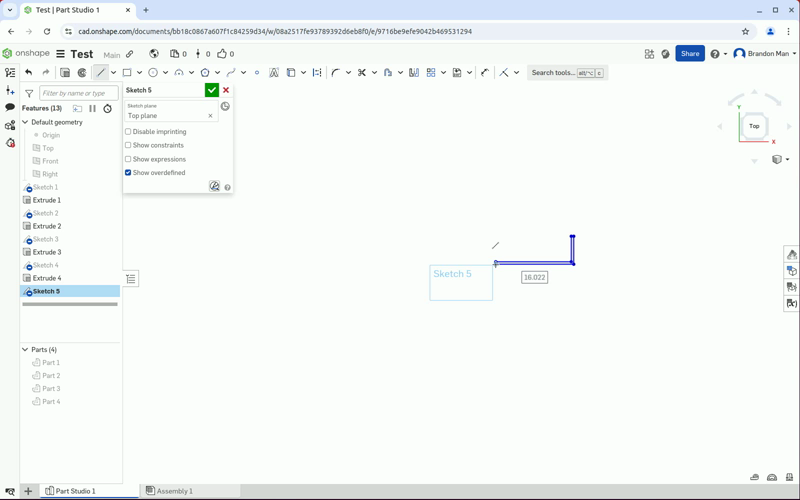
key(esc)
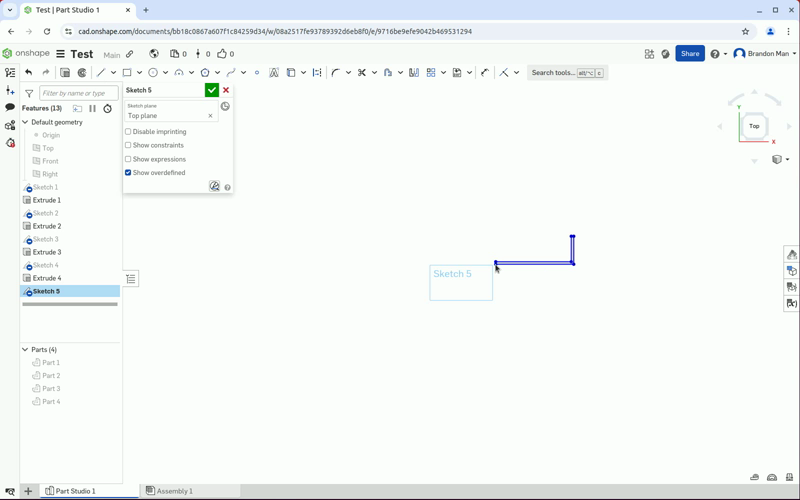
mouse_move(570, 262)
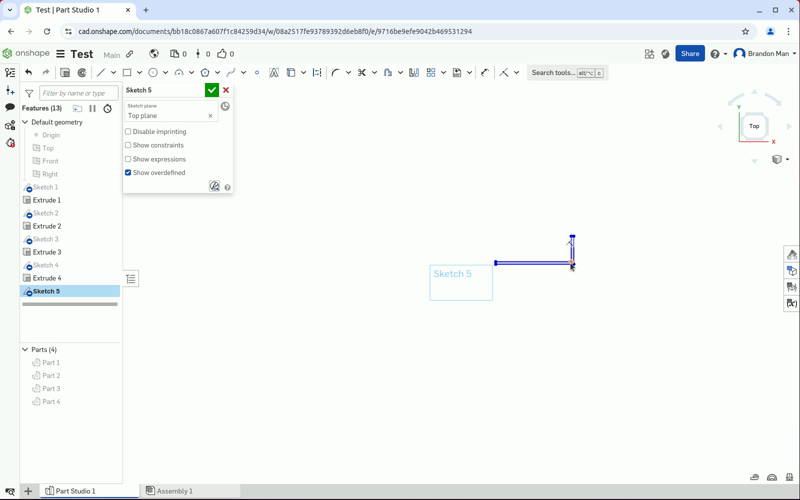
scroll(6)
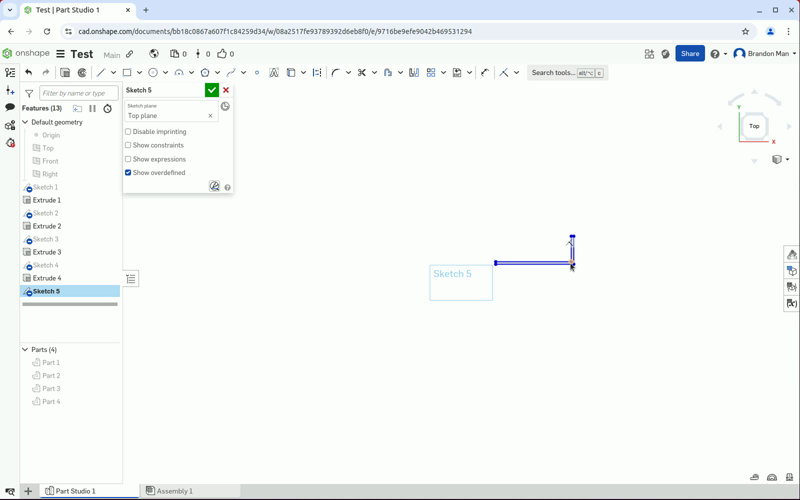
scroll(6)
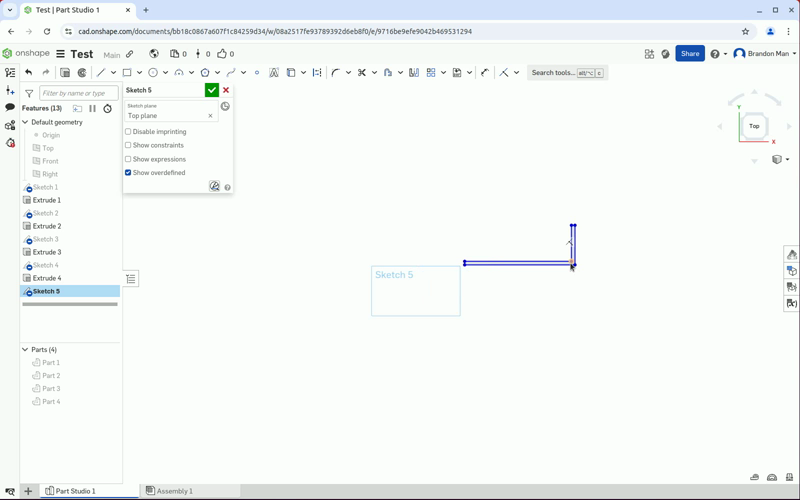
scroll(6)
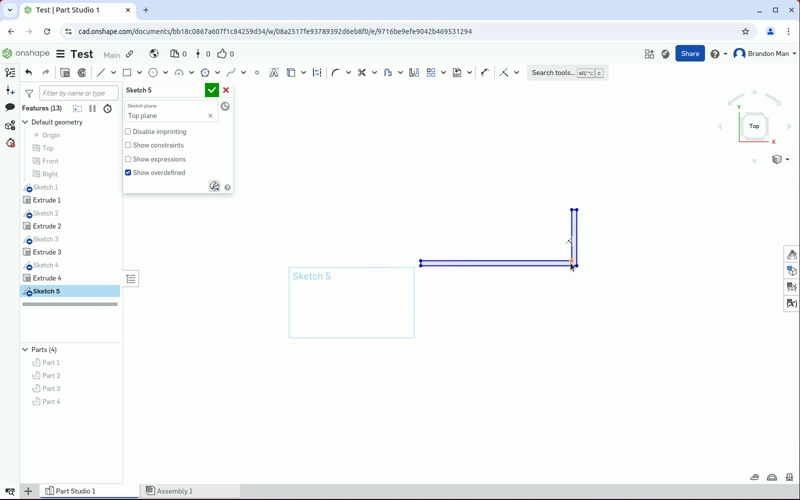
scroll(6)
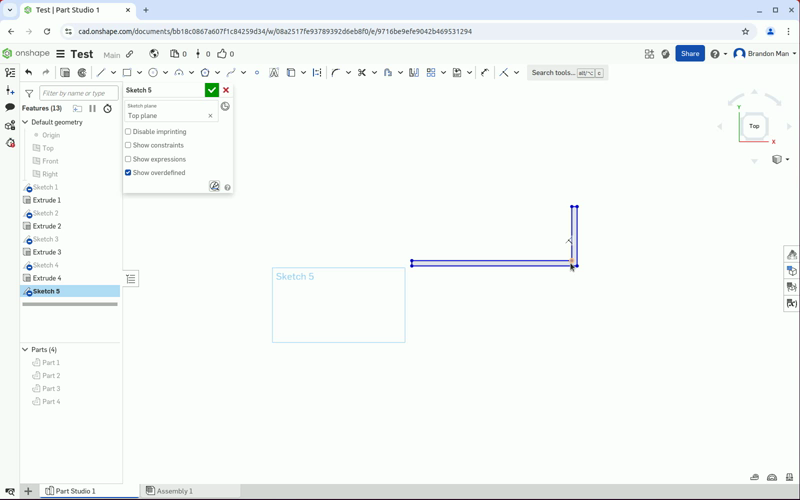
scroll(6)
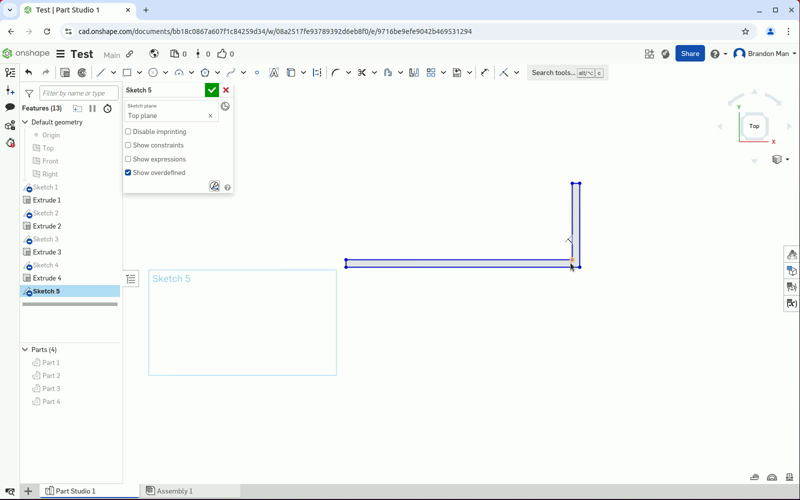
scroll(6)
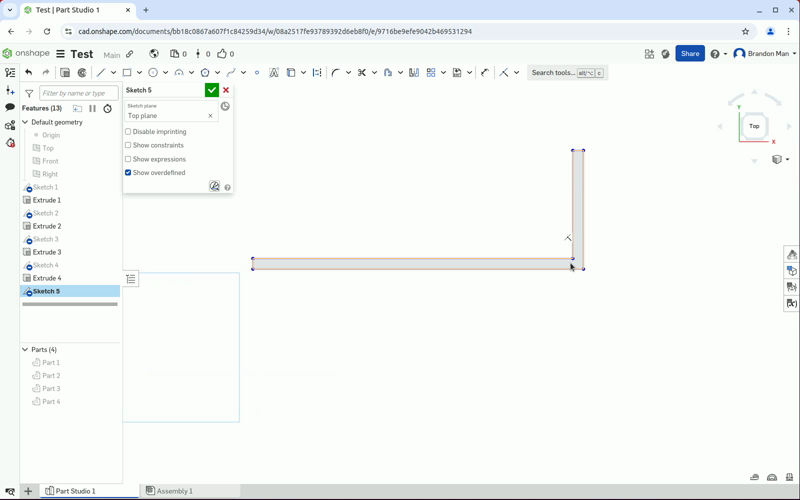
scroll(6)
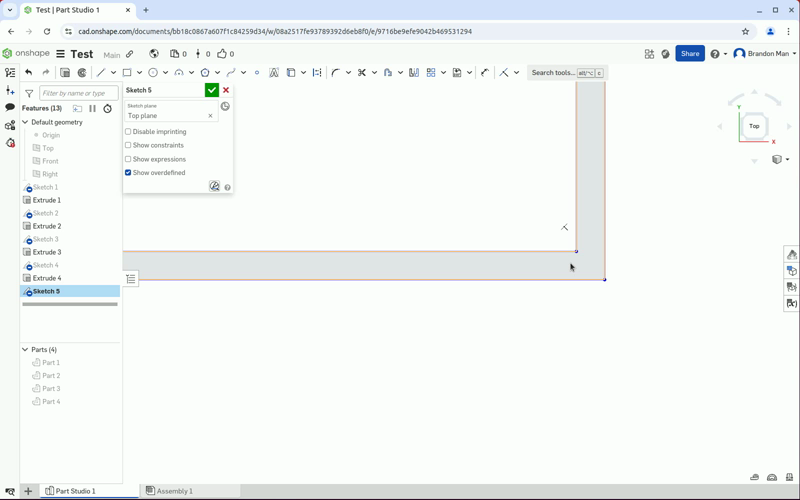
click(570, 262)
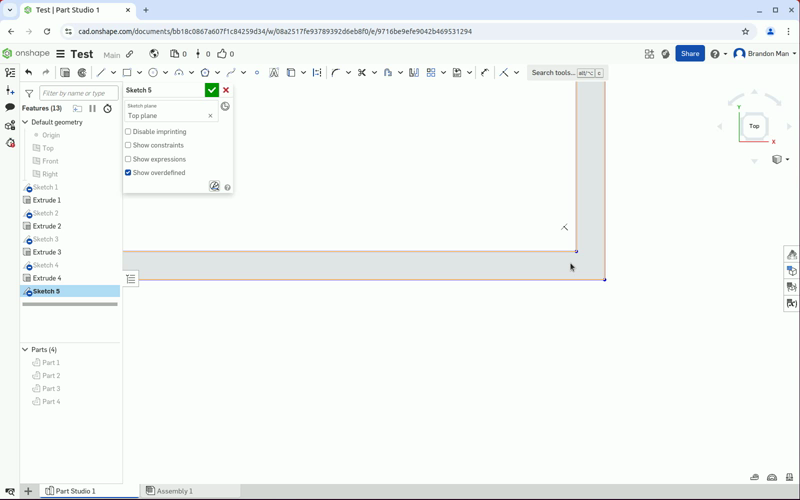
scroll(-6)
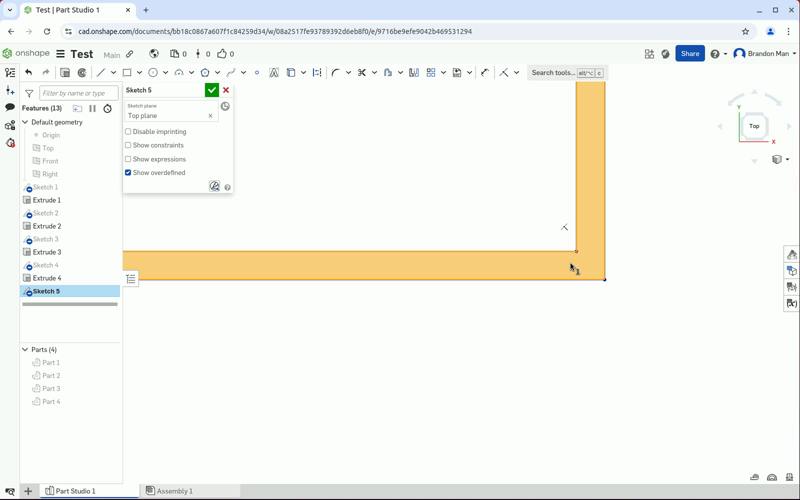
scroll(-6)
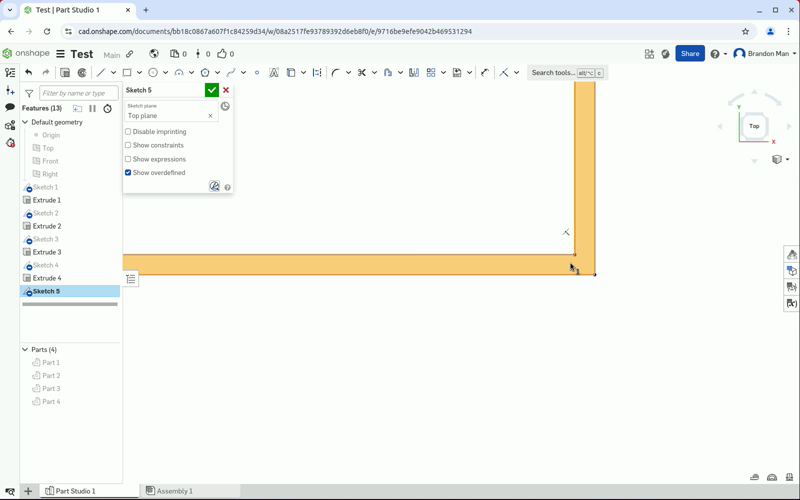
scroll(-6)
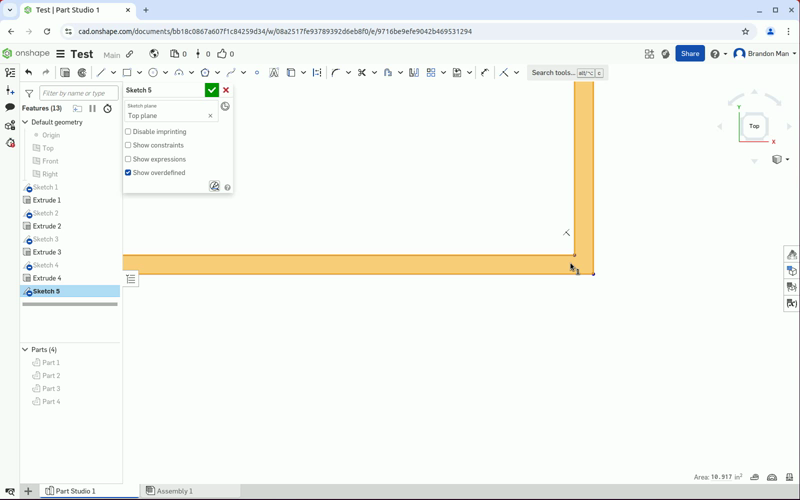
scroll(-6)
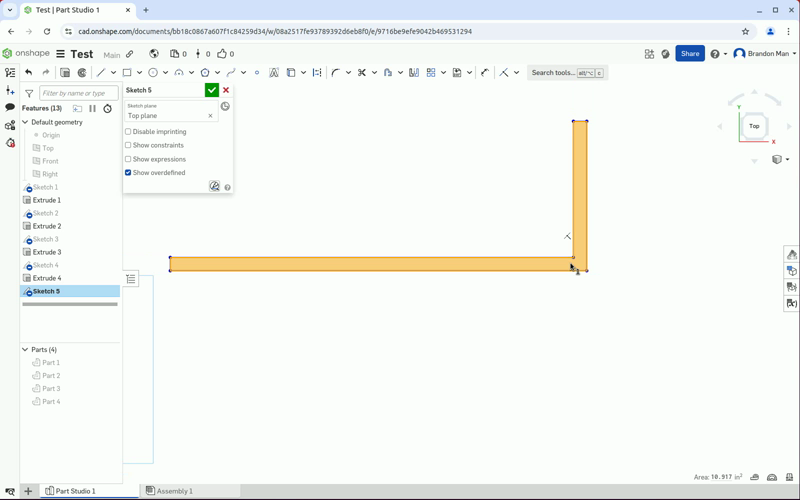
scroll(-6)
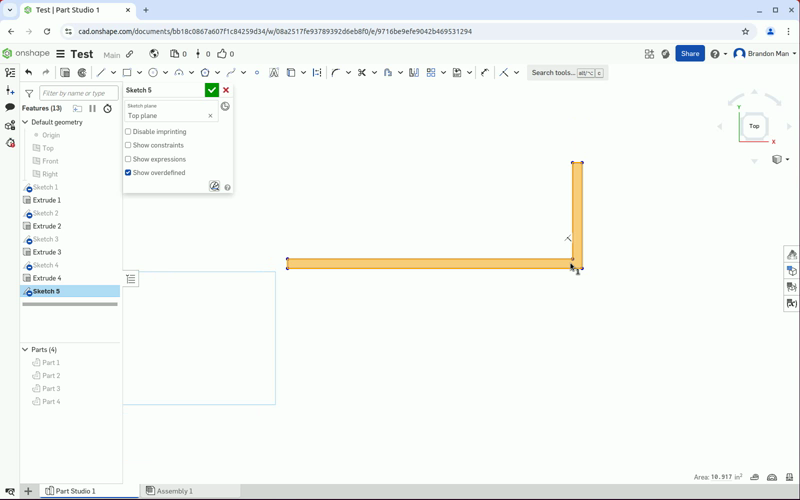
scroll(-6)
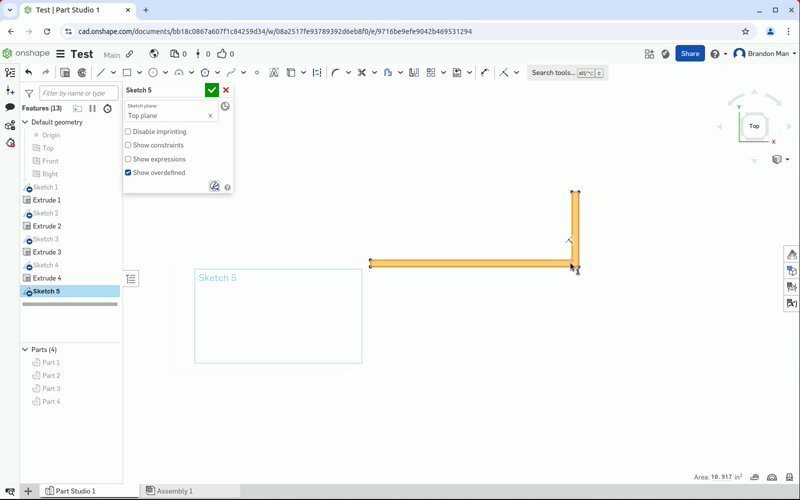
scroll(-6)
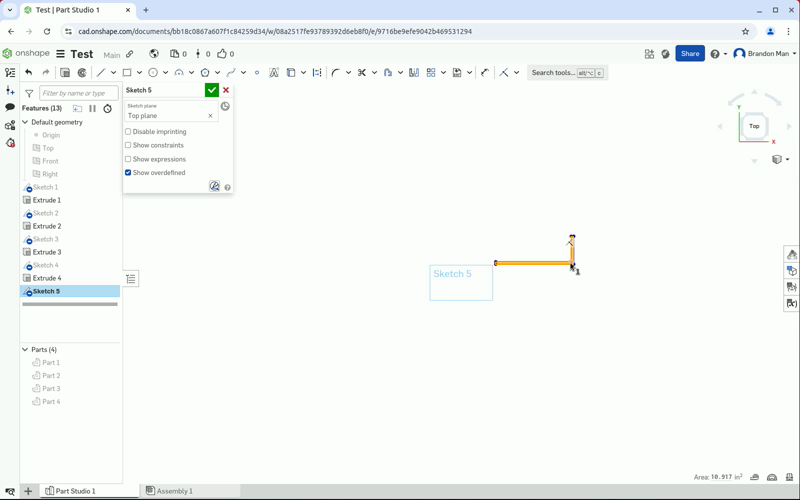
mouse_move(73, 352)
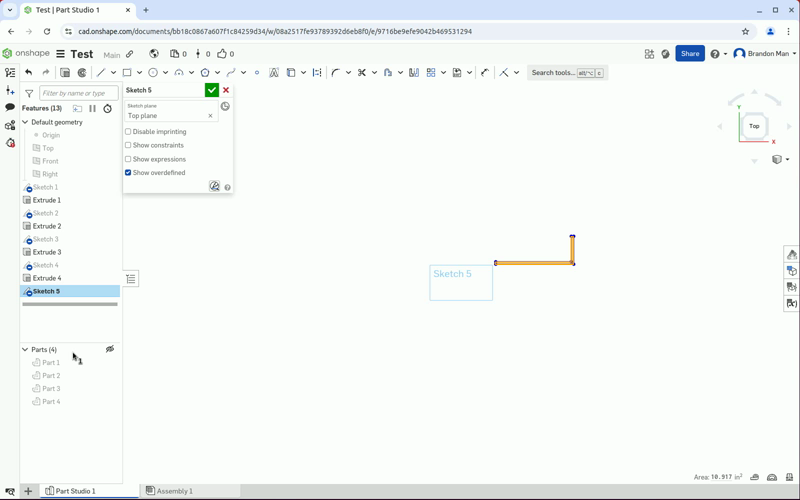
key(shift+y)
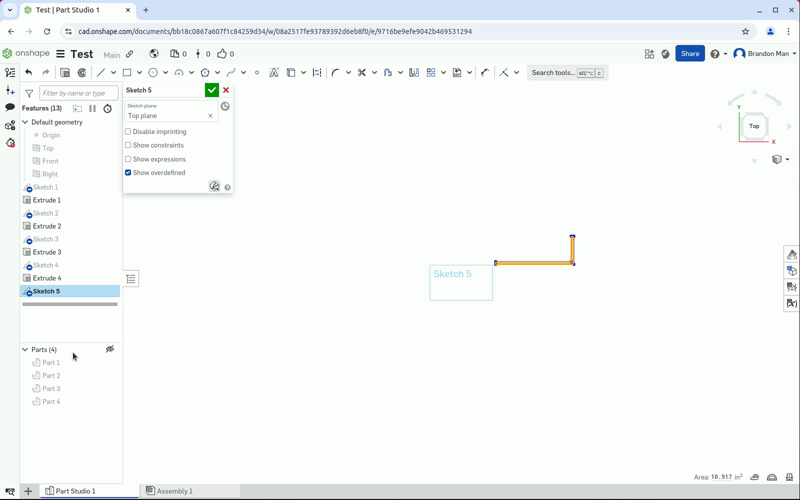
key(shift+e)
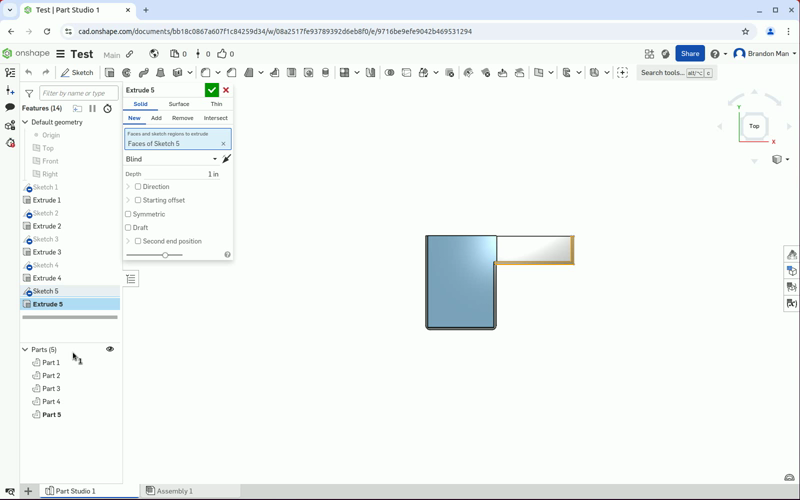
mouse_move(143, 106)
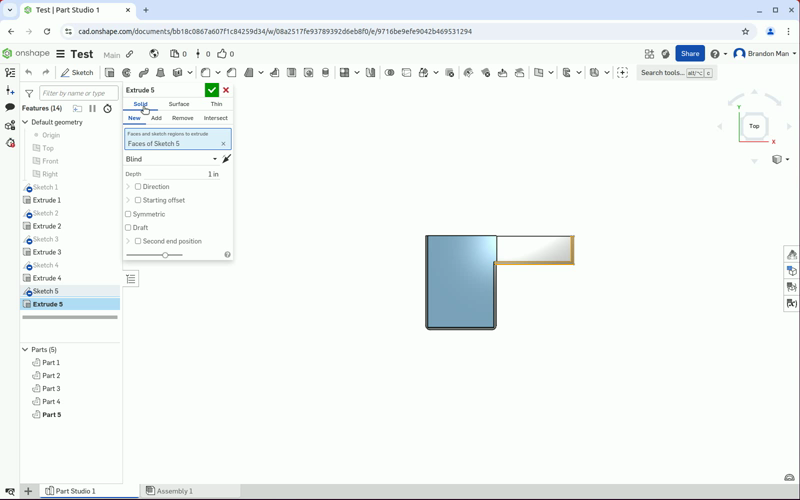
click(143, 106)
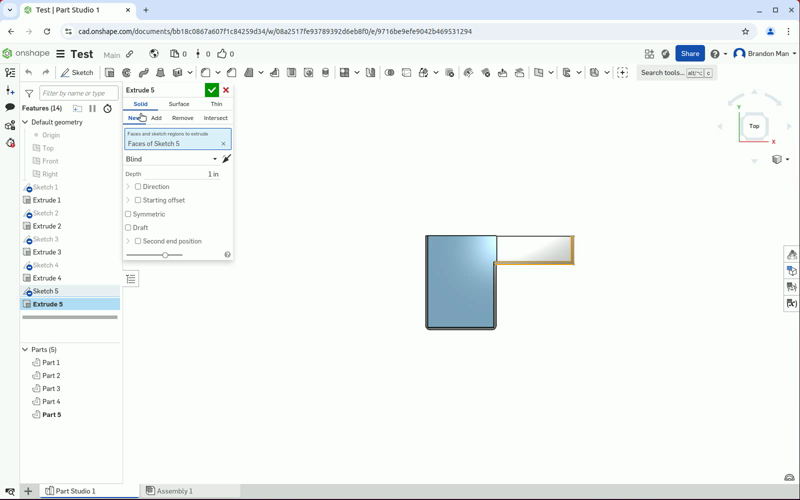
mouse_move(137, 120)
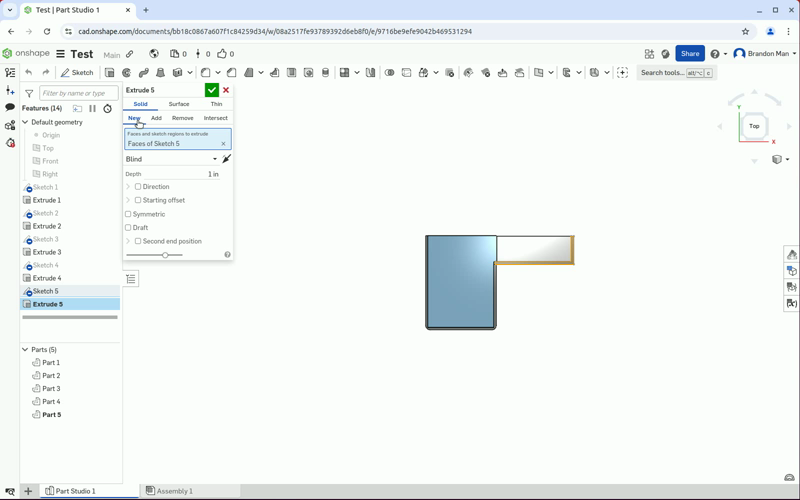
click(137, 120)
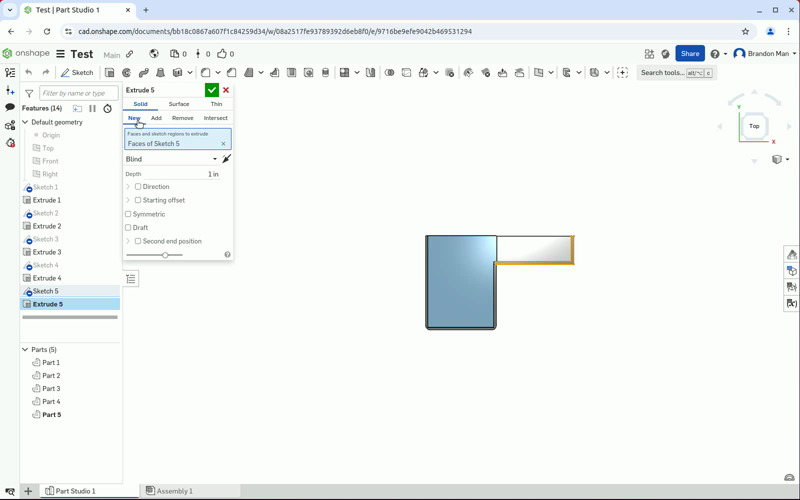
key(tab, 4)
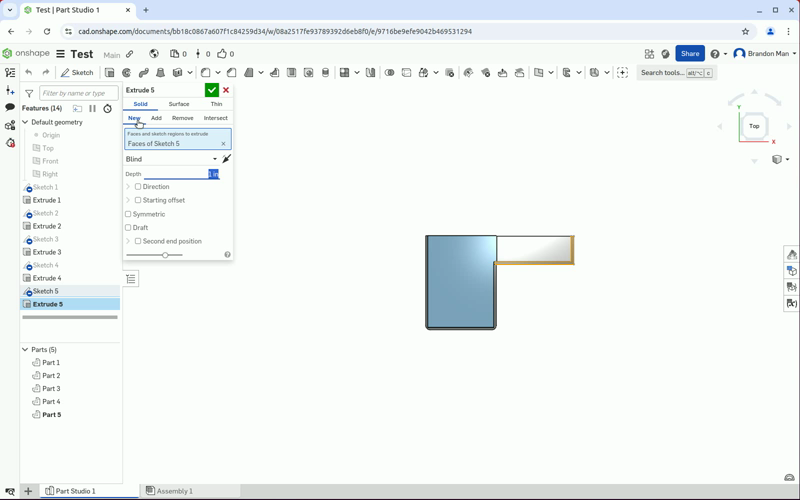
text(-16.85)
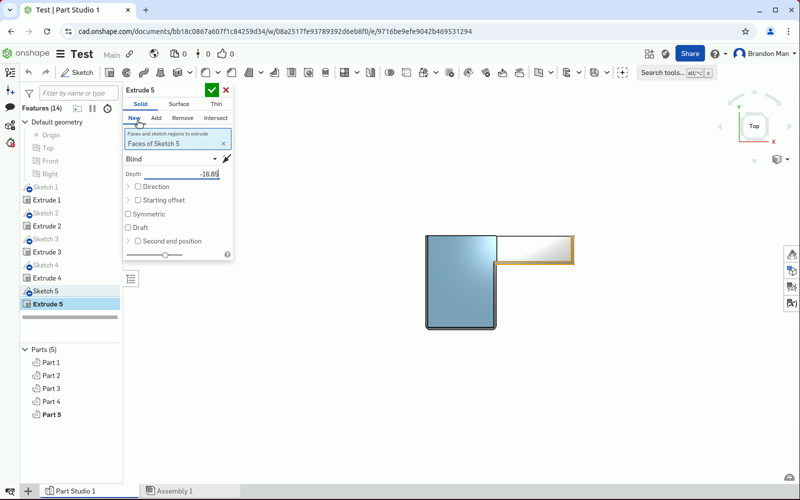
key(enter)
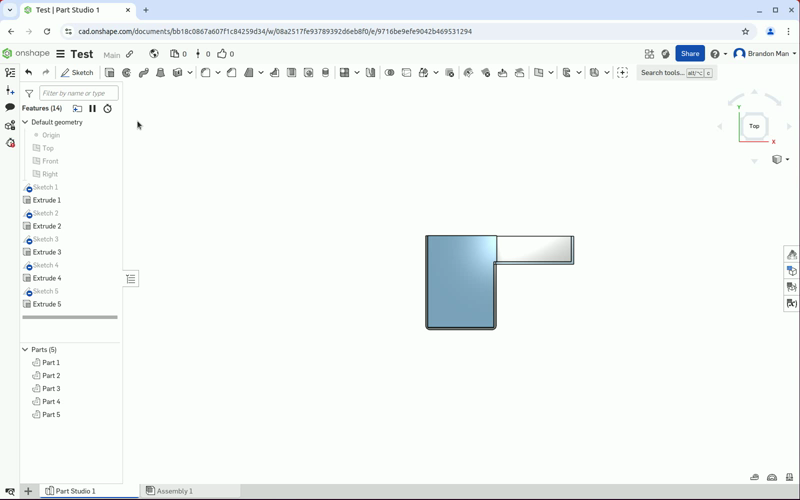
key(shift+h)
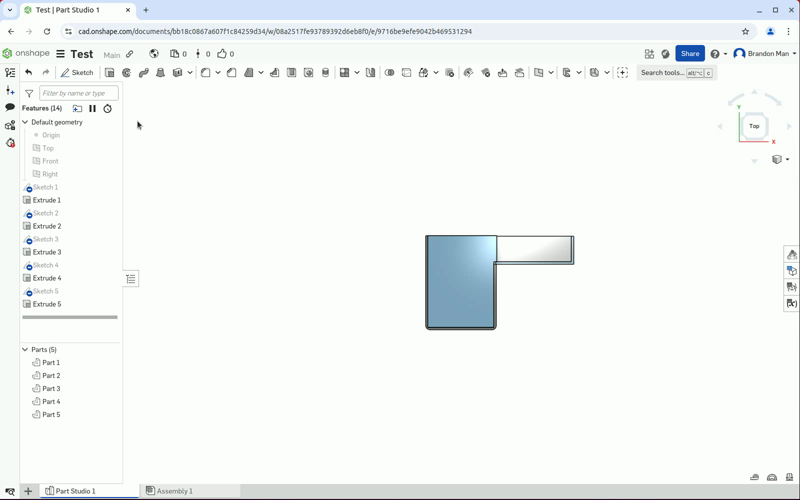
key(shift+h)
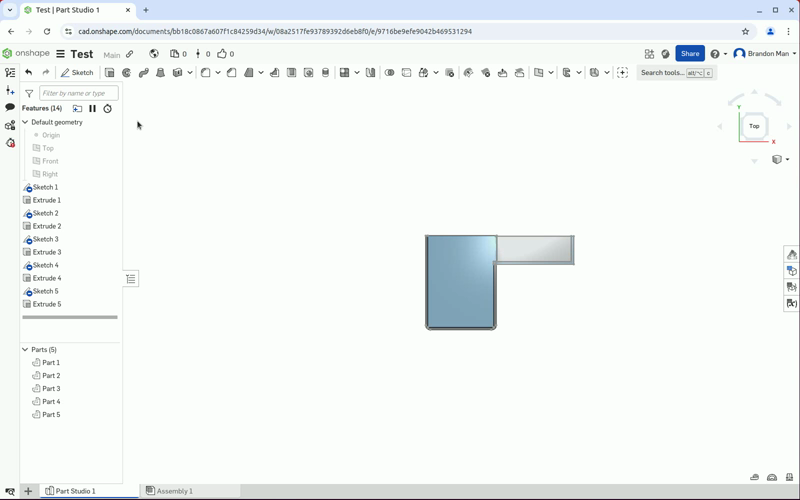
key(shift+7)
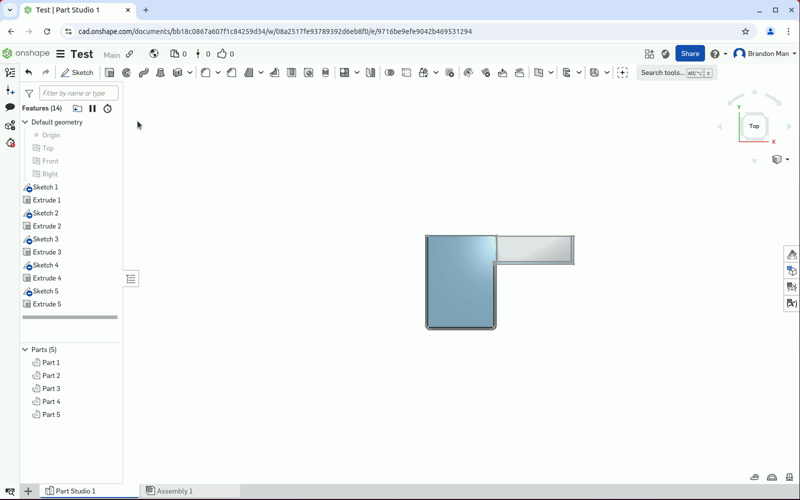
key(up, 3)
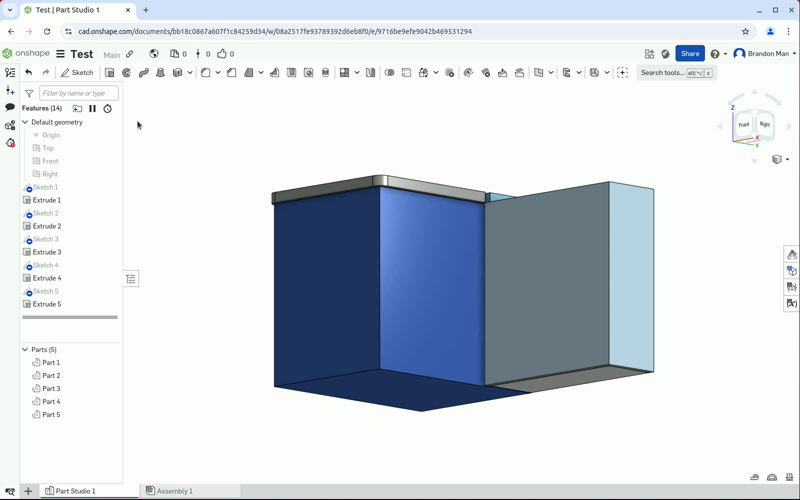
key(left, 3)
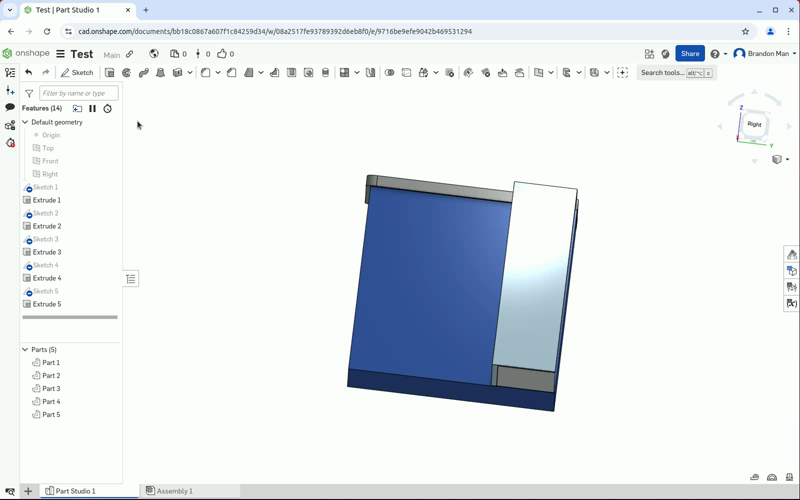
key(right, 3)
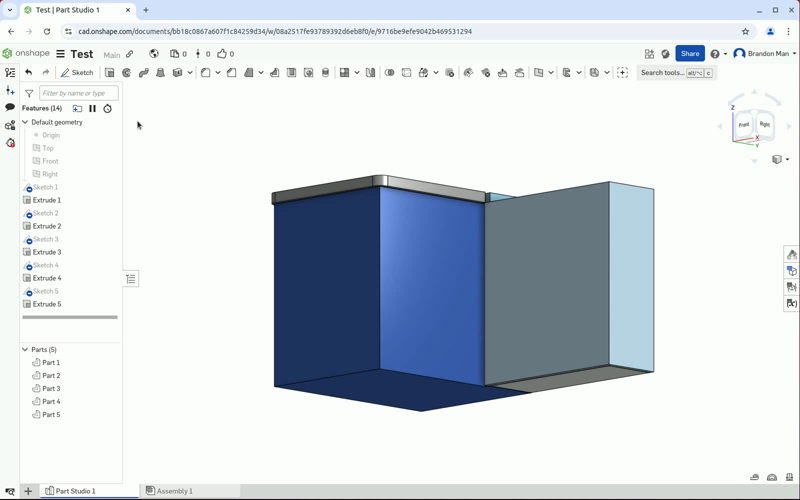
key(down, 3)
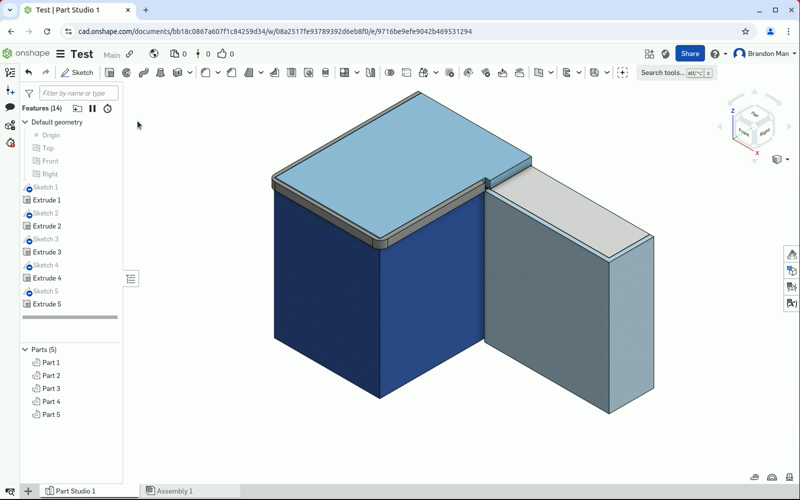
mouse_move(73, 189)
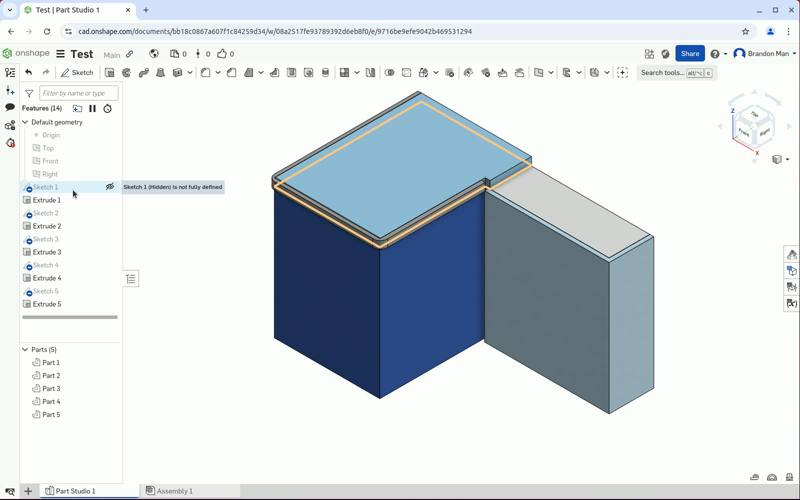
click(73, 189)